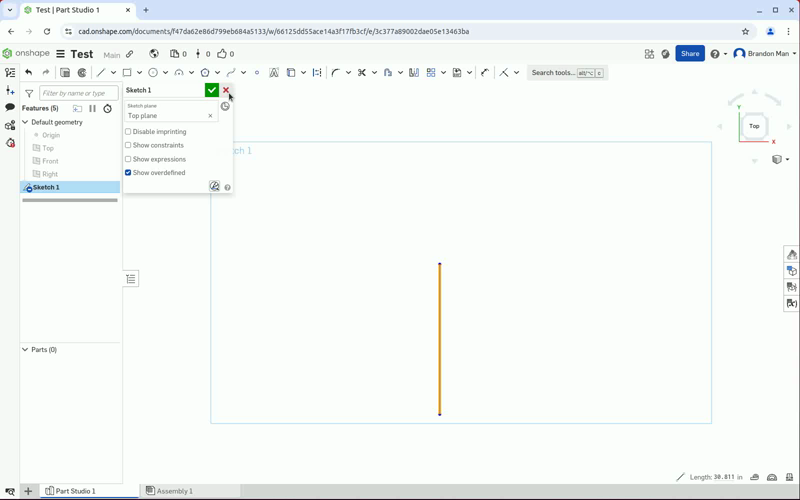
key(shift+h)
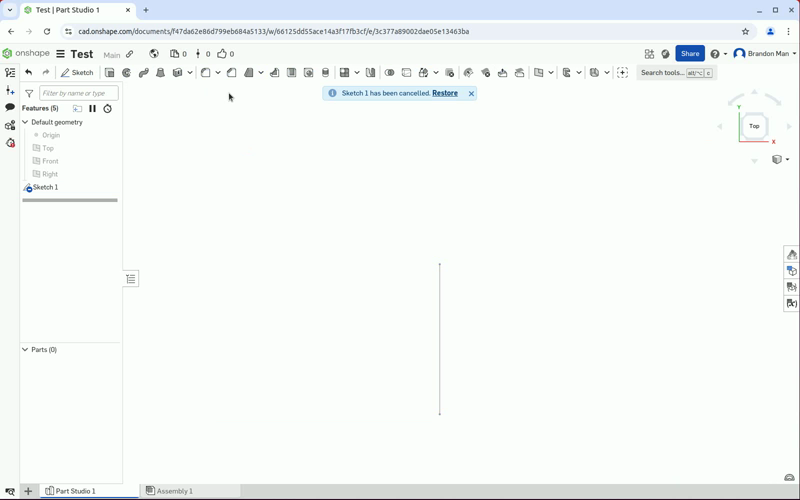
key(shift+s)
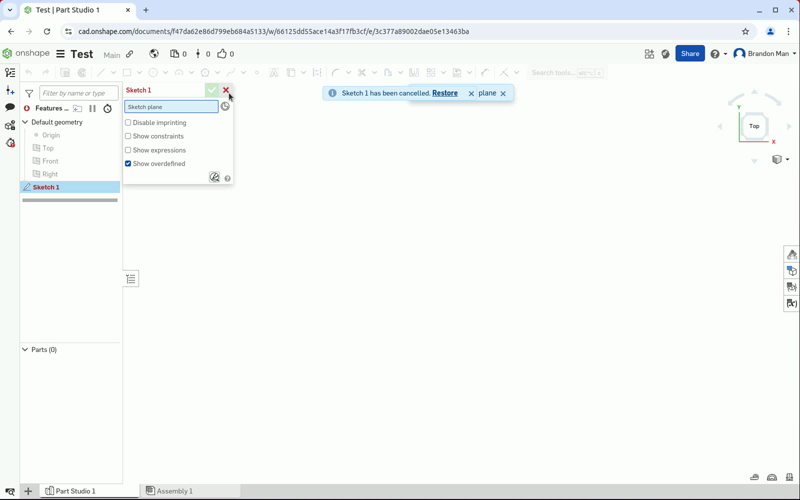
mouse_move(73, 150)
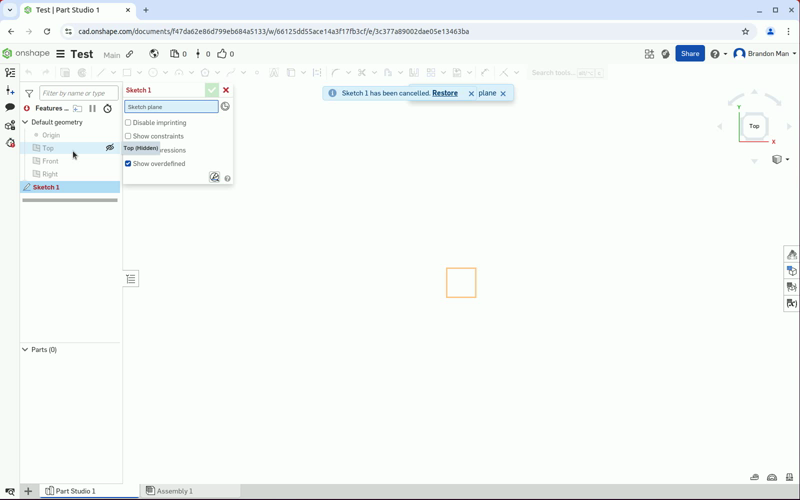
click(73, 150)
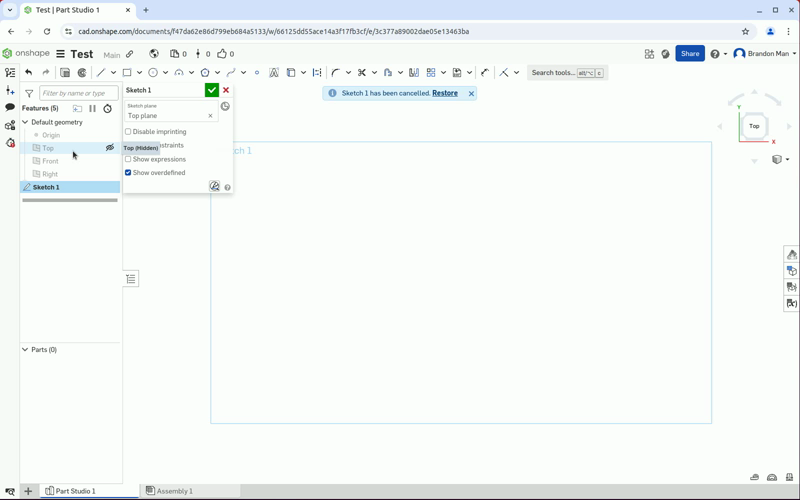
mouse_move(73, 352)
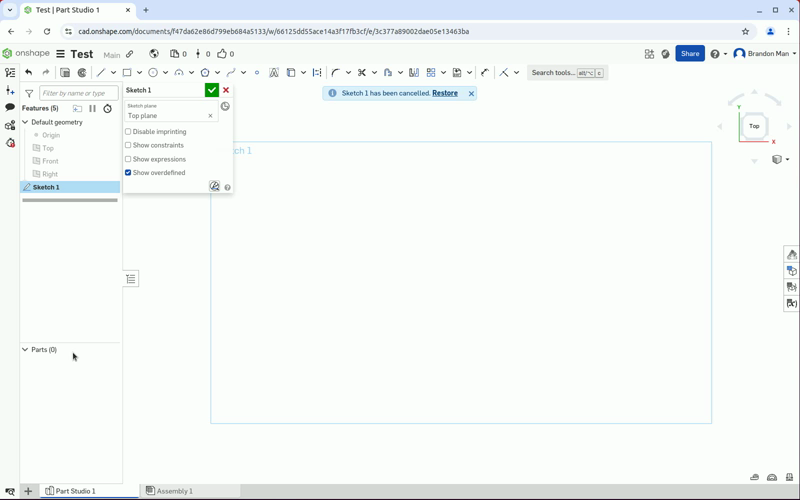
key(y)
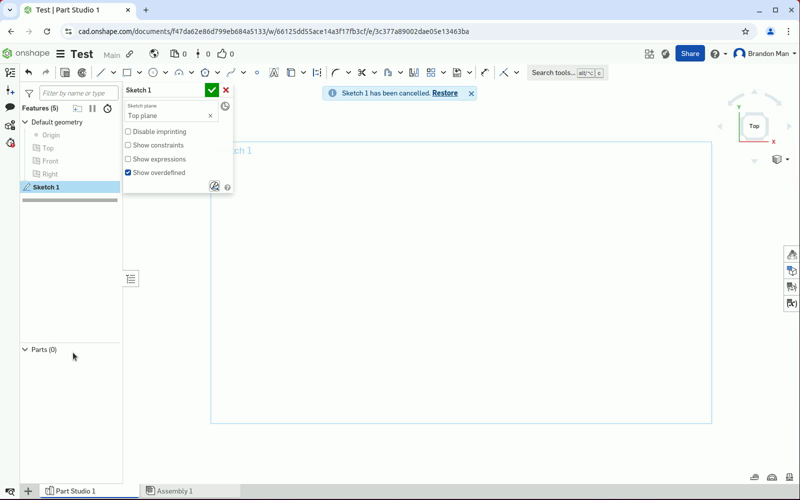
key(l)
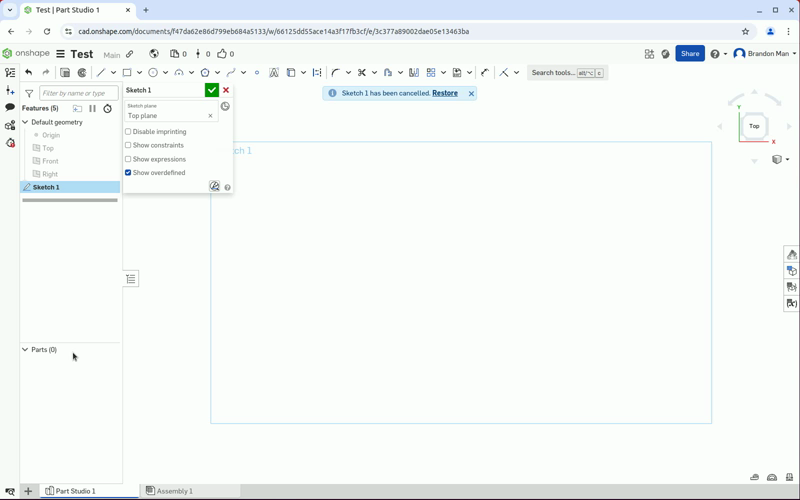
key_down(shift)
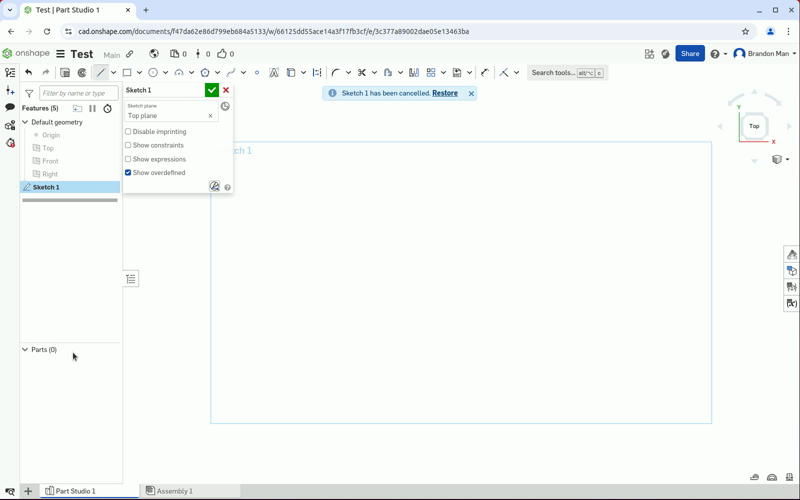
mouse_move(351, 335)
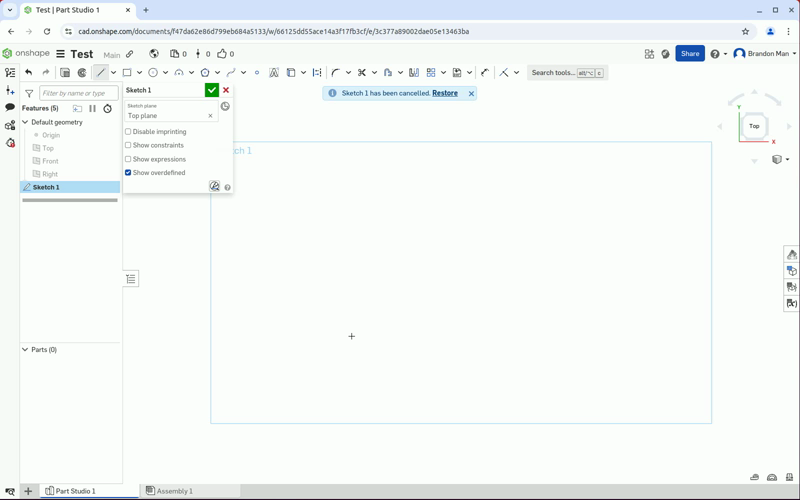
click(351, 335)
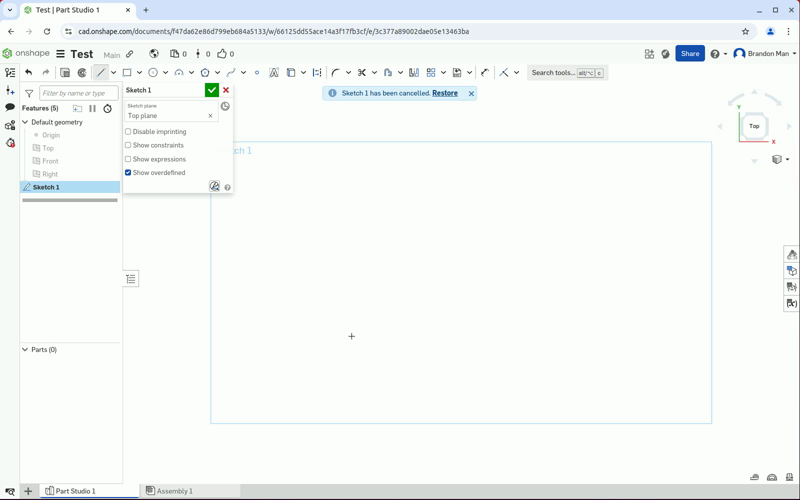
key_up(shift)
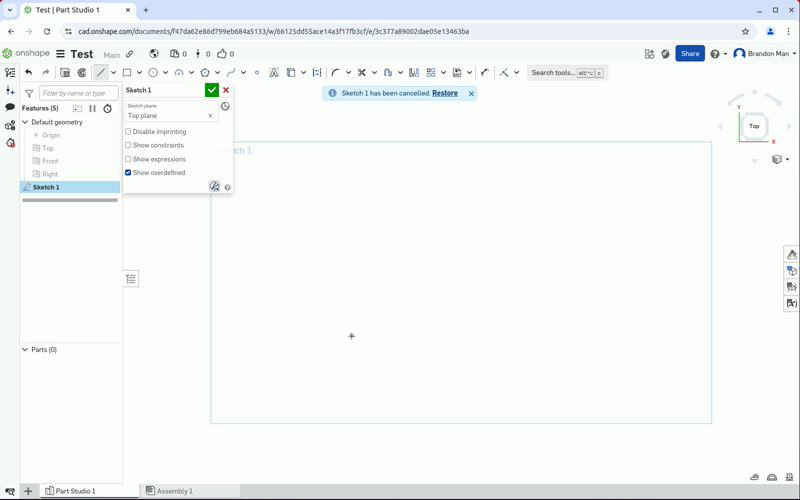
key_down(shift)
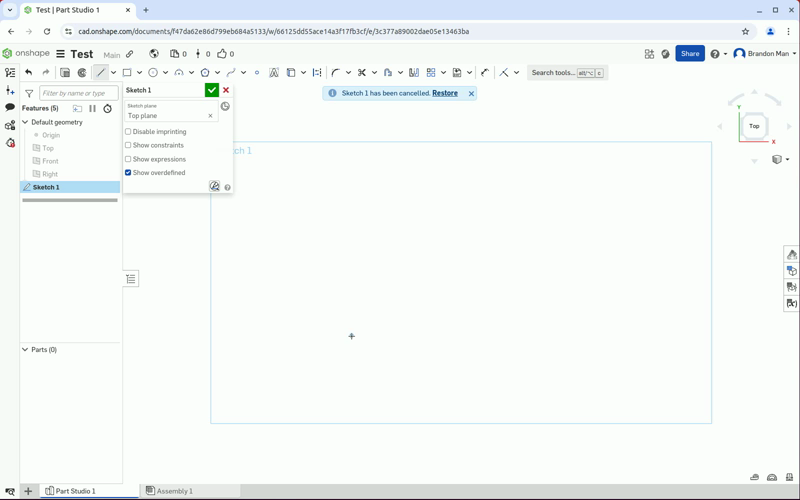
mouse_move(569, 335)
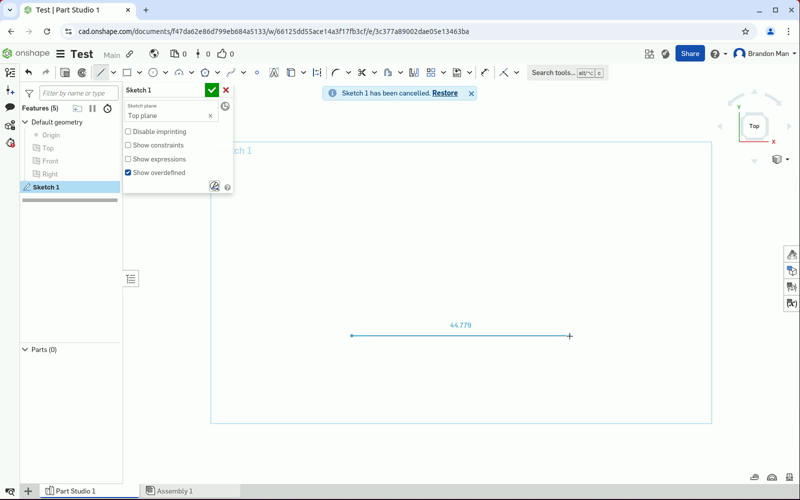
click(569, 335)
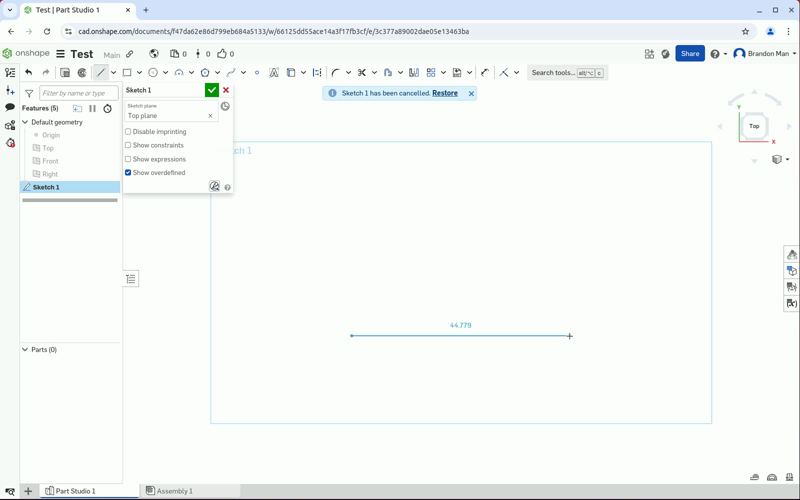
key_up(shift)
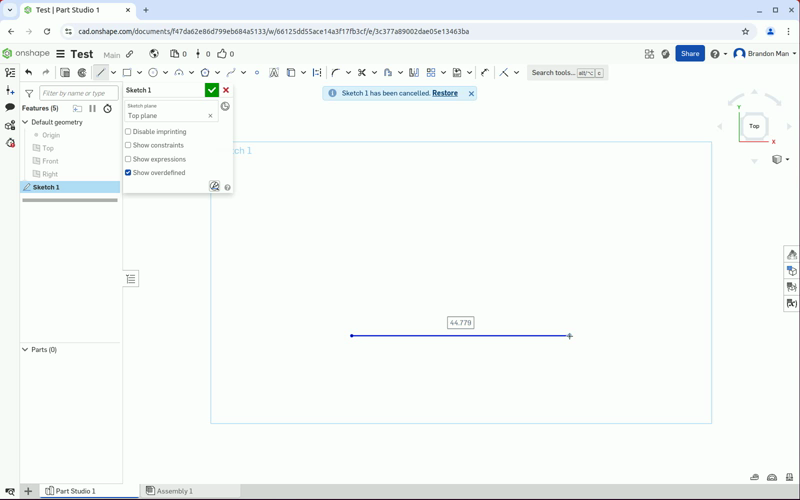
key_down(shift)
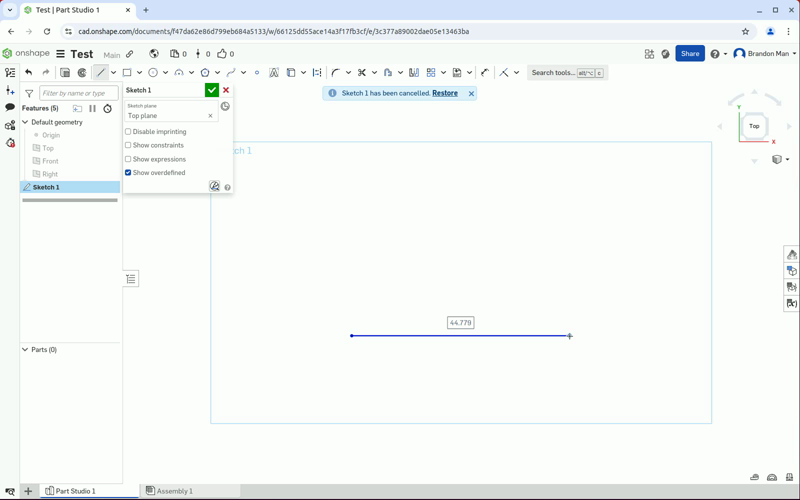
mouse_move(569, 230)
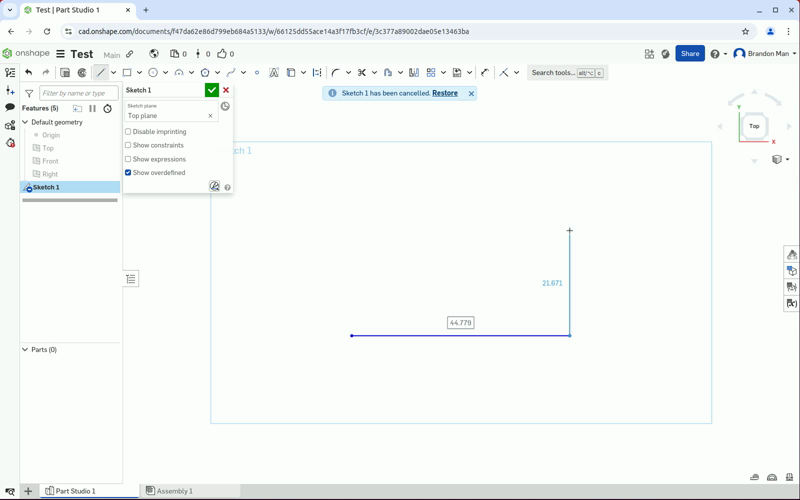
click(569, 230)
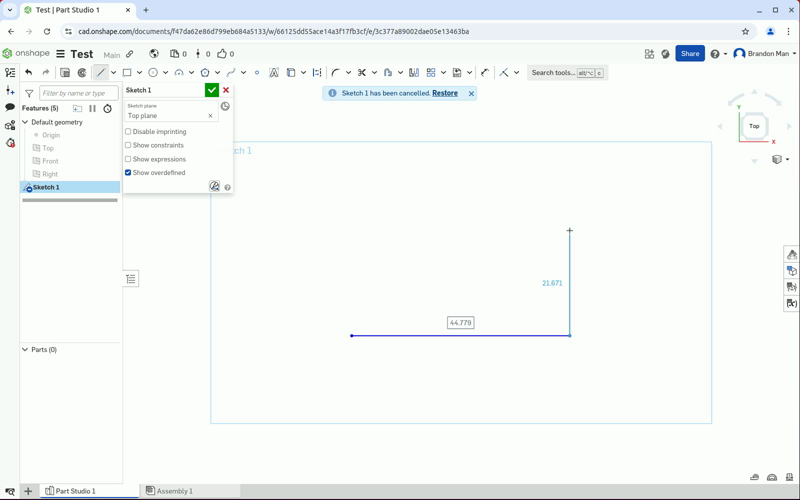
key_up(shift)
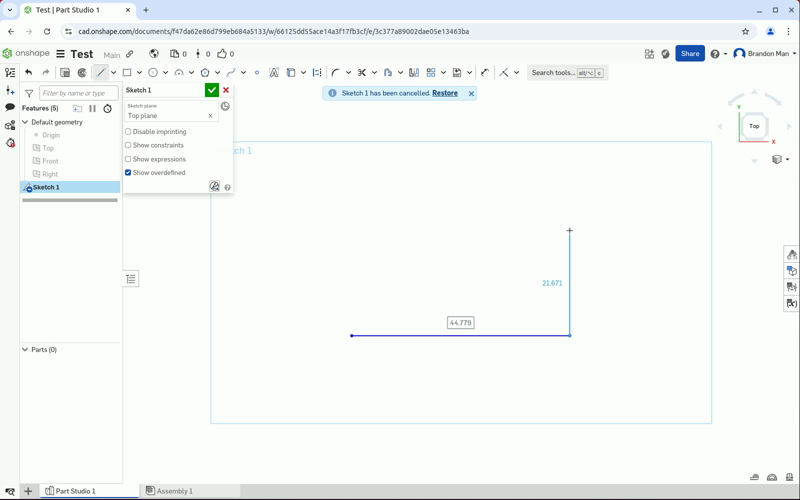
key_down(shift)
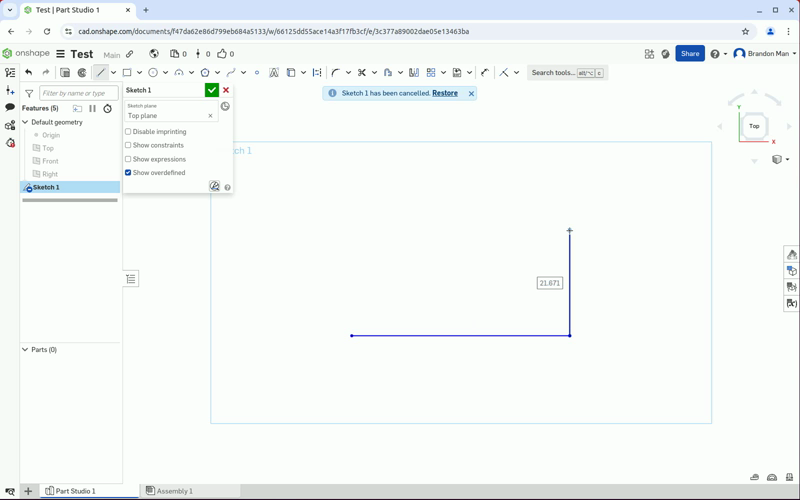
mouse_move(351, 230)
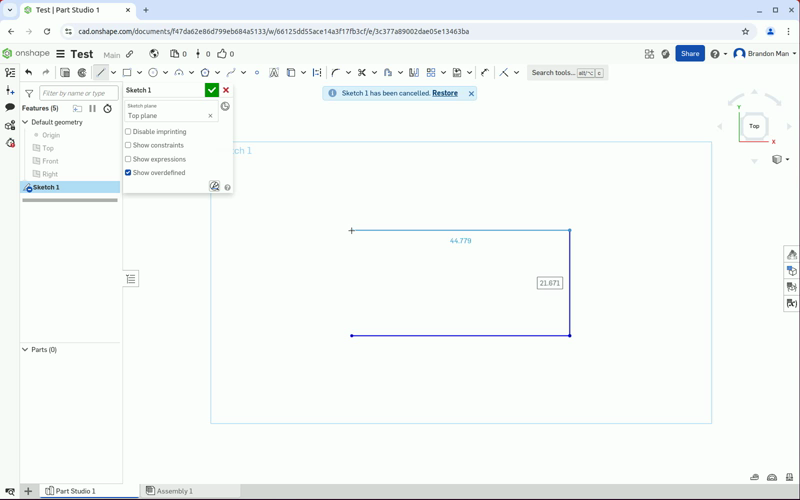
click(351, 230)
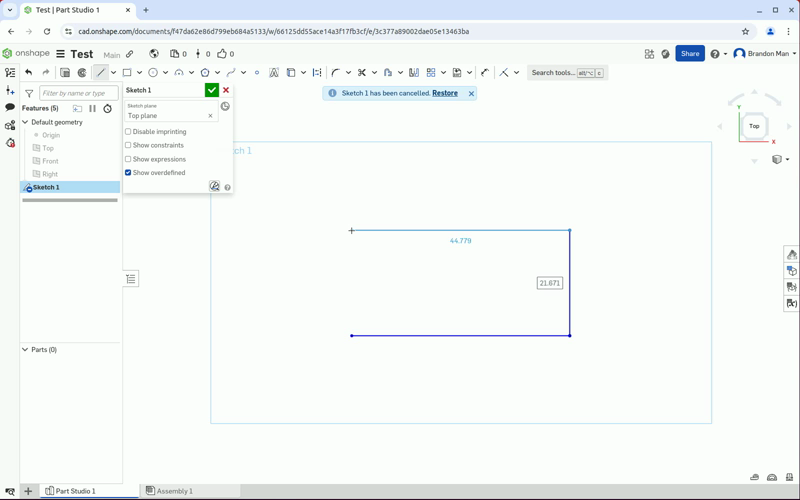
key_up(shift)
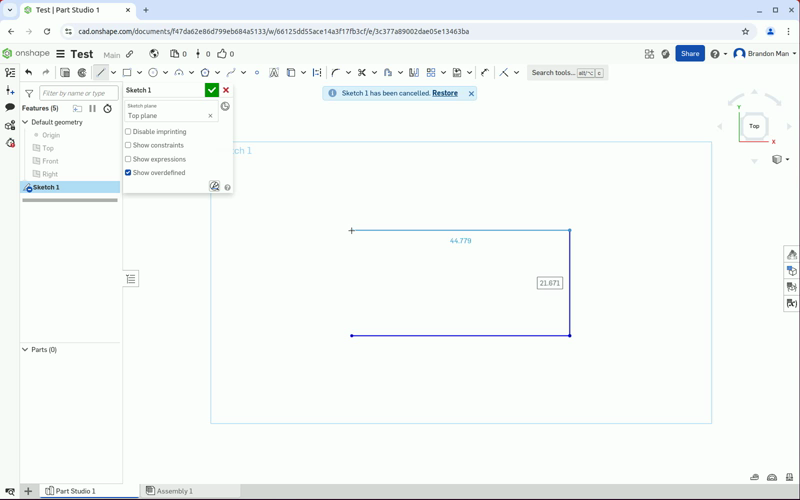
key_down(shift)
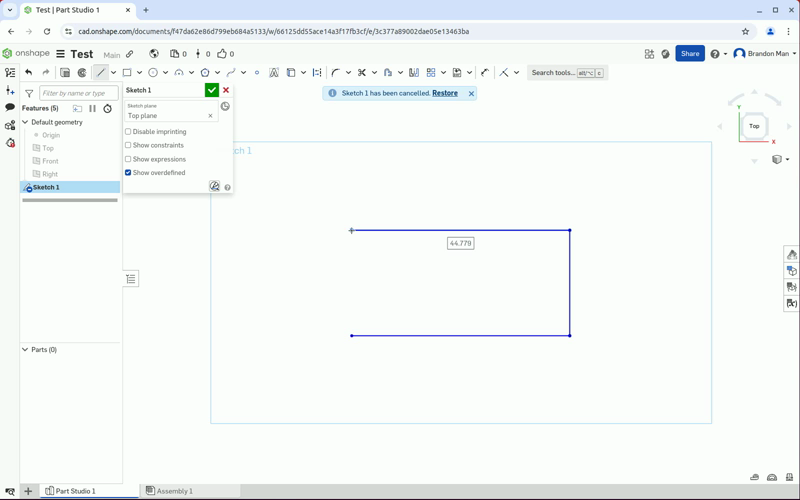
mouse_move(351, 335)
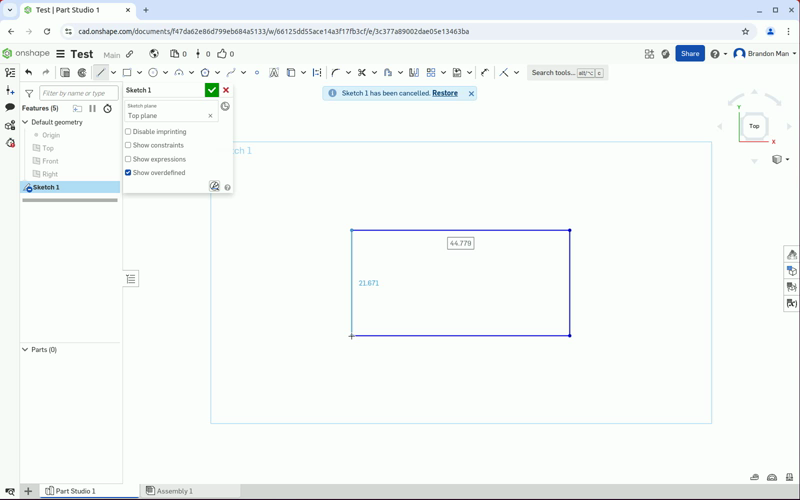
key_up(shift)
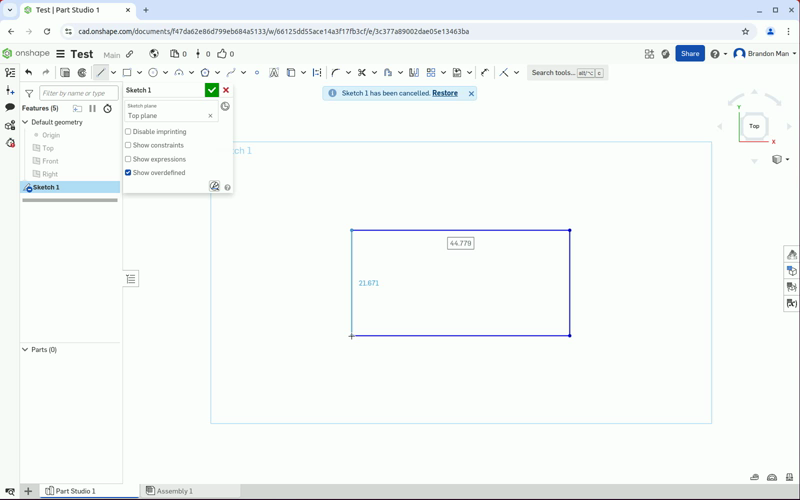
click(351, 335)
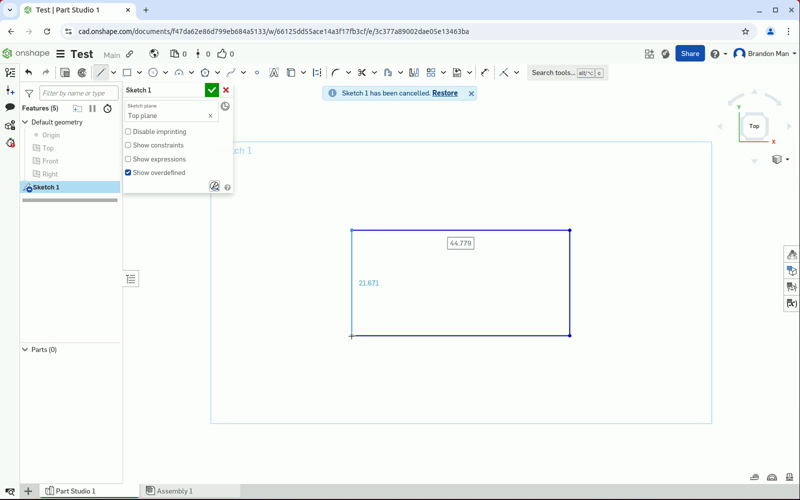
key(esc)
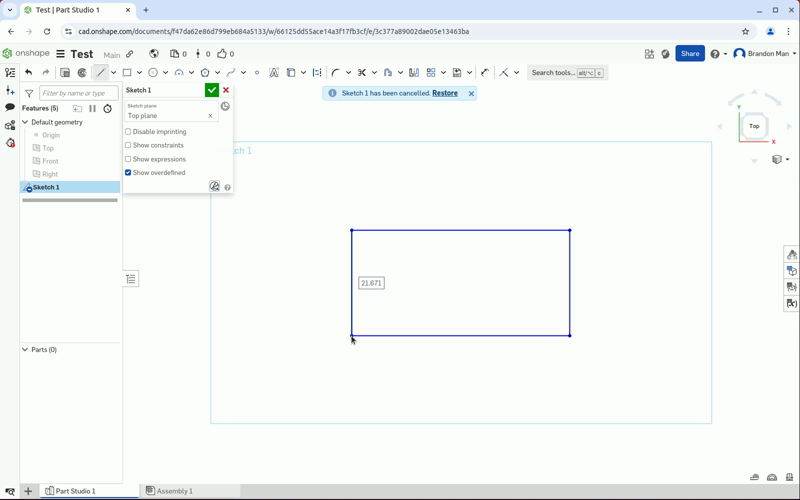
mouse_move(515, 251)
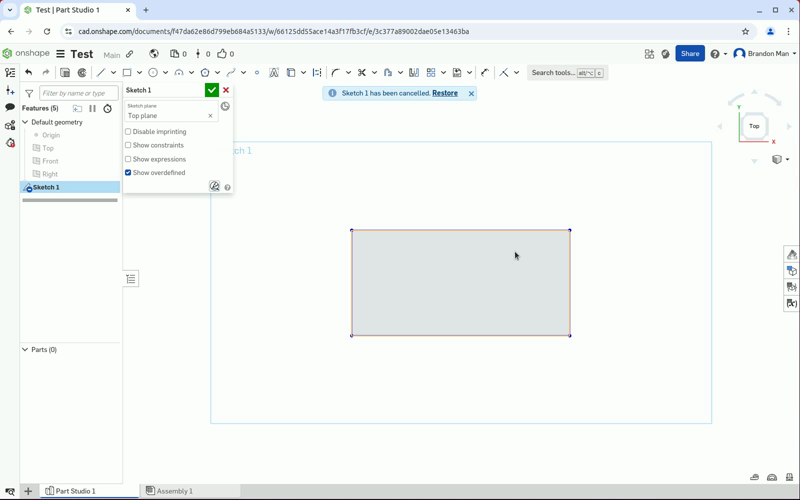
click(515, 251)
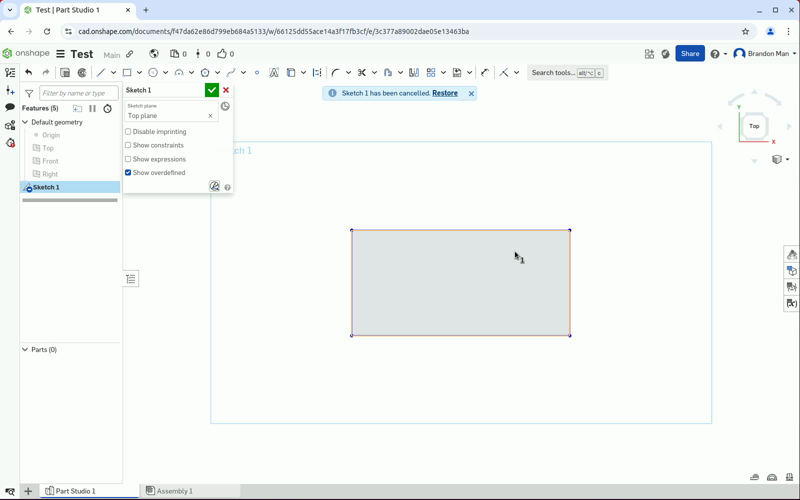
mouse_move(73, 352)
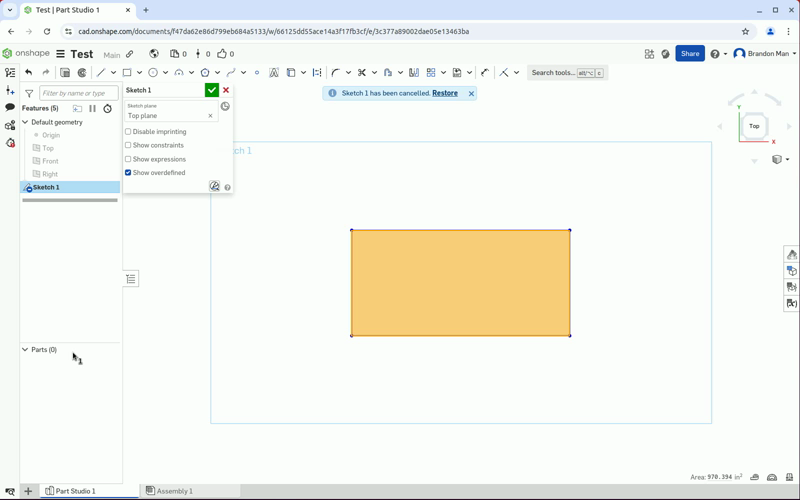
key(shift+y)
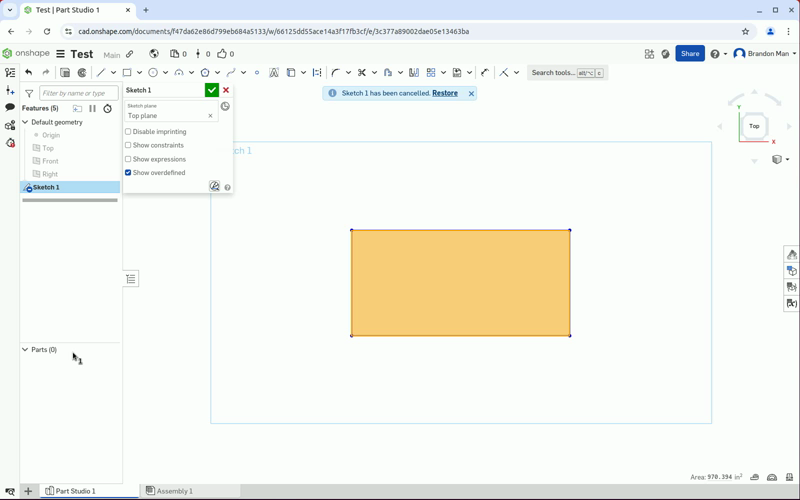
key(shift+e)
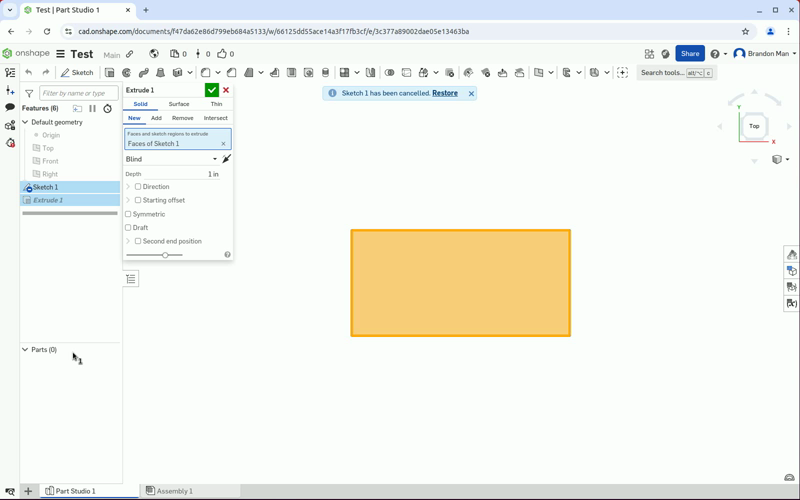
mouse_move(143, 106)
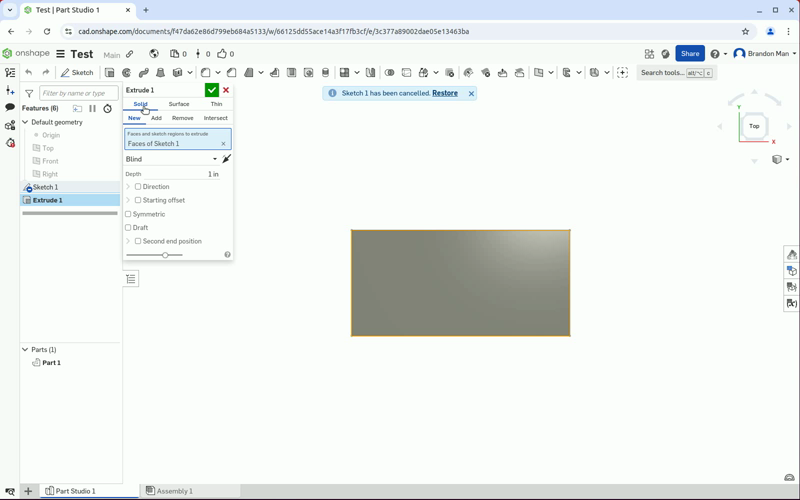
click(143, 106)
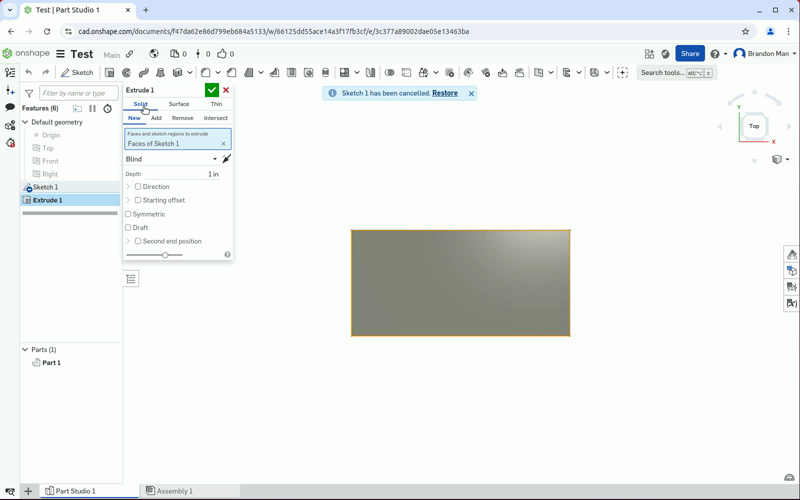
mouse_move(137, 120)
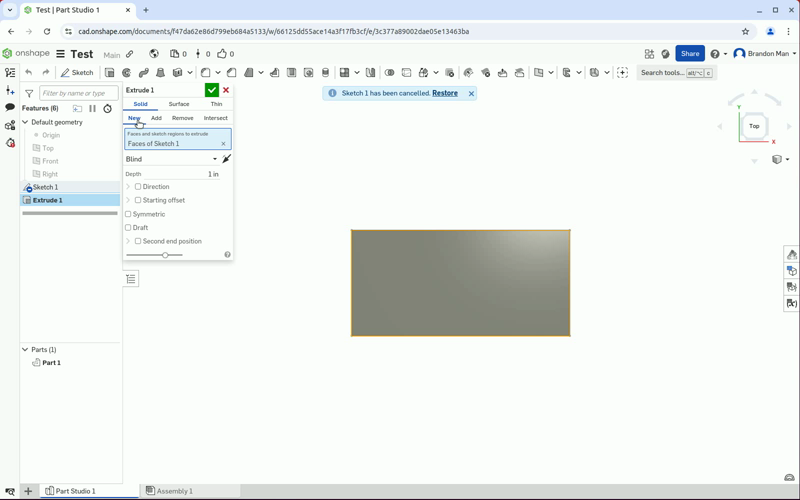
click(137, 120)
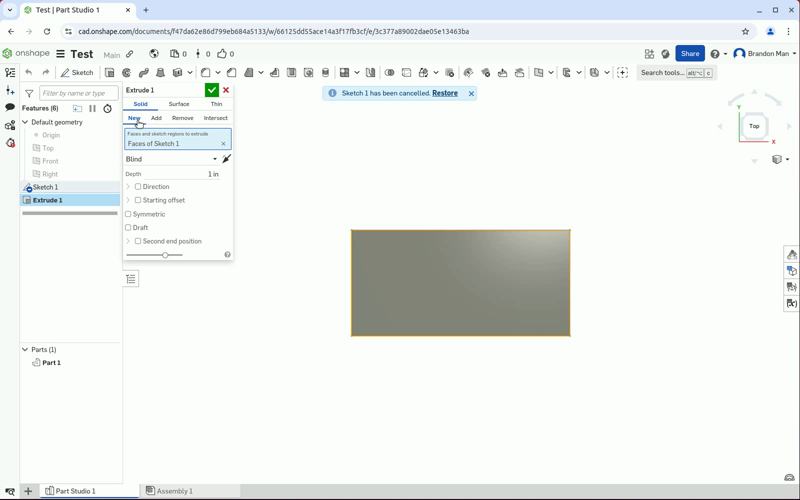
key(tab, 4)
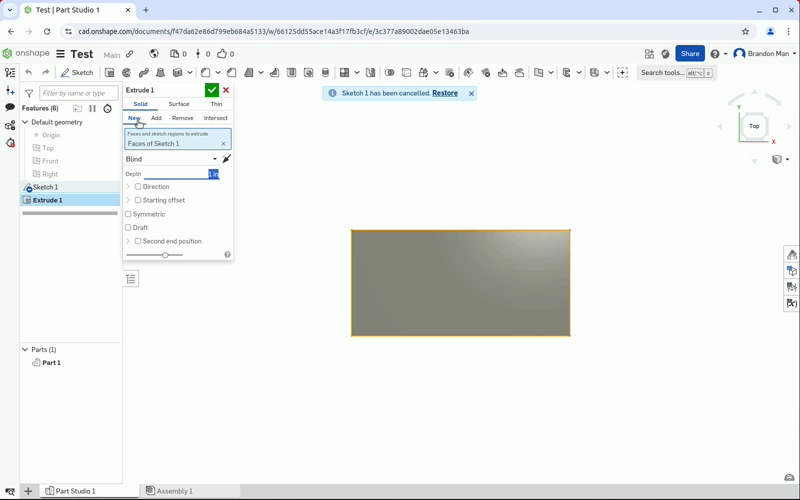
text(4.574)
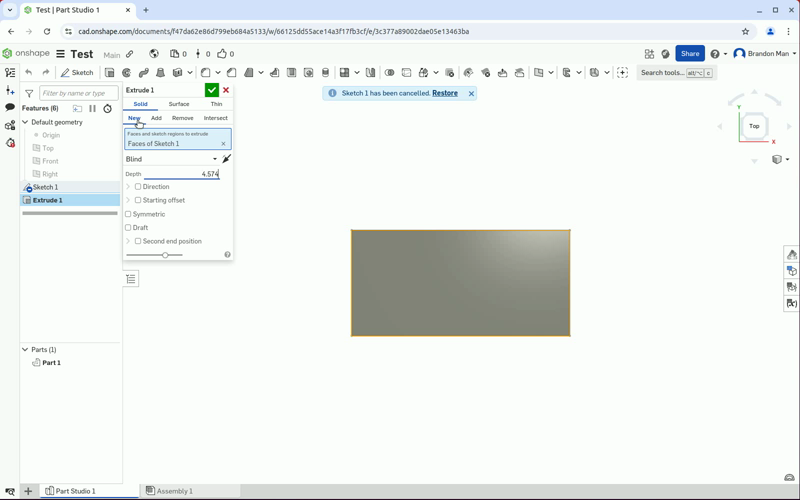
key(enter)
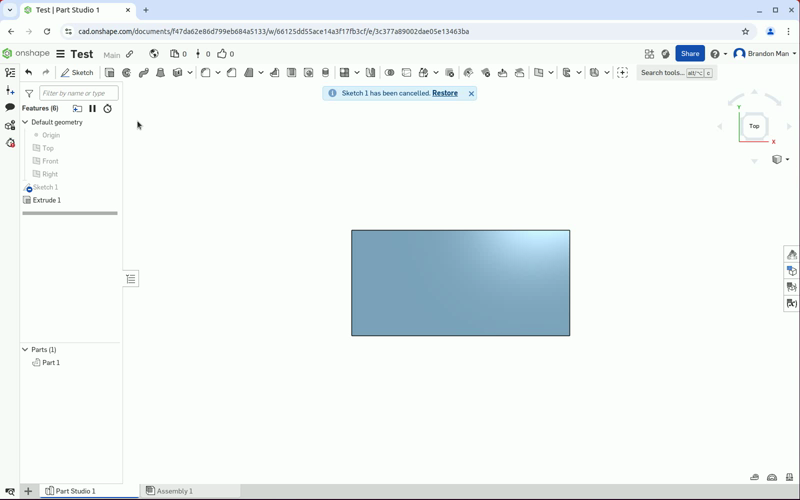
key(shift+h)
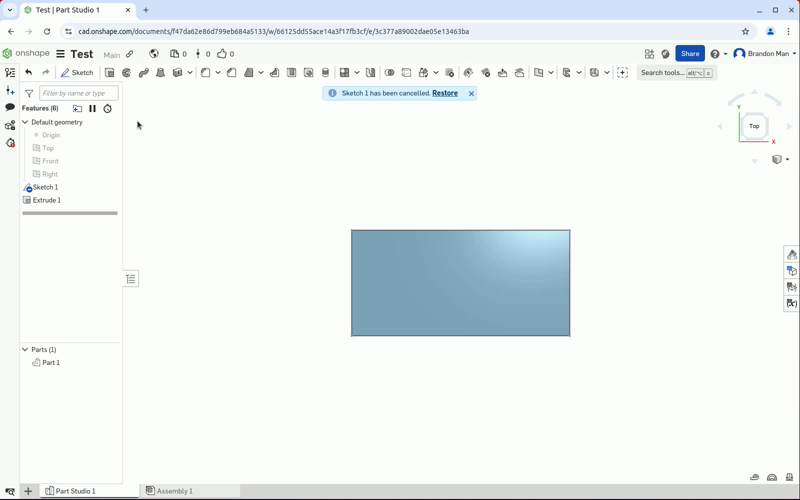
key(shift+h)
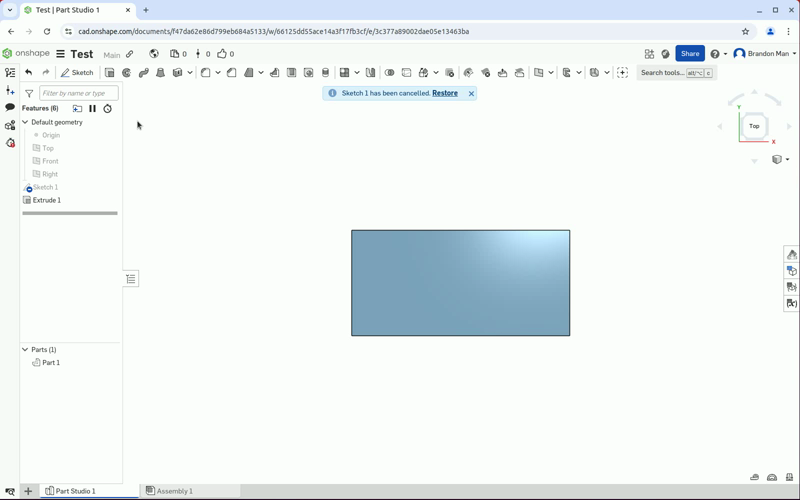
mouse_move(73, 189)
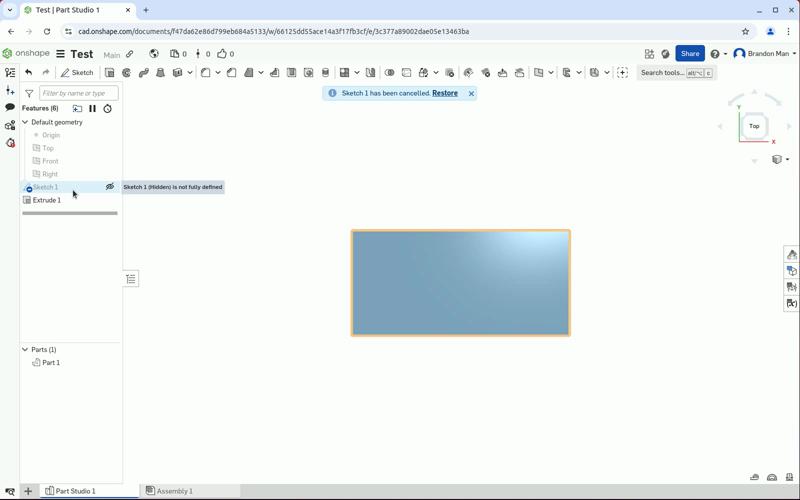
click(73, 189)
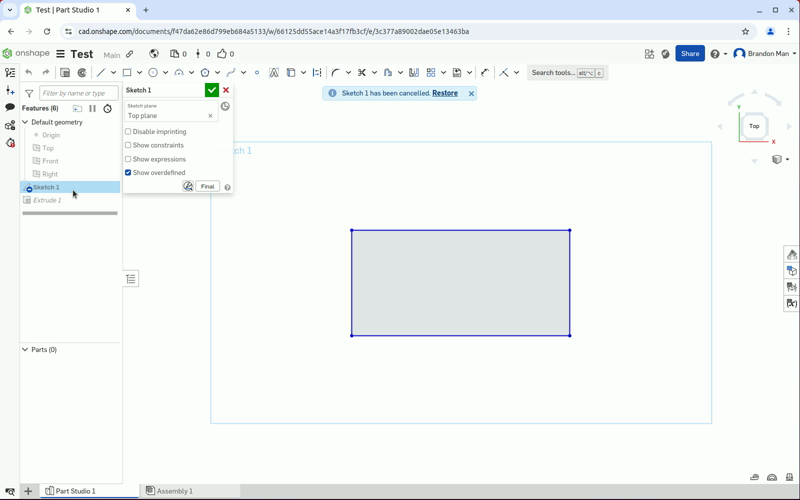
mouse_move(229, 92)
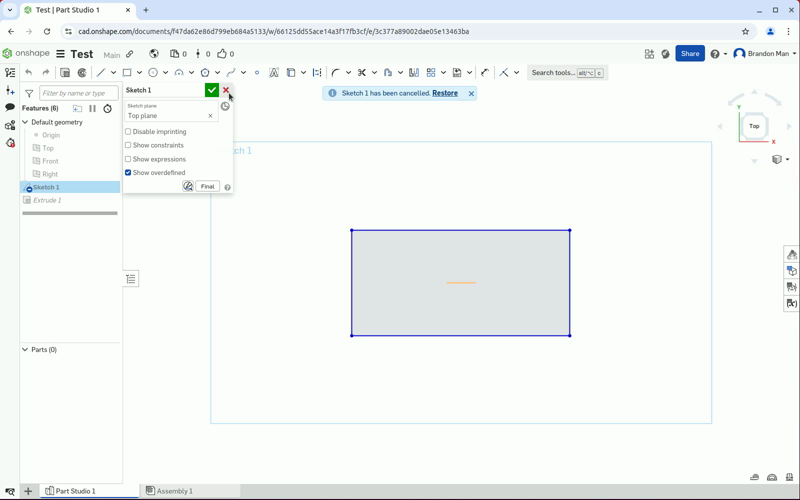
click(229, 92)
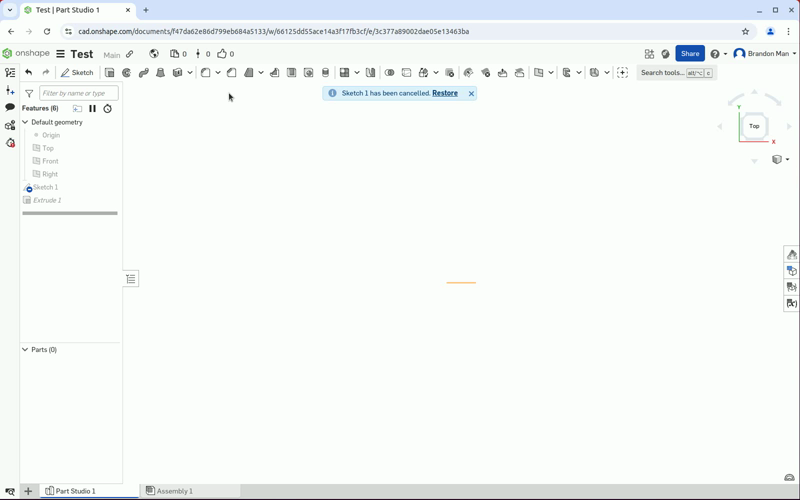
mouse_move(73, 352)
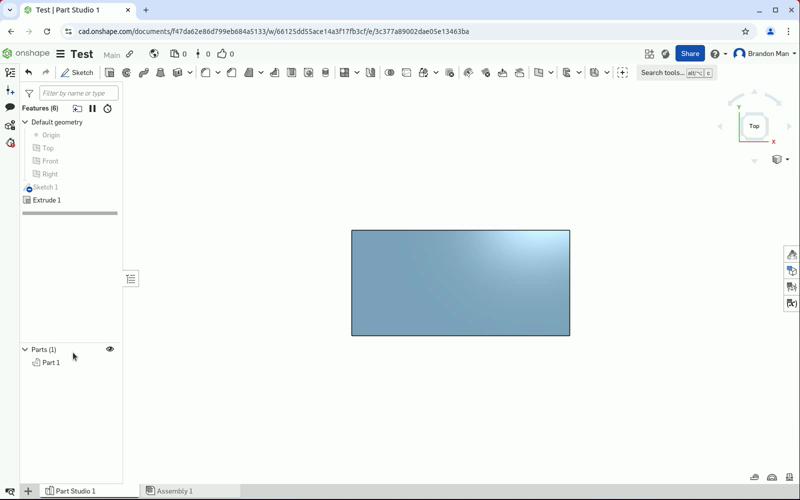
key(y)
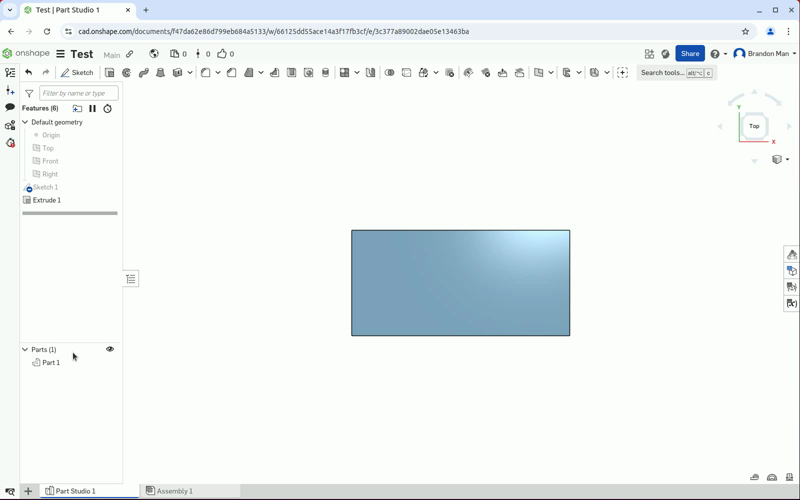
key(shift+p)
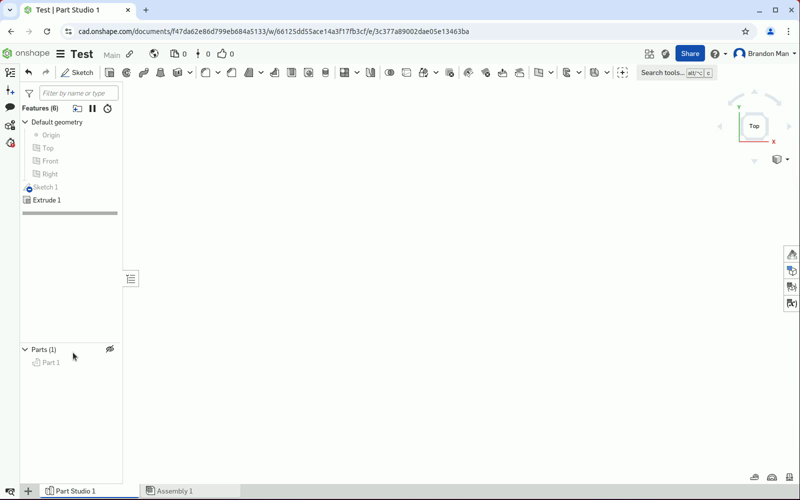
key(space)
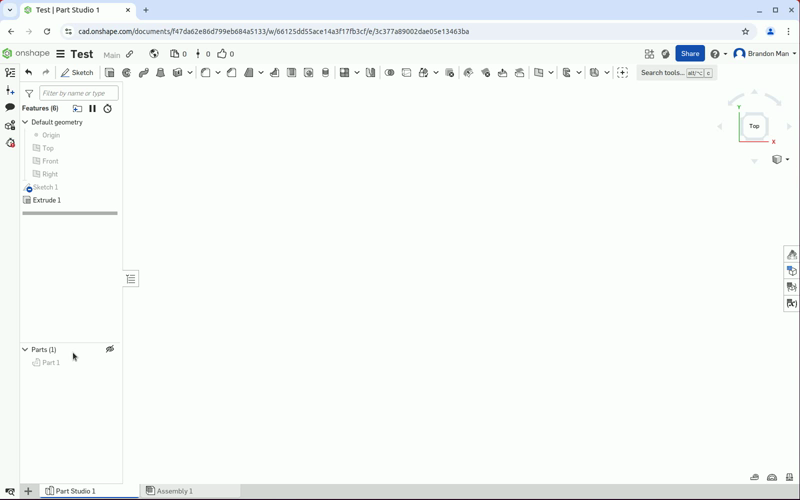
key_down(shift)
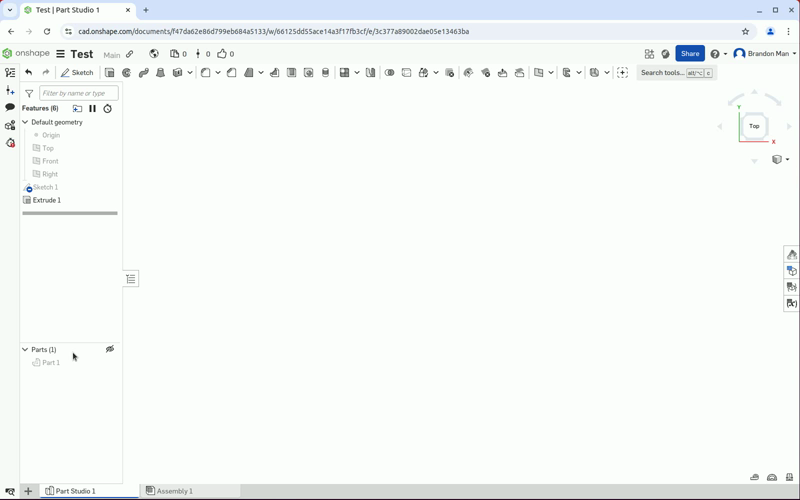
key(up)
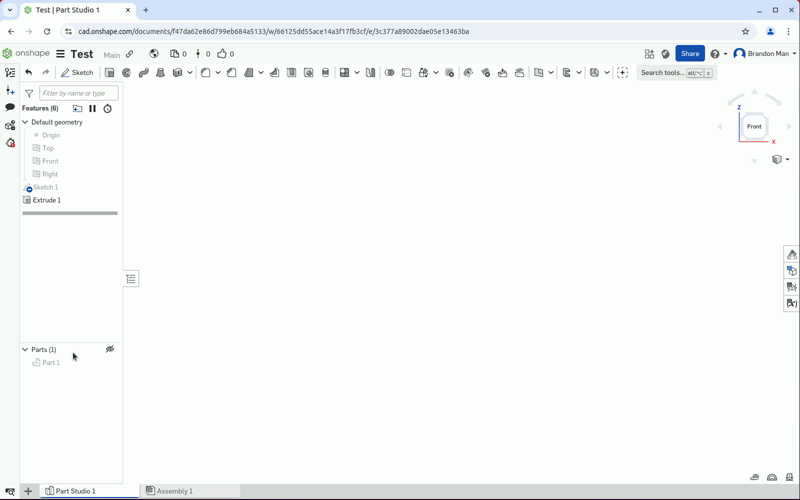
key_up(shift)
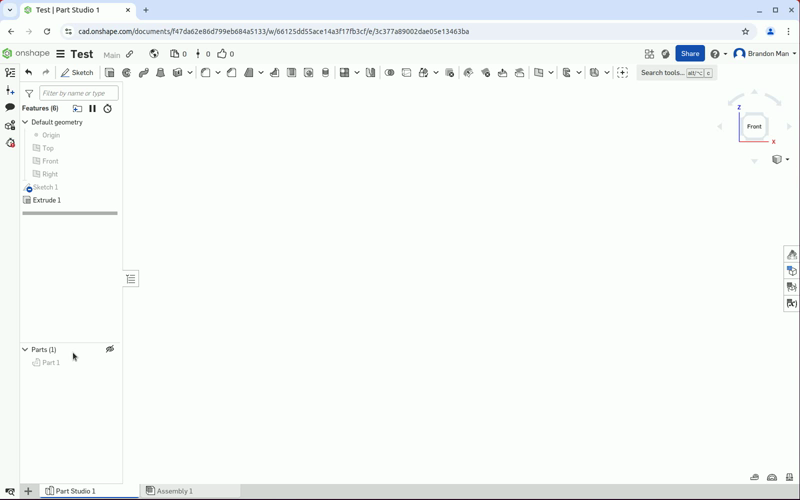
key(space)
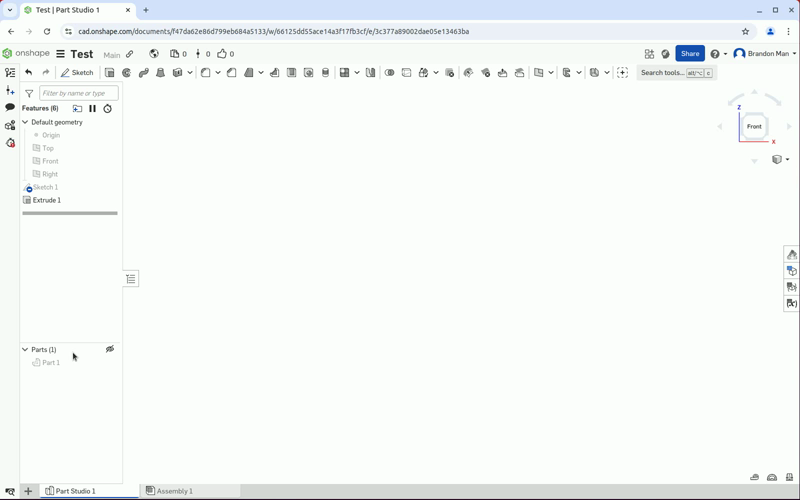
key_down(shift)
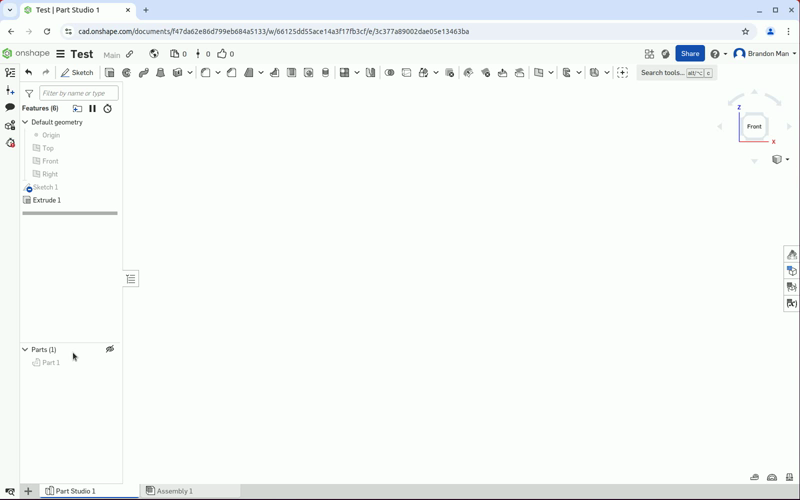
key(left)
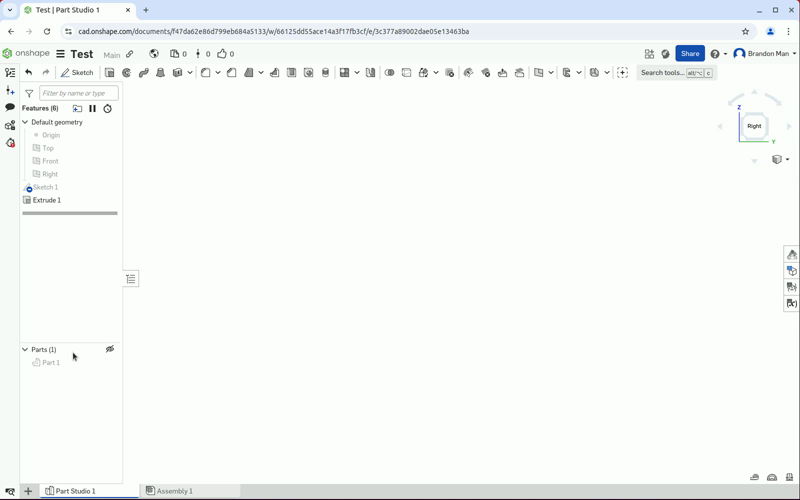
key_up(shift)
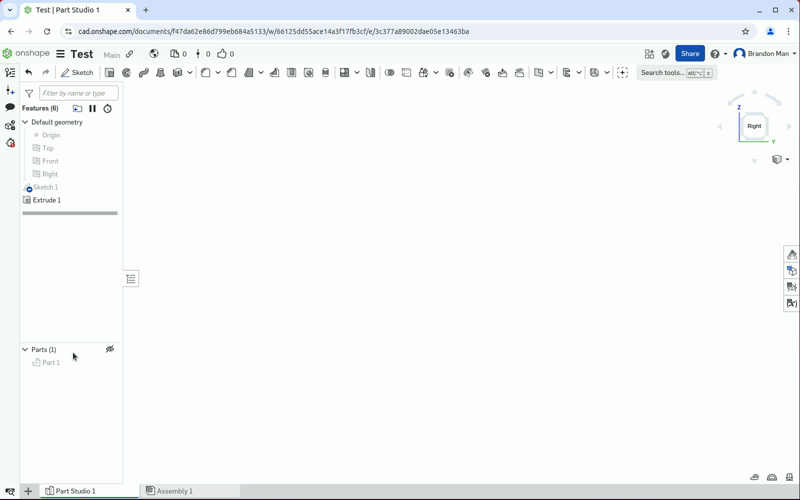
mouse_move(73, 352)
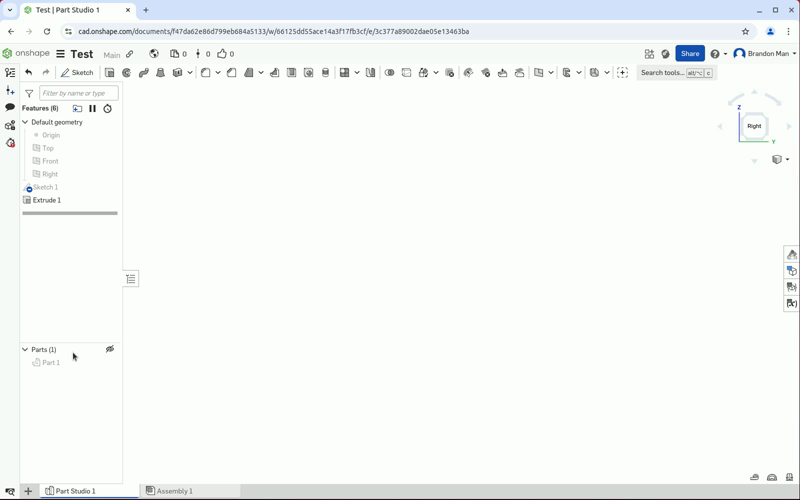
key(shift+y)
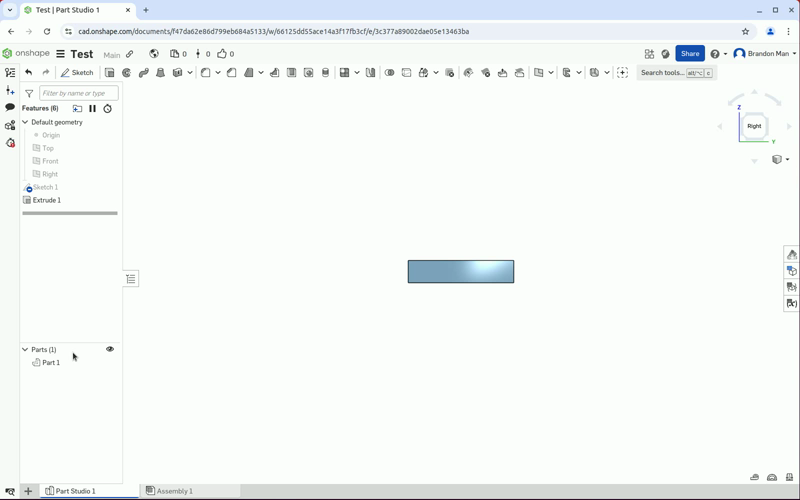
mouse_move(541, 75)
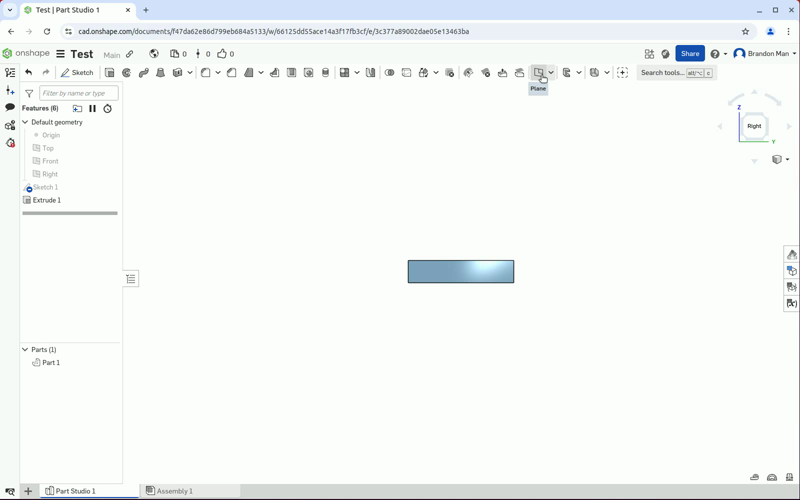
click(541, 75)
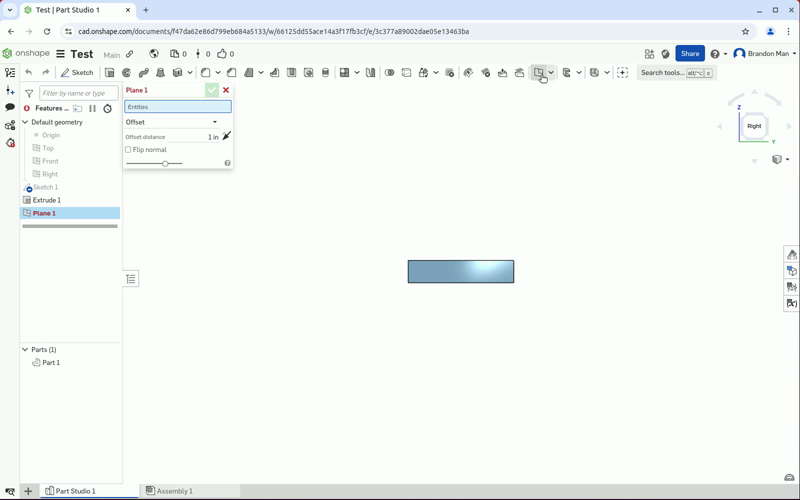
mouse_move(73, 176)
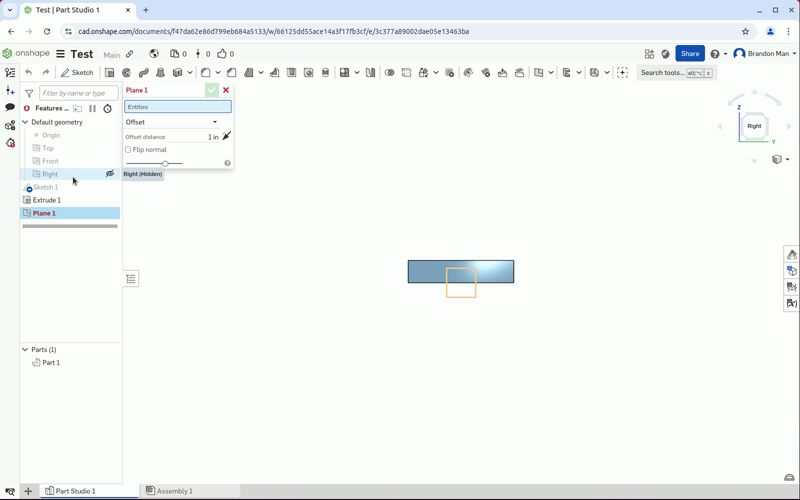
click(73, 176)
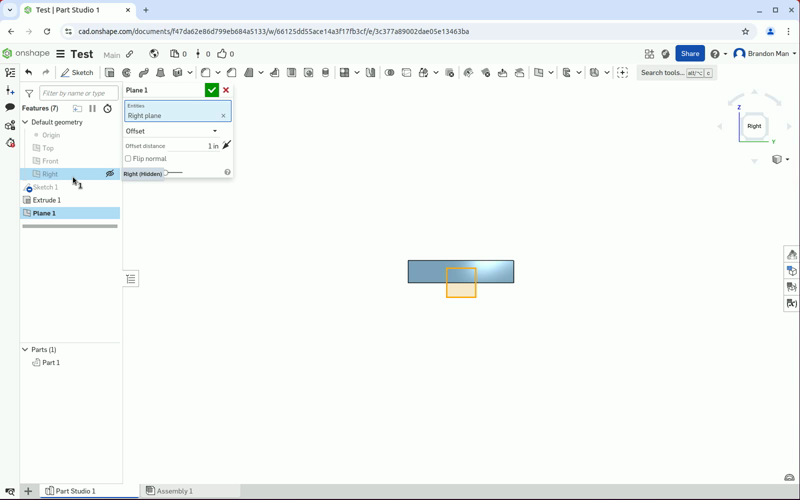
key(tab, 2)
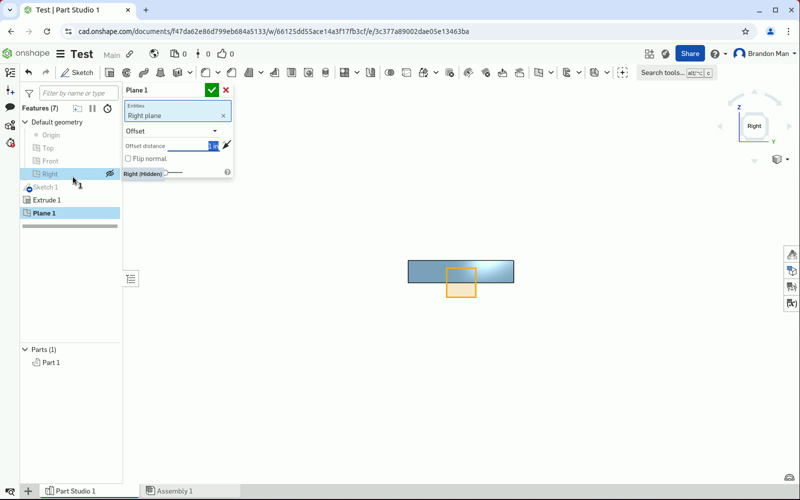
text(22.4)
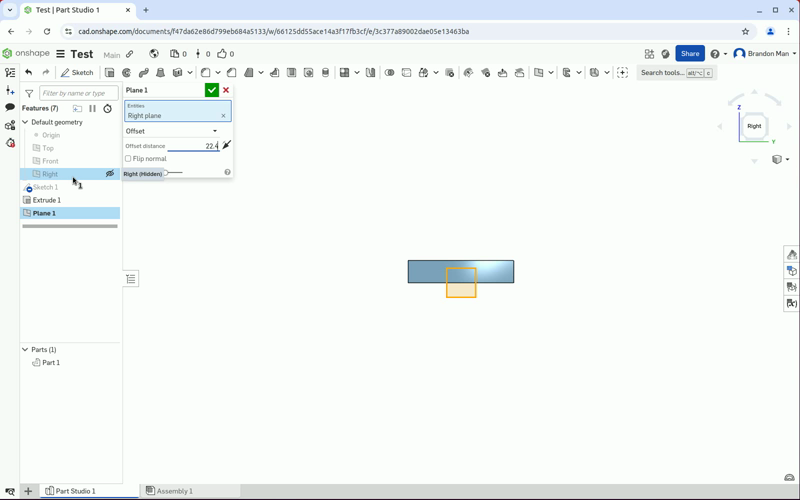
key(enter, 2)
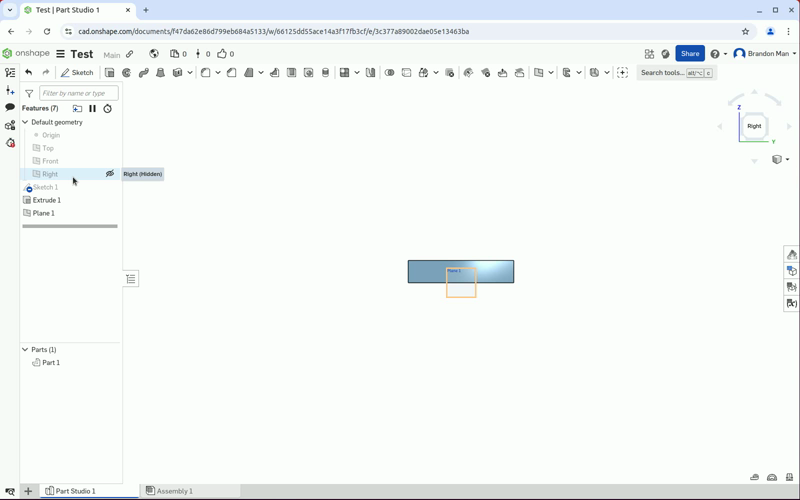
key(shift+s)
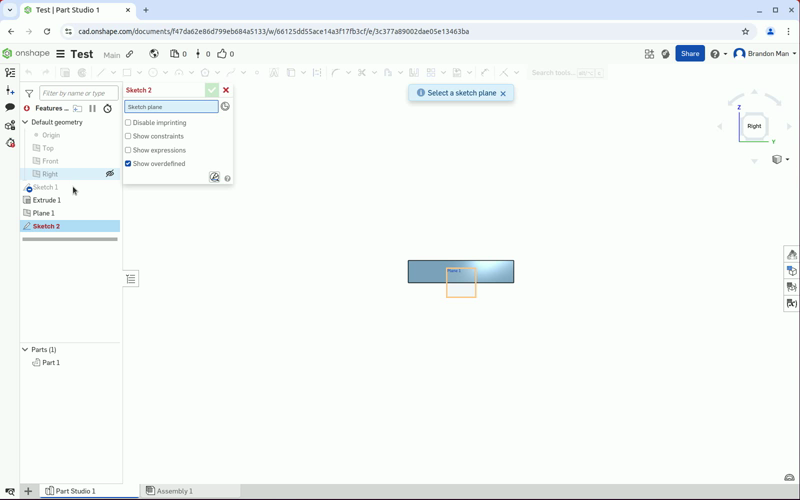
mouse_move(73, 215)
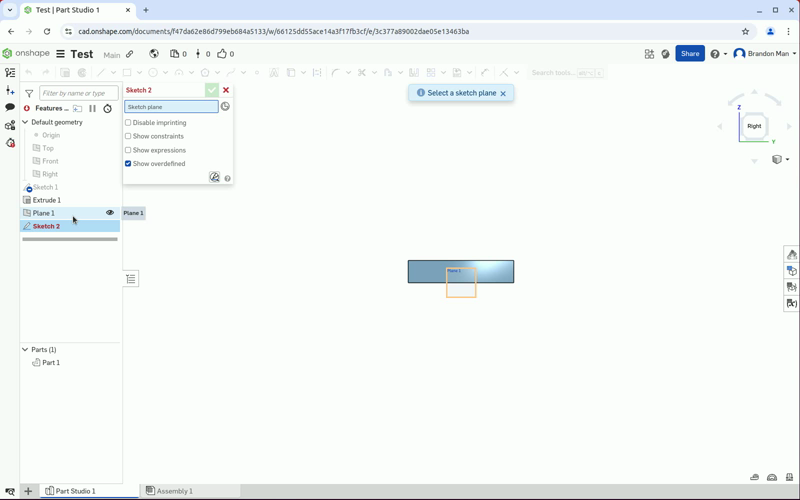
click(73, 215)
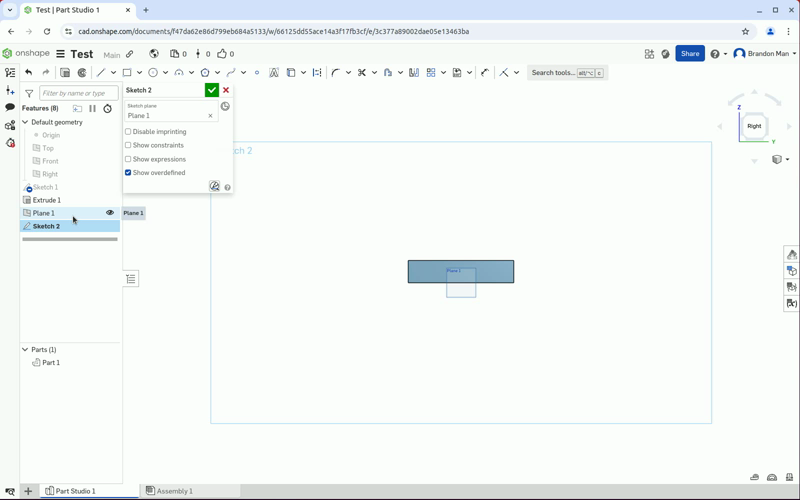
mouse_move(73, 352)
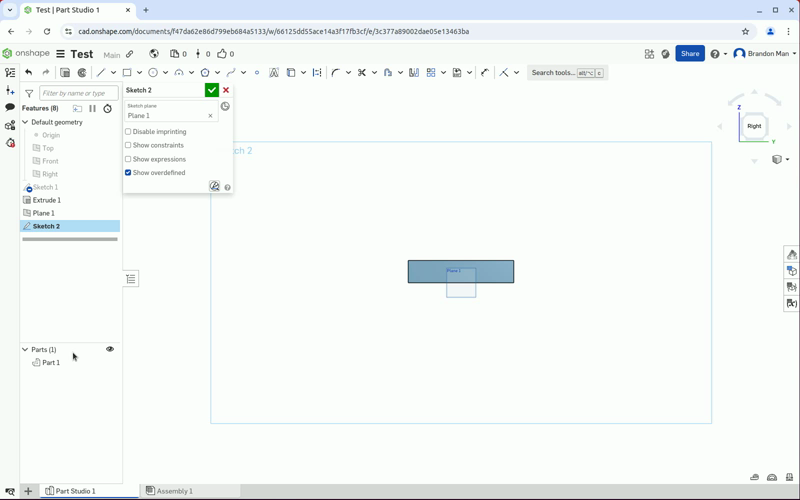
key(y)
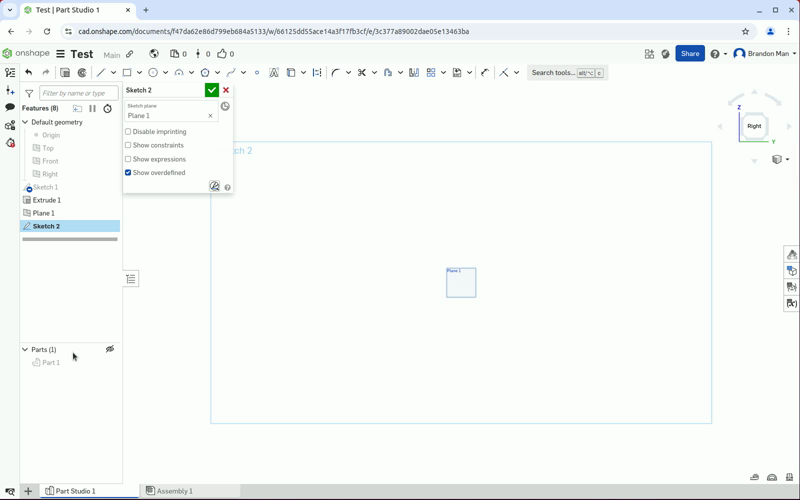
key(l)
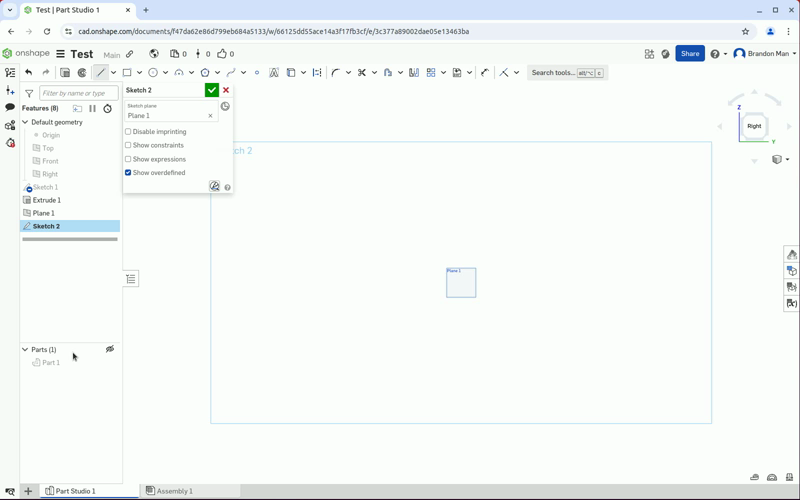
key_down(shift)
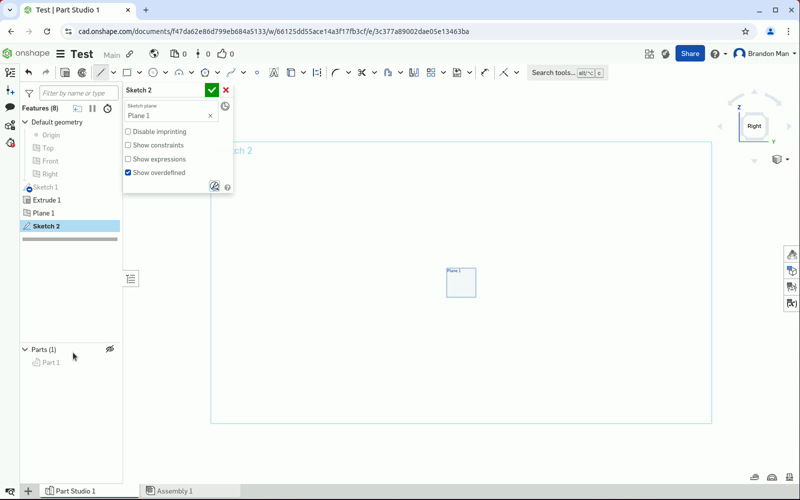
mouse_move(407, 282)
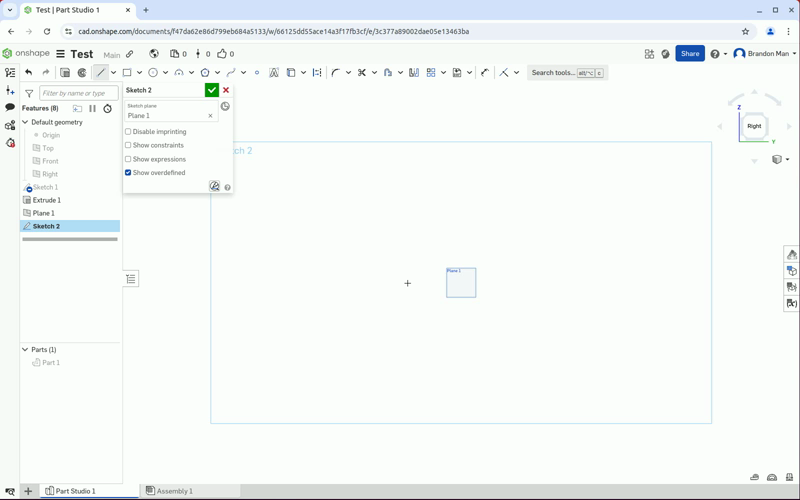
click(407, 282)
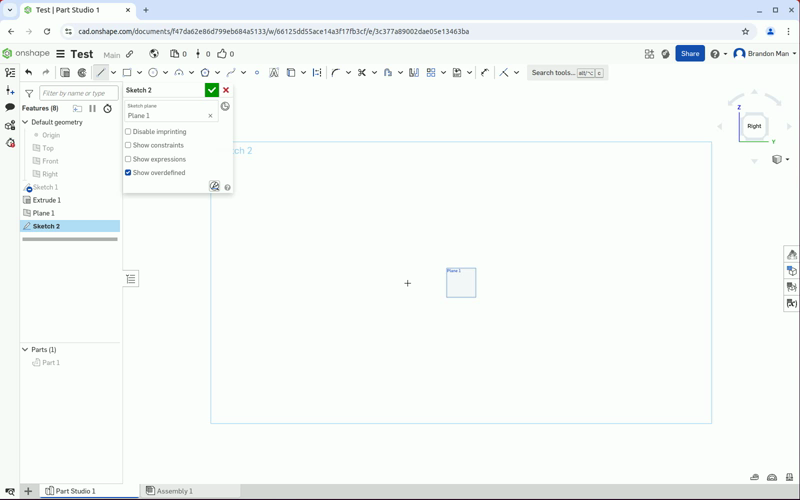
key_up(shift)
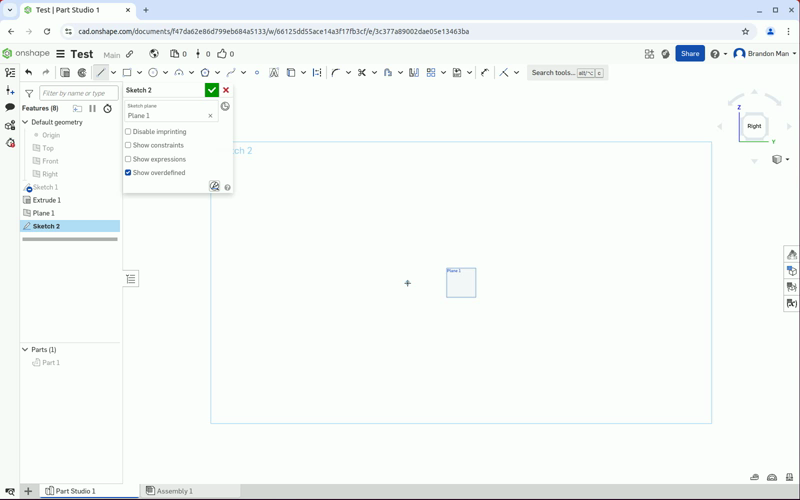
key_down(shift)
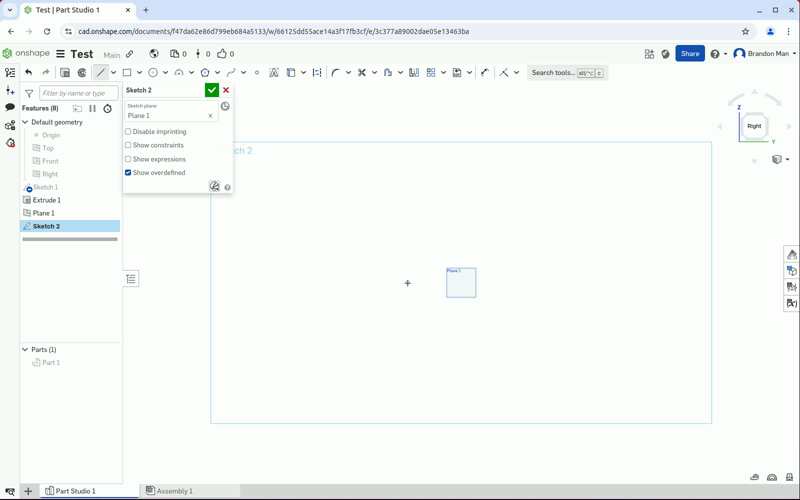
mouse_move(513, 282)
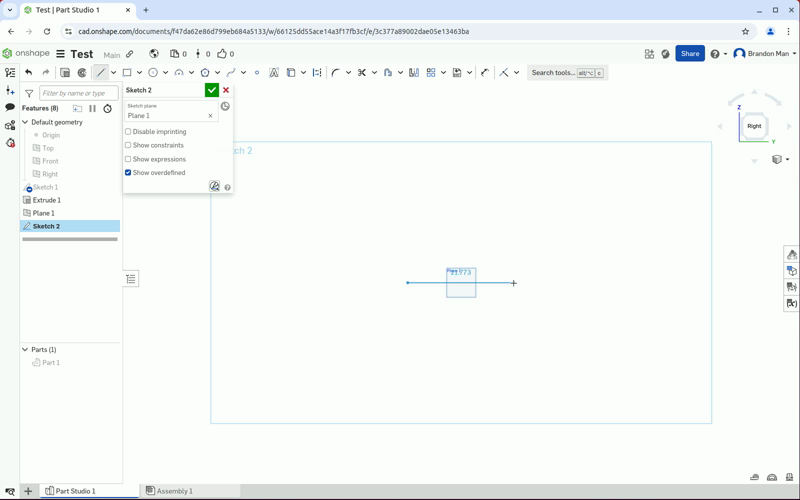
click(513, 282)
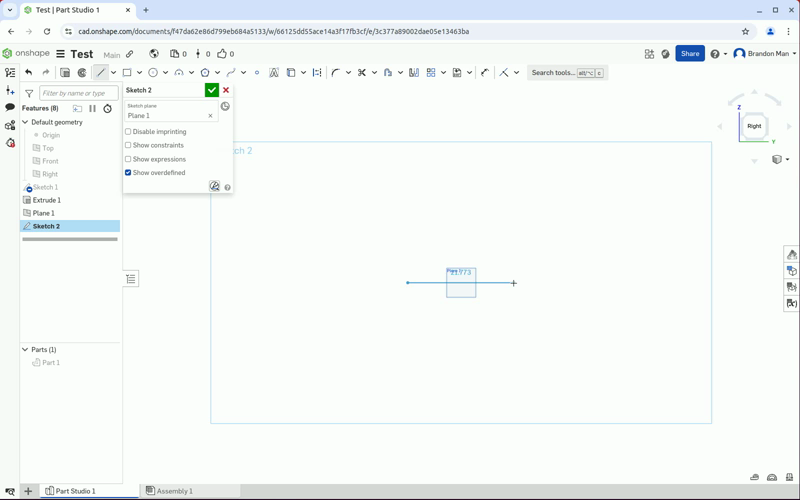
key_up(shift)
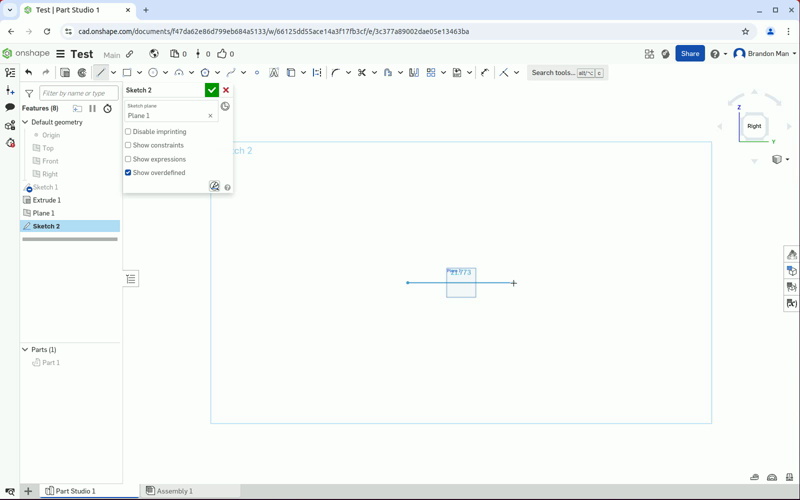
key_down(shift)
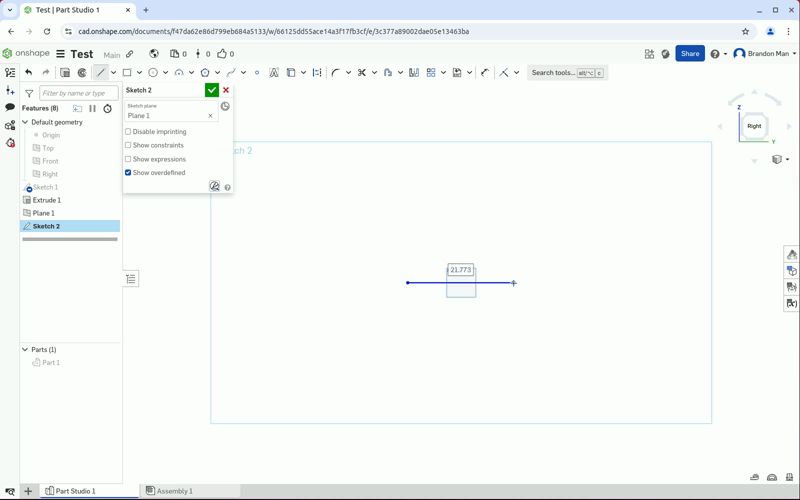
mouse_move(543, 282)
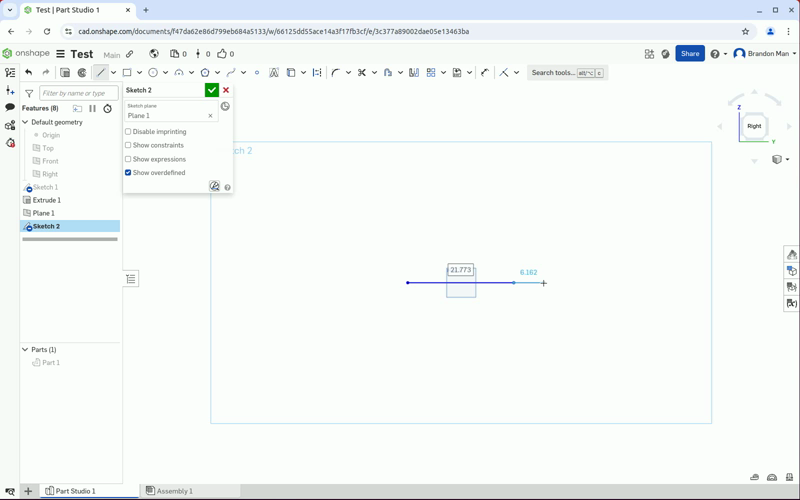
mouse_move(513, 260)
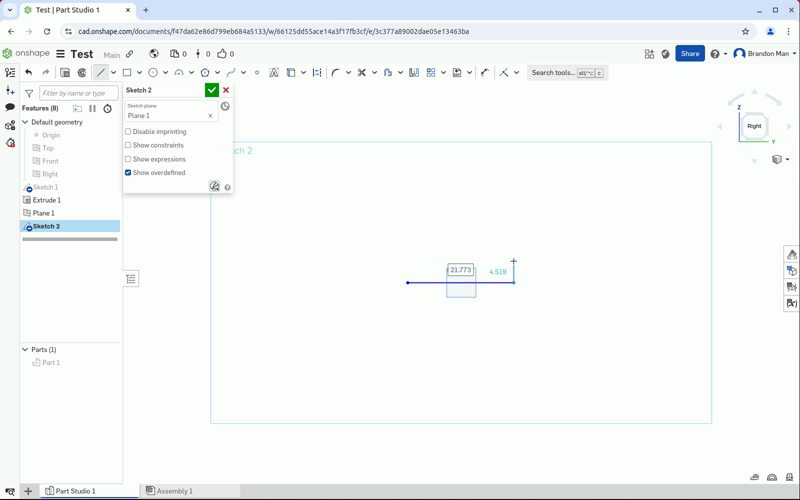
click(513, 260)
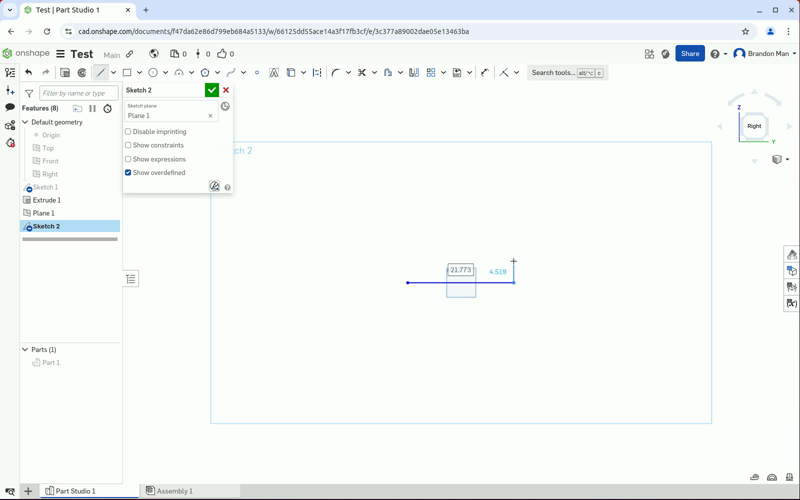
key_up(shift)
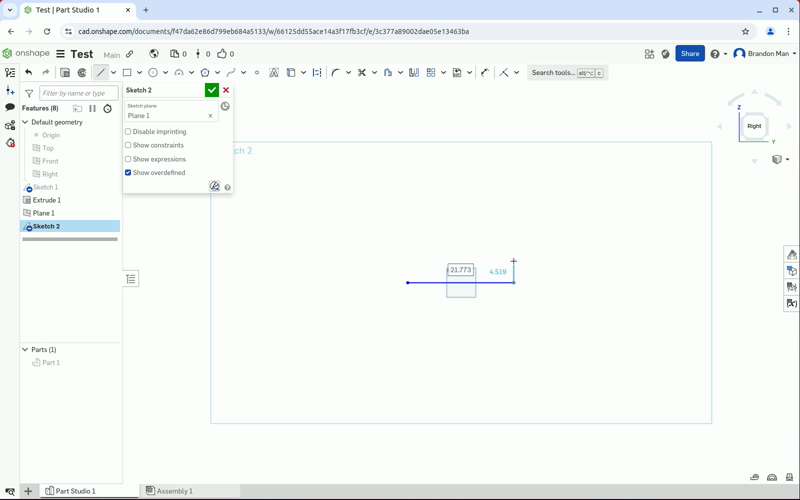
key_down(shift)
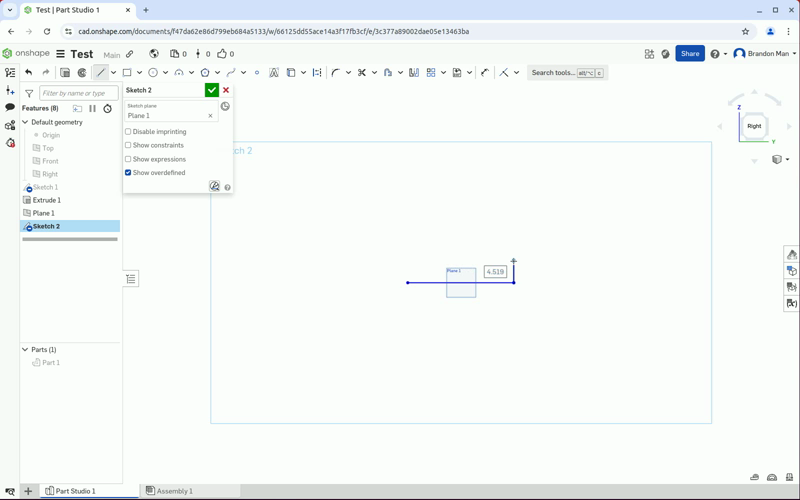
mouse_move(407, 260)
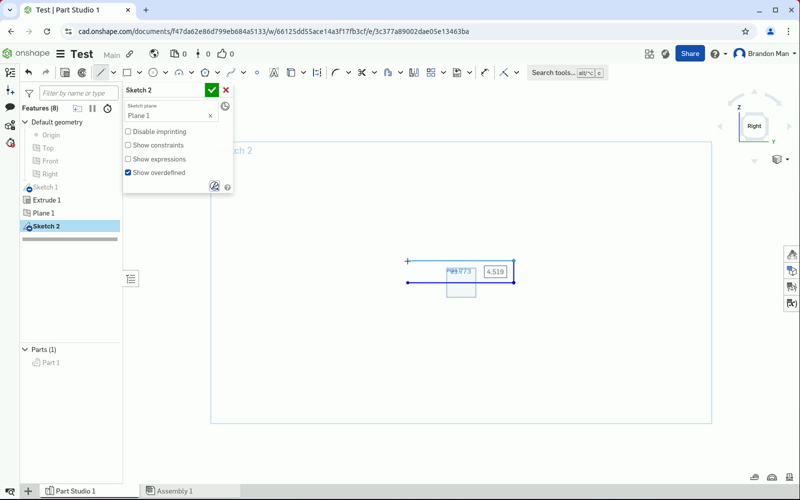
click(407, 260)
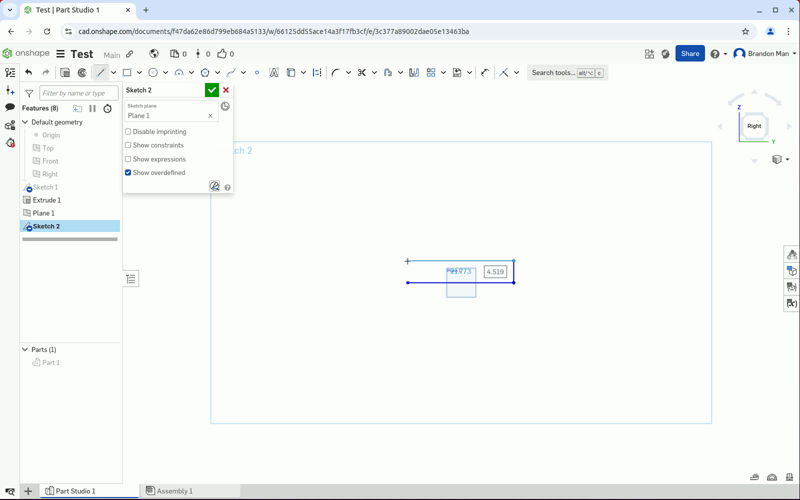
key_up(shift)
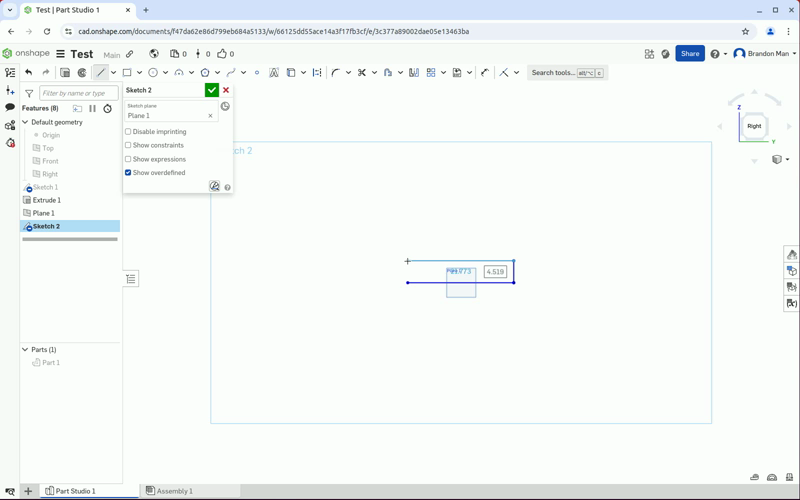
mouse_move(437, 260)
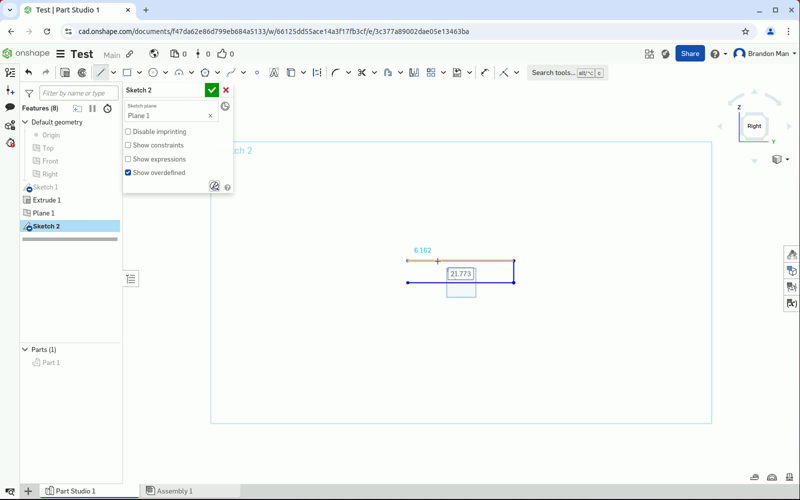
key_down(shift)
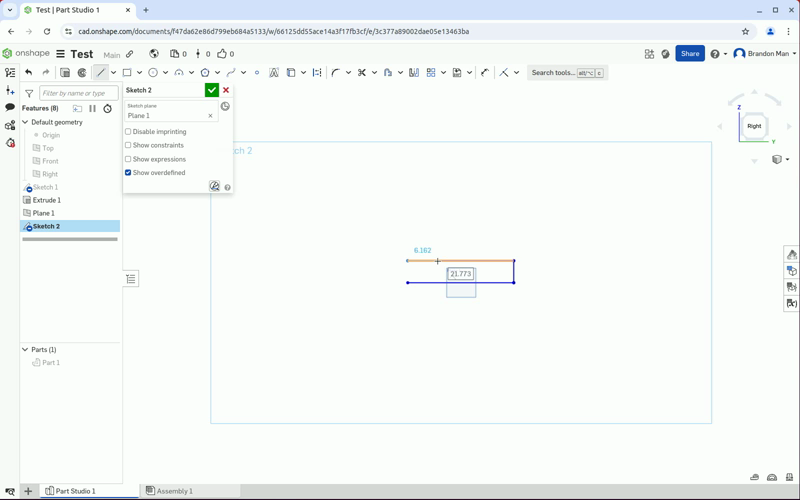
mouse_move(407, 282)
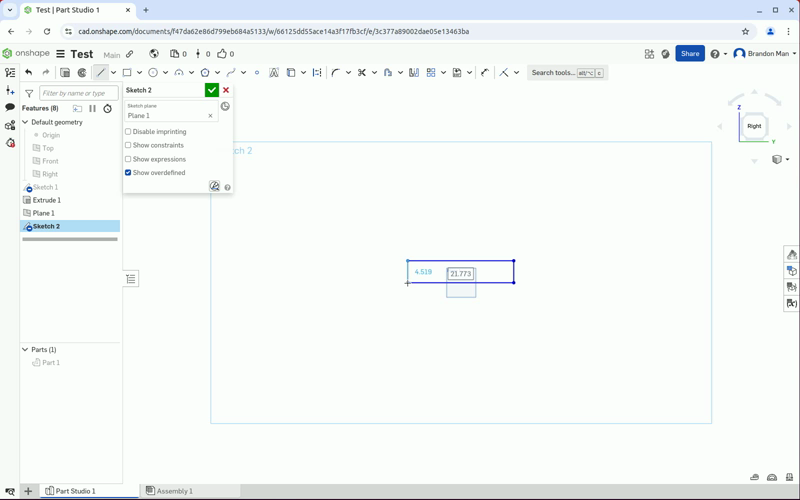
key_up(shift)
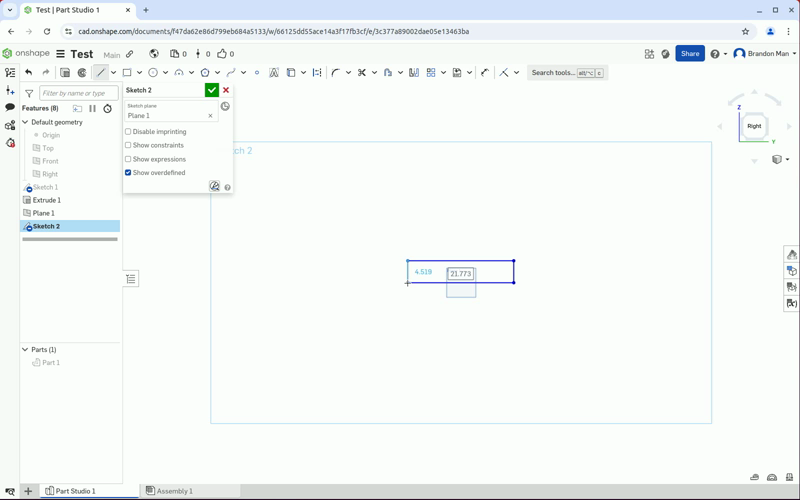
click(407, 282)
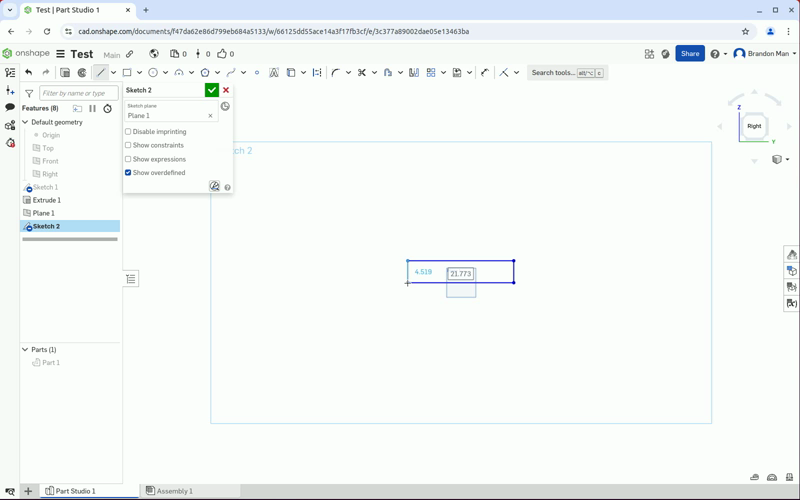
key(esc)
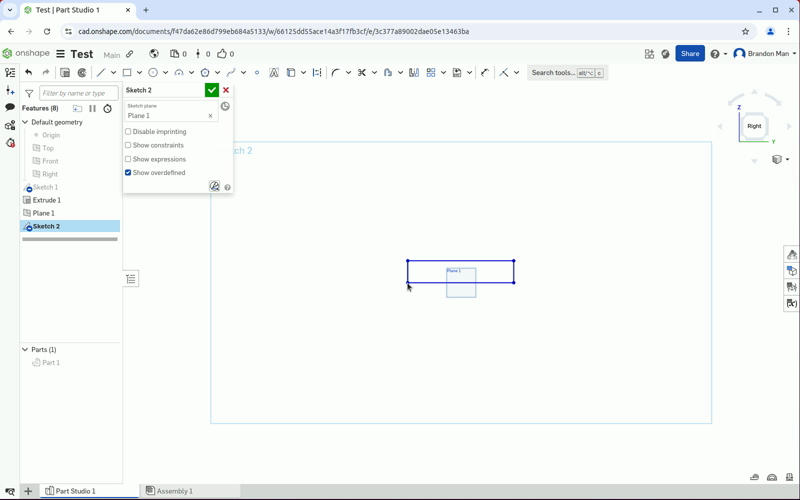
mouse_move(409, 278)
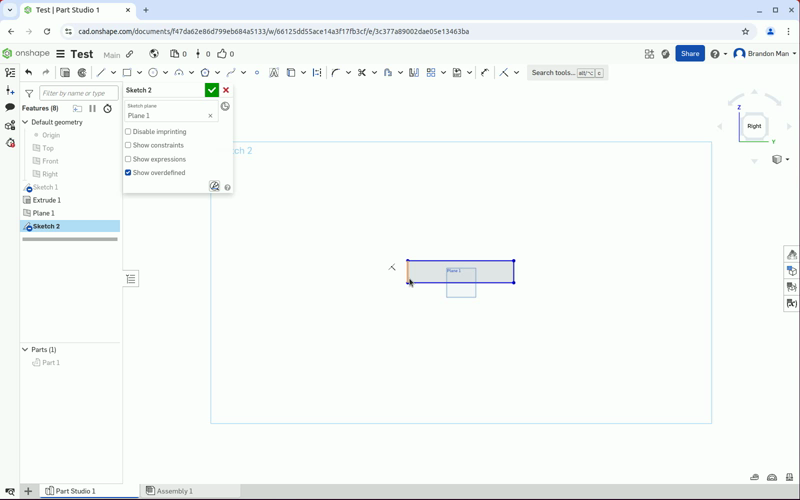
click(409, 278)
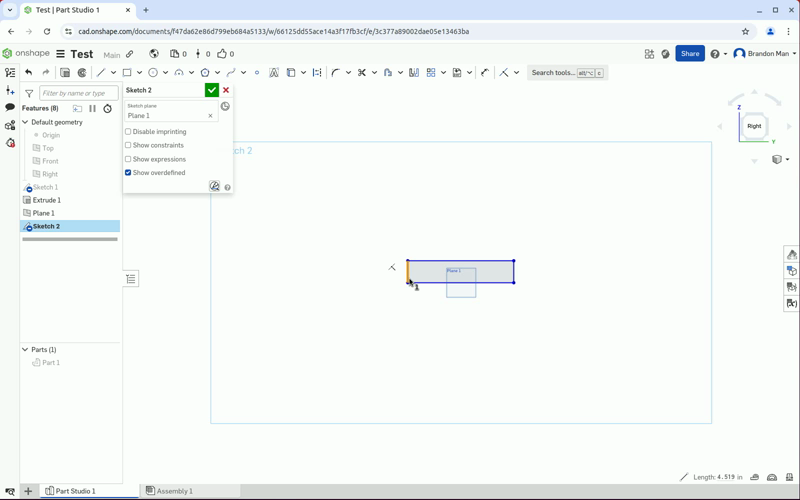
mouse_move(73, 352)
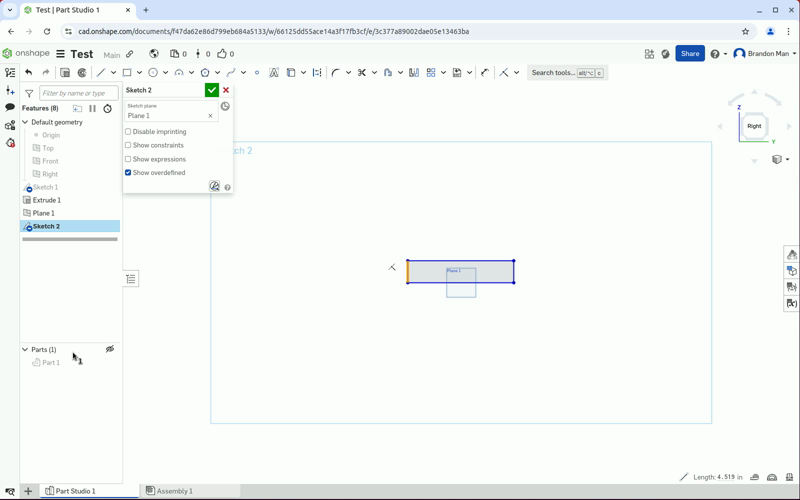
key(shift+y)
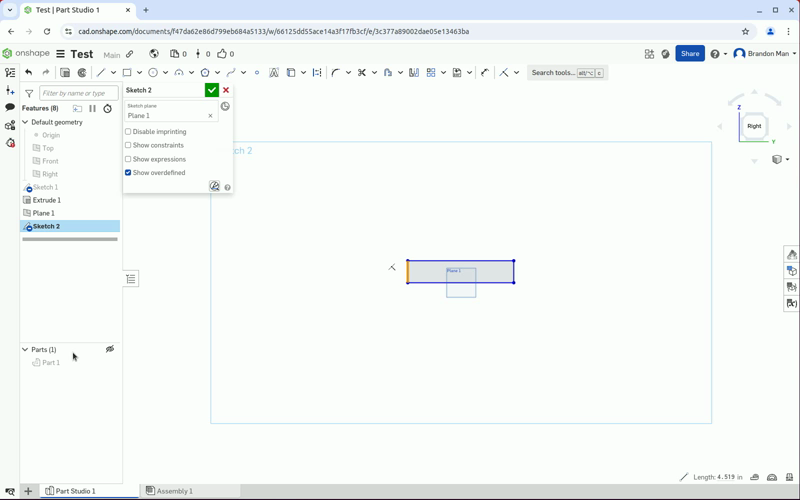
key(shift+e)
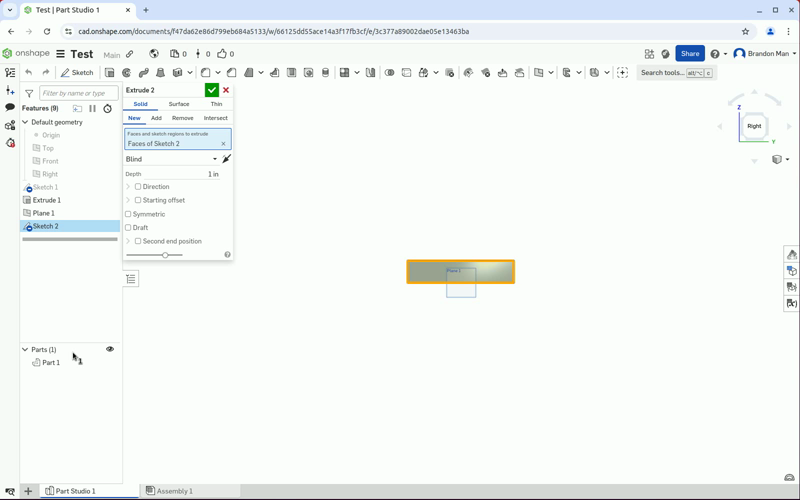
mouse_move(143, 106)
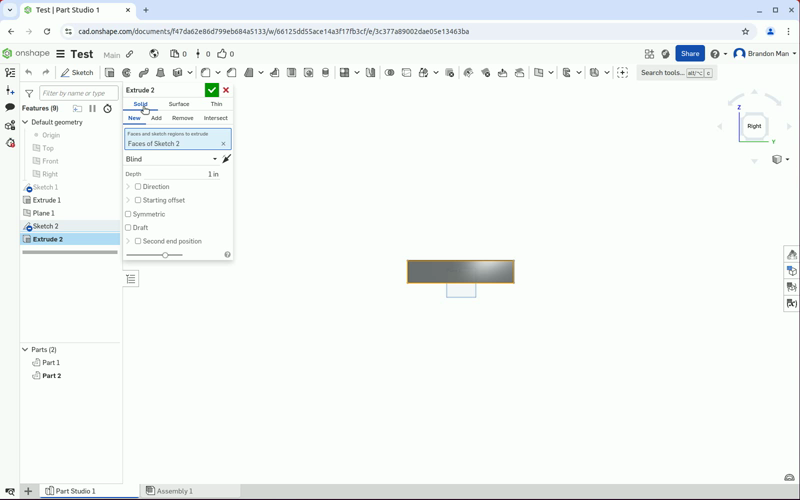
click(143, 106)
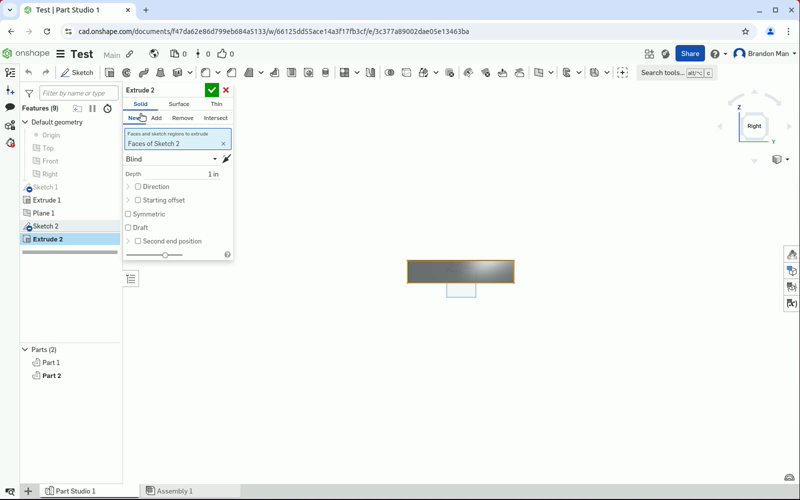
mouse_move(137, 120)
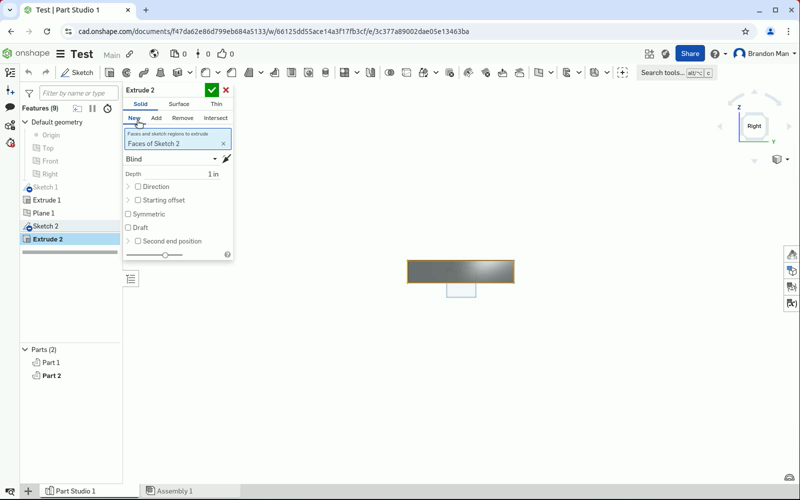
click(137, 120)
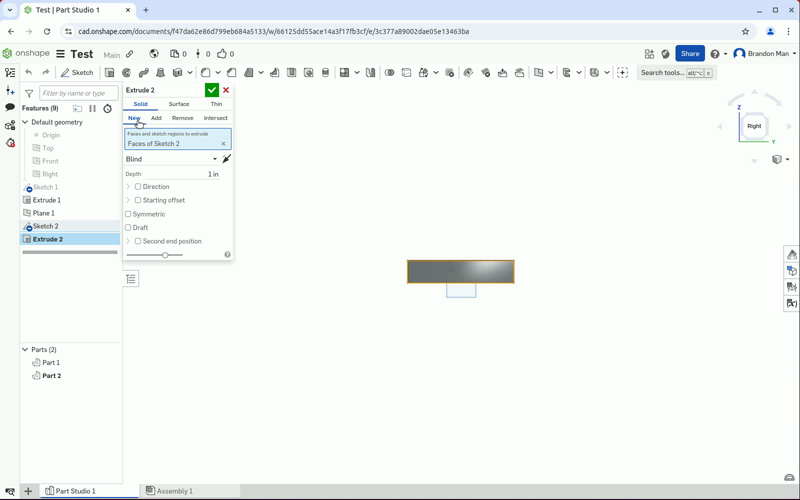
key(tab, 4)
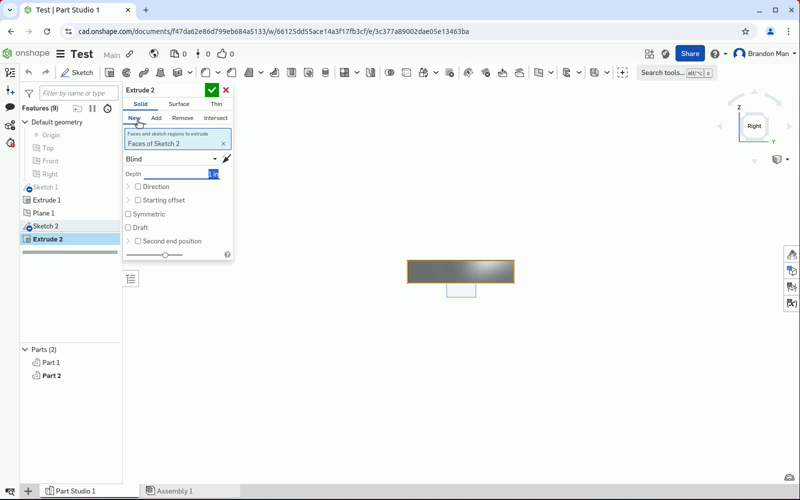
text(0.722)
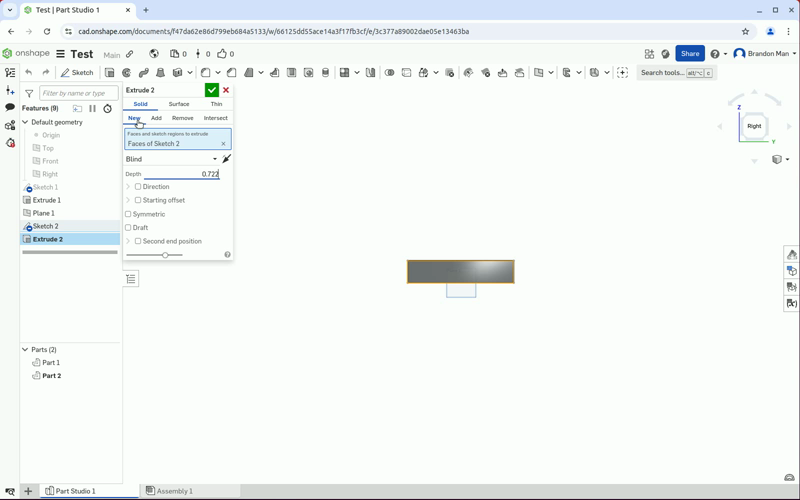
key(enter)
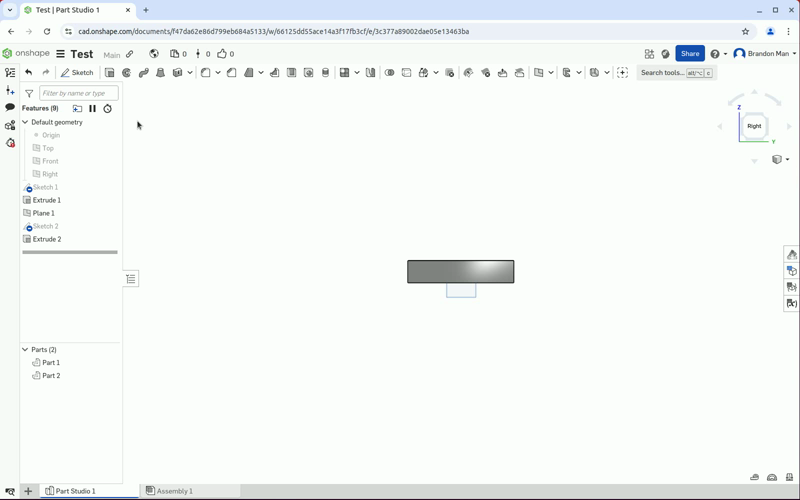
key(shift+h)
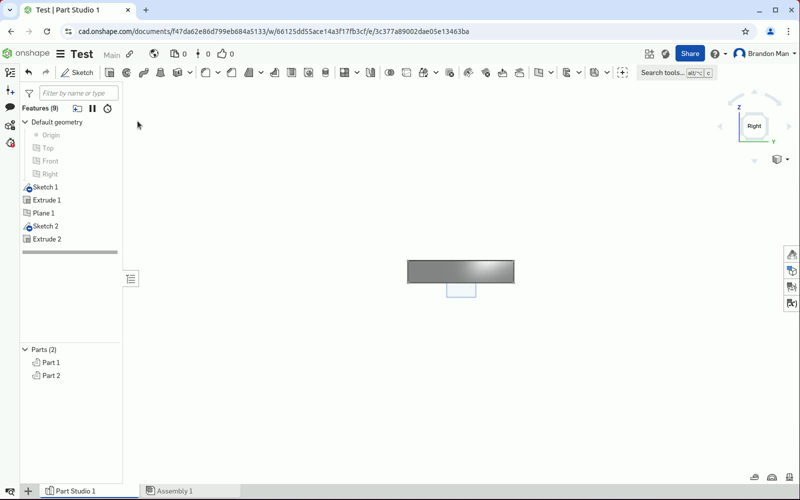
key(shift+h)
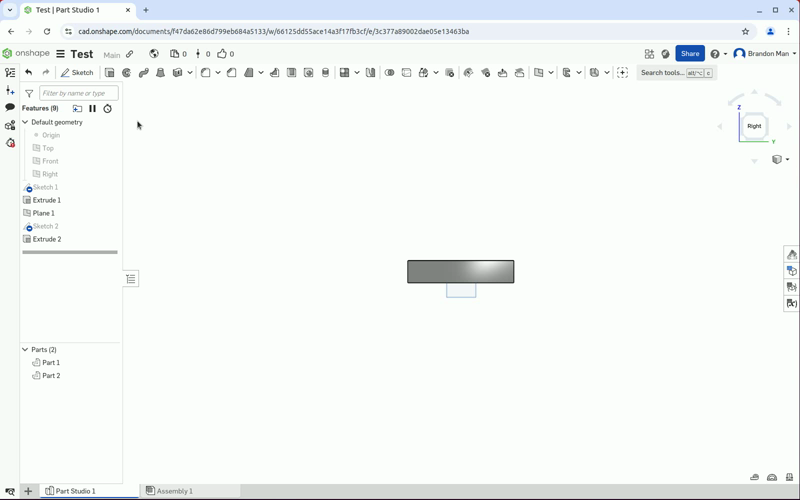
mouse_move(73, 189)
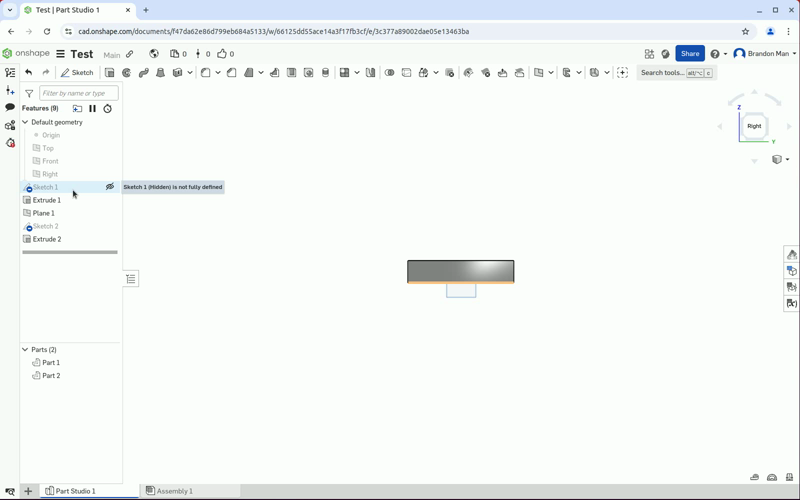
click(73, 189)
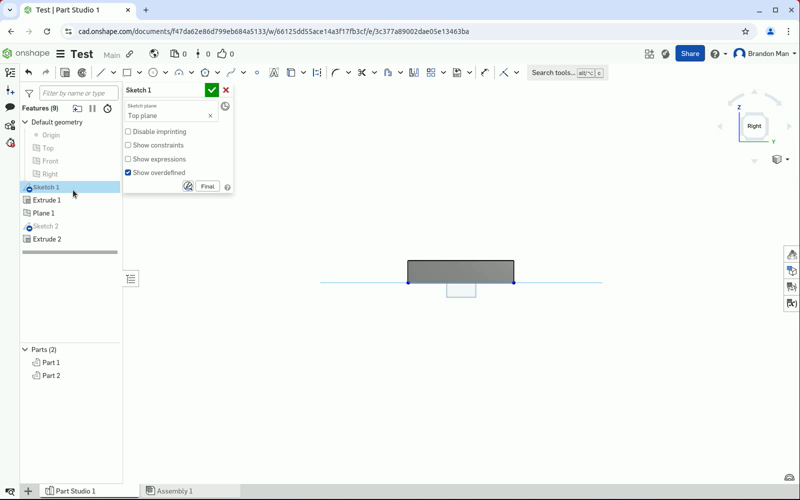
mouse_move(229, 92)
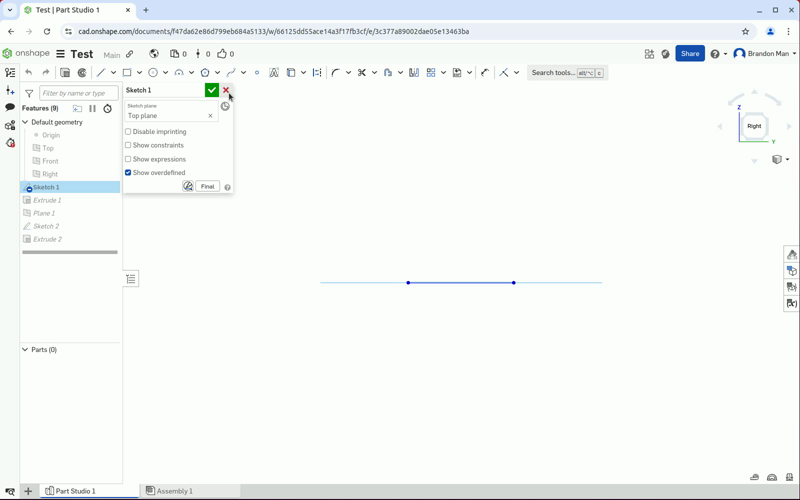
click(229, 92)
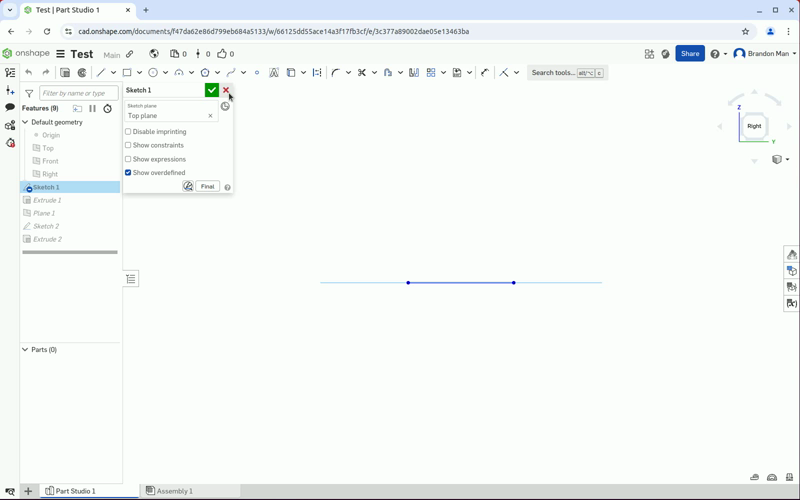
key(shift+s)
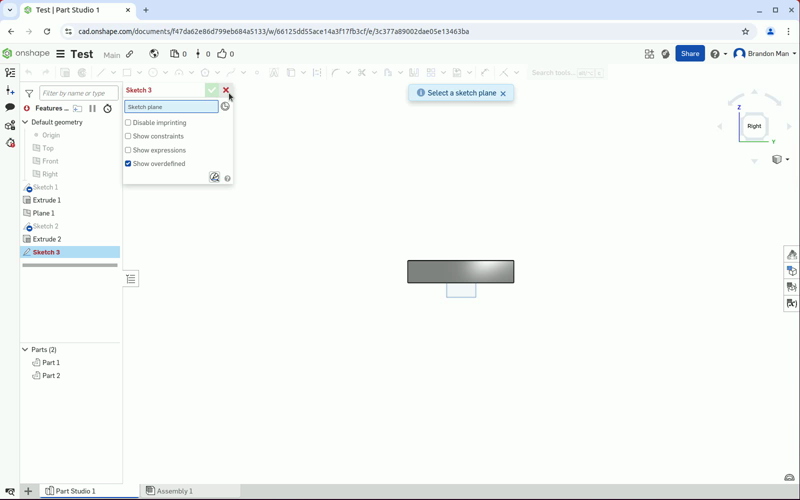
mouse_move(73, 215)
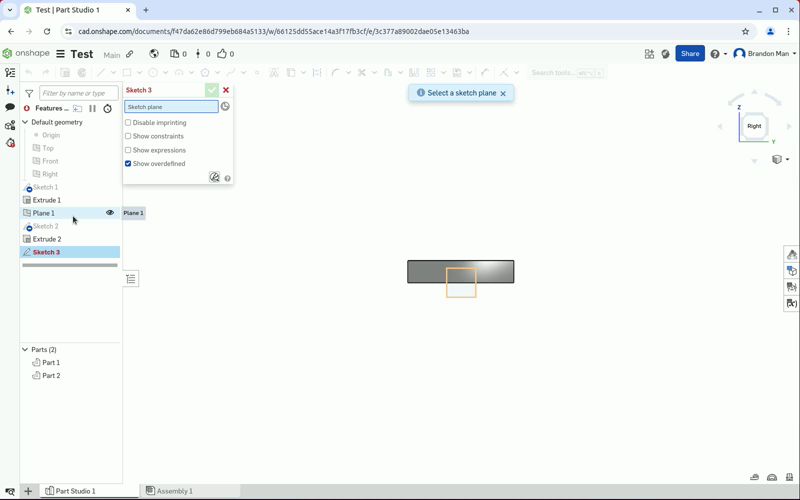
click(73, 215)
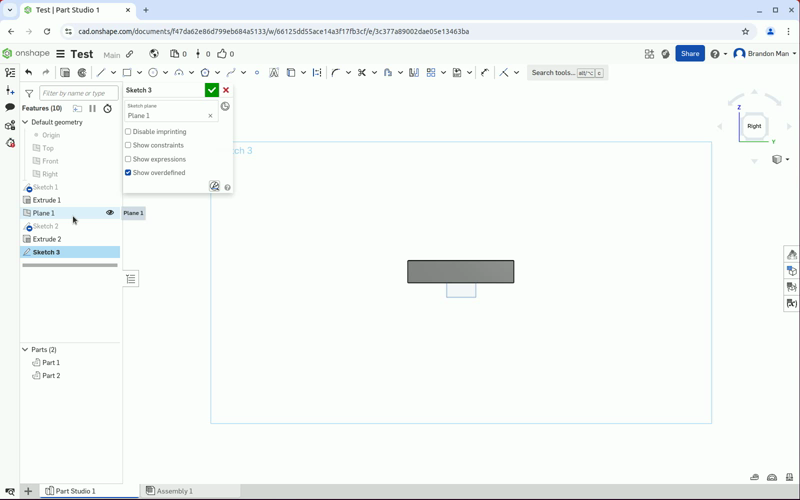
mouse_move(73, 352)
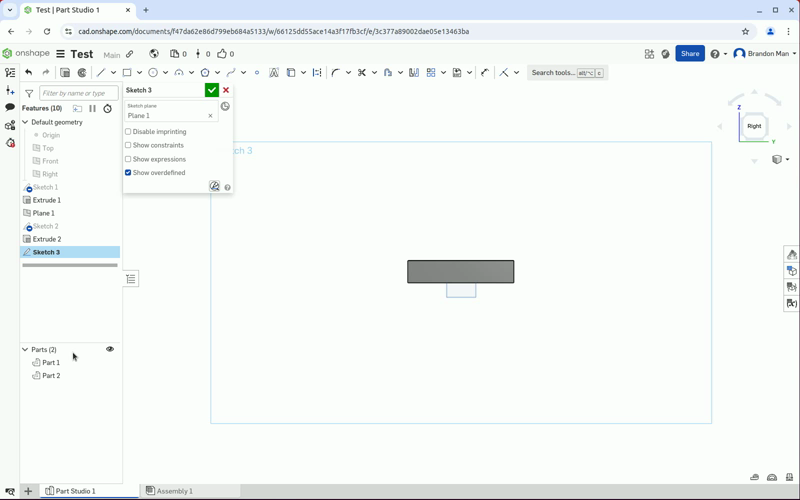
key(y)
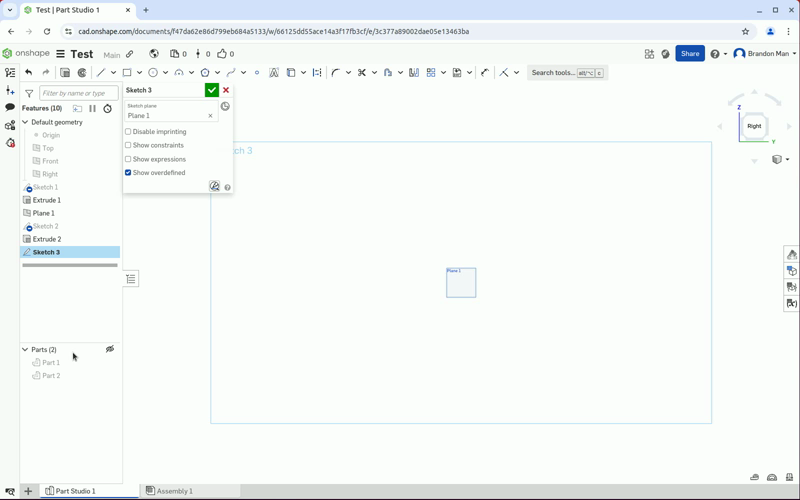
key(l)
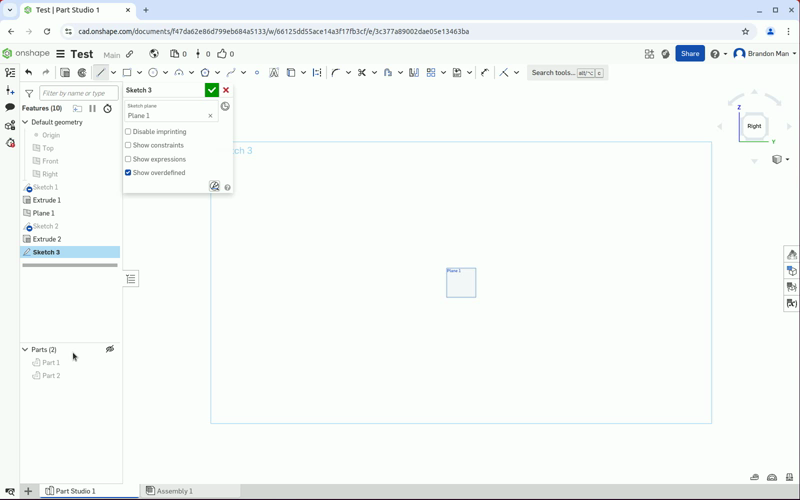
key_down(shift)
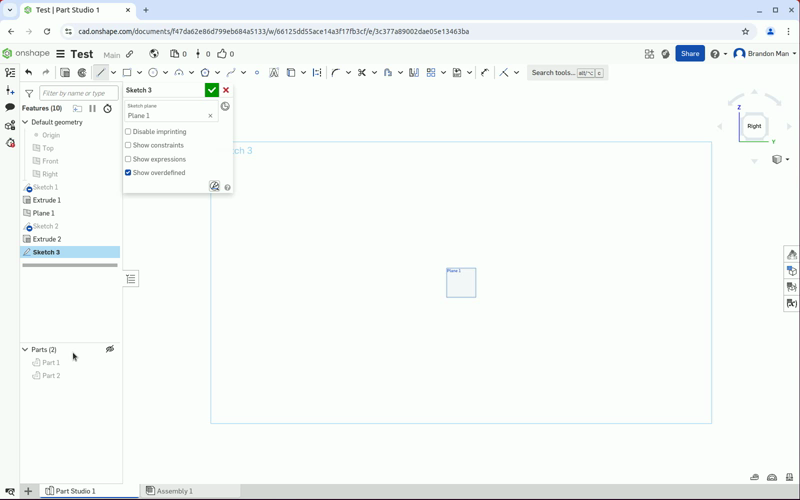
mouse_move(407, 260)
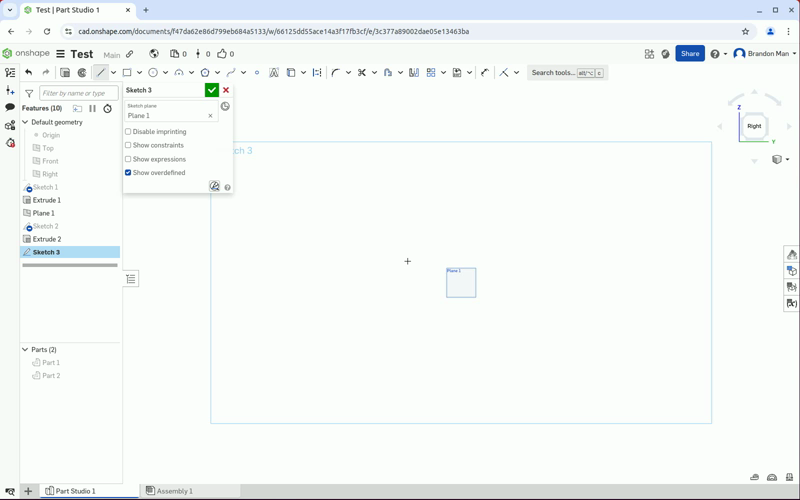
click(407, 260)
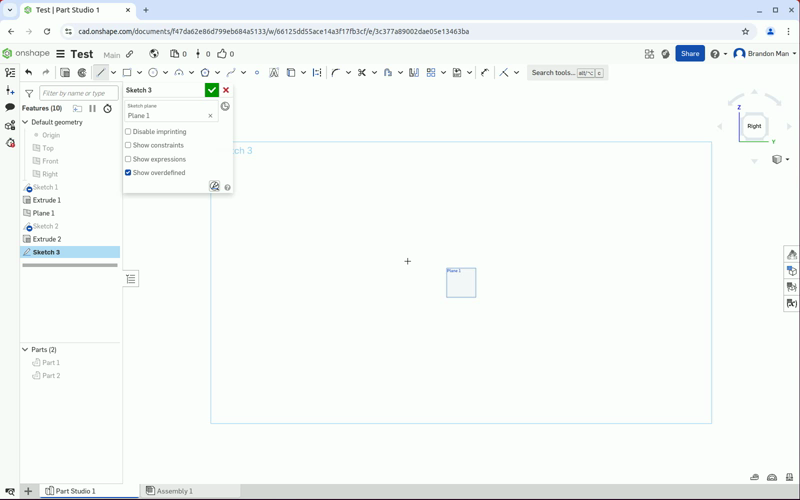
key_up(shift)
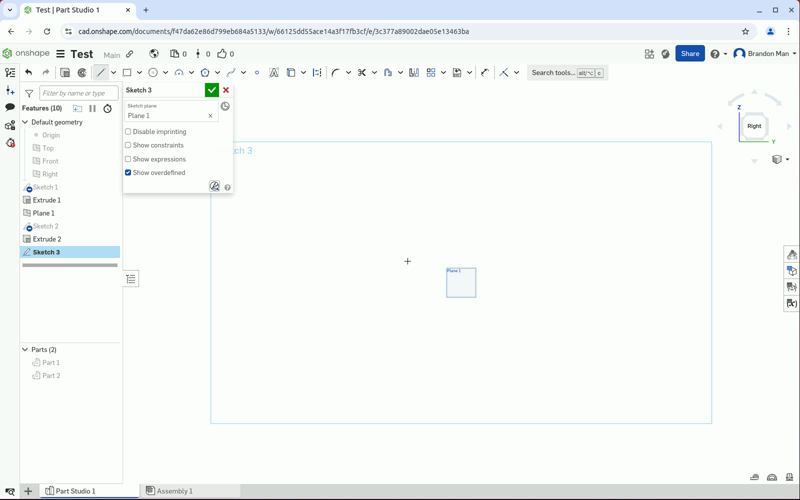
key_down(shift)
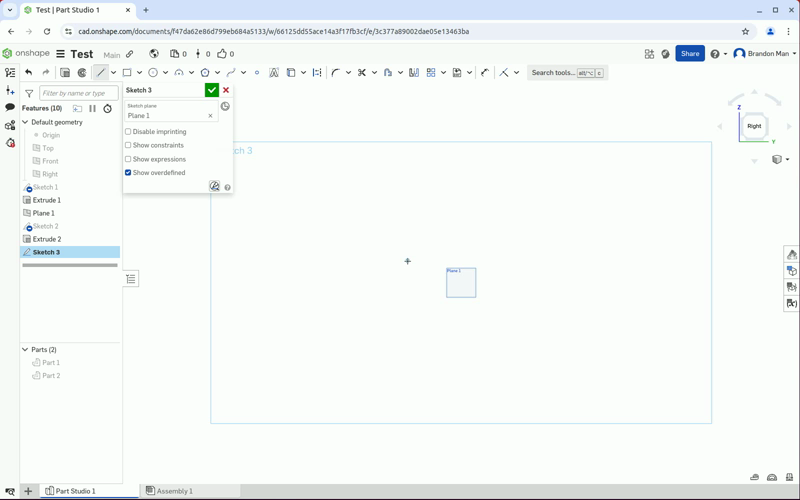
mouse_move(513, 260)
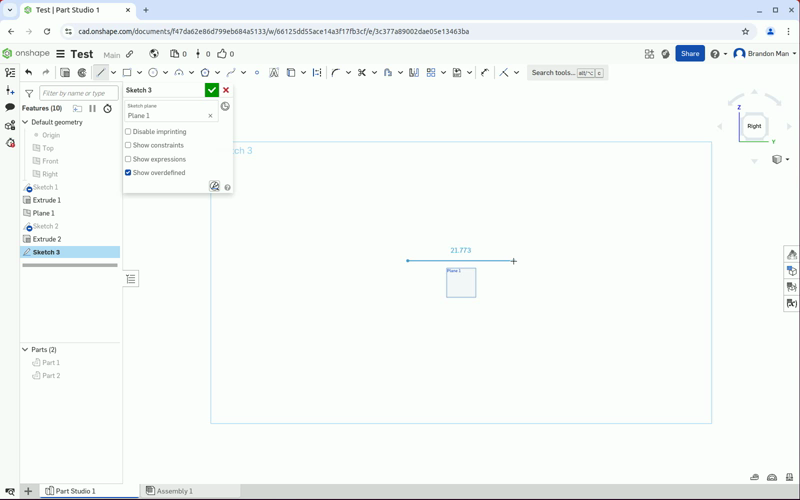
click(513, 260)
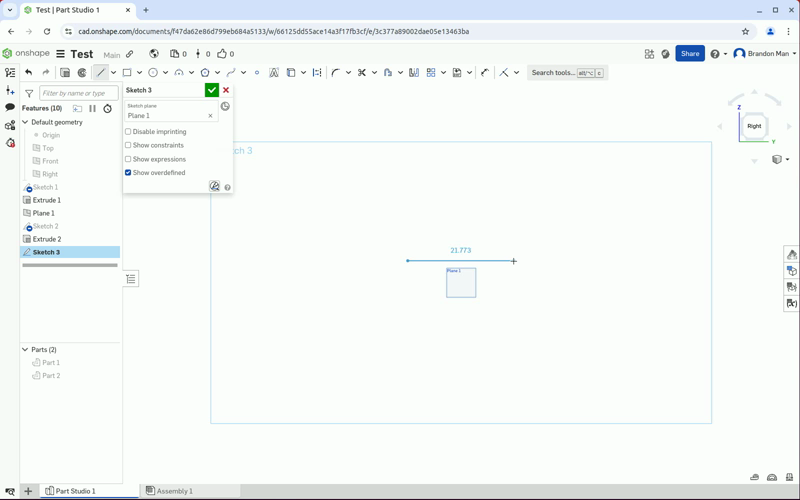
key_up(shift)
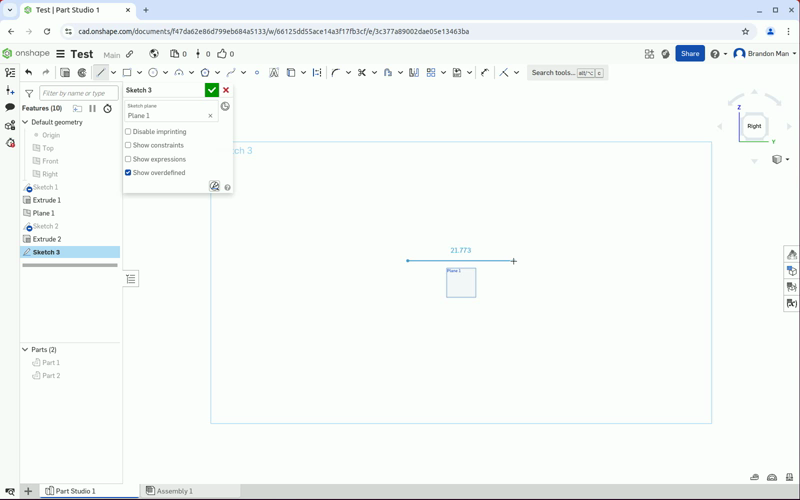
key_down(shift)
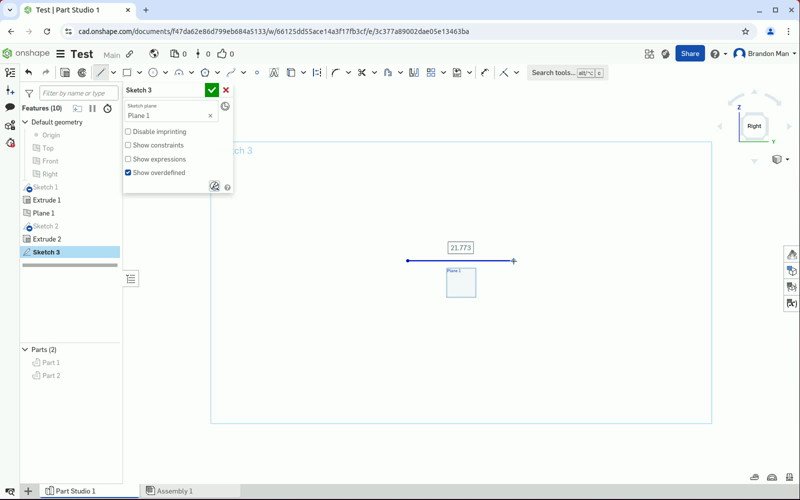
mouse_move(543, 260)
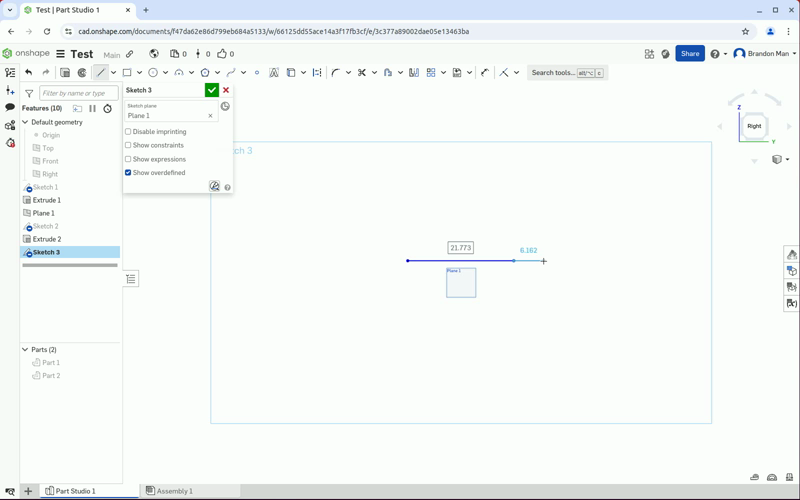
mouse_move(513, 257)
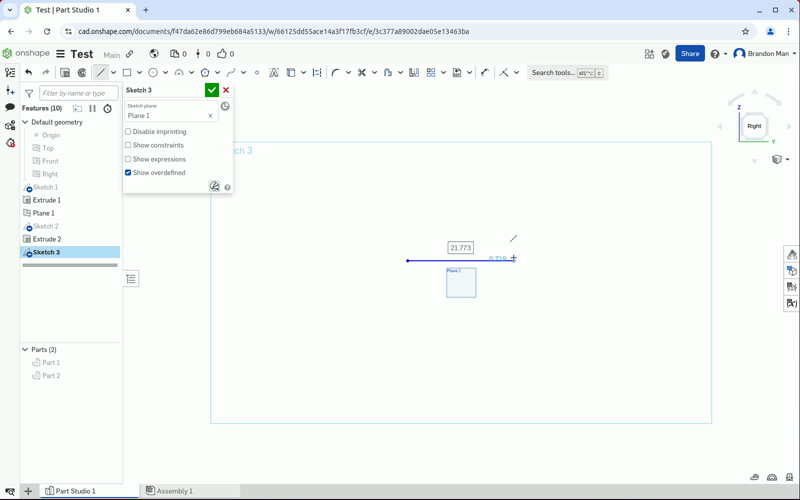
scroll(6)
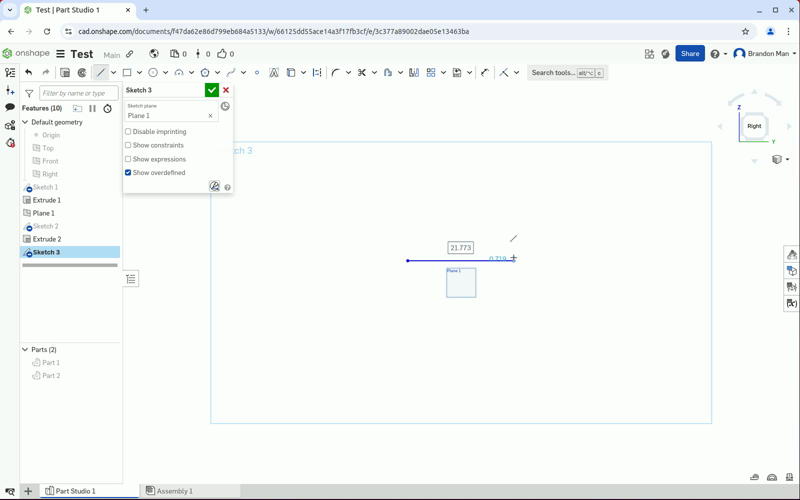
scroll(6)
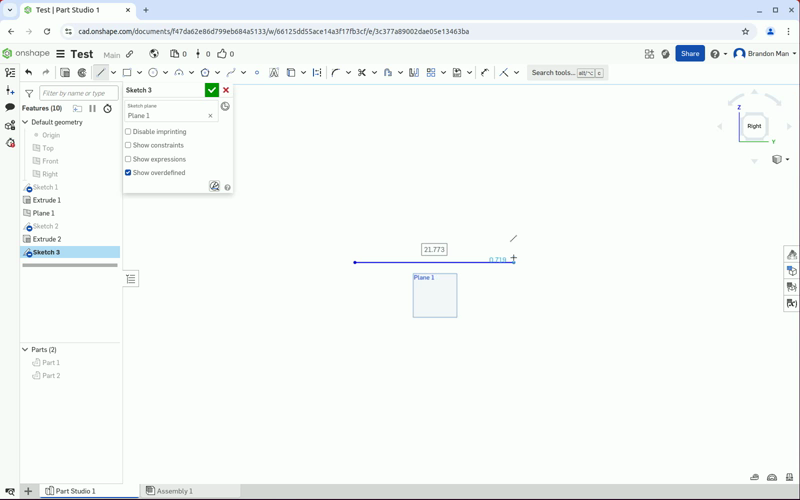
scroll(6)
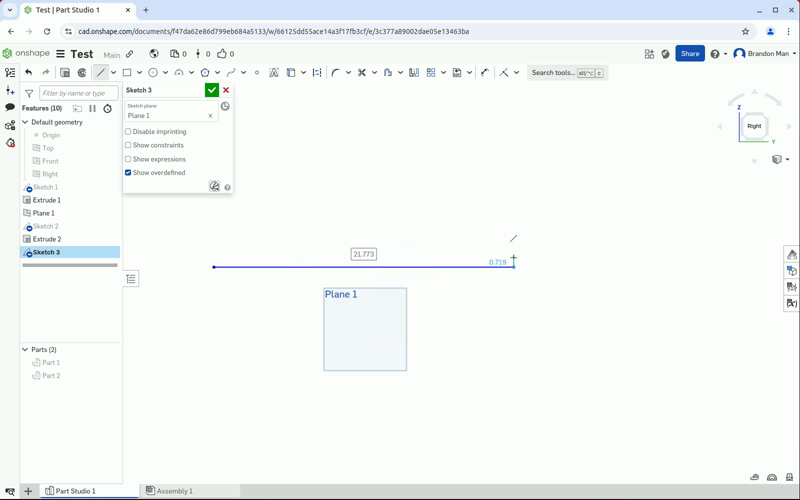
scroll(6)
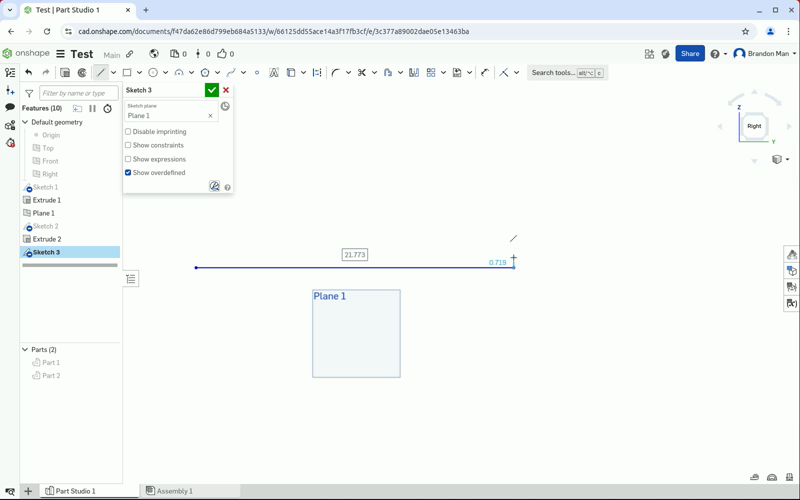
scroll(6)
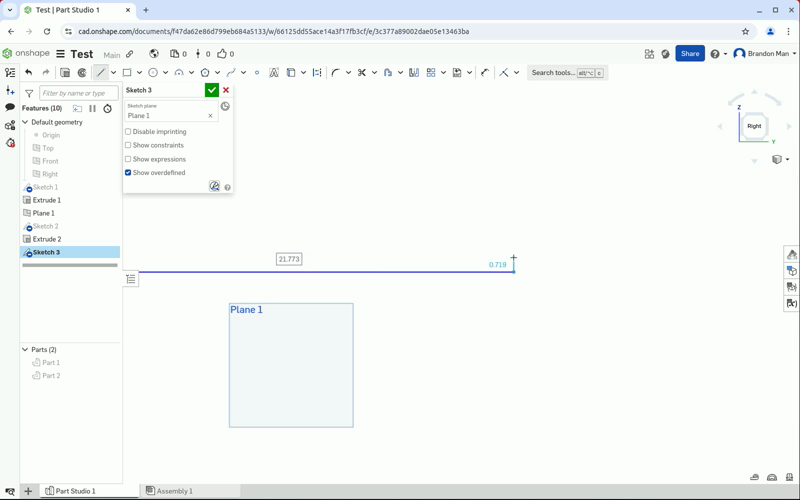
scroll(6)
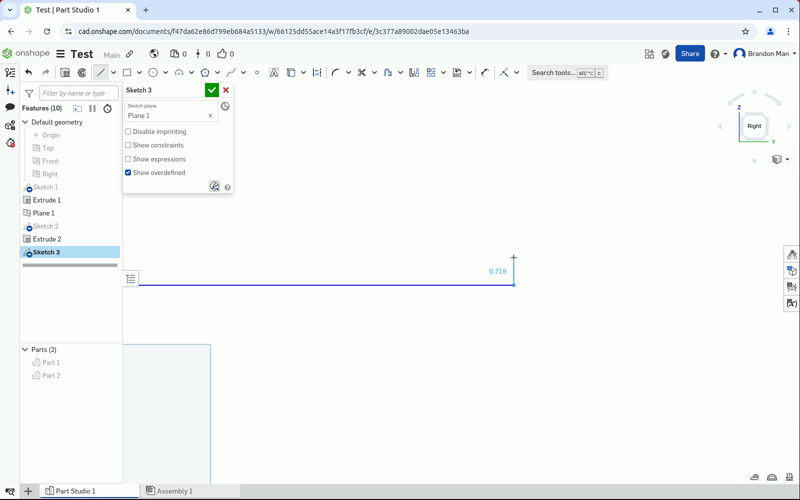
scroll(6)
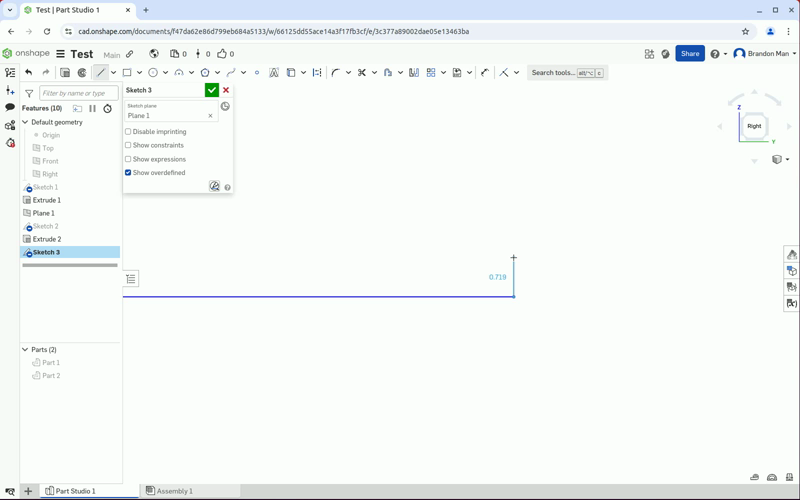
click(513, 257)
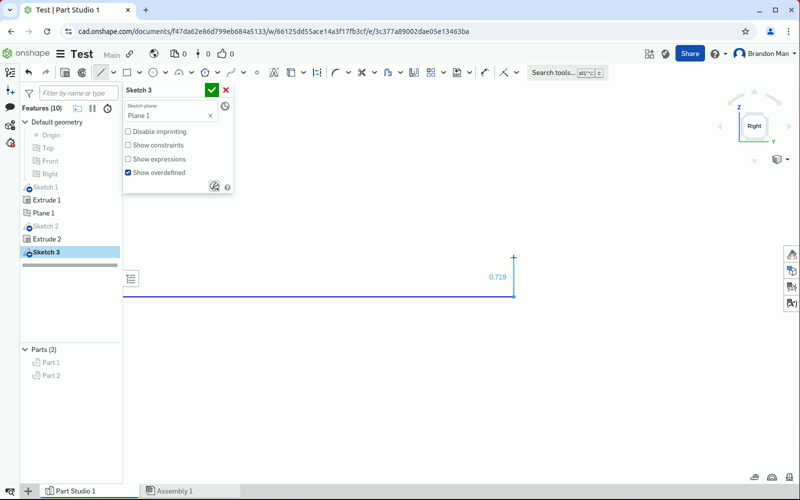
scroll(-6)
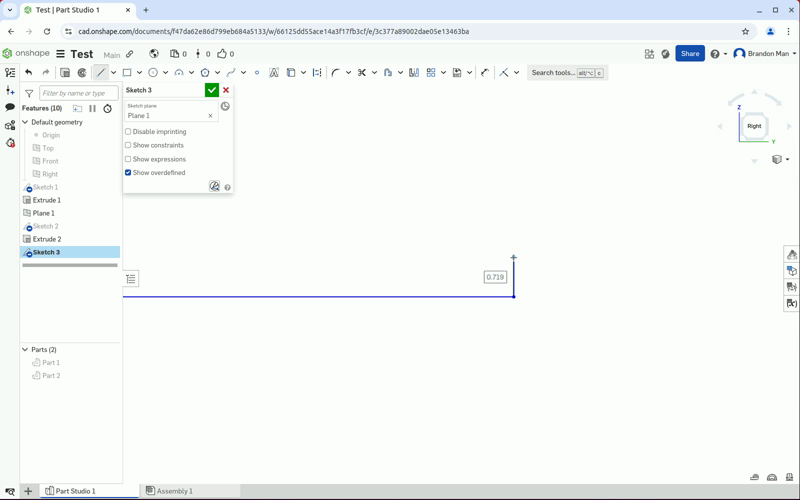
scroll(-6)
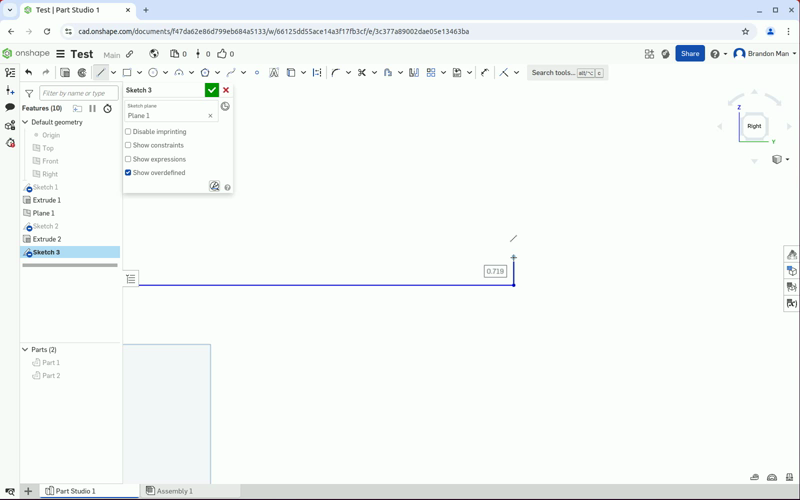
scroll(-6)
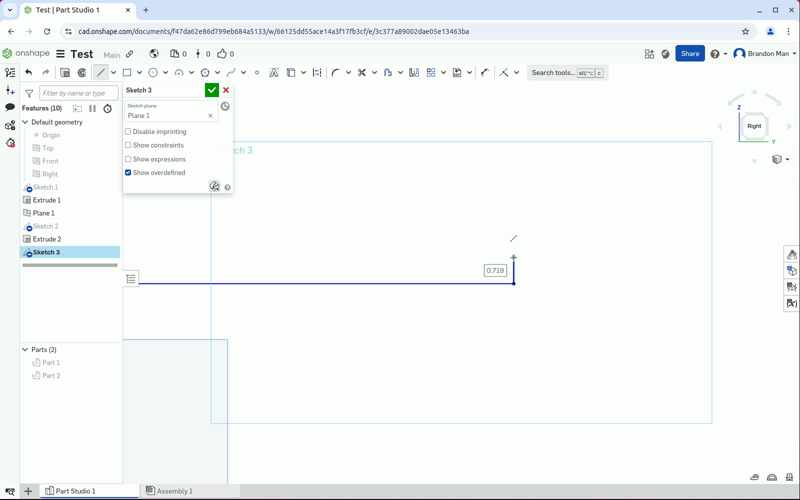
scroll(-6)
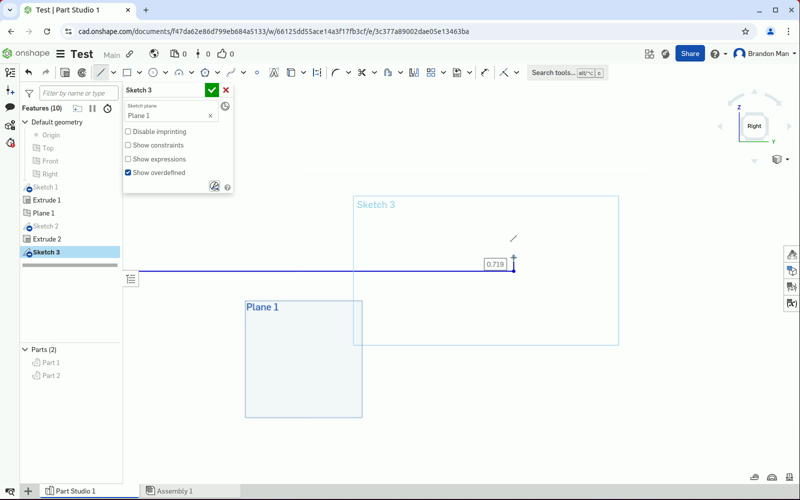
scroll(-6)
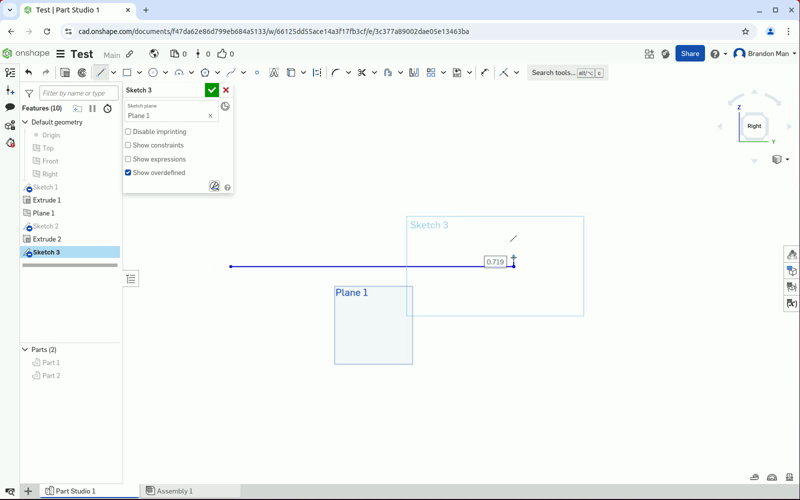
scroll(-6)
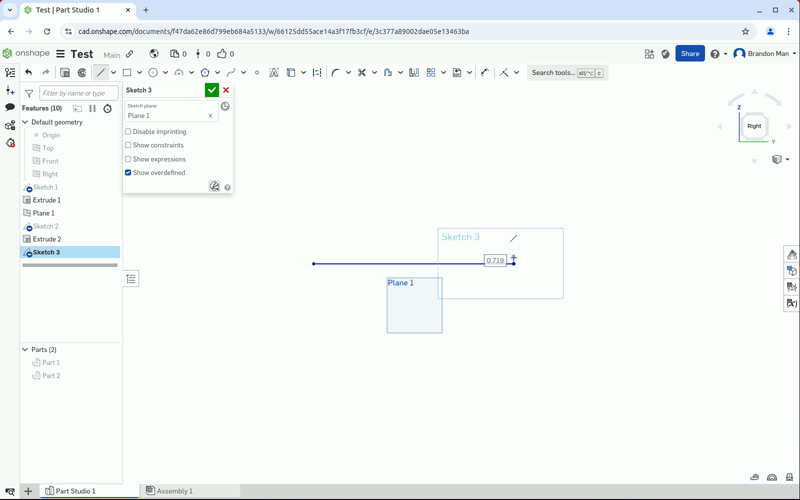
scroll(-6)
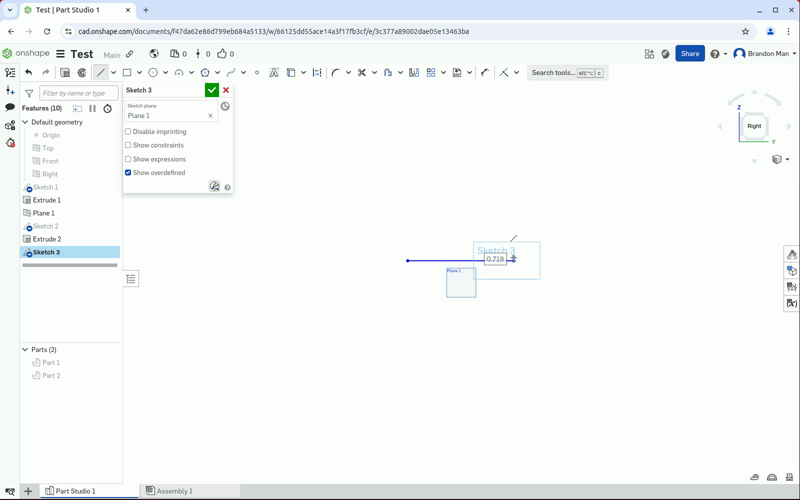
key_up(shift)
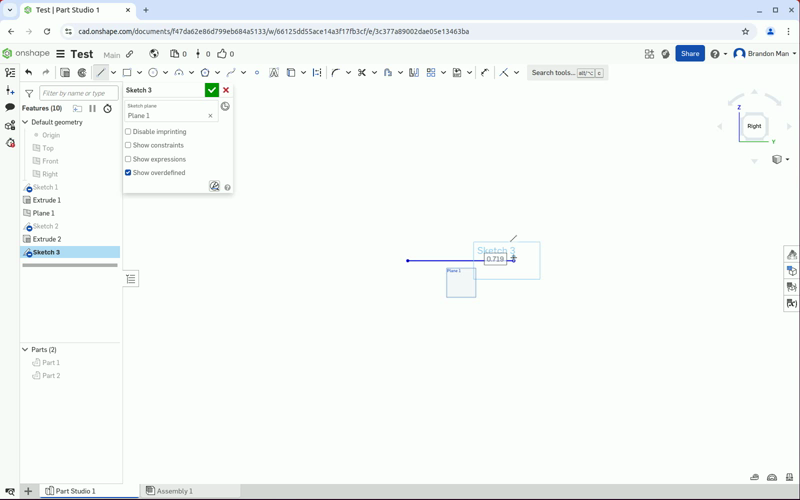
key_down(shift)
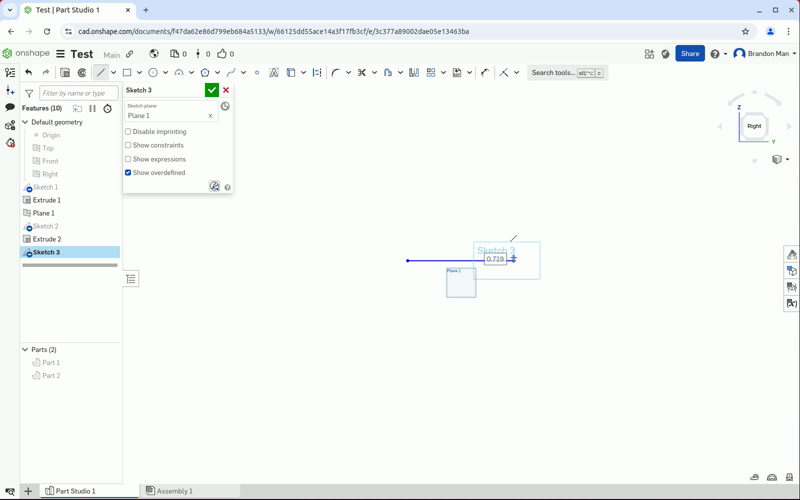
mouse_move(407, 257)
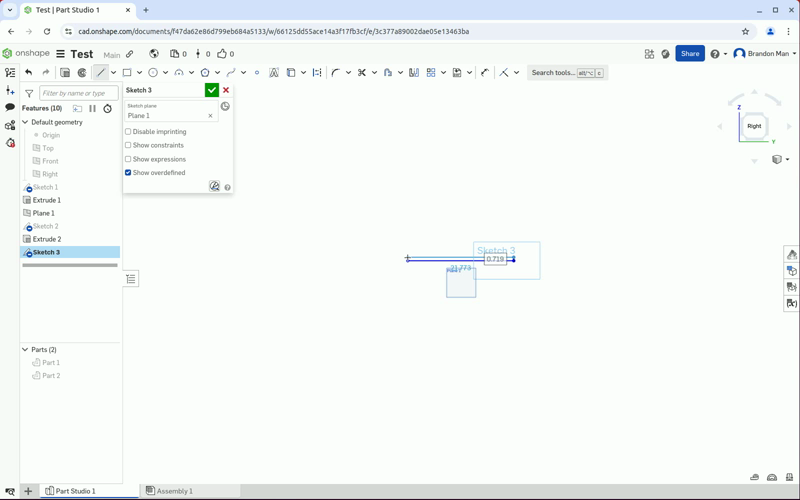
scroll(6)
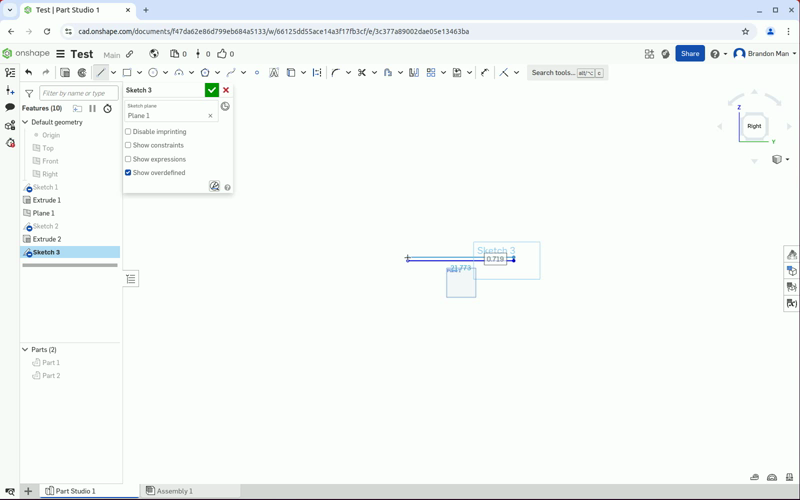
scroll(6)
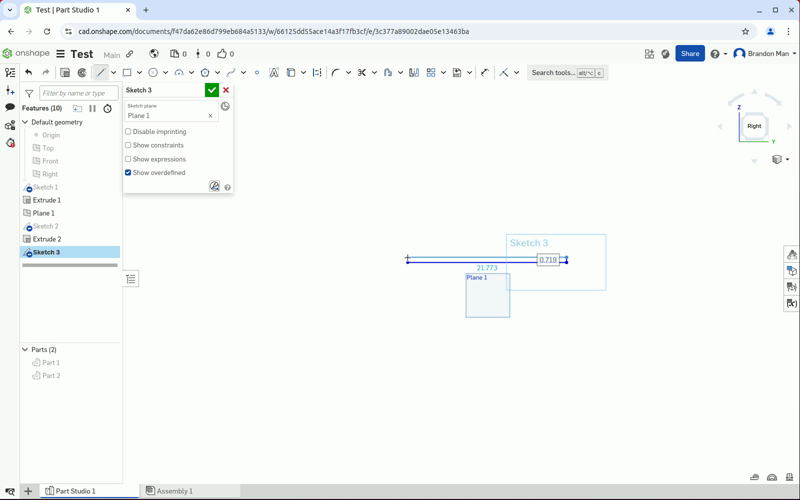
scroll(6)
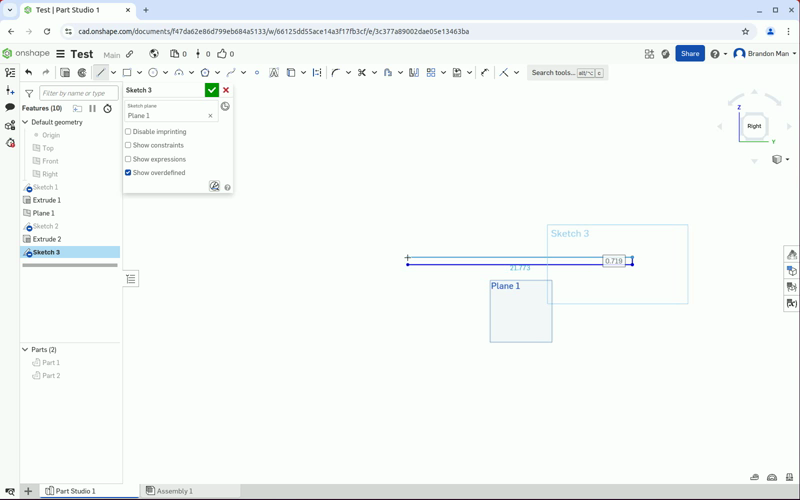
scroll(6)
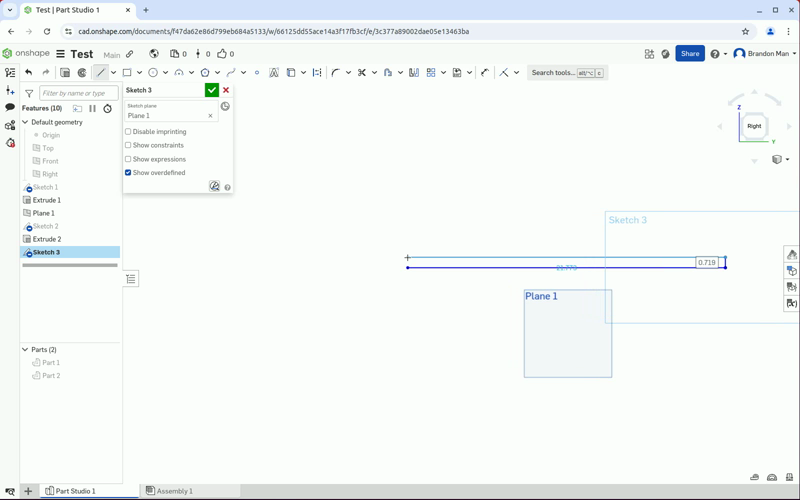
scroll(6)
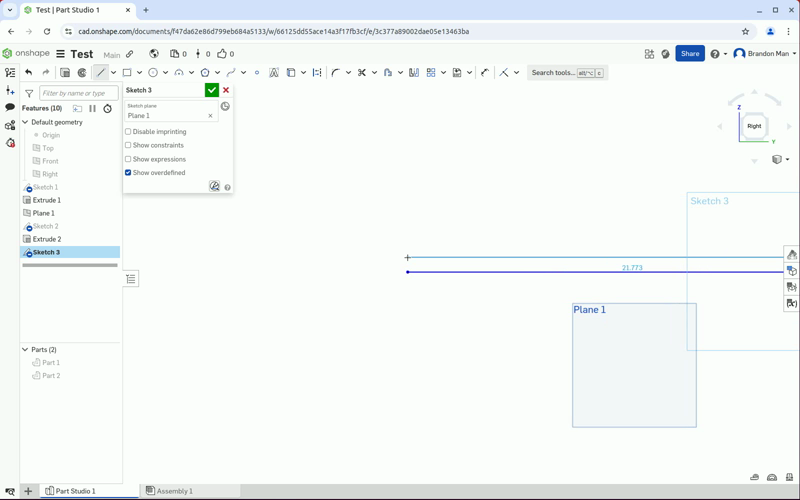
scroll(6)
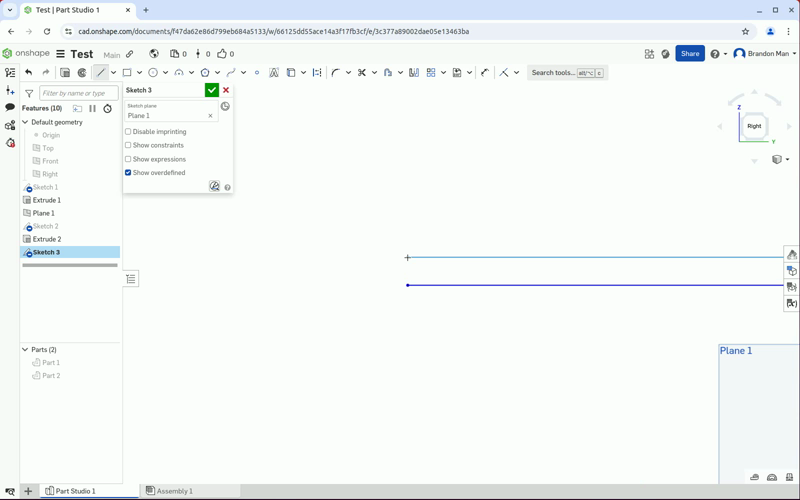
scroll(6)
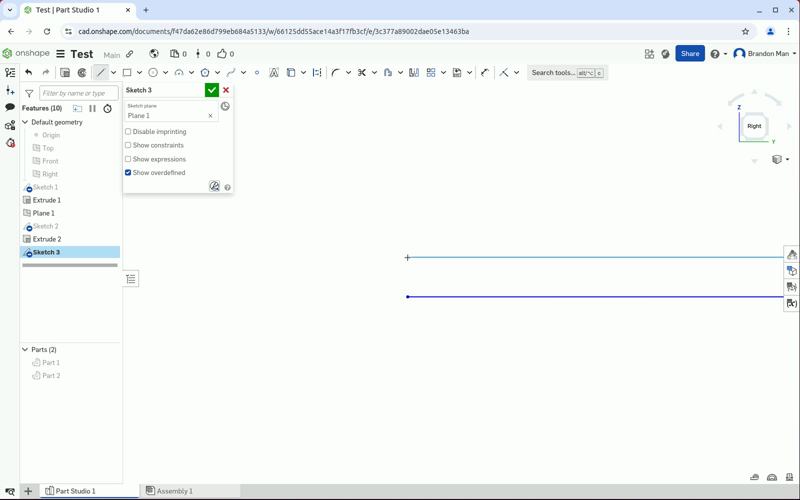
click(407, 257)
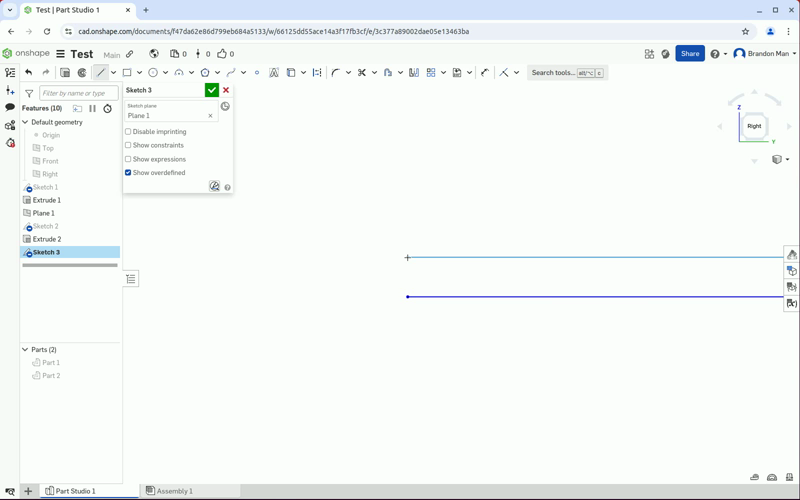
scroll(-6)
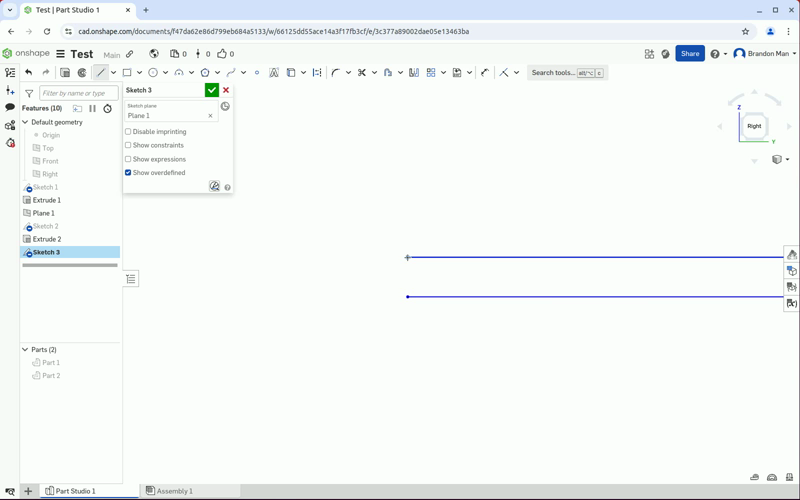
scroll(-6)
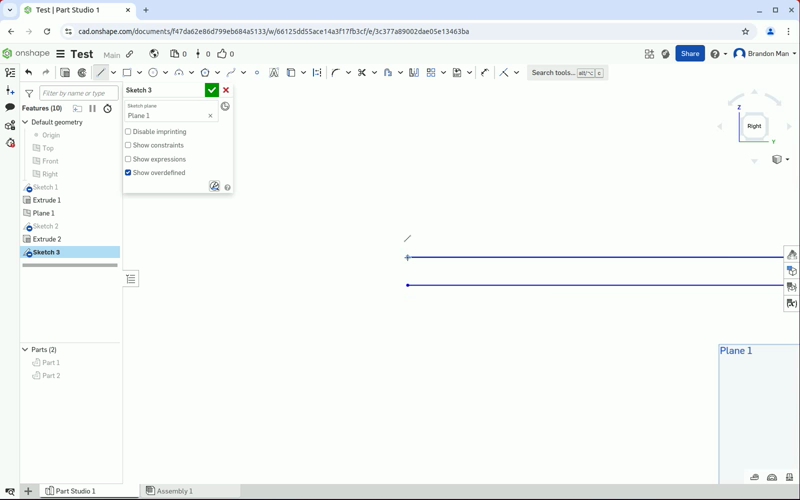
scroll(-6)
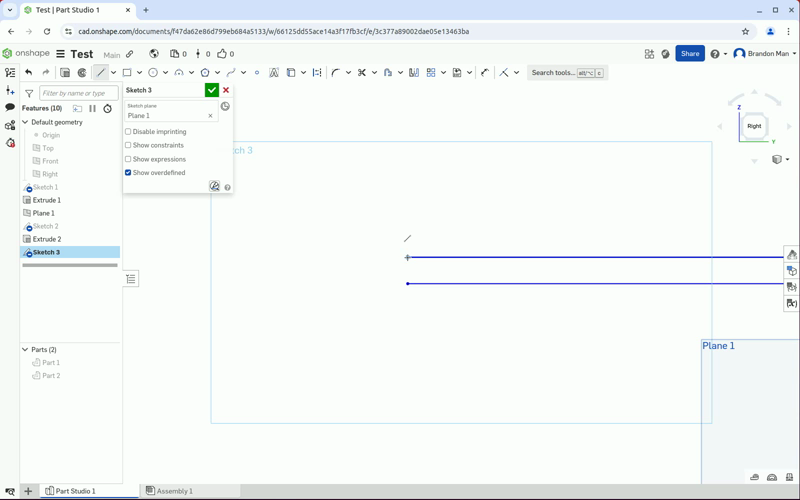
scroll(-6)
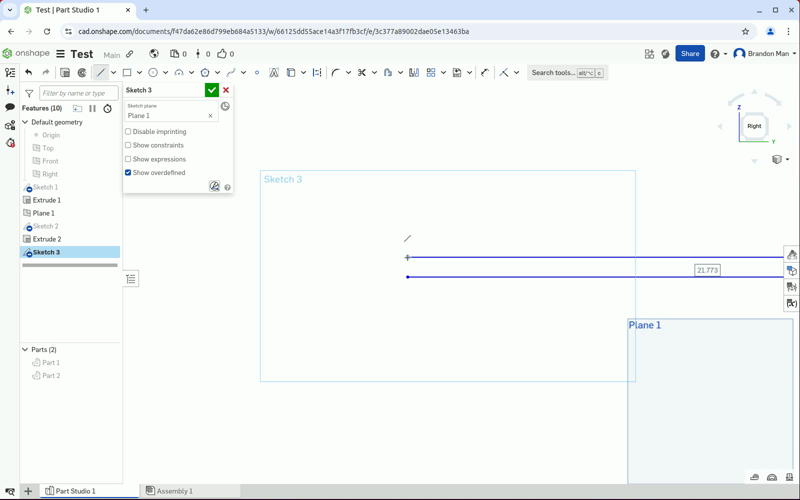
scroll(-6)
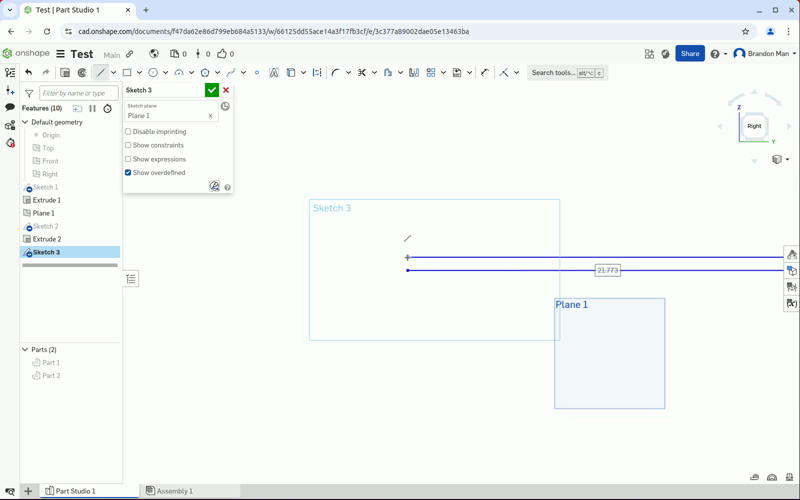
scroll(-6)
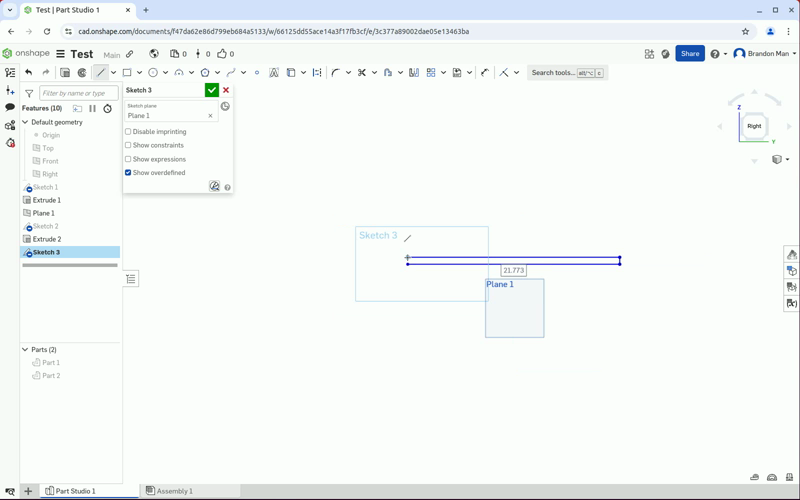
scroll(-6)
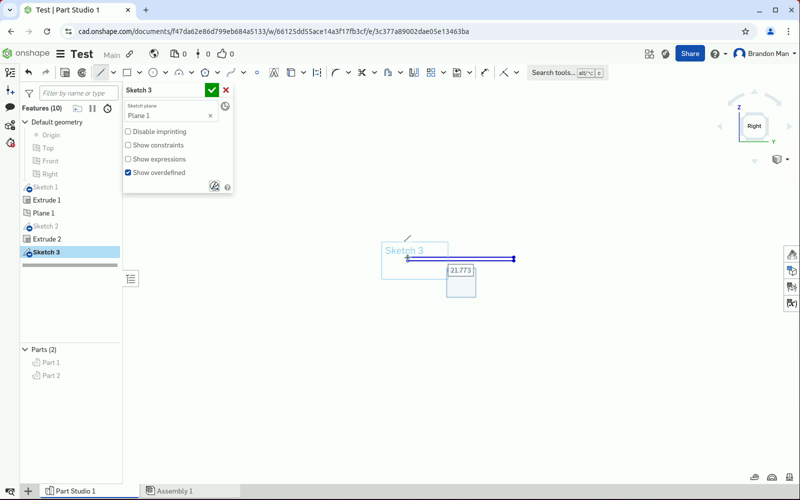
key_up(shift)
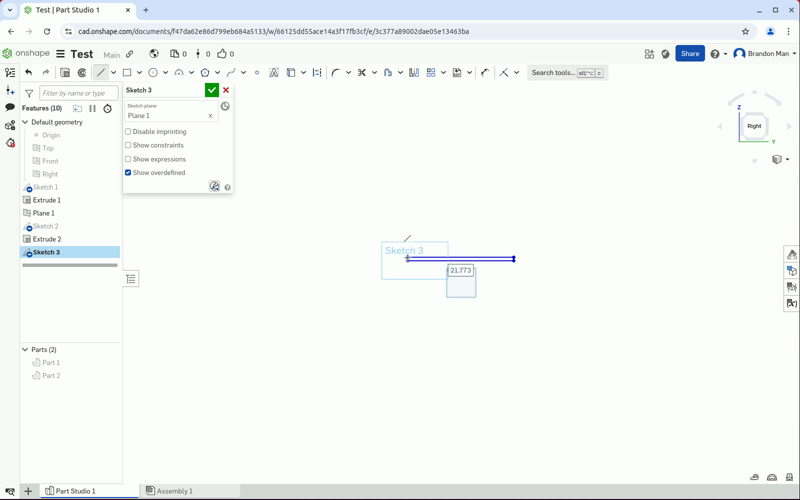
mouse_move(437, 257)
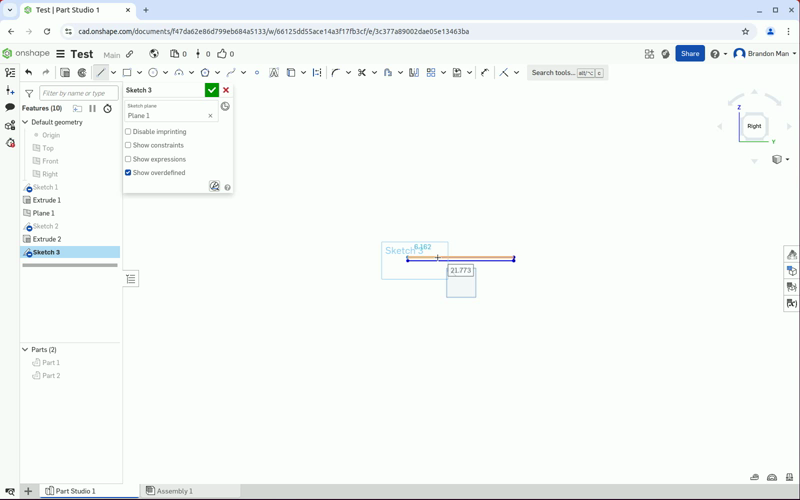
key_down(shift)
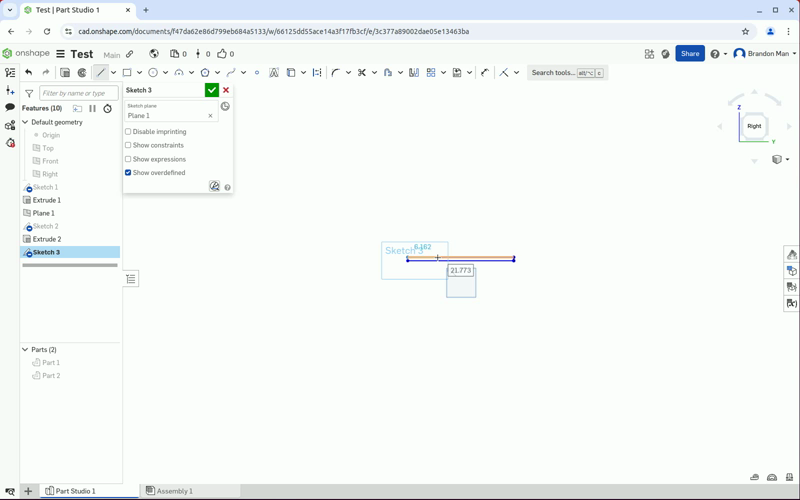
mouse_move(407, 260)
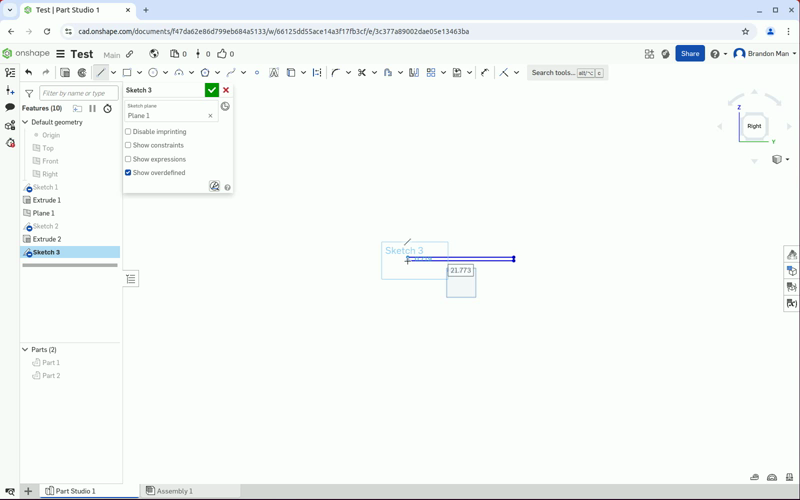
scroll(6)
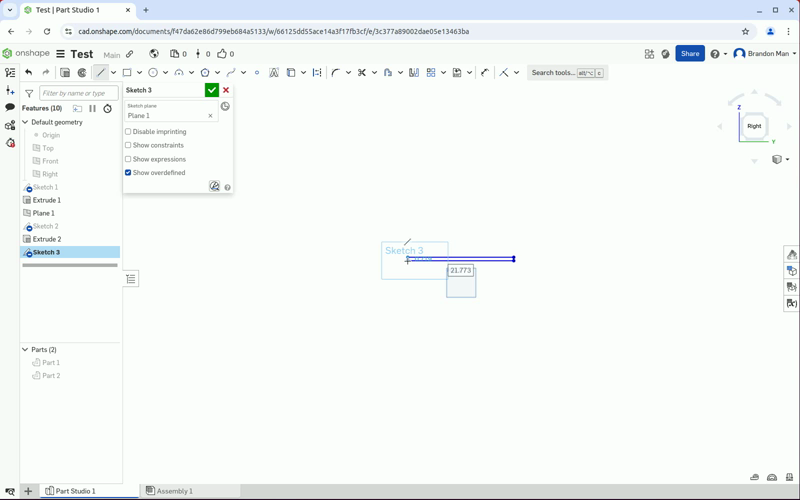
scroll(6)
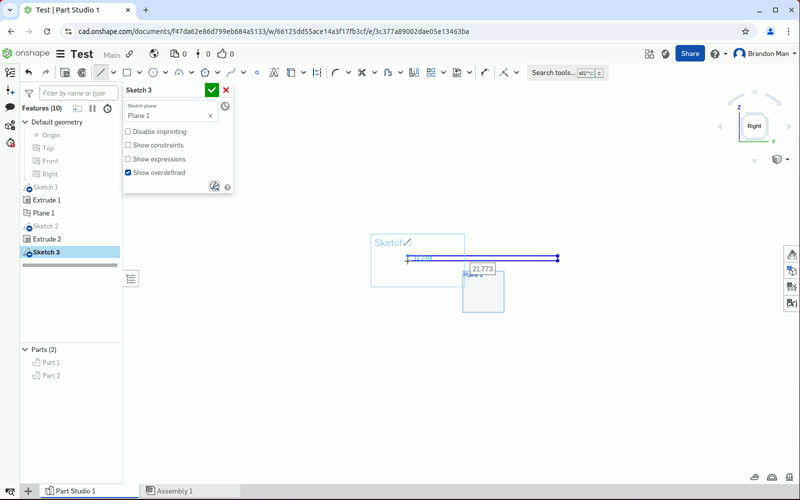
scroll(6)
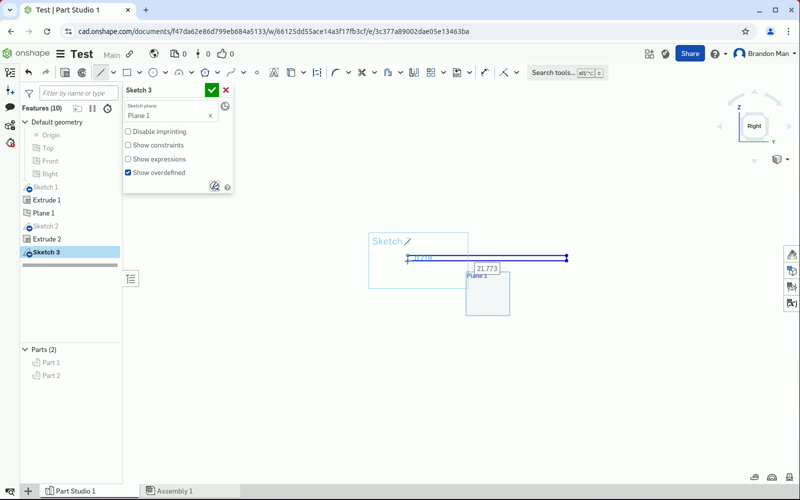
scroll(6)
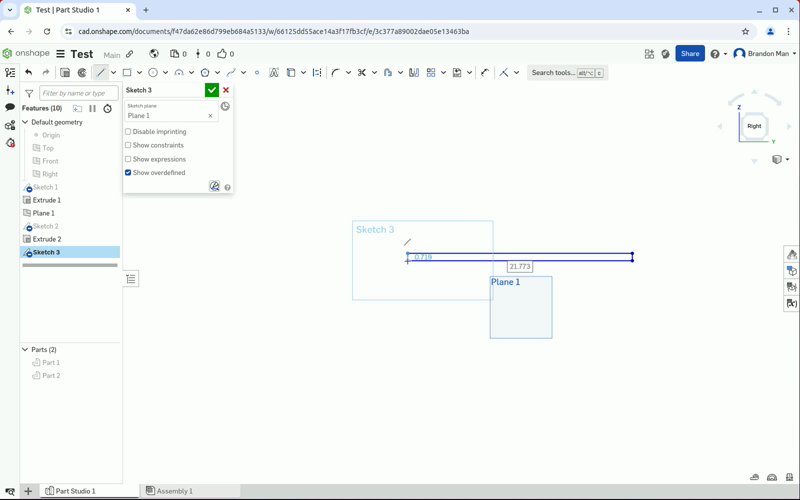
scroll(6)
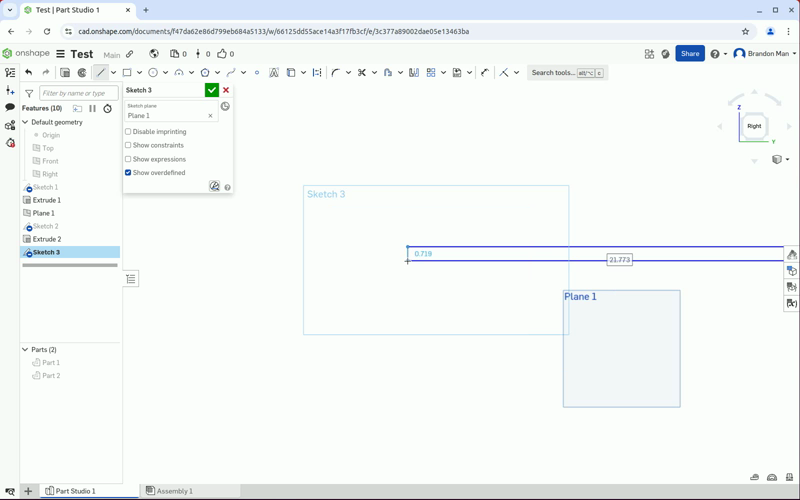
scroll(6)
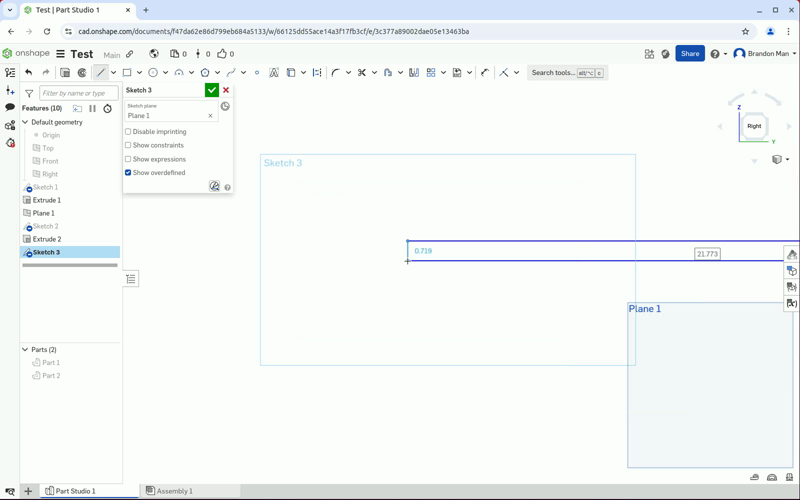
scroll(6)
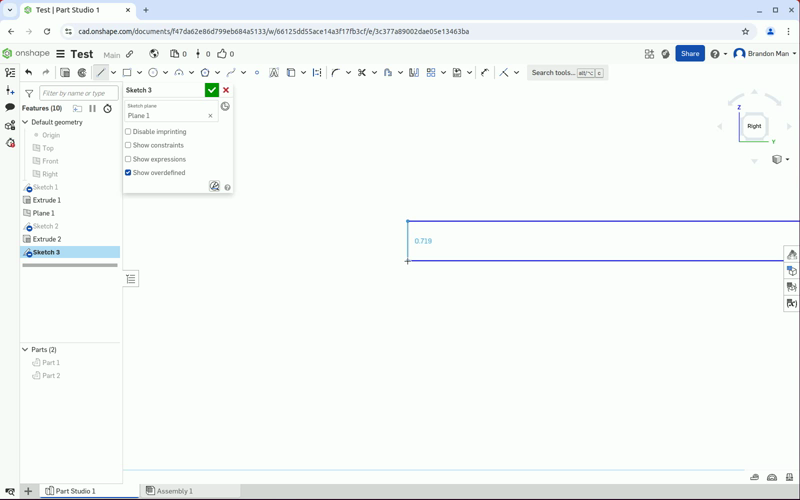
key_up(shift)
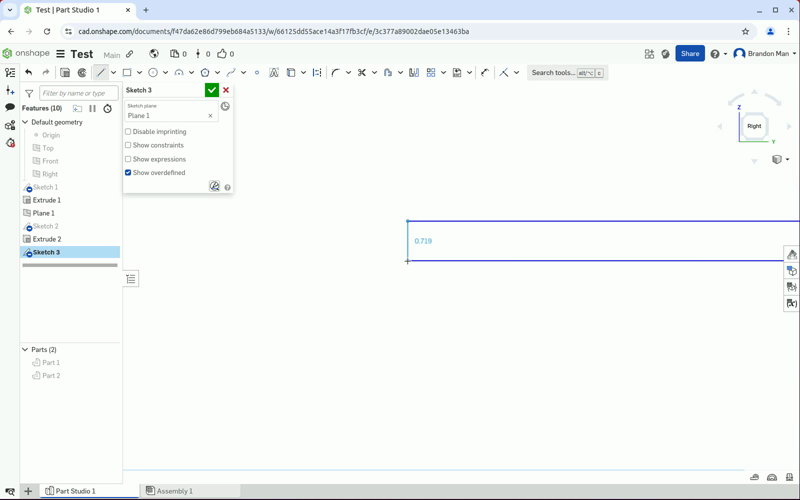
click(407, 260)
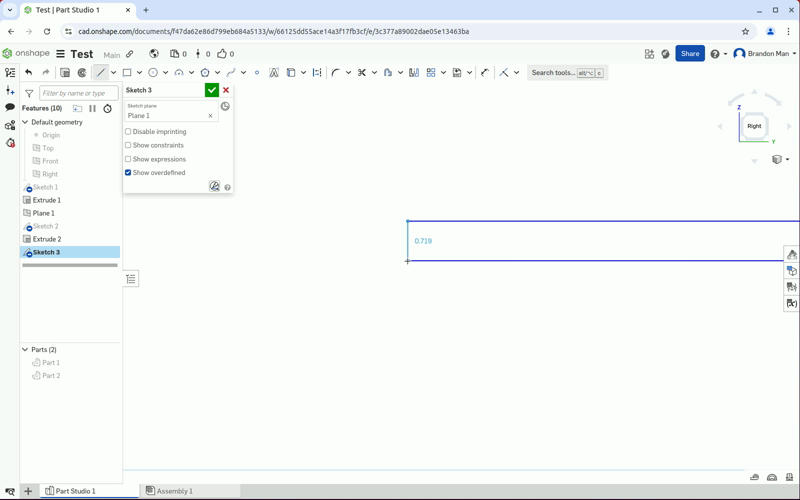
scroll(-6)
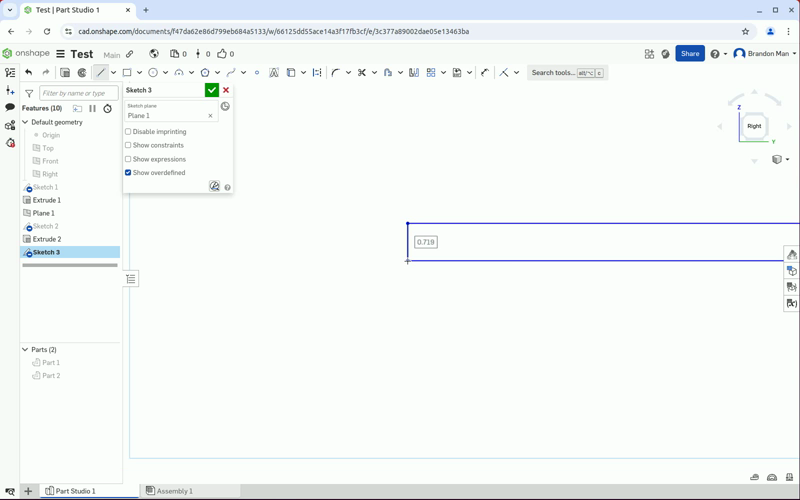
scroll(-6)
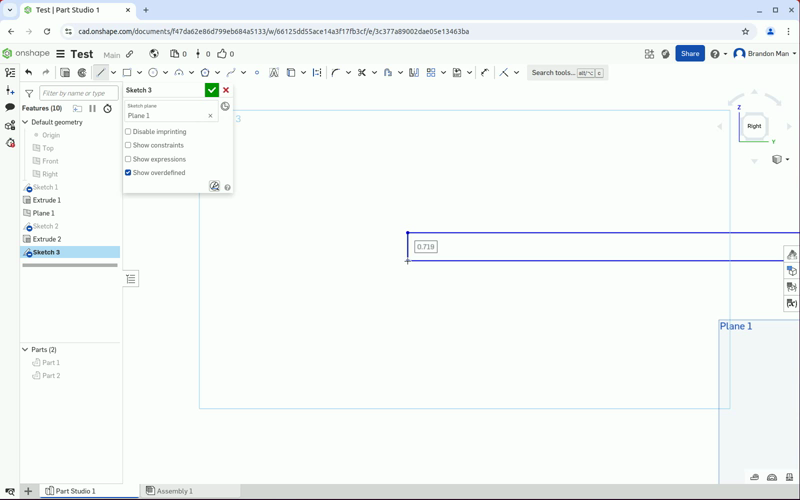
scroll(-6)
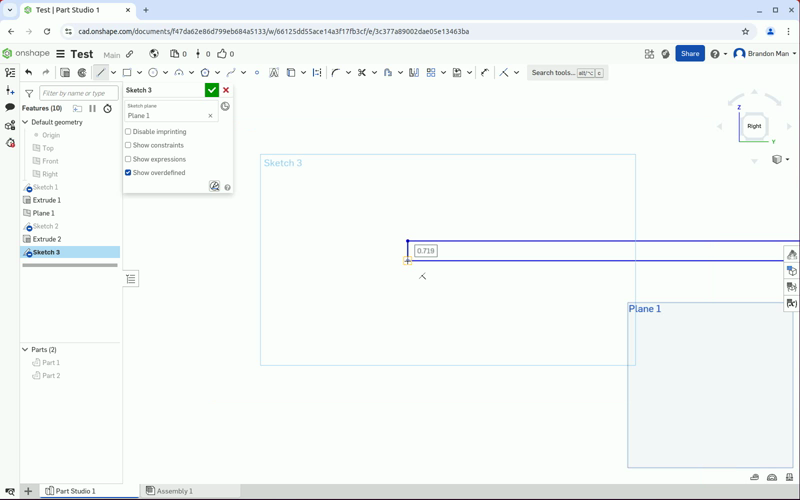
scroll(-6)
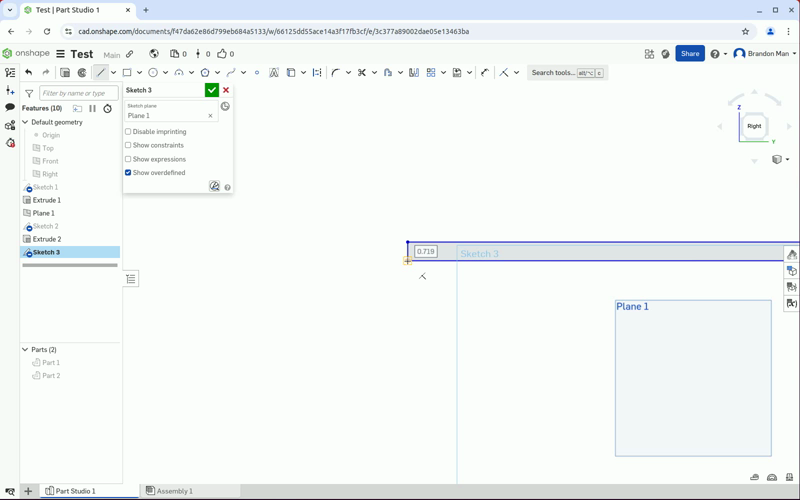
scroll(-6)
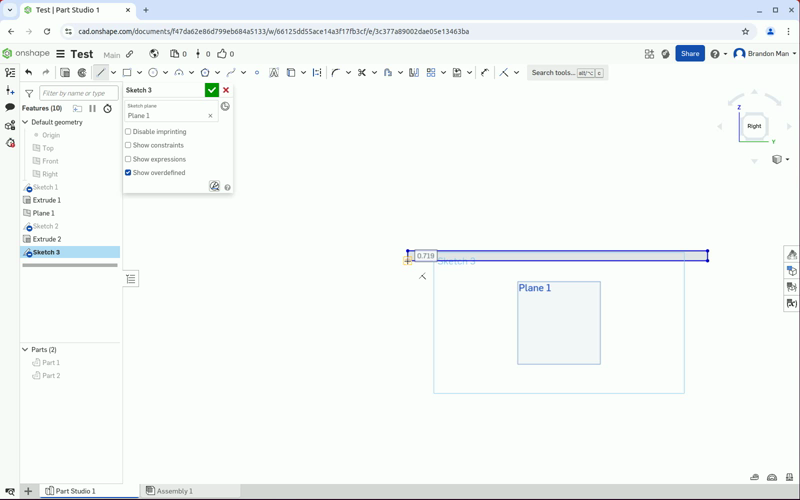
scroll(-6)
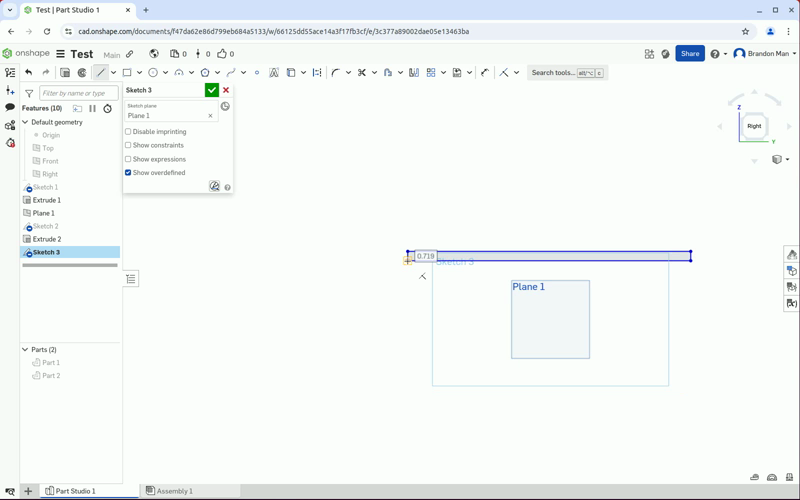
scroll(-6)
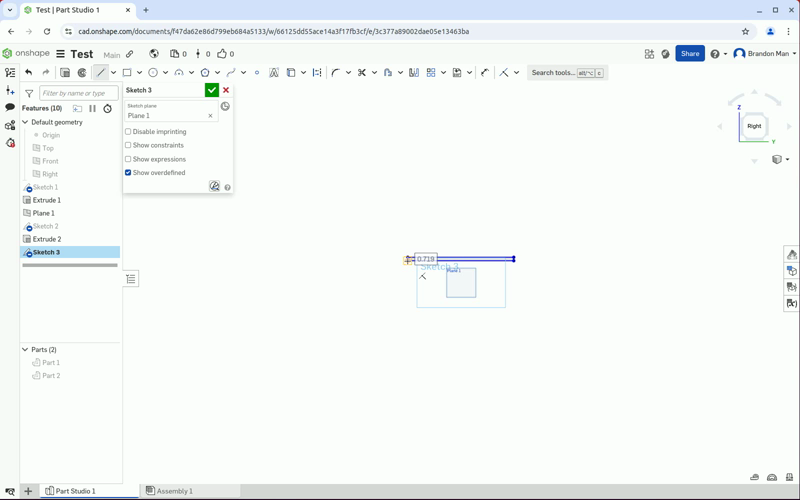
key(esc)
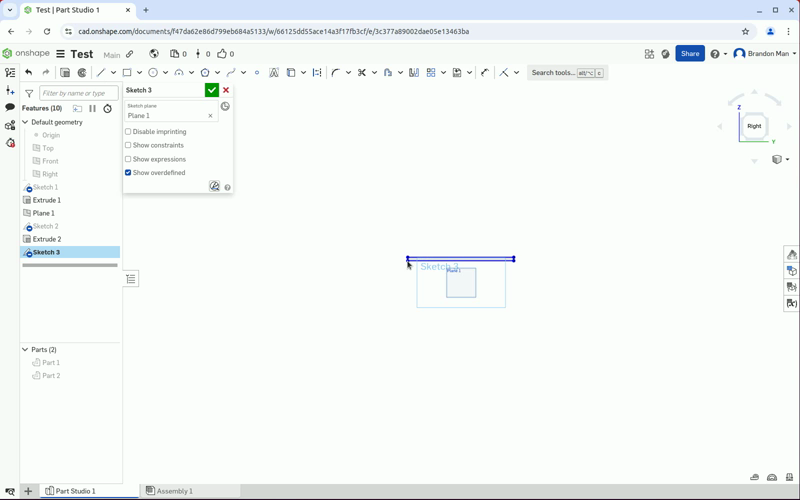
mouse_move(497, 259)
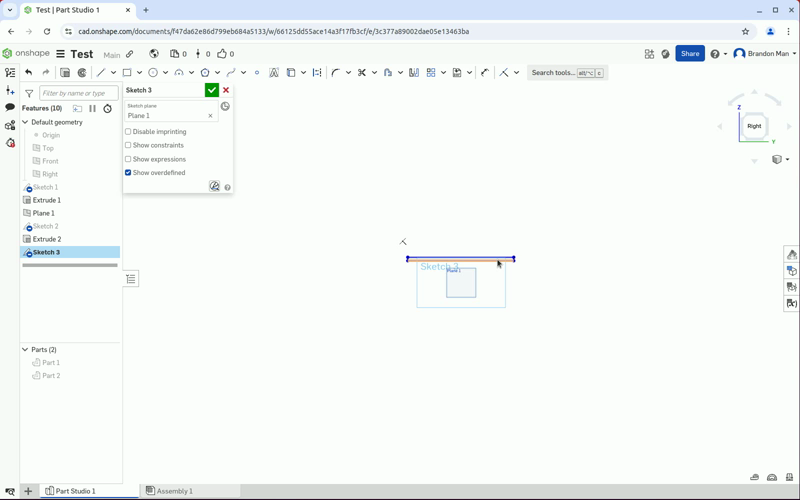
scroll(6)
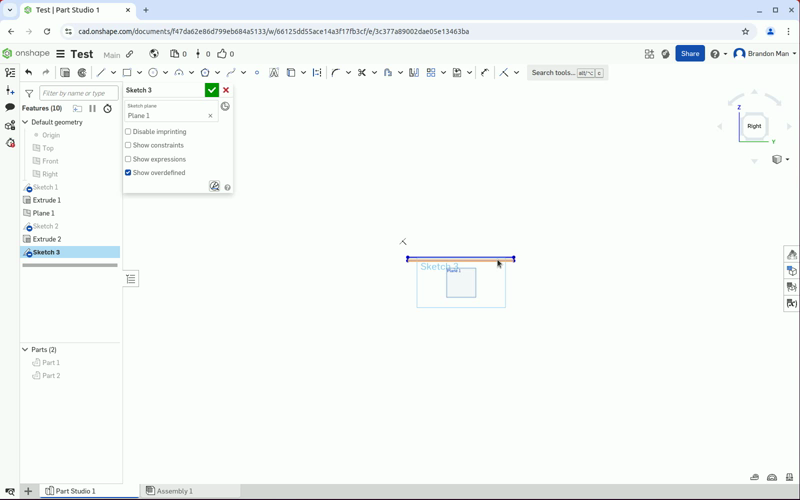
scroll(6)
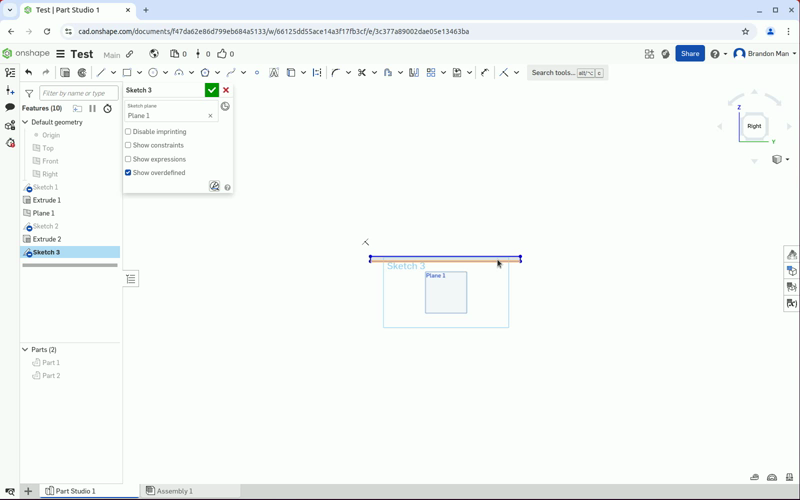
scroll(6)
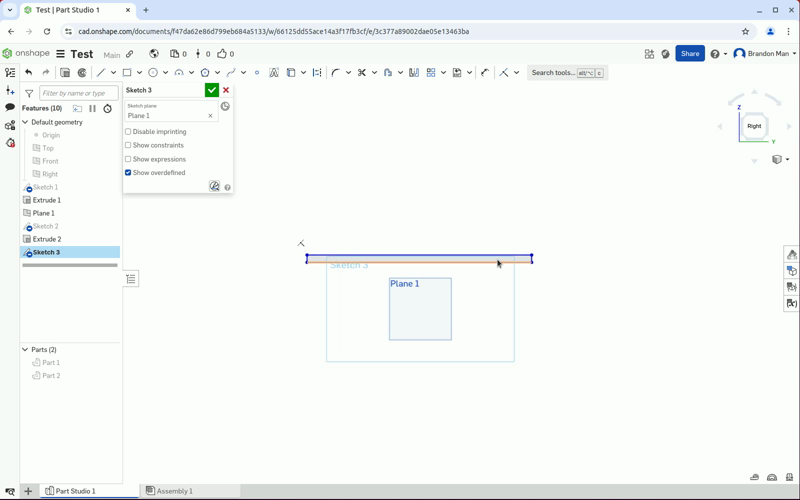
scroll(6)
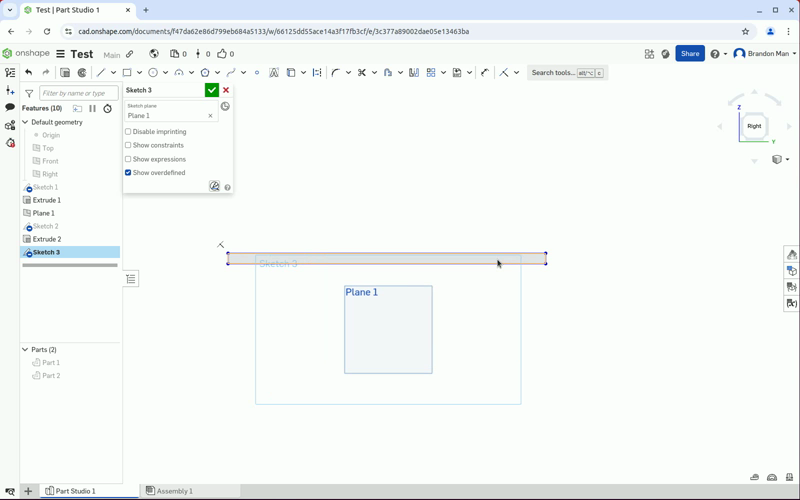
scroll(6)
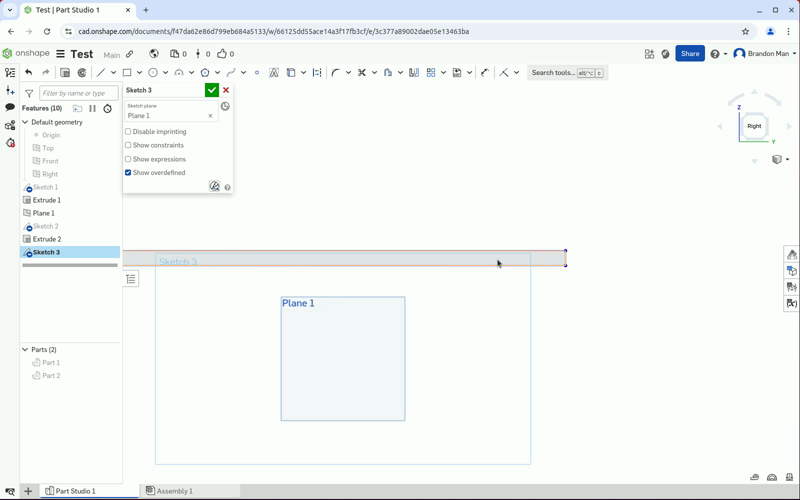
scroll(6)
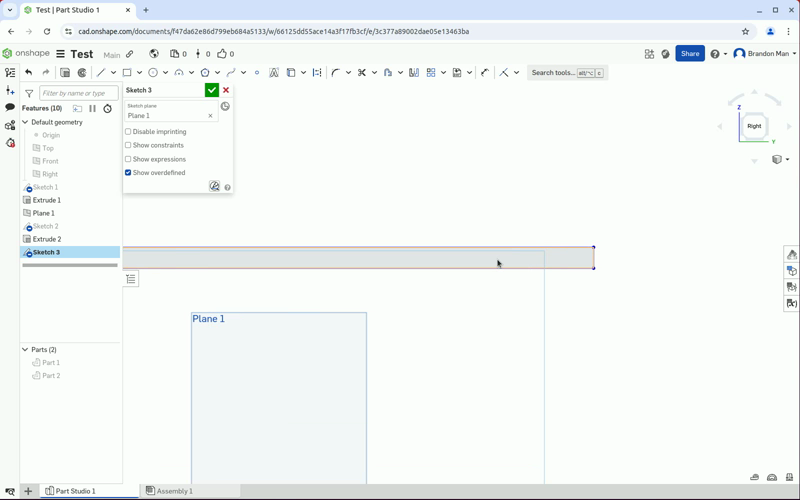
scroll(6)
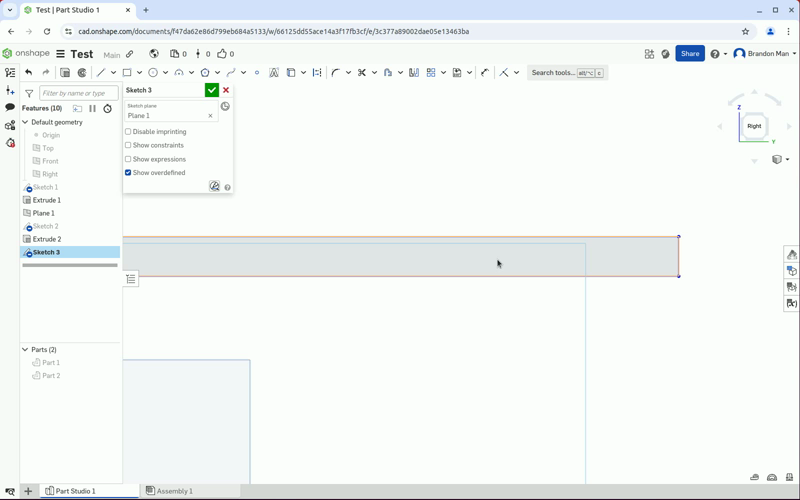
click(497, 259)
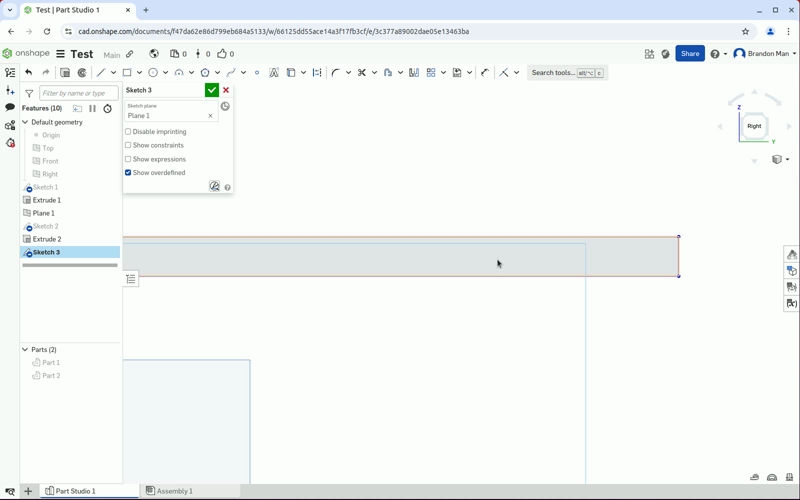
scroll(-6)
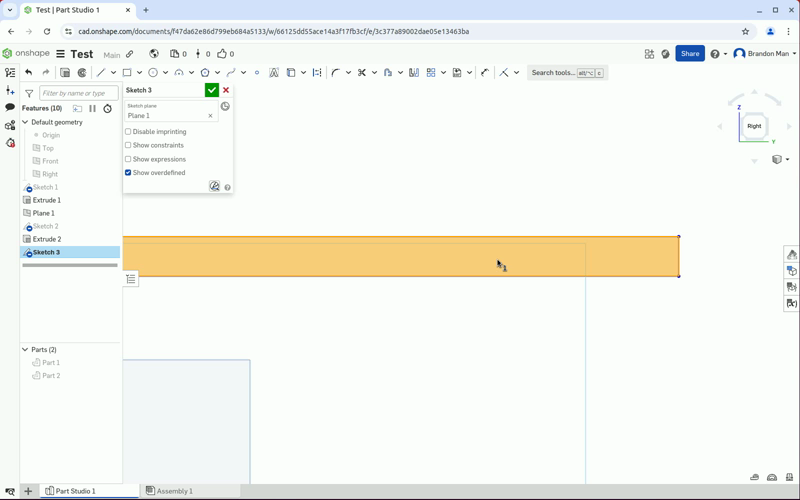
scroll(-6)
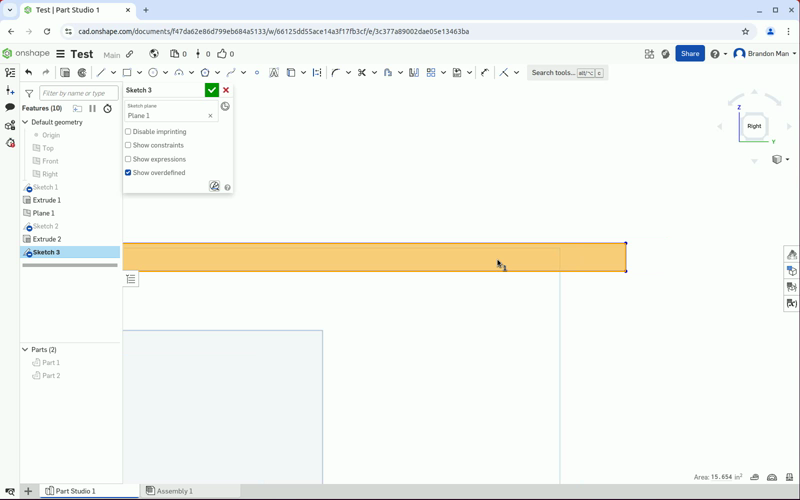
scroll(-6)
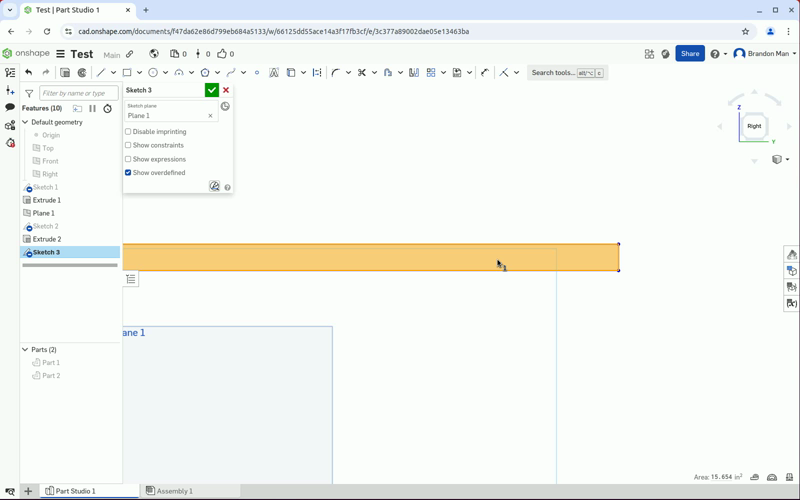
scroll(-6)
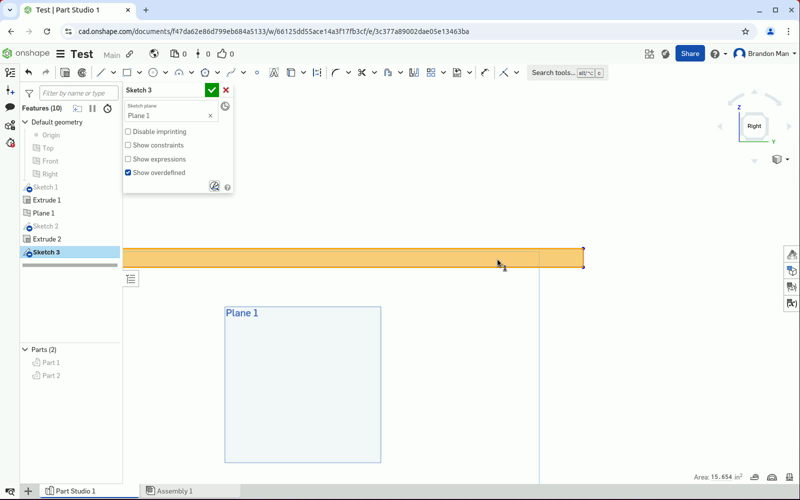
scroll(-6)
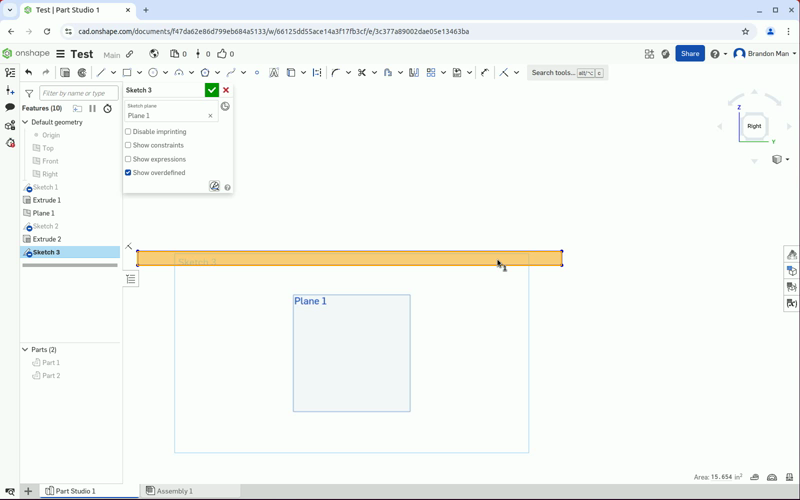
scroll(-6)
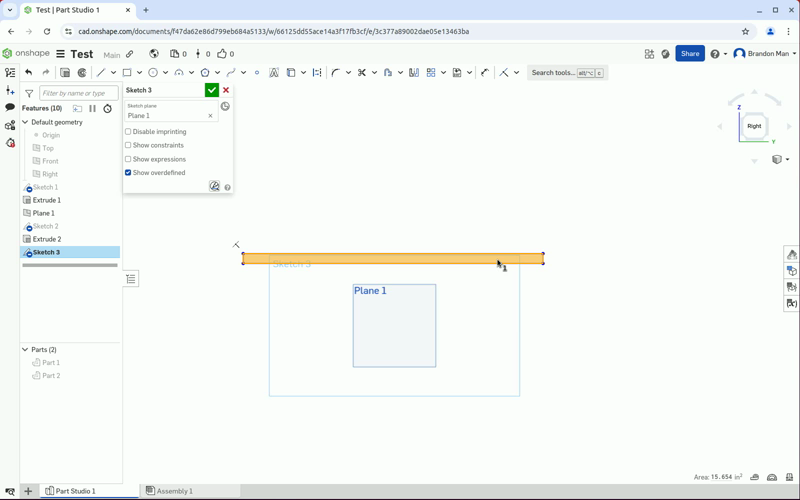
scroll(-6)
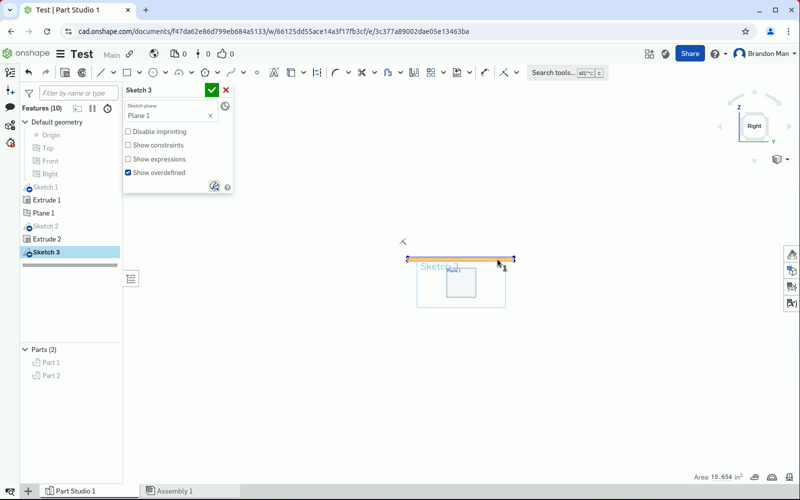
mouse_move(73, 352)
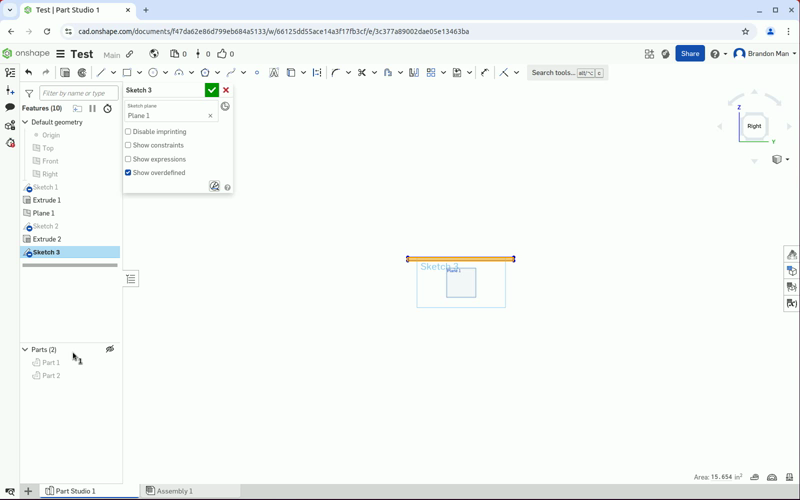
key(shift+y)
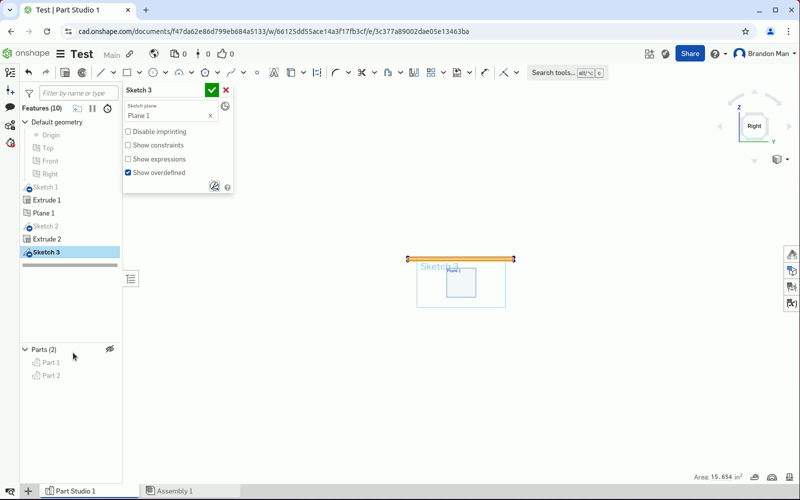
key(shift+e)
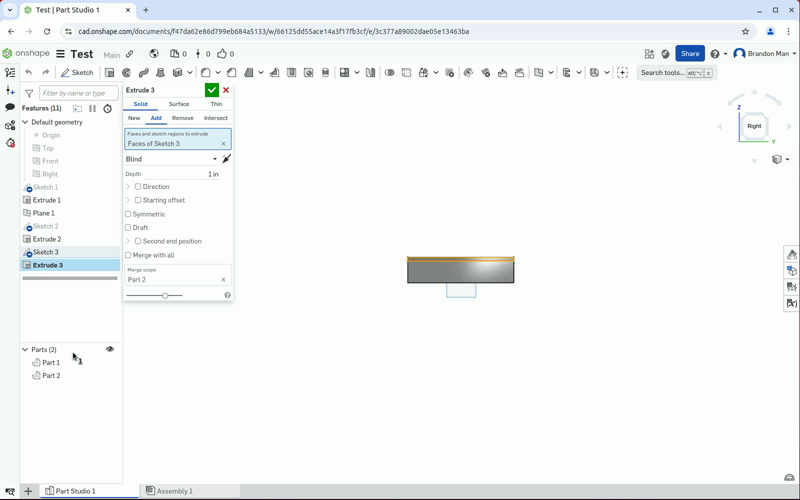
mouse_move(143, 106)
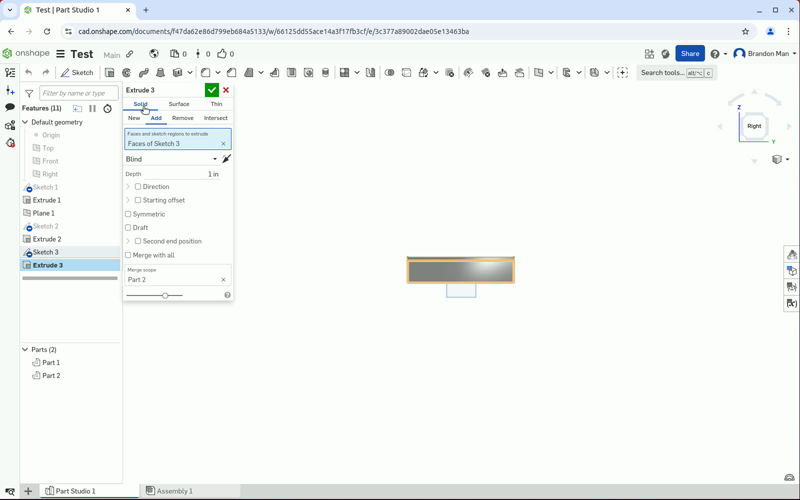
click(143, 106)
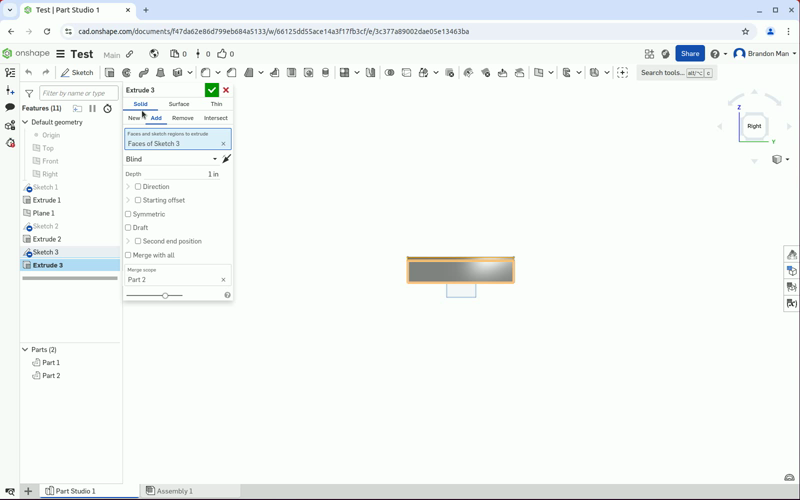
mouse_move(137, 120)
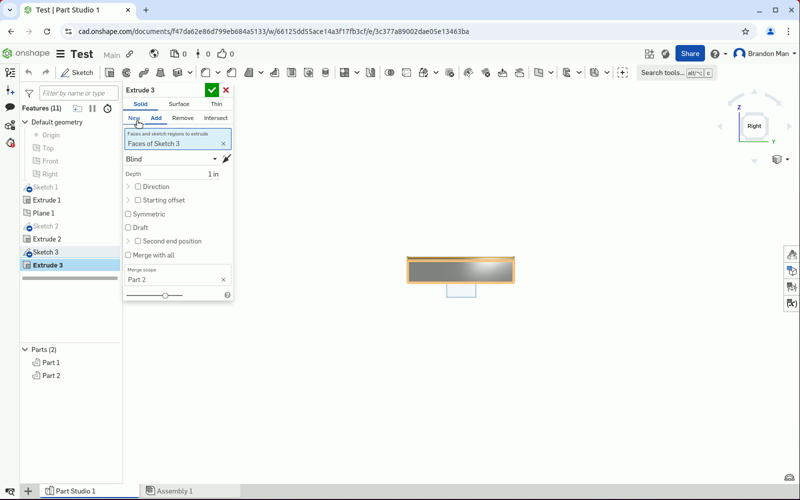
click(137, 120)
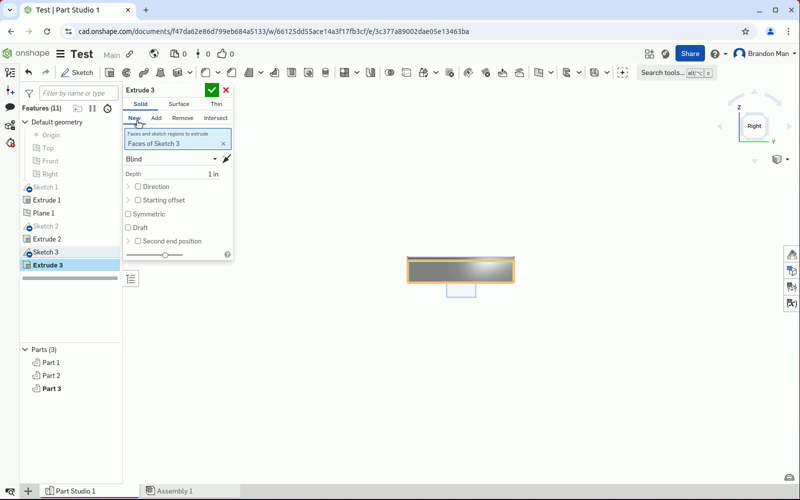
key(tab, 4)
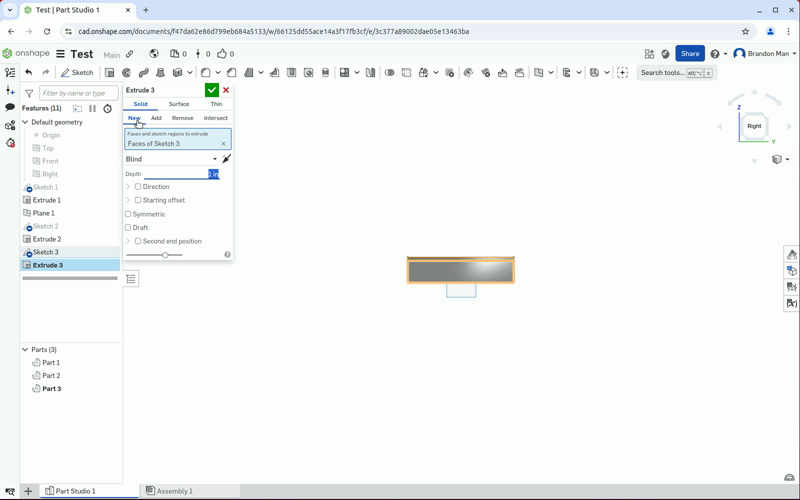
text(0.722)
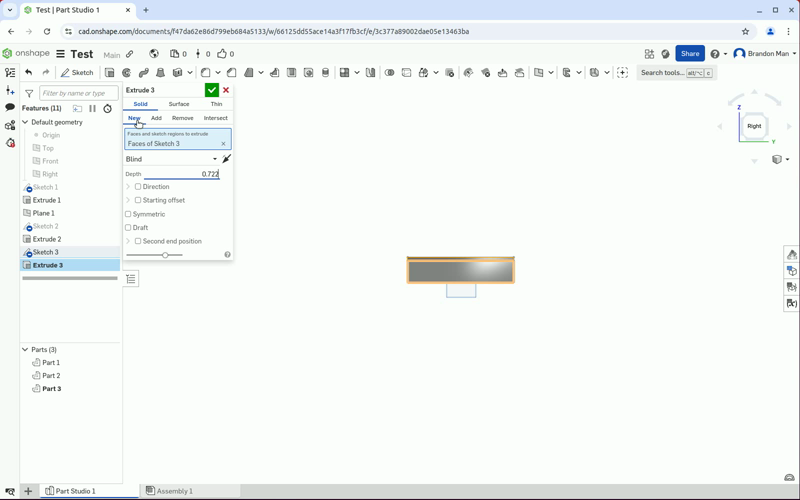
key(enter)
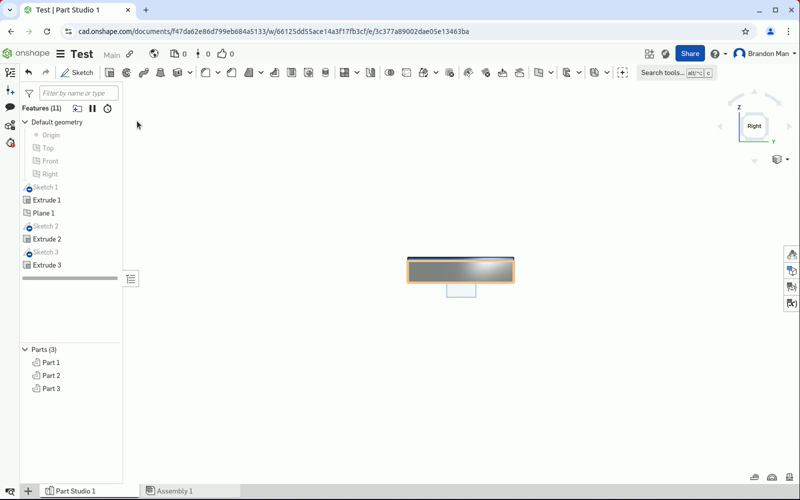
key(shift+h)
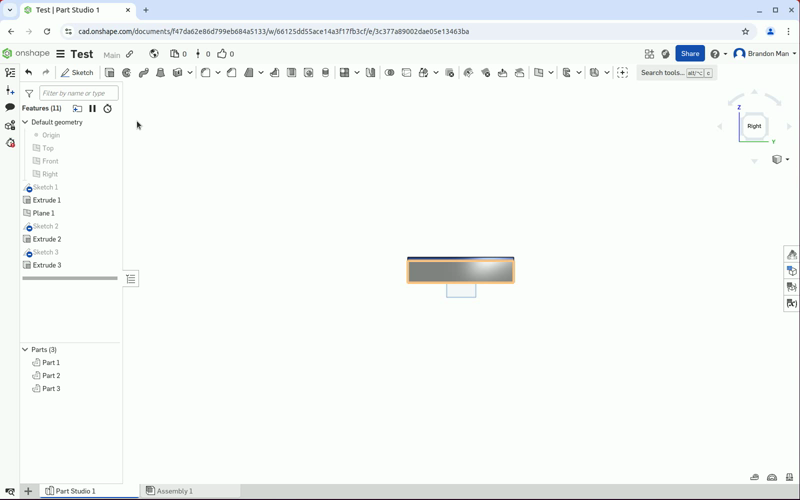
key(shift+h)
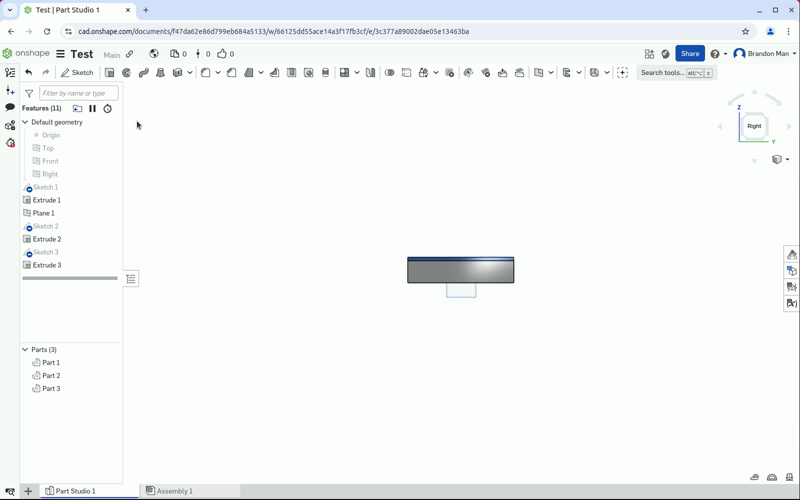
mouse_move(73, 189)
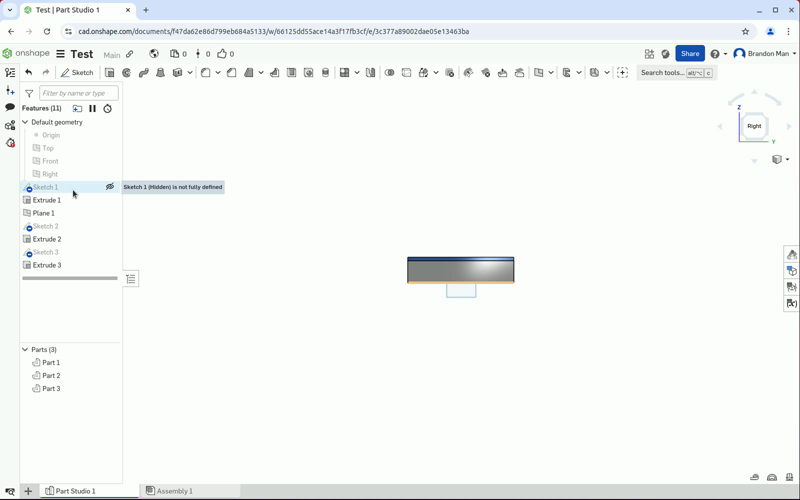
click(73, 189)
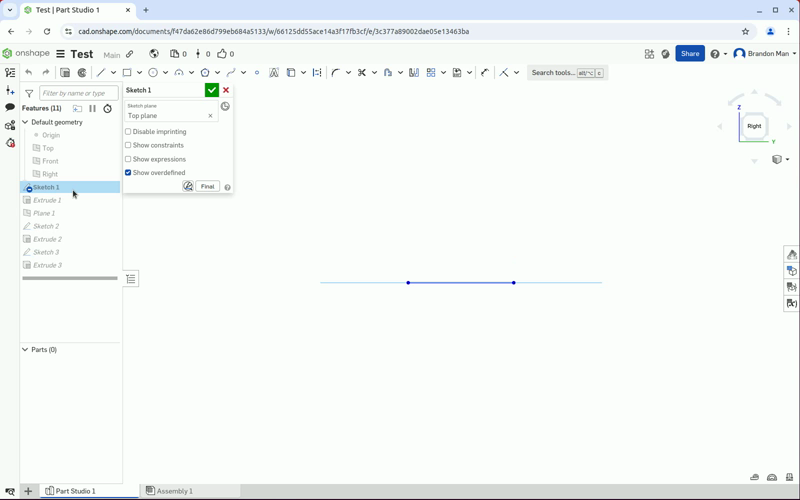
mouse_move(229, 92)
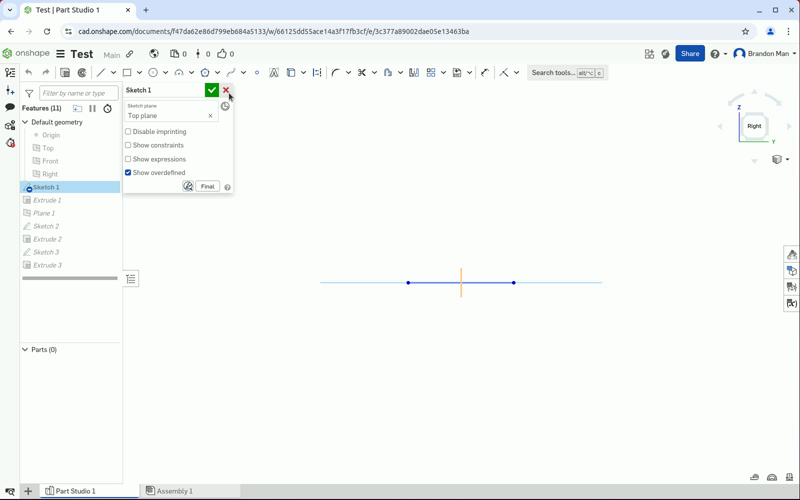
click(229, 92)
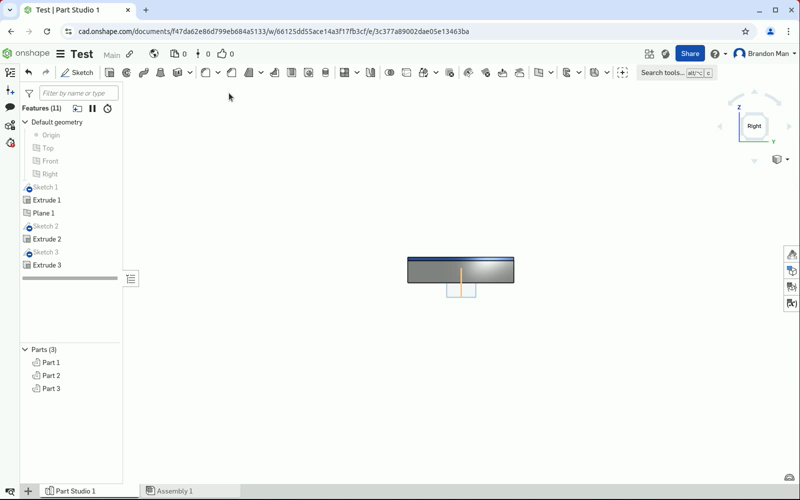
mouse_move(73, 352)
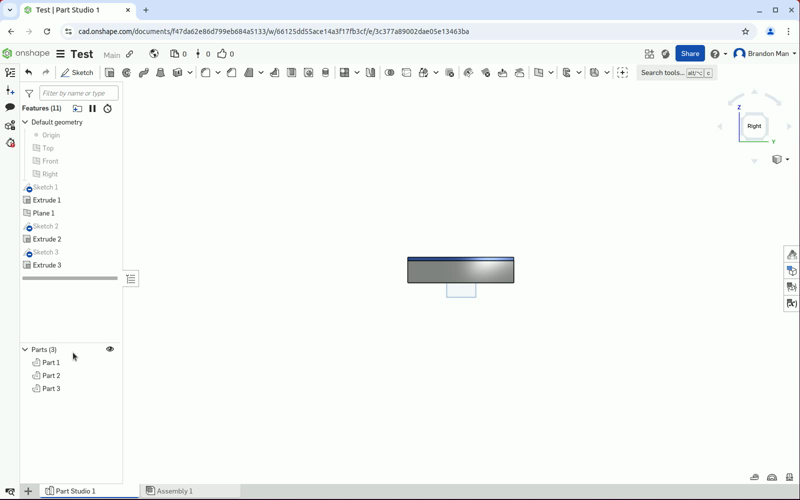
key(y)
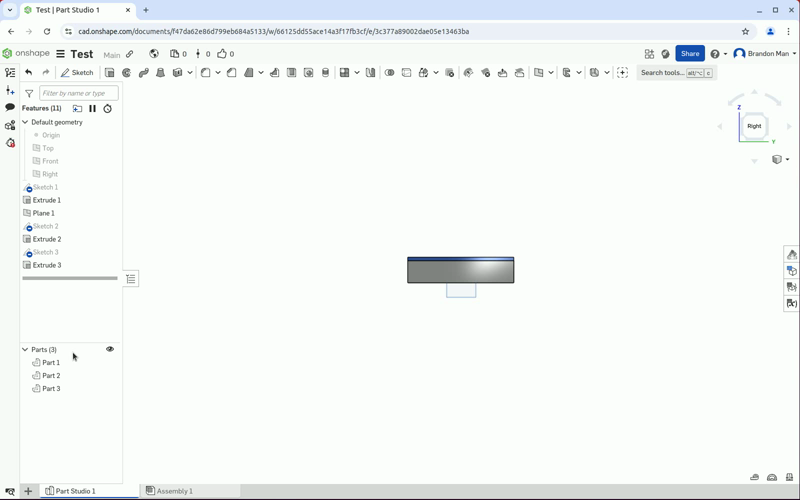
key(shift+p)
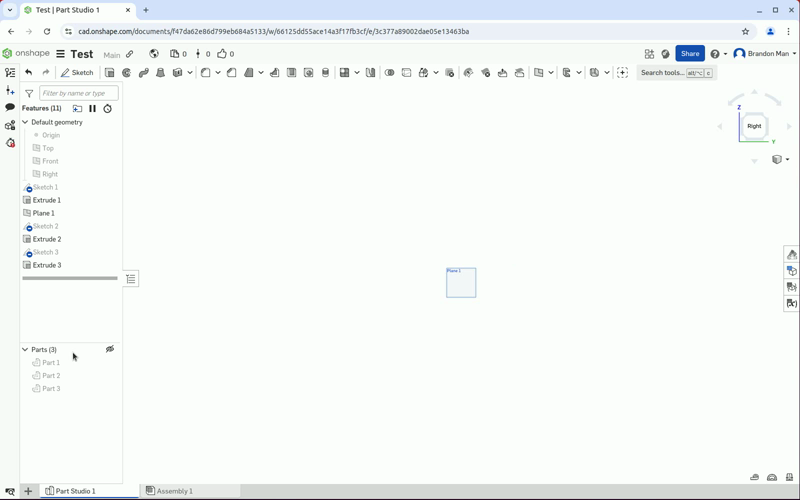
key(space)
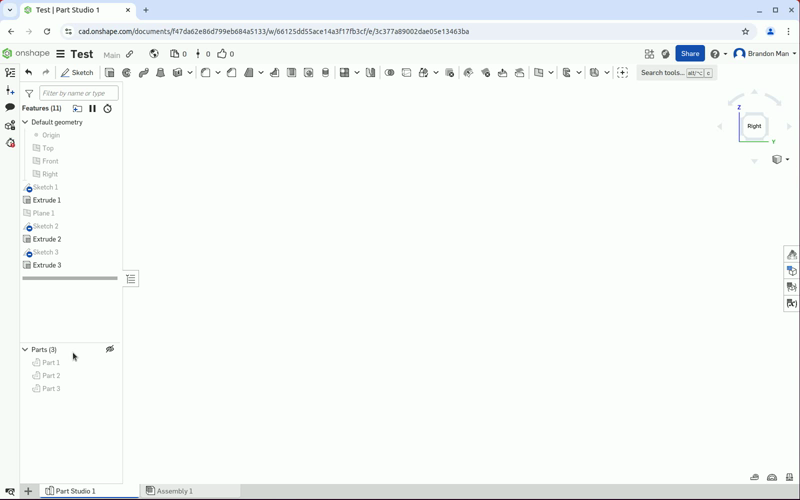
key_down(shift)
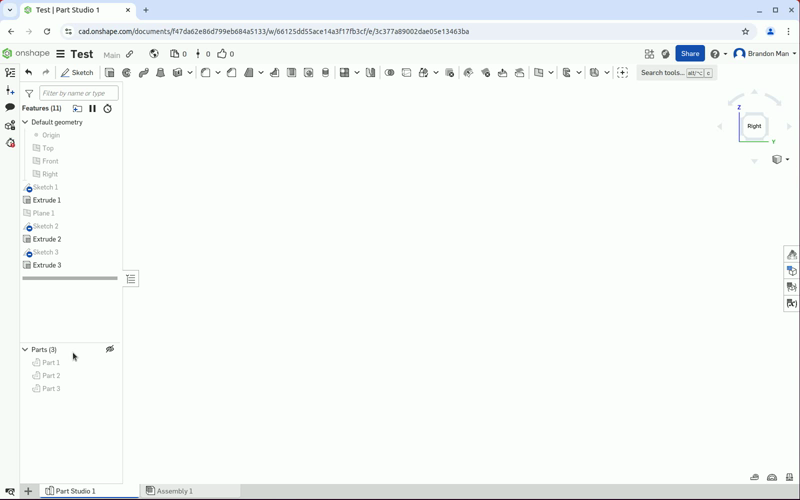
key(right)
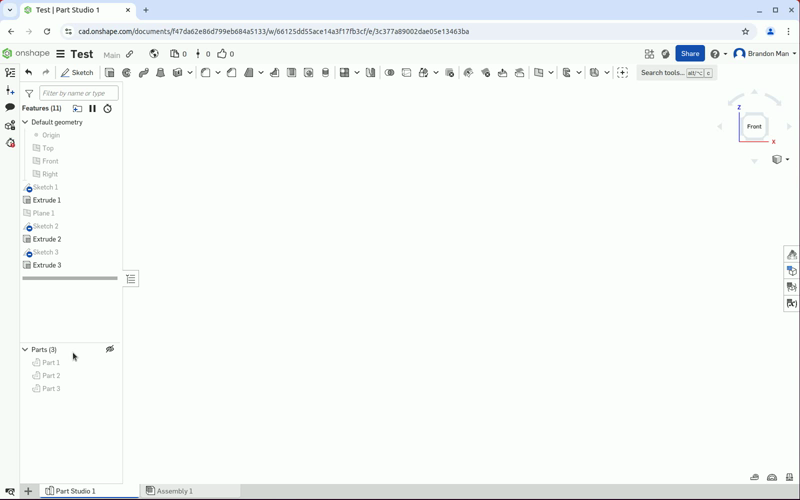
key_up(shift)
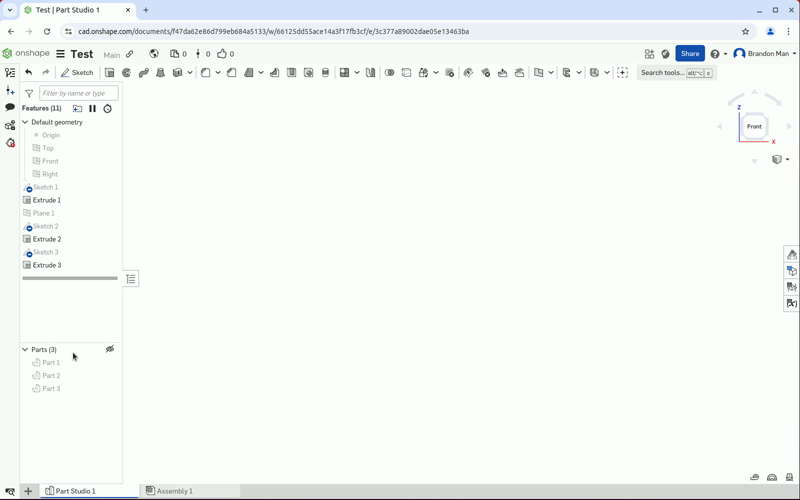
mouse_move(73, 352)
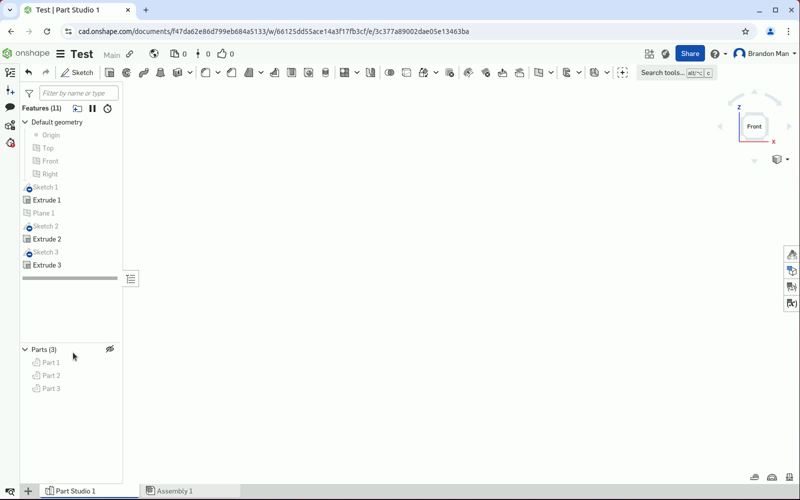
key(shift+y)
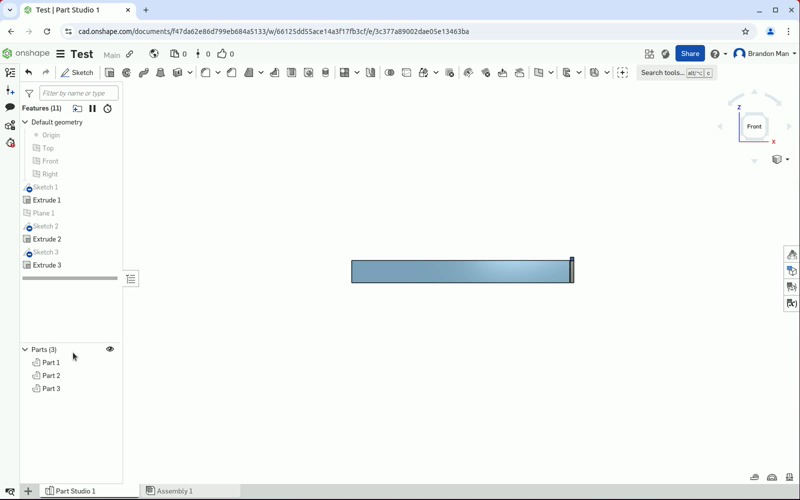
mouse_move(541, 75)
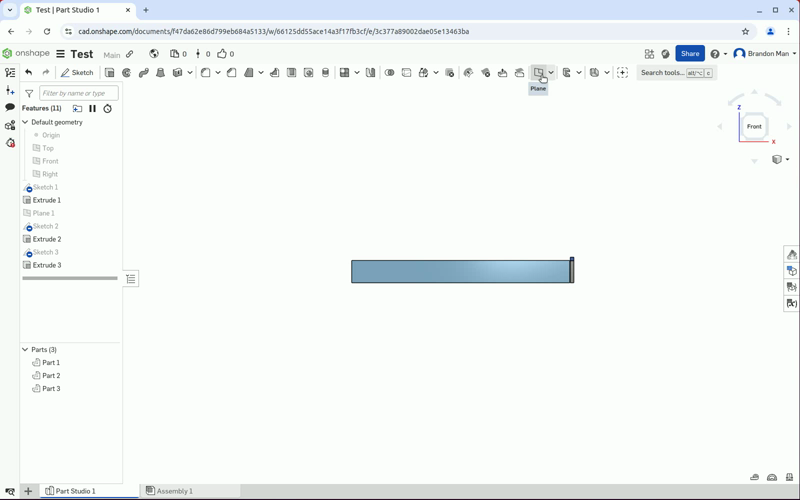
click(541, 75)
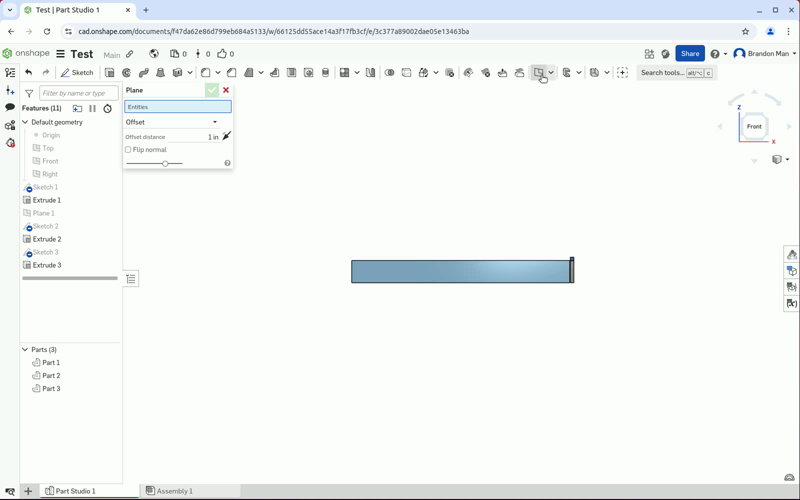
mouse_move(73, 163)
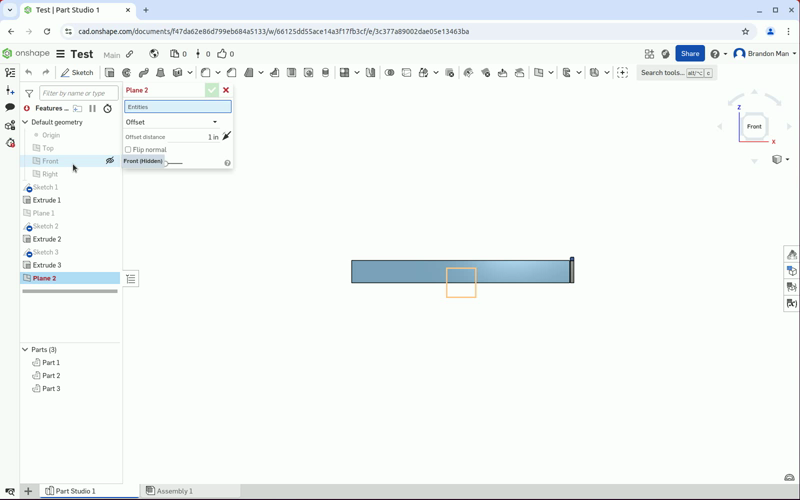
click(73, 163)
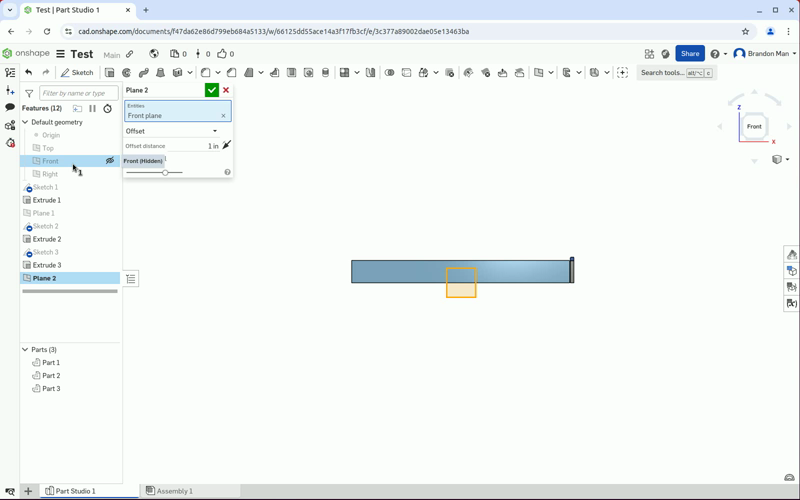
key(tab, 2)
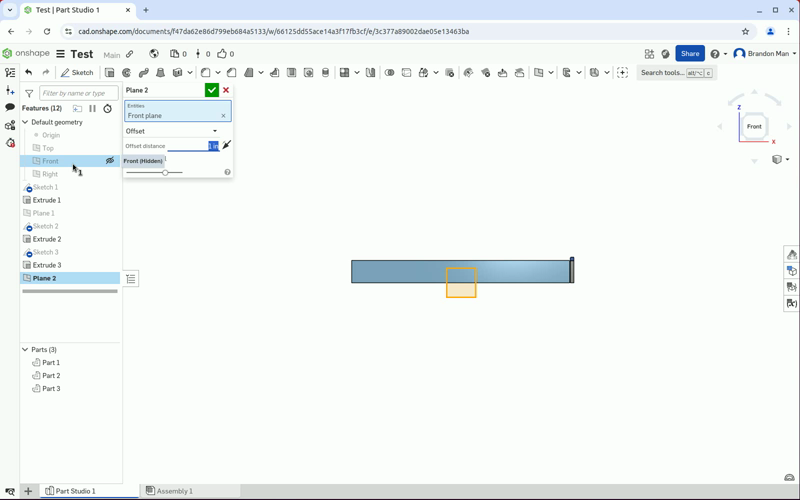
text(10.845)
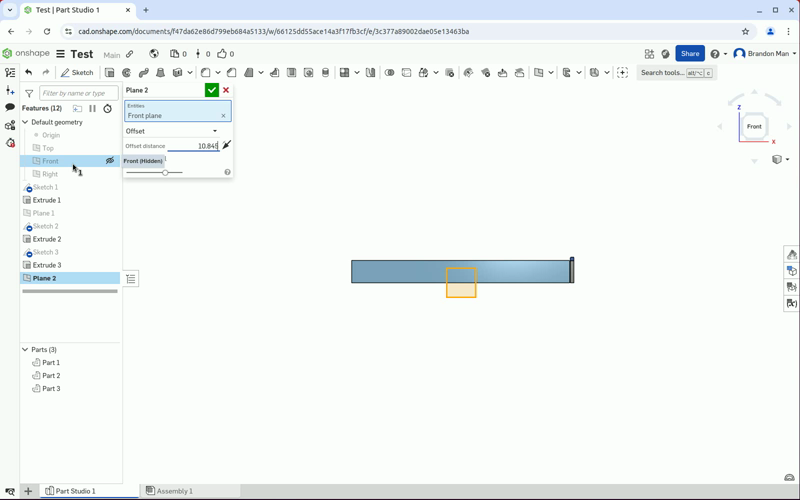
key(enter, 2)
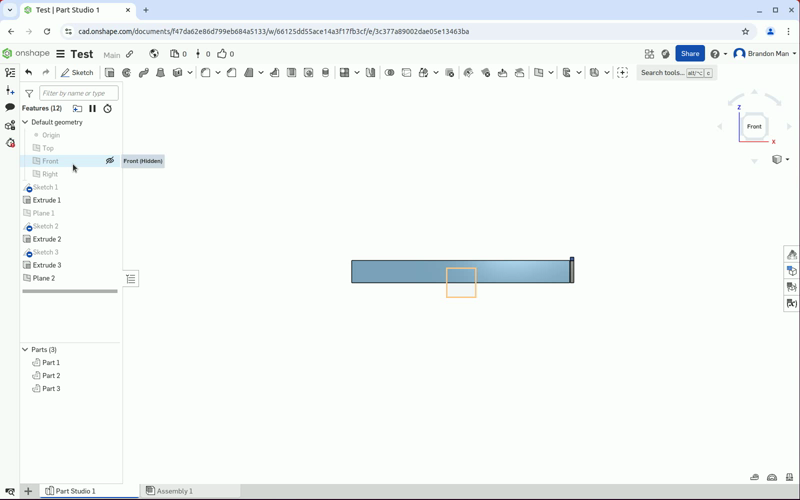
key(shift+s)
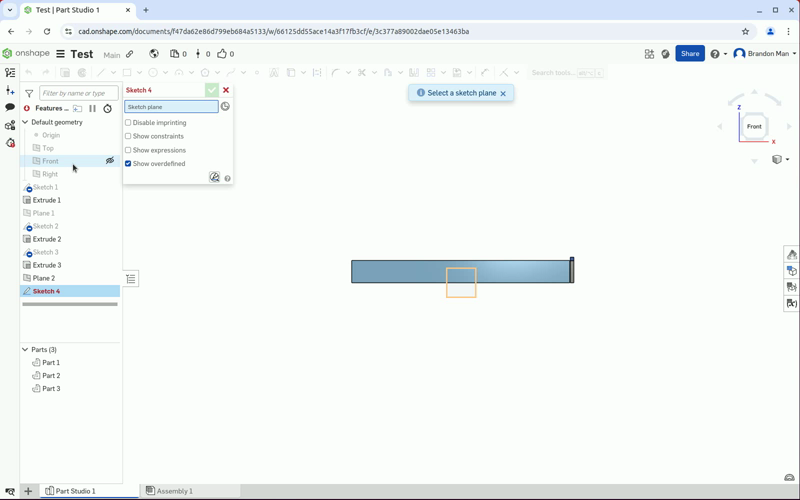
mouse_move(73, 280)
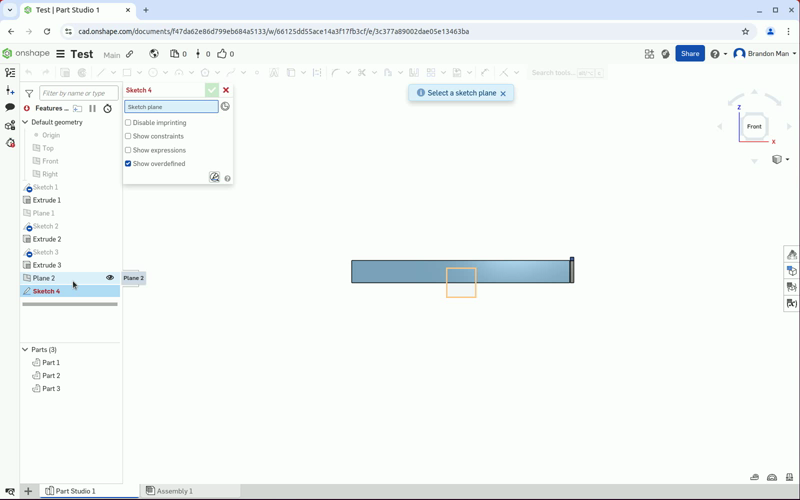
click(73, 280)
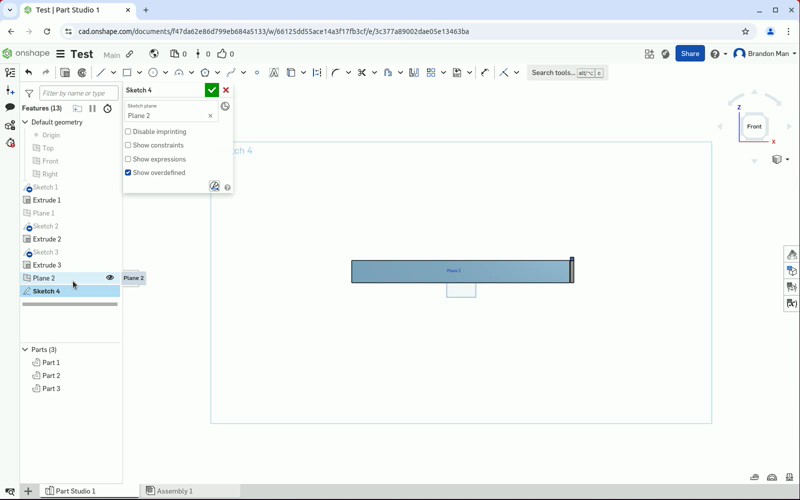
mouse_move(73, 352)
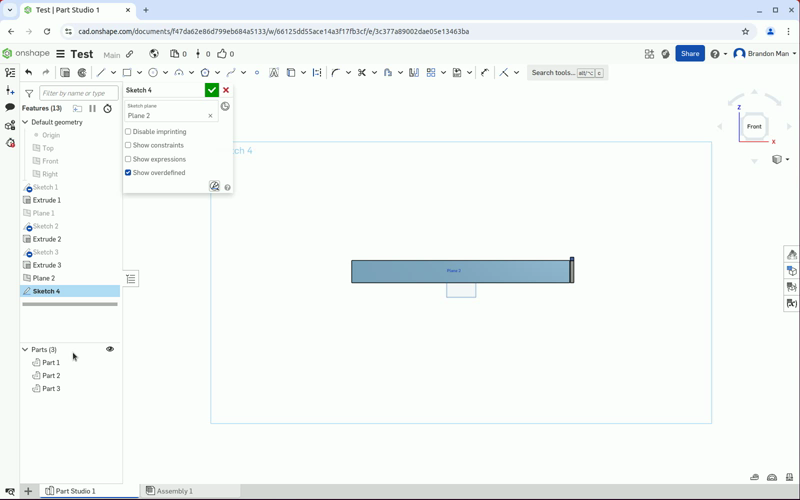
key(y)
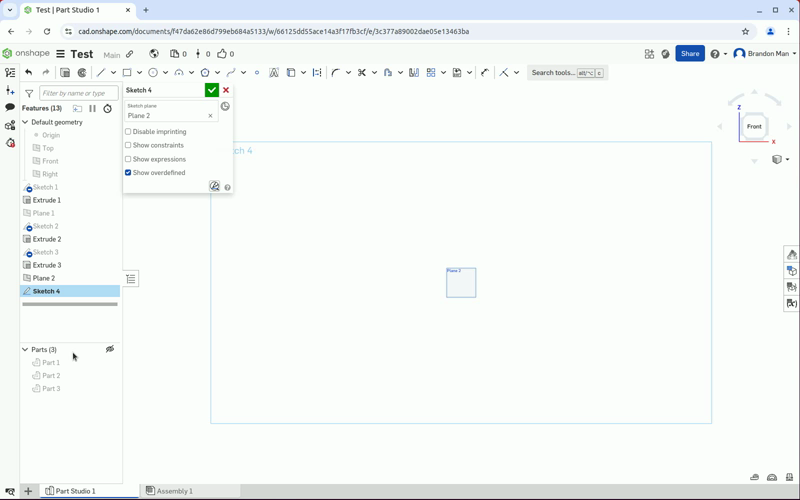
key(l)
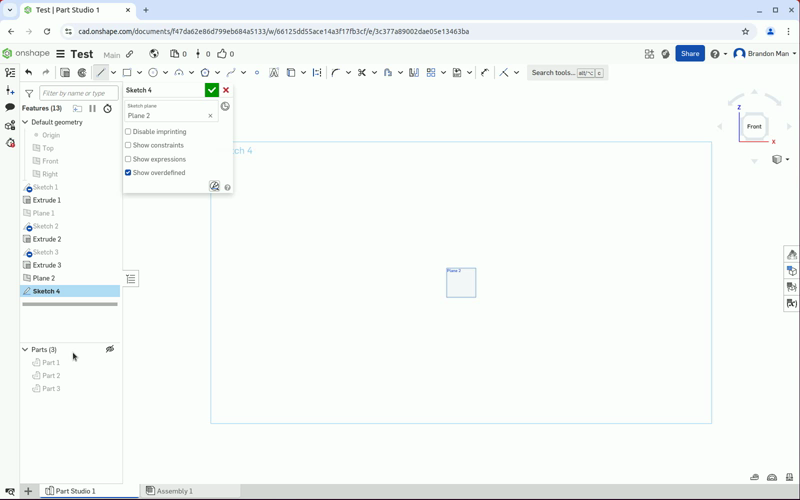
key_down(shift)
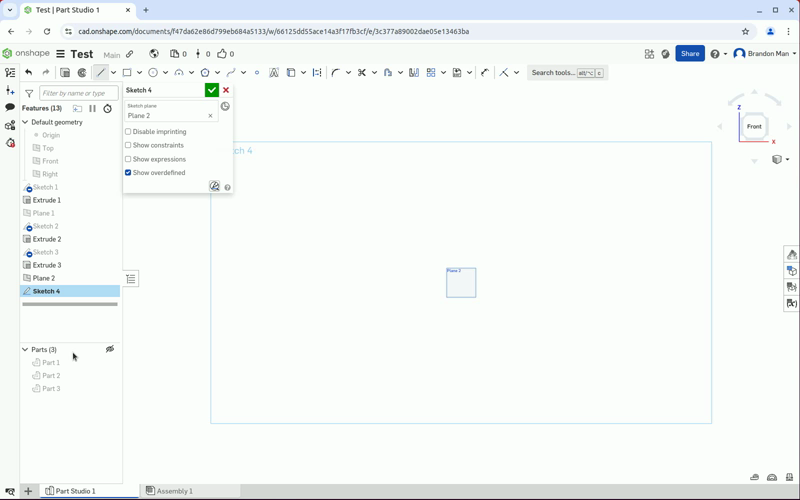
mouse_move(348, 282)
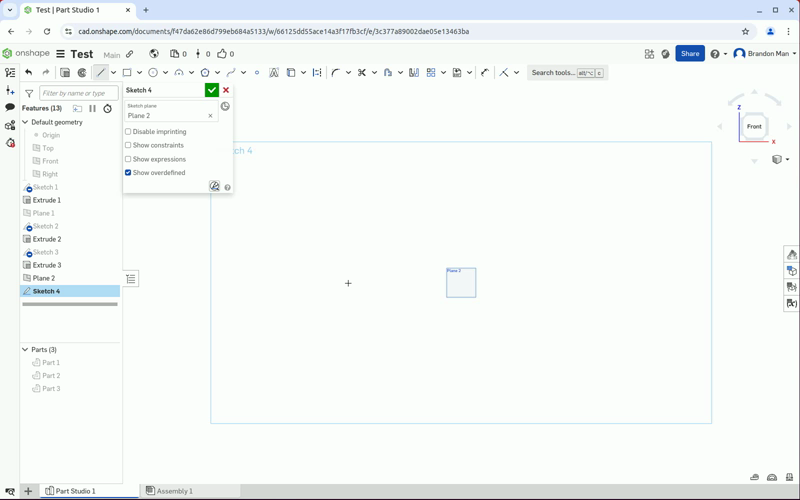
click(348, 282)
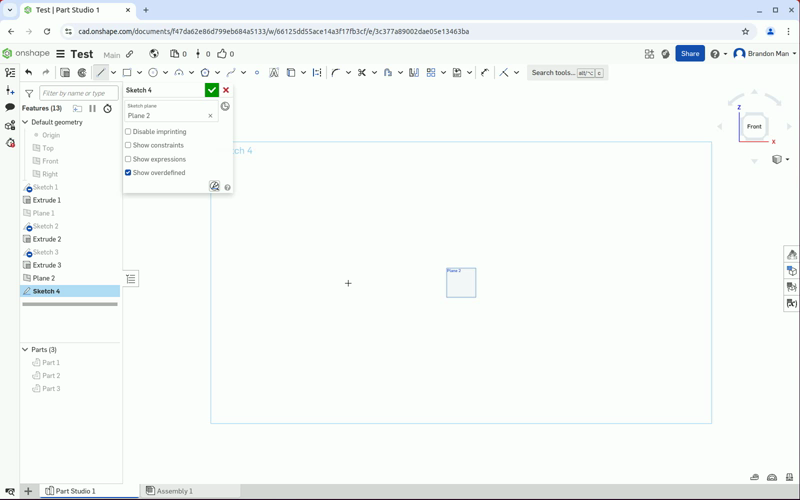
key_up(shift)
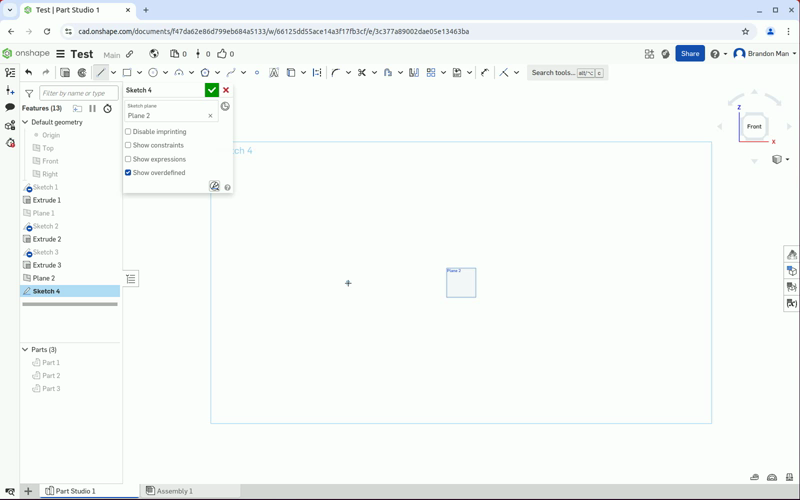
key_down(shift)
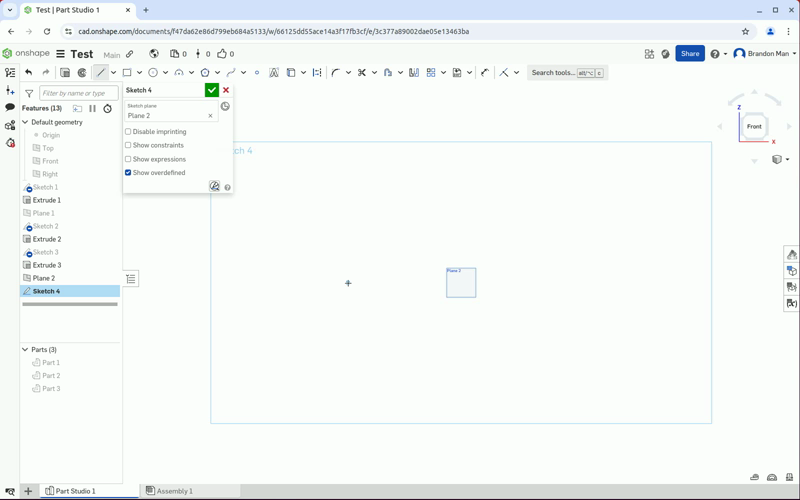
mouse_move(378, 282)
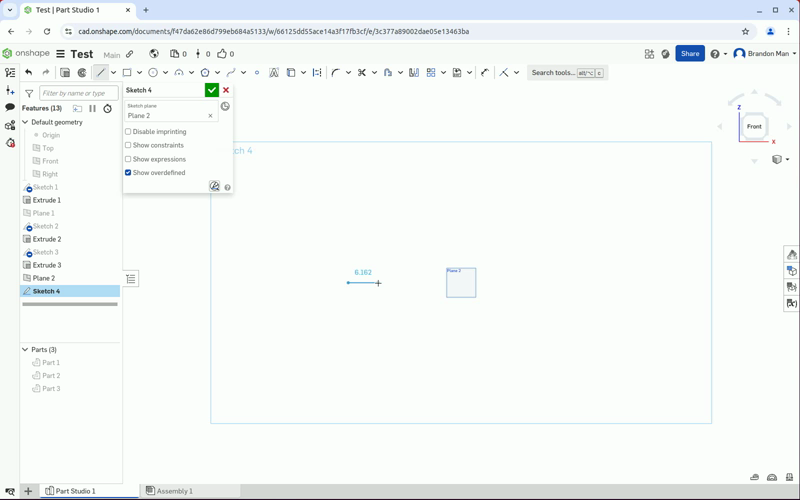
mouse_move(350, 282)
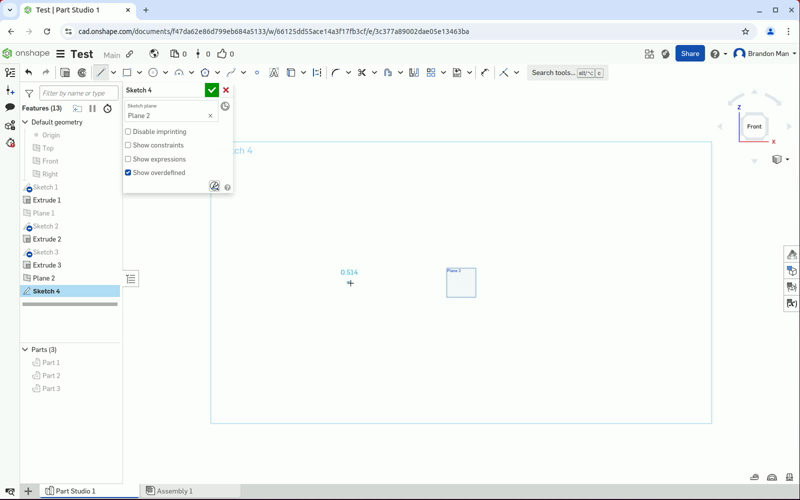
scroll(6)
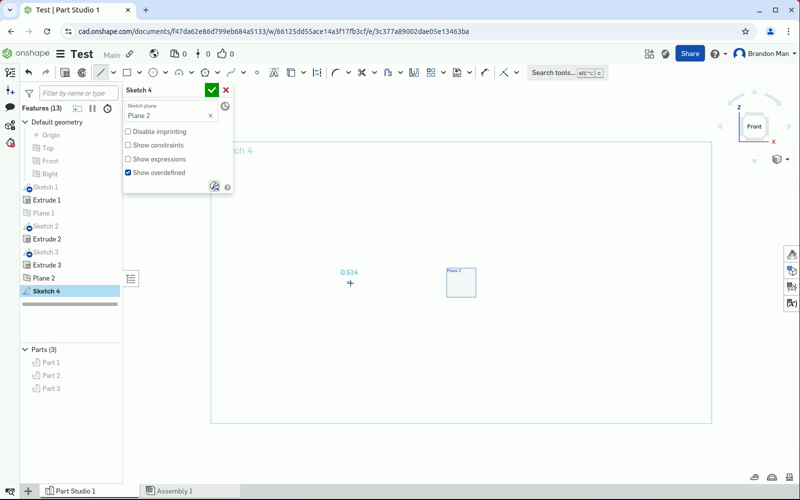
scroll(6)
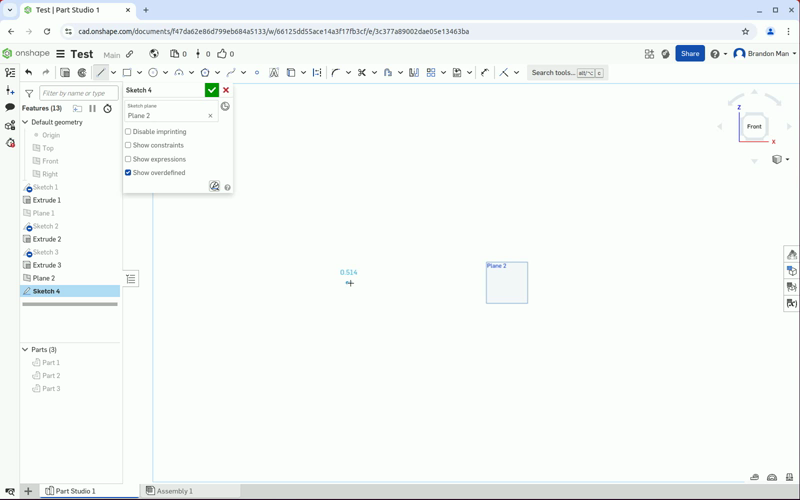
scroll(6)
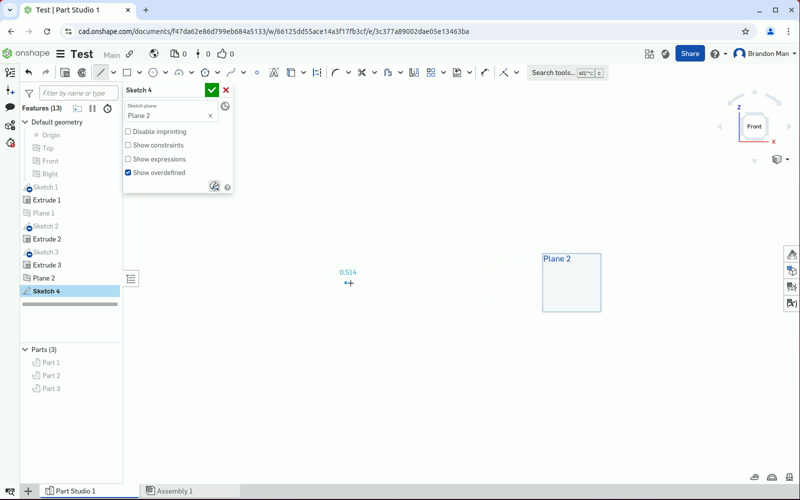
scroll(6)
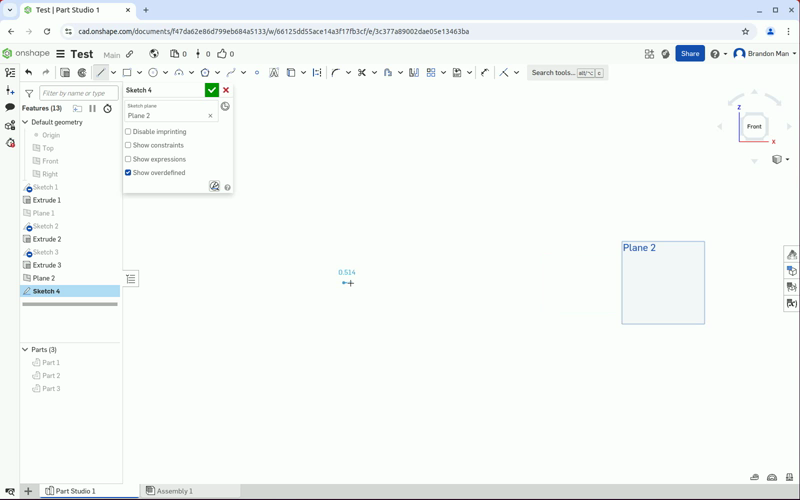
scroll(6)
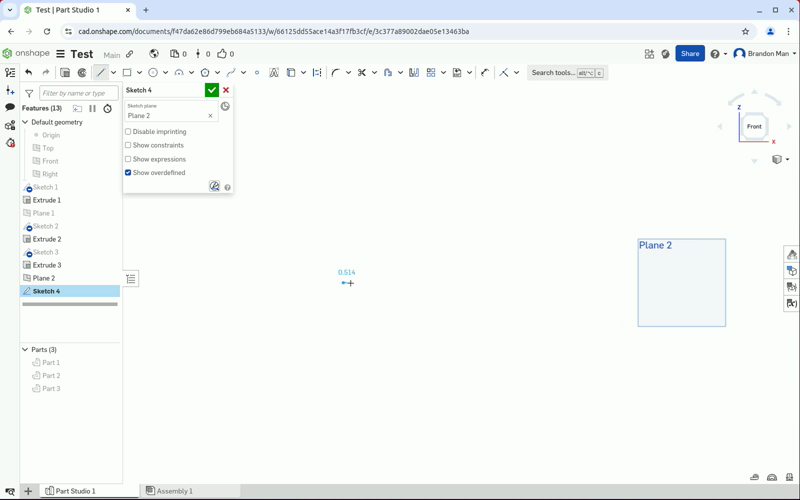
scroll(6)
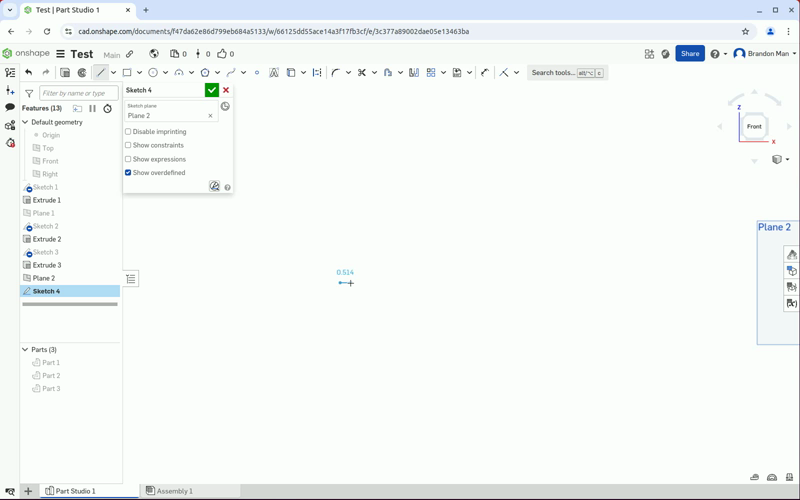
scroll(6)
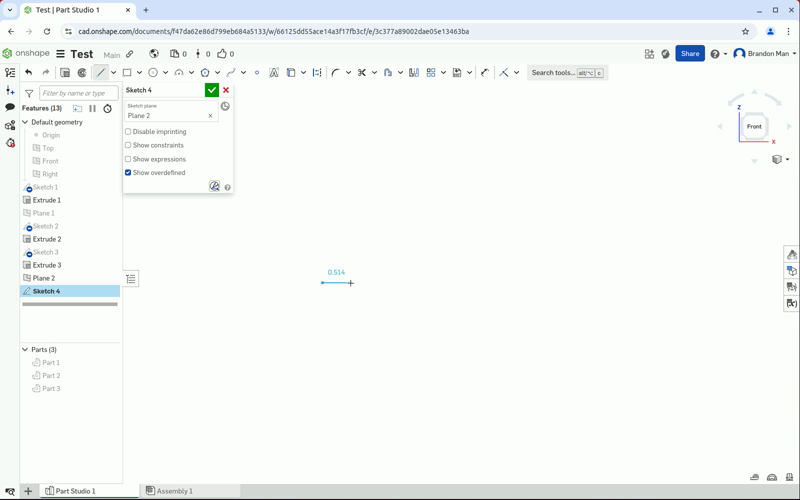
click(350, 282)
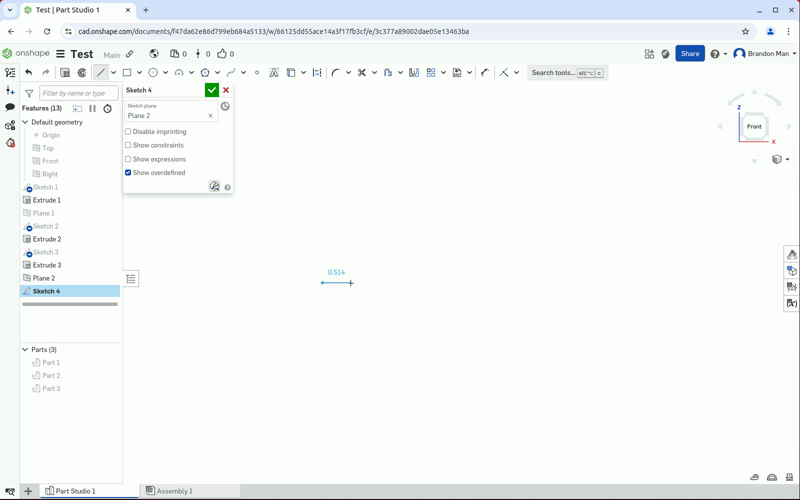
scroll(-6)
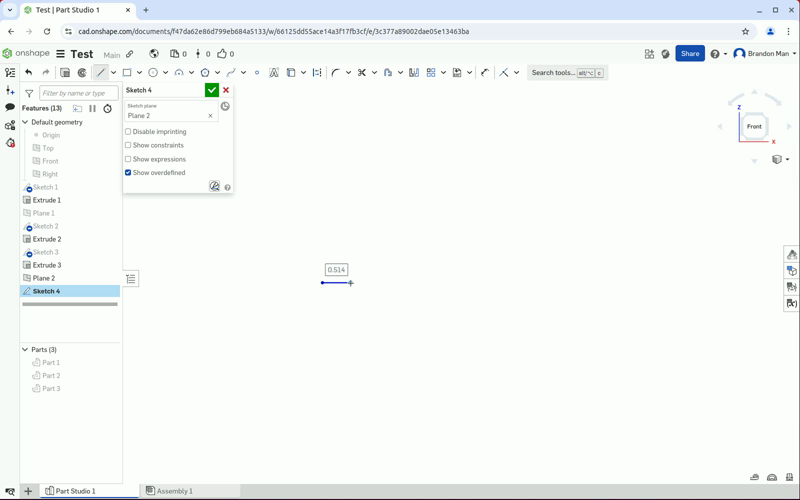
scroll(-6)
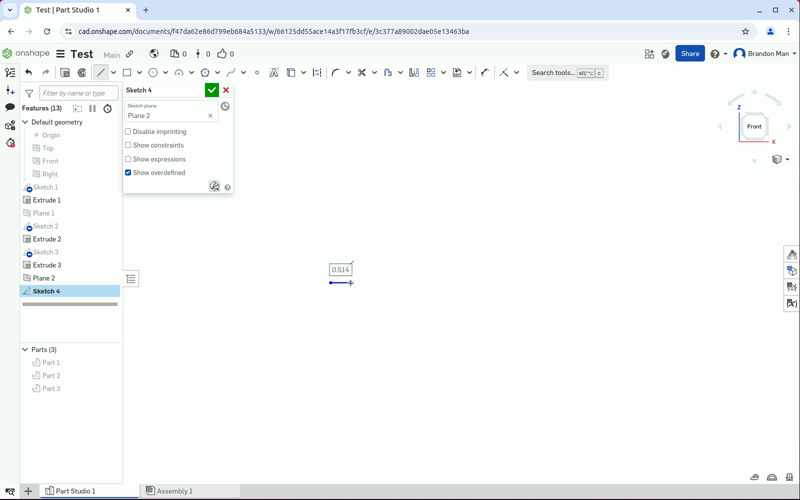
scroll(-6)
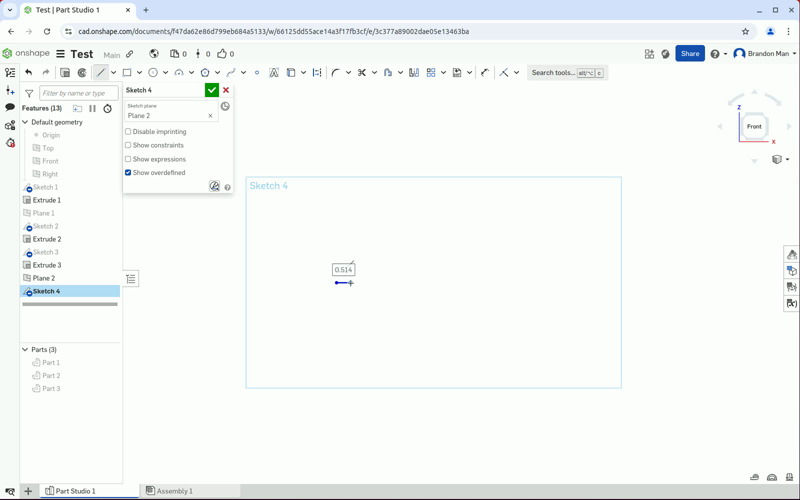
scroll(-6)
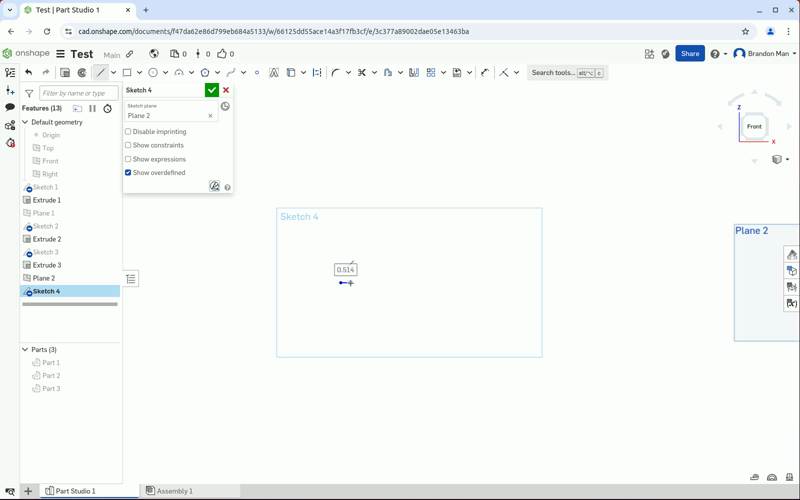
scroll(-6)
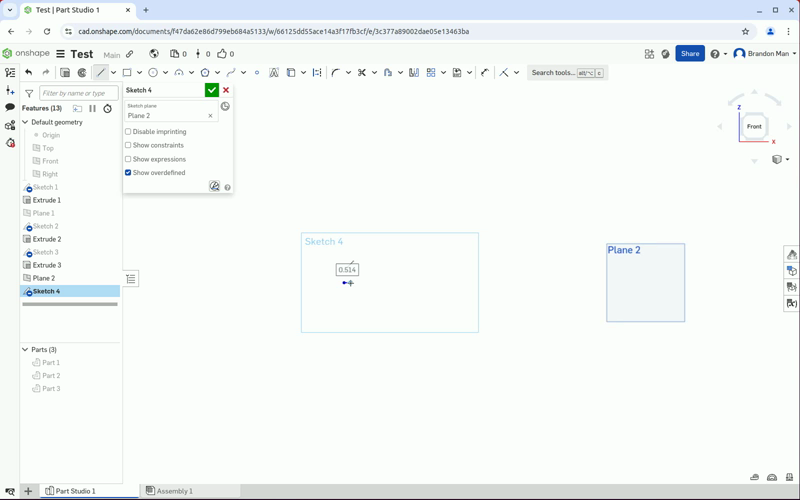
scroll(-6)
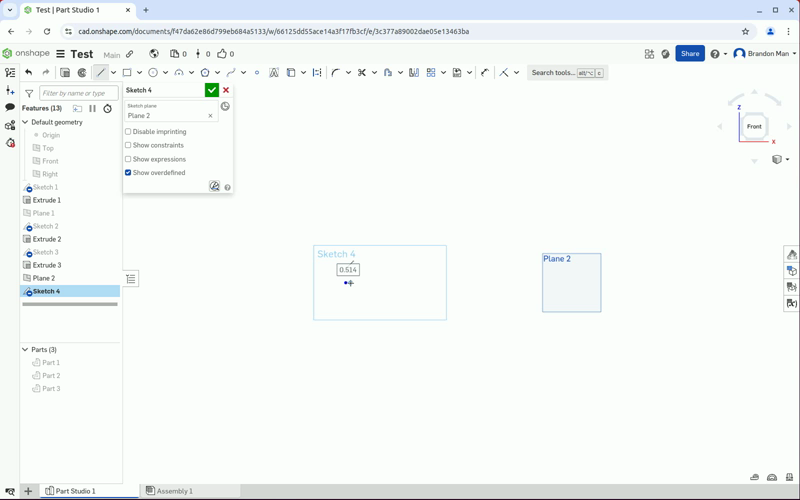
scroll(-6)
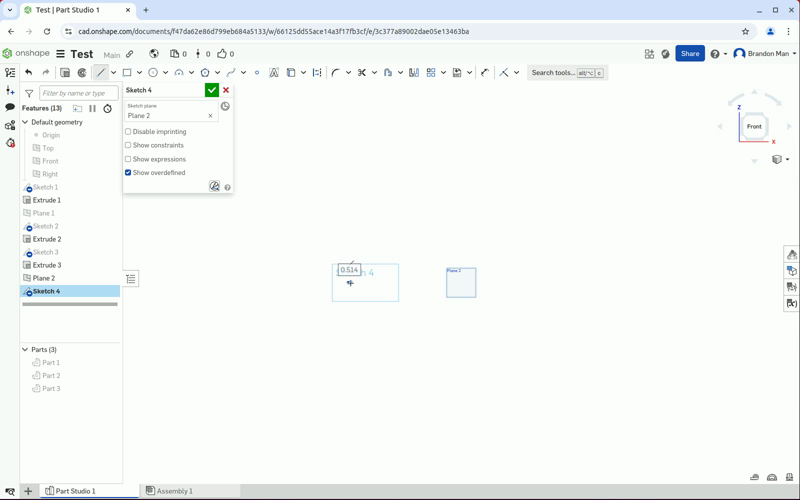
key_up(shift)
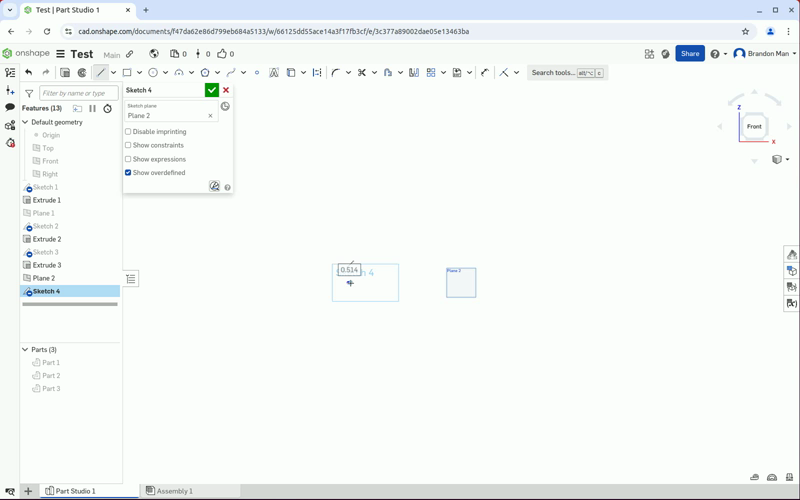
key_down(shift)
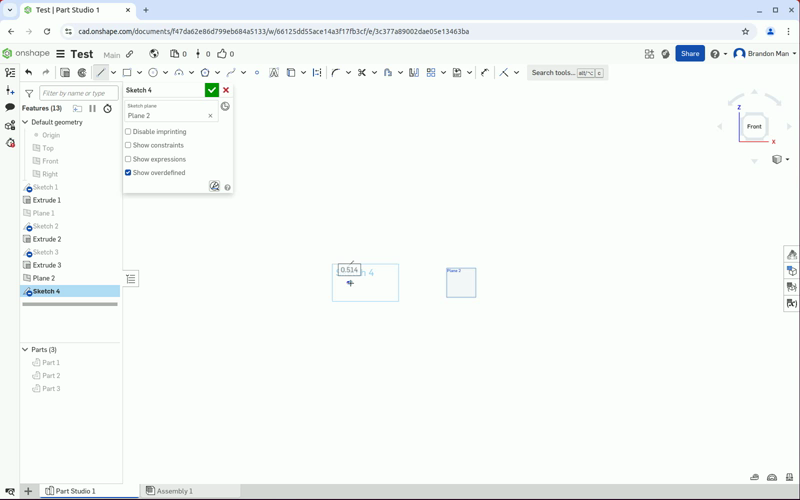
mouse_move(380, 282)
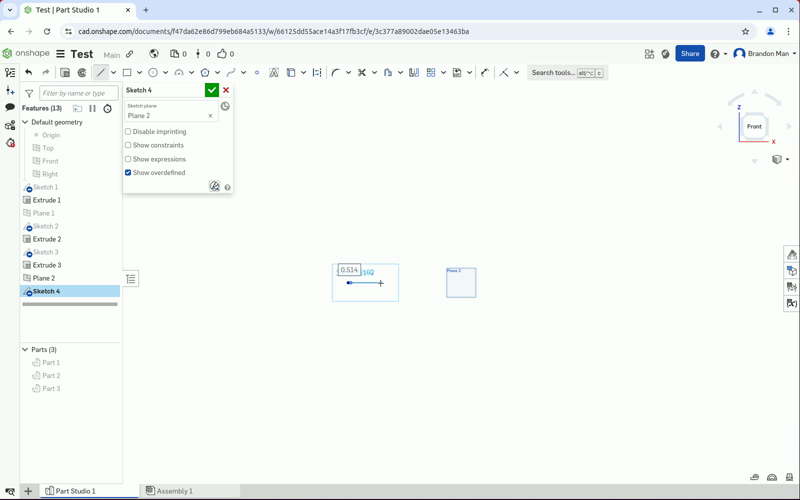
mouse_move(350, 259)
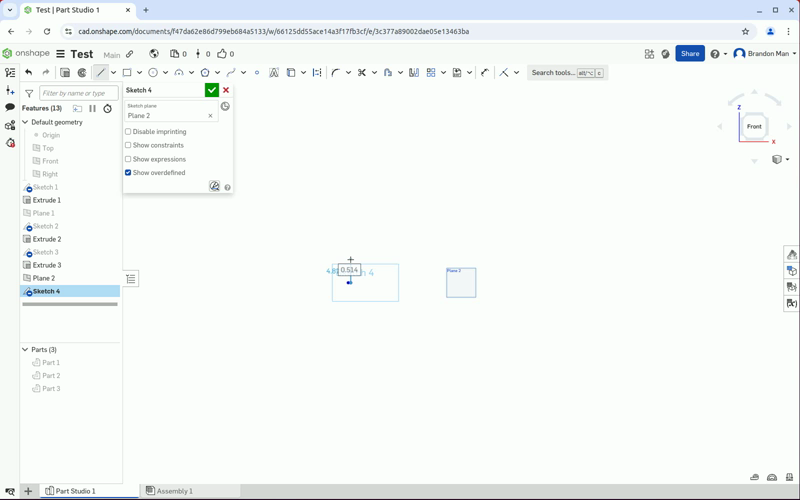
click(350, 259)
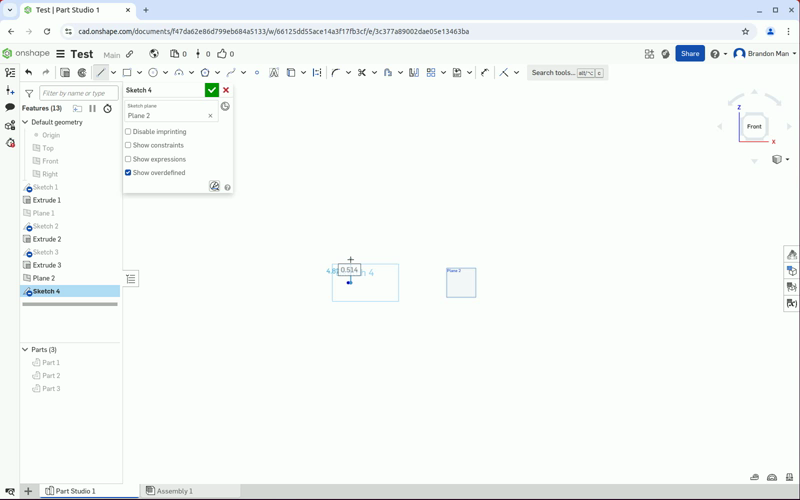
key_up(shift)
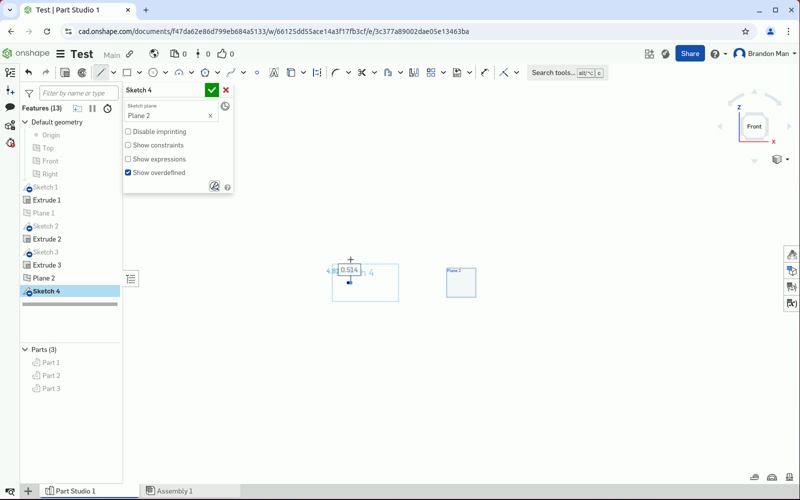
key_down(shift)
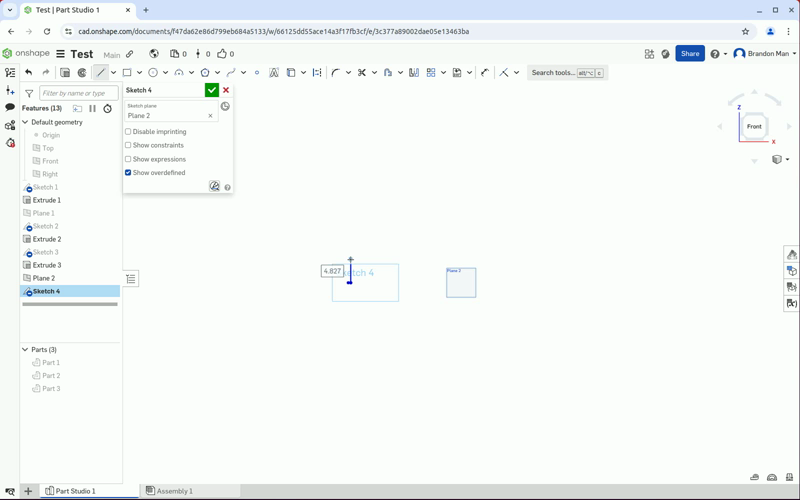
mouse_move(569, 259)
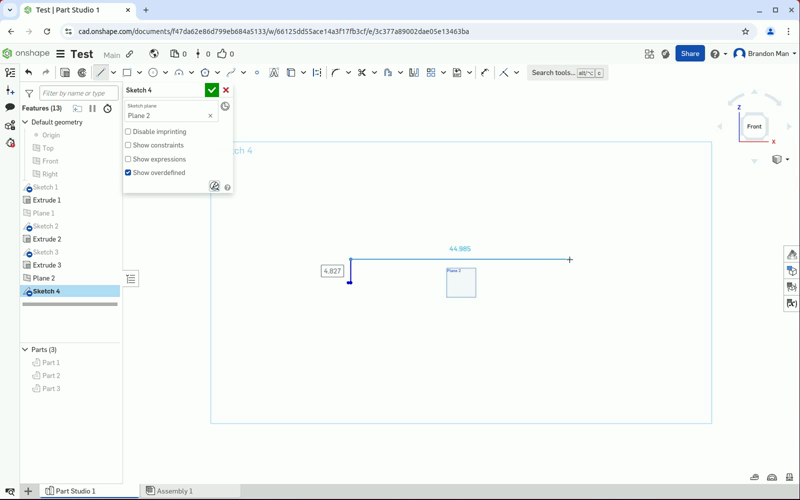
click(569, 259)
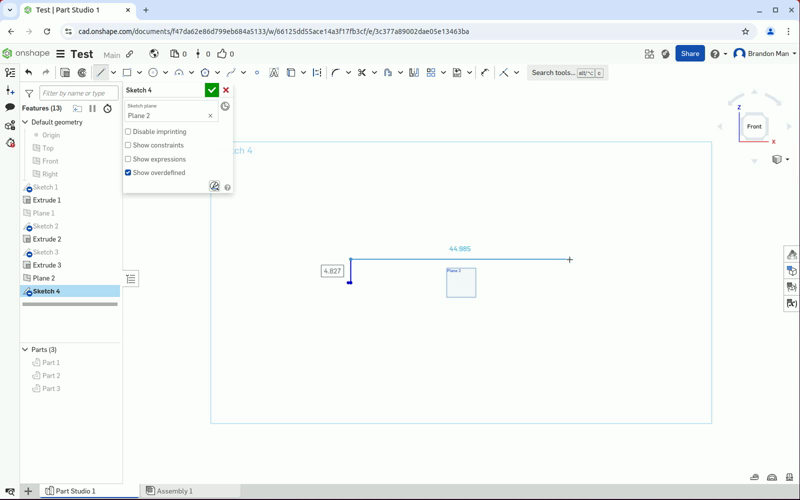
key_up(shift)
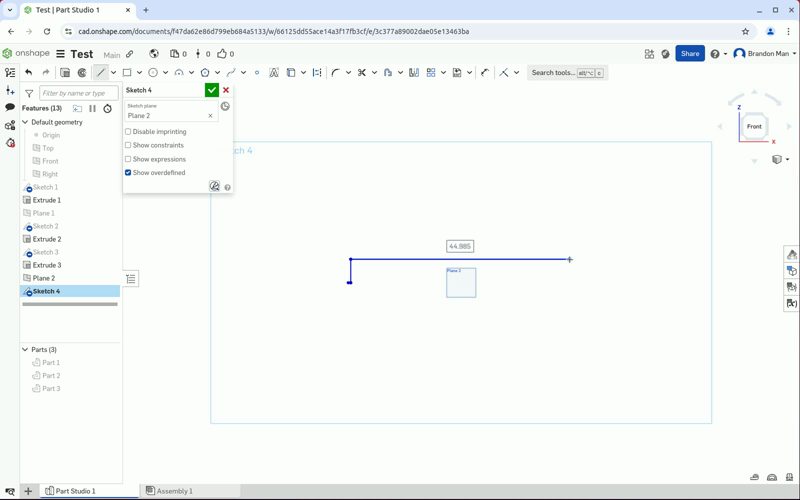
key_down(shift)
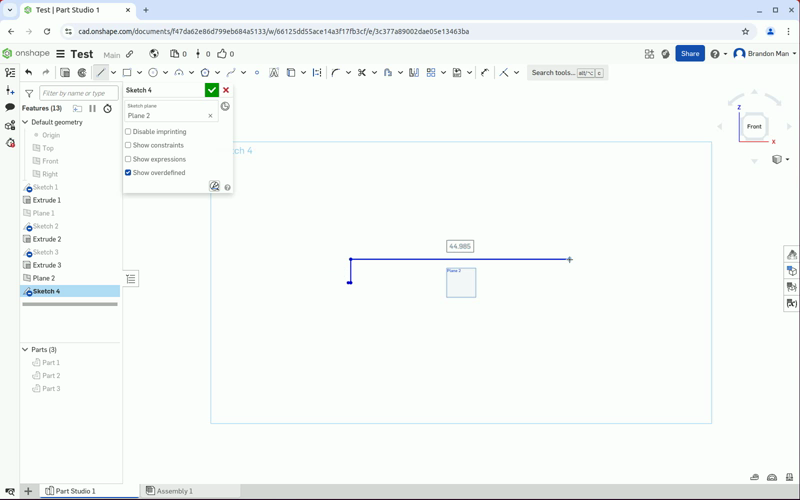
mouse_move(589, 259)
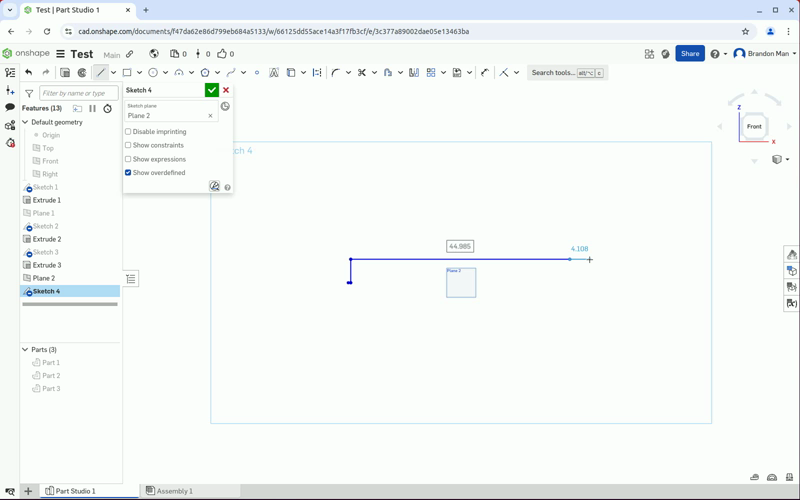
mouse_move(569, 282)
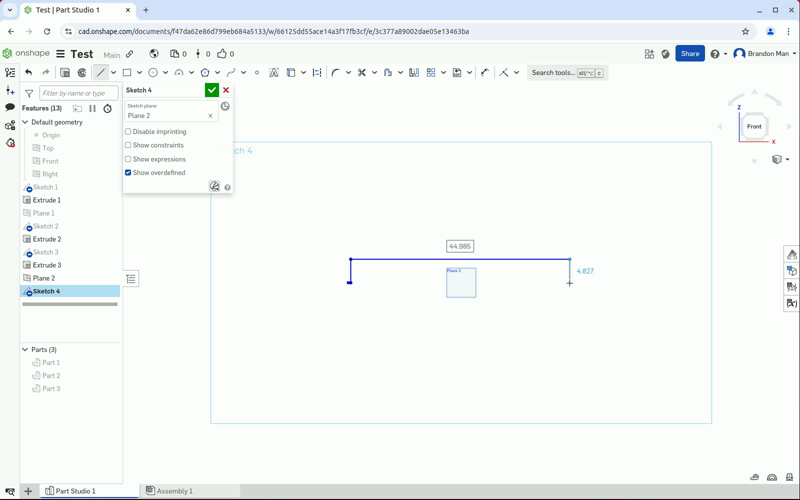
click(569, 282)
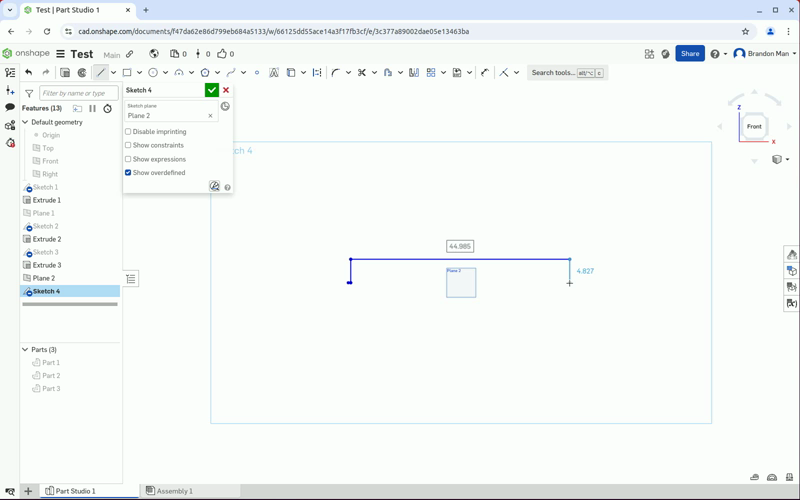
key_up(shift)
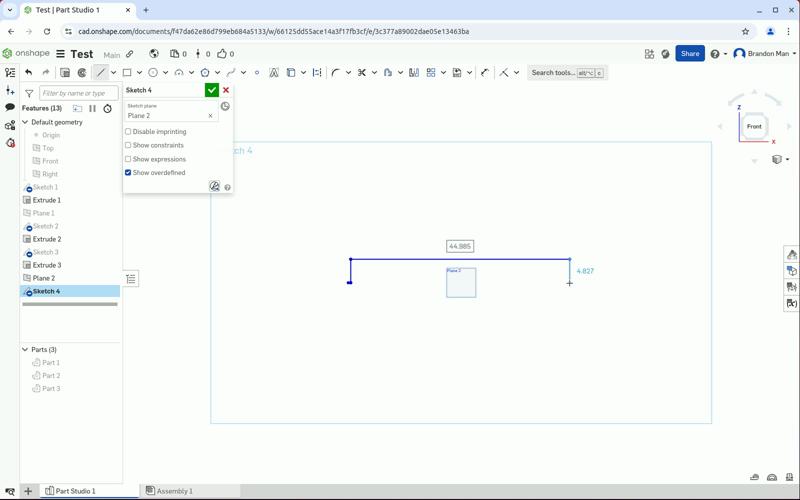
key_down(shift)
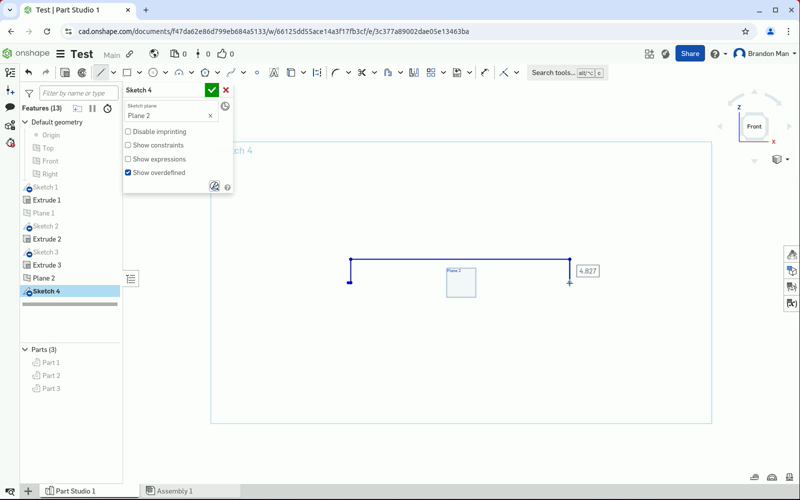
mouse_move(589, 282)
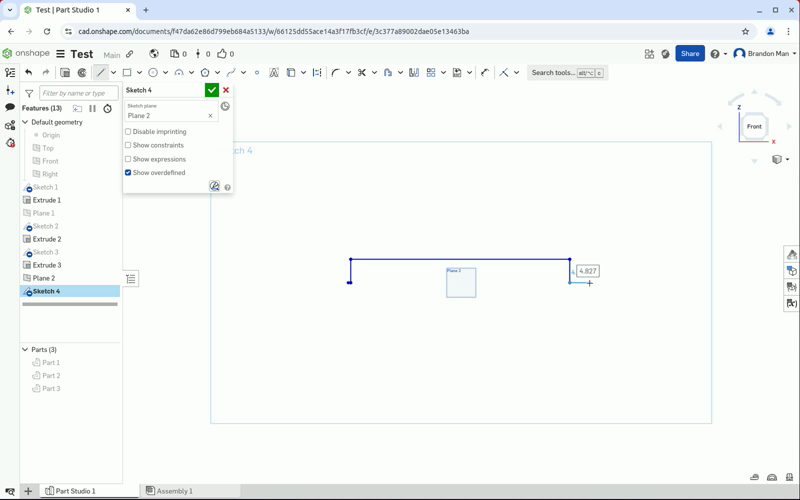
mouse_move(572, 282)
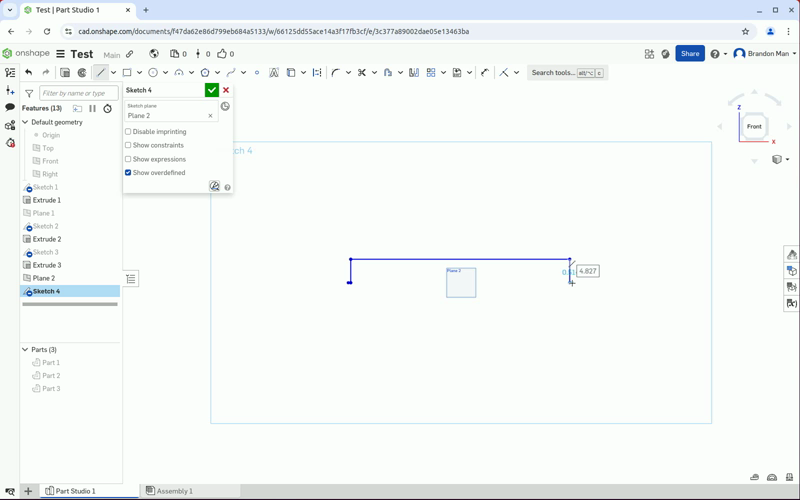
scroll(6)
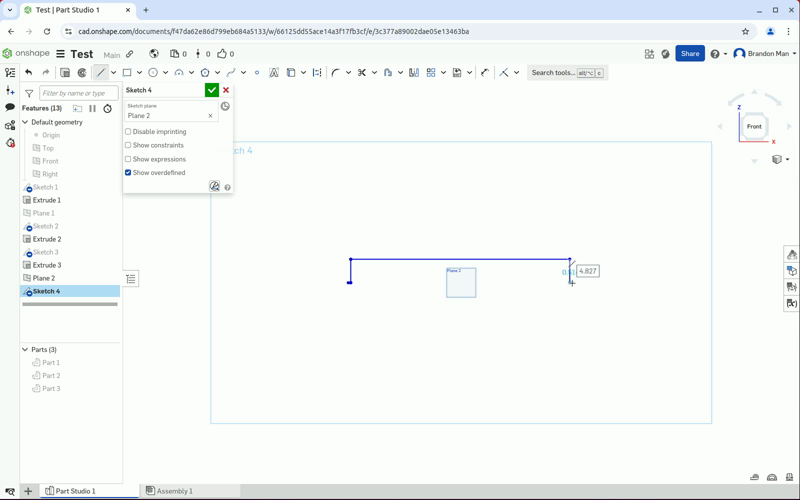
scroll(6)
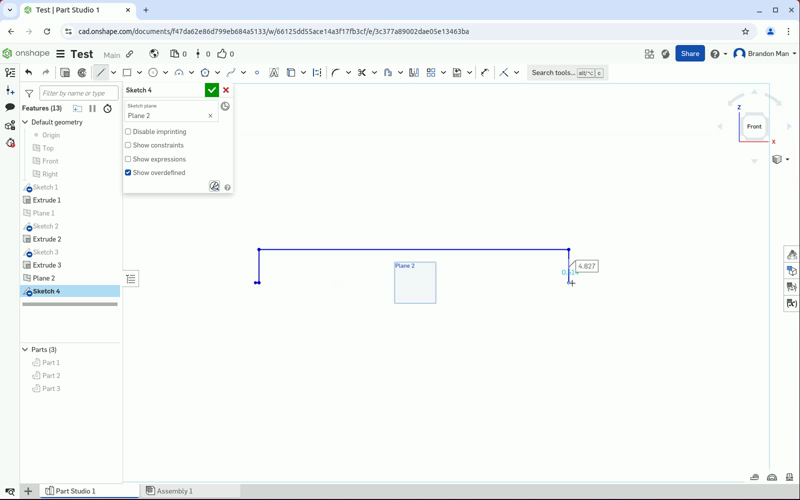
scroll(6)
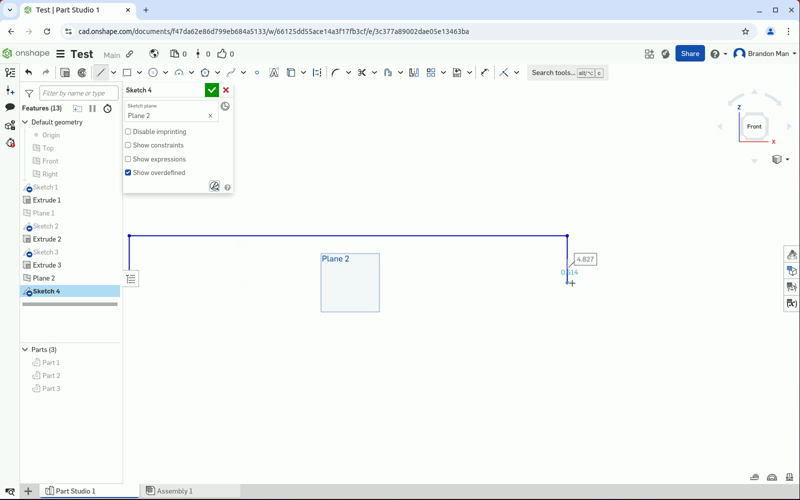
scroll(6)
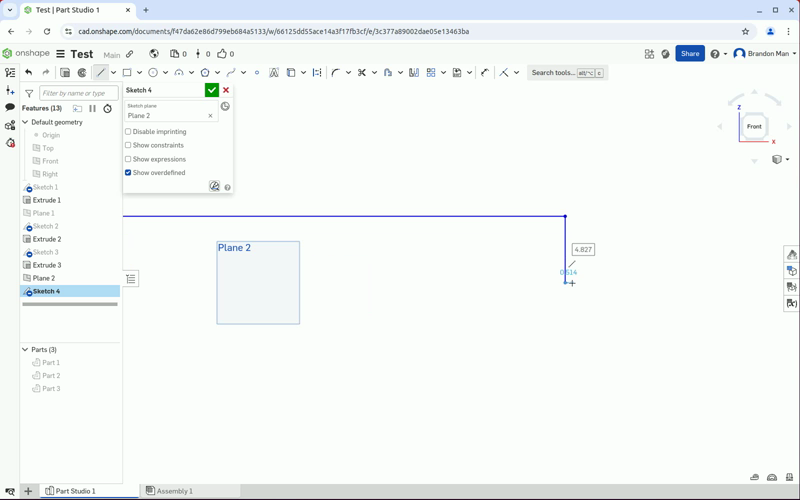
scroll(6)
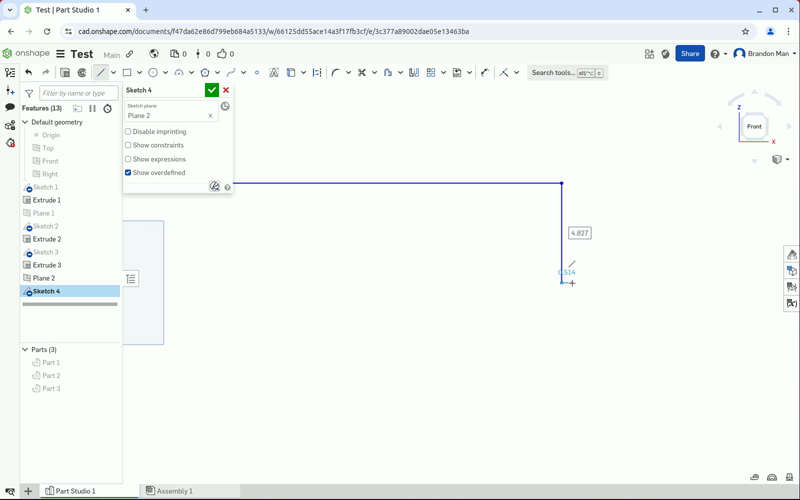
scroll(6)
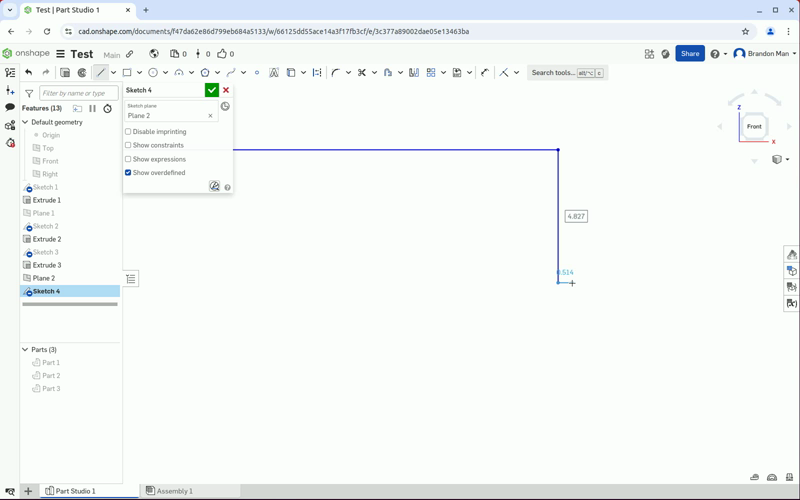
scroll(6)
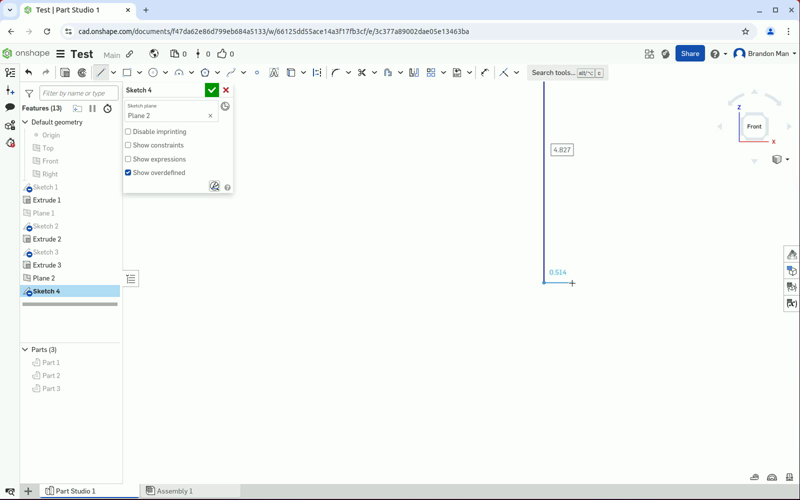
click(572, 282)
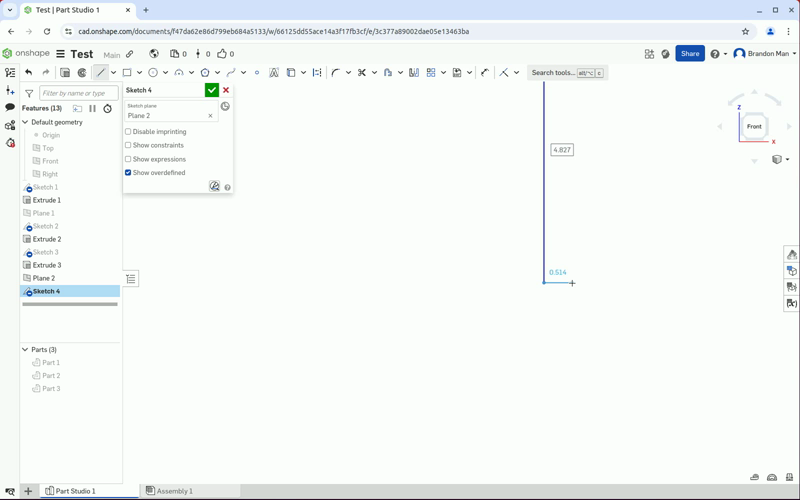
scroll(-6)
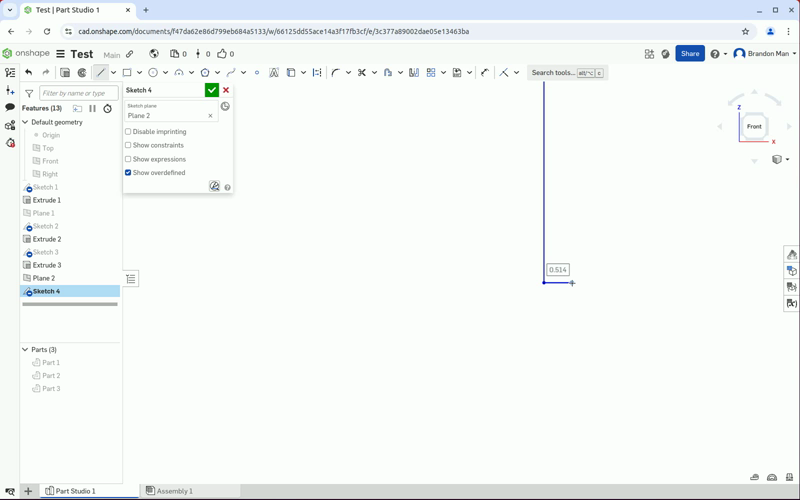
scroll(-6)
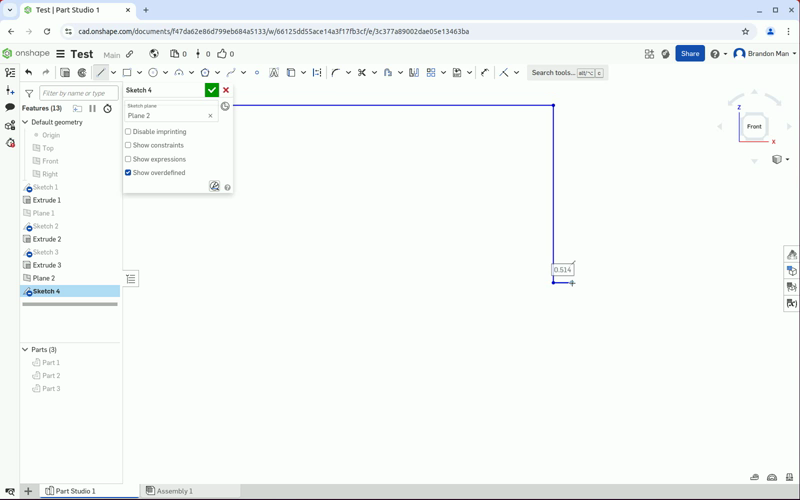
scroll(-6)
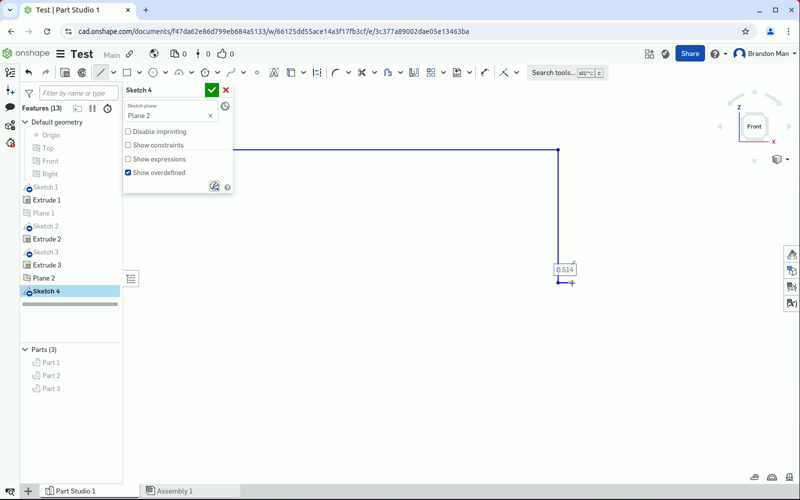
scroll(-6)
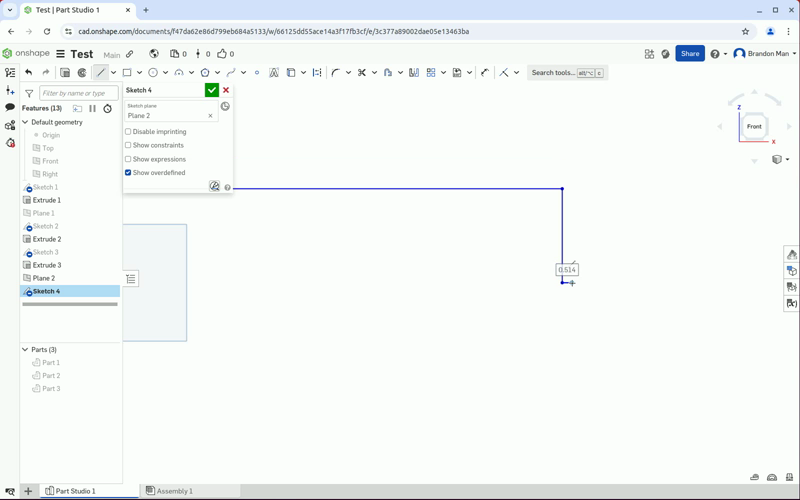
scroll(-6)
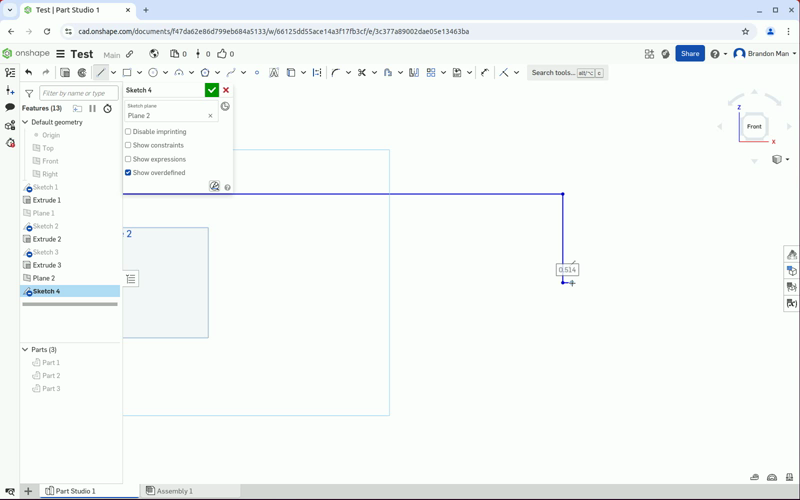
scroll(-6)
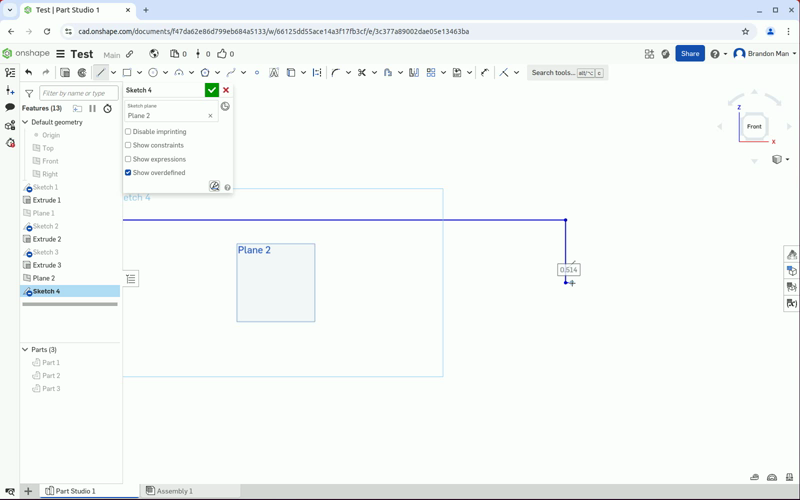
scroll(-6)
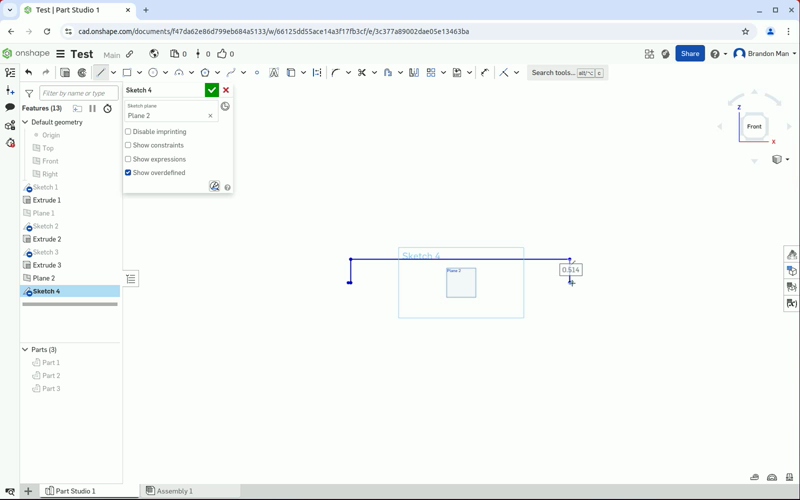
key_up(shift)
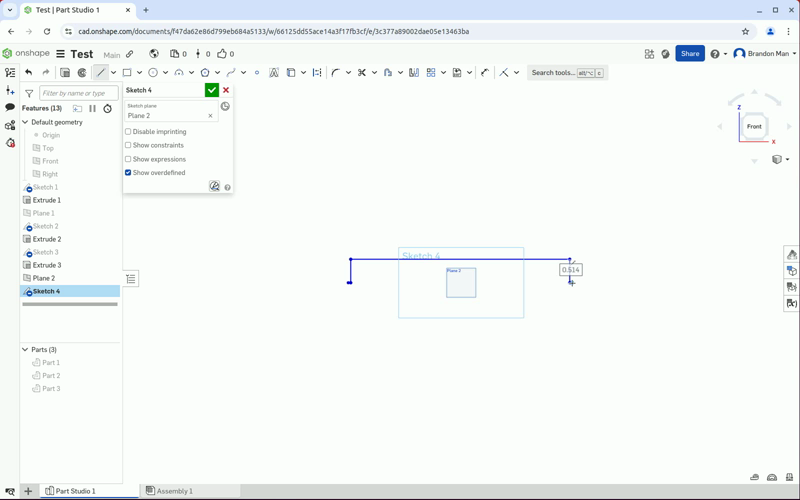
key_down(shift)
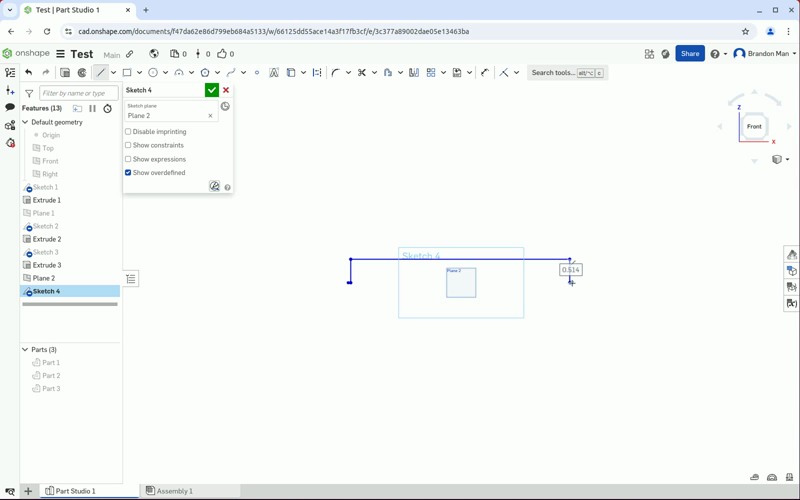
mouse_move(589, 282)
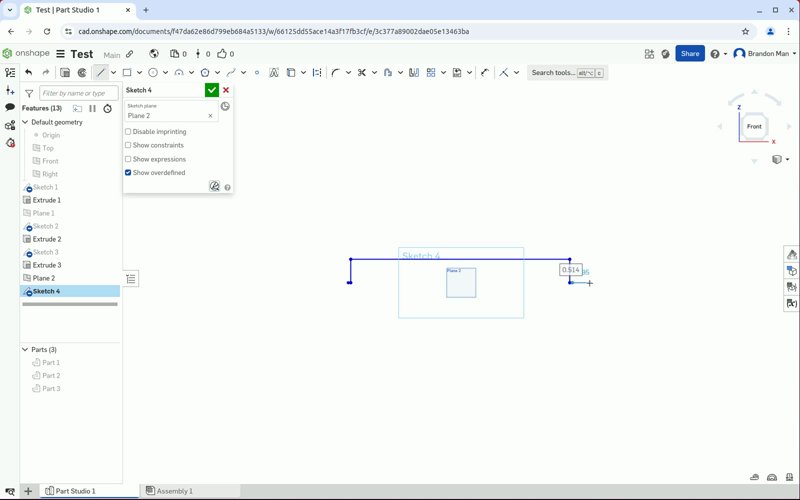
mouse_move(572, 257)
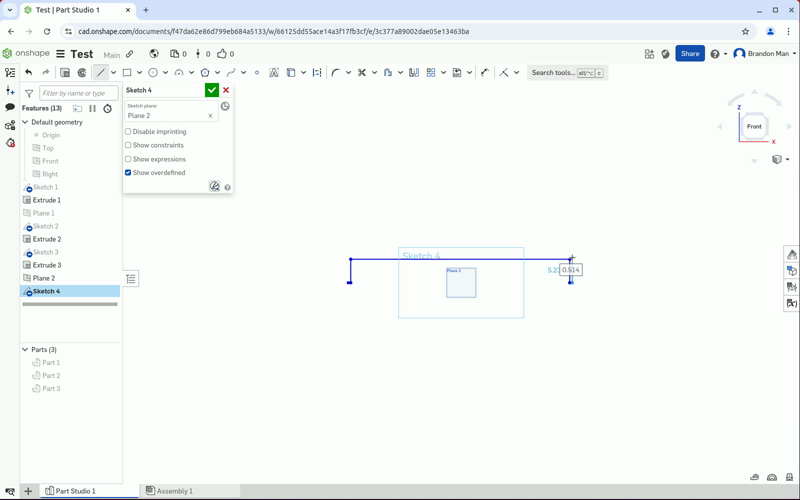
scroll(6)
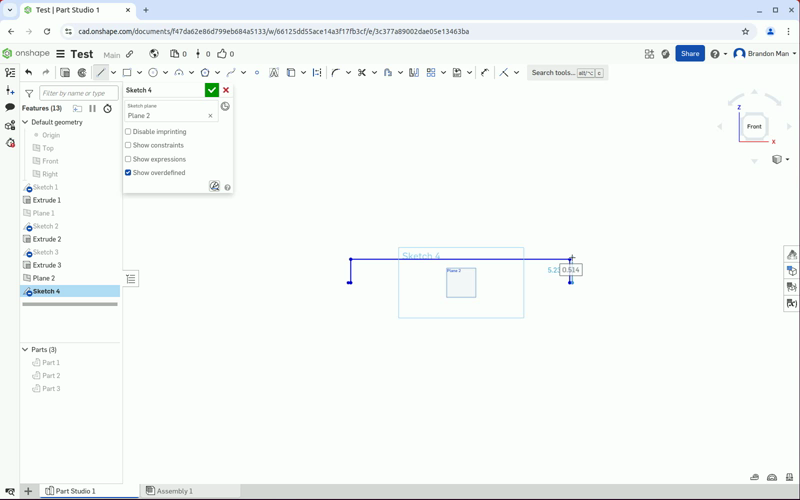
scroll(6)
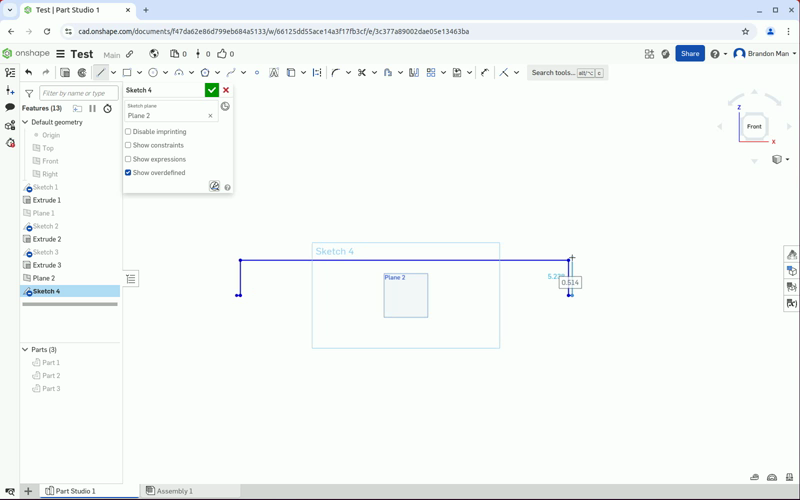
scroll(6)
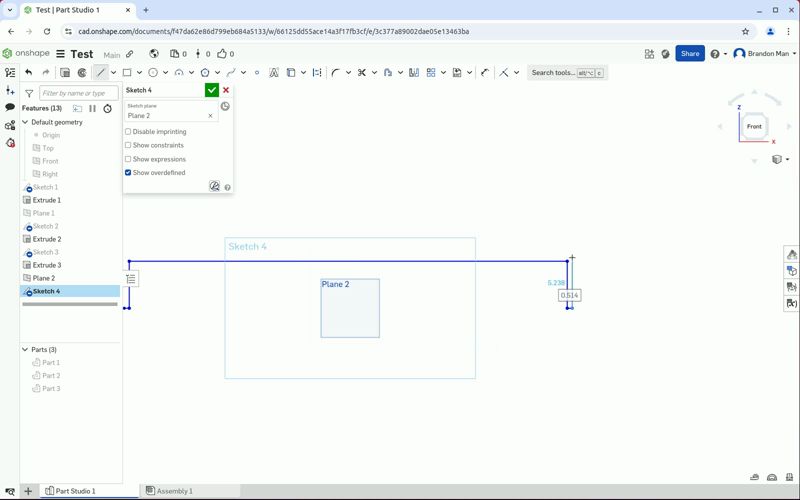
scroll(6)
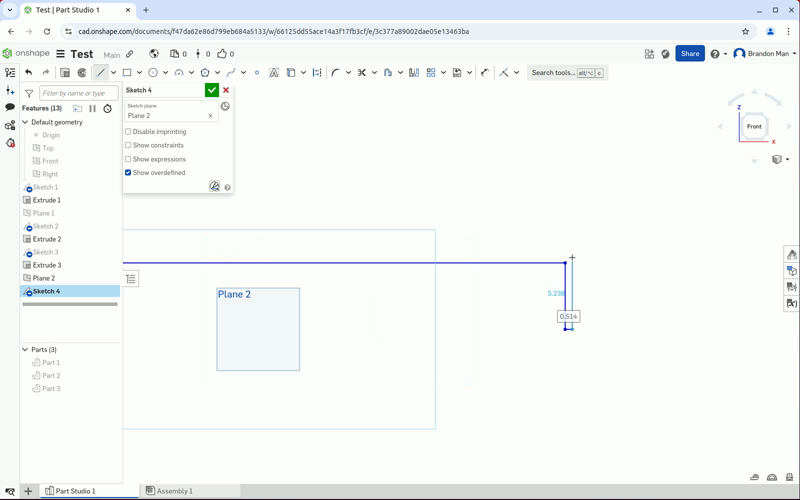
scroll(6)
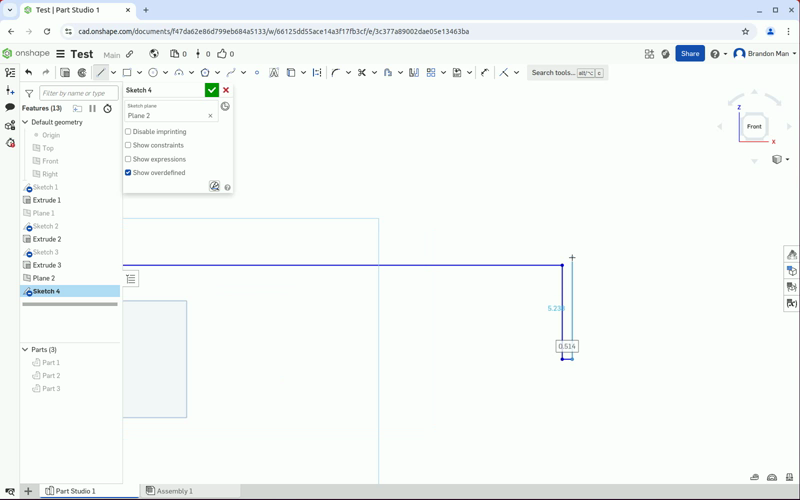
scroll(6)
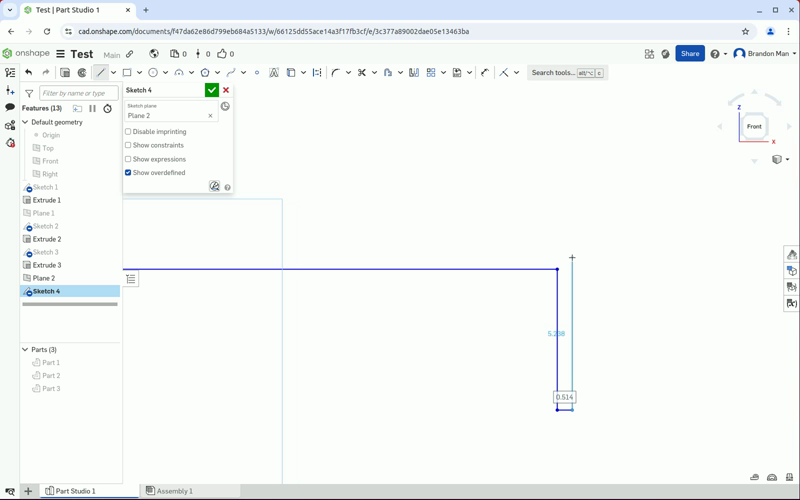
scroll(6)
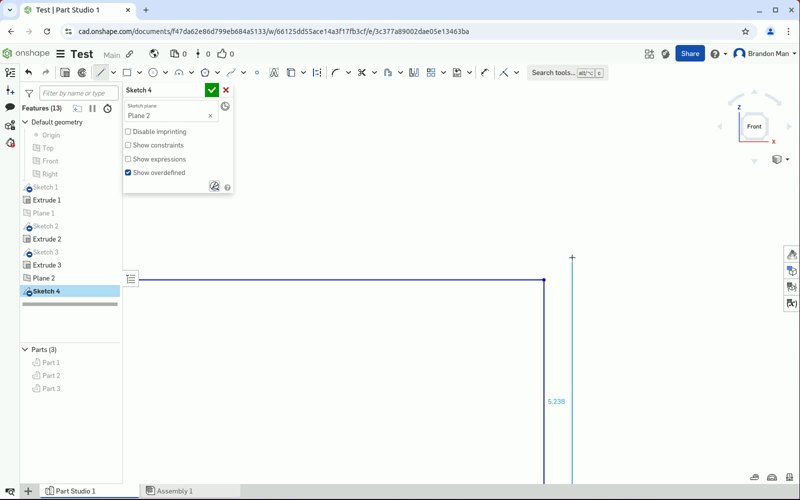
click(572, 257)
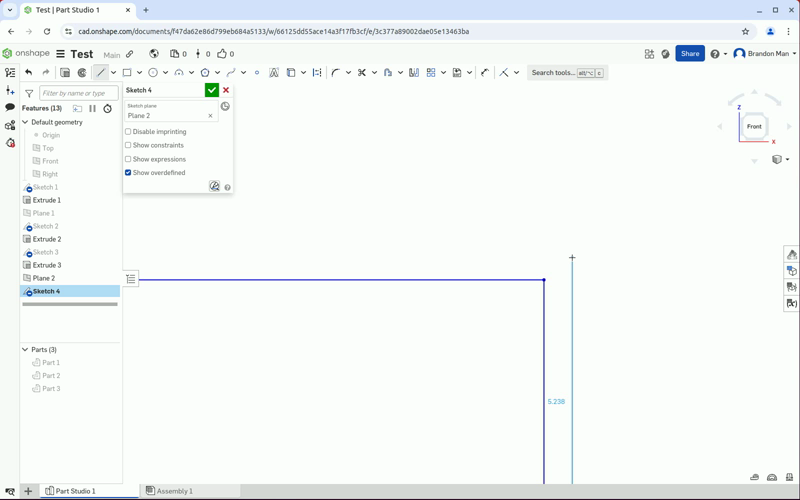
scroll(-6)
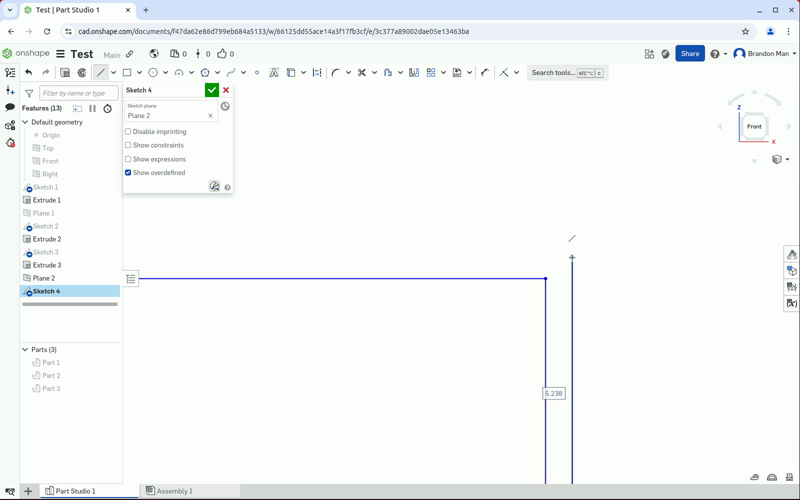
scroll(-6)
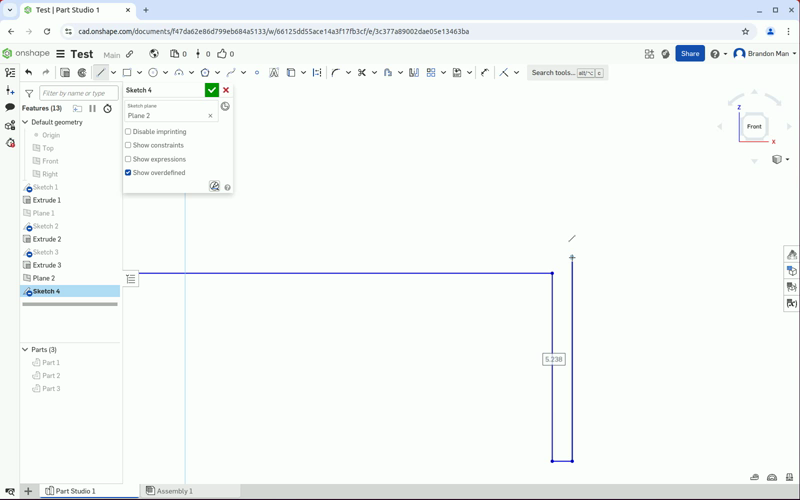
scroll(-6)
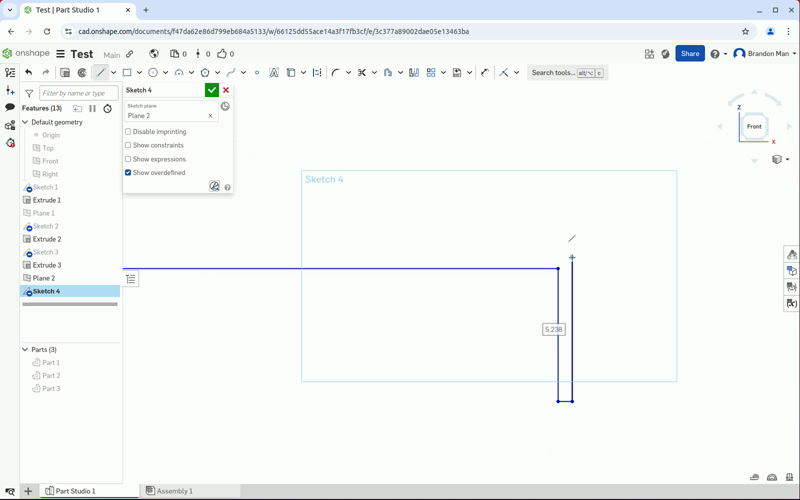
scroll(-6)
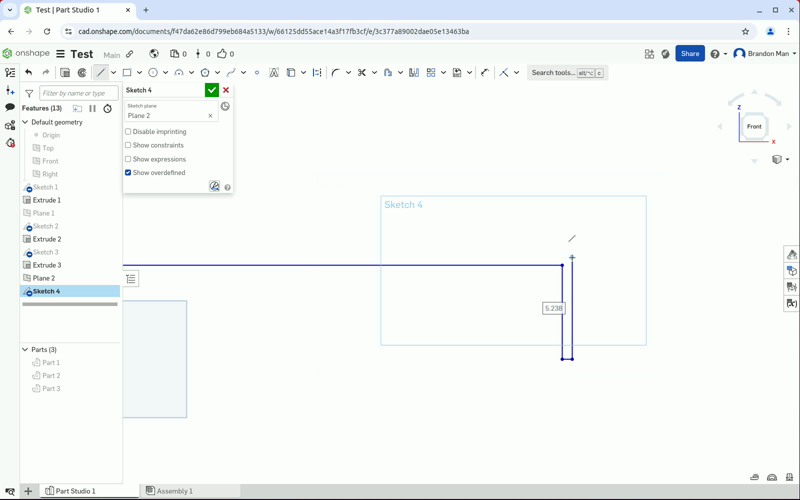
scroll(-6)
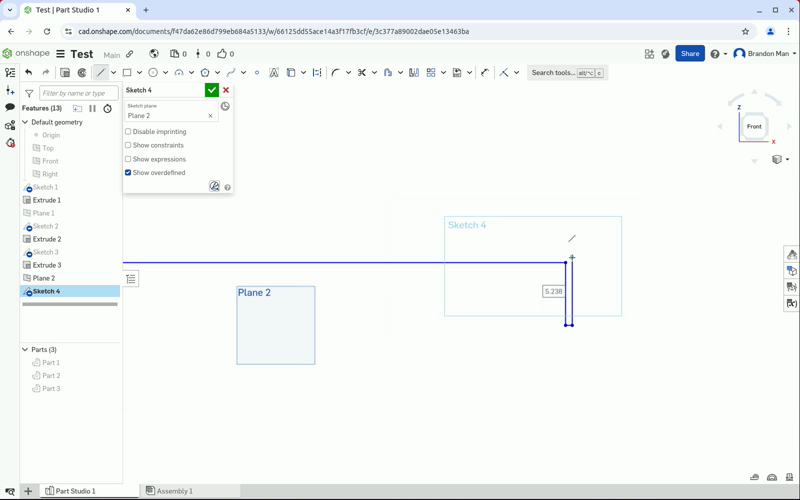
scroll(-6)
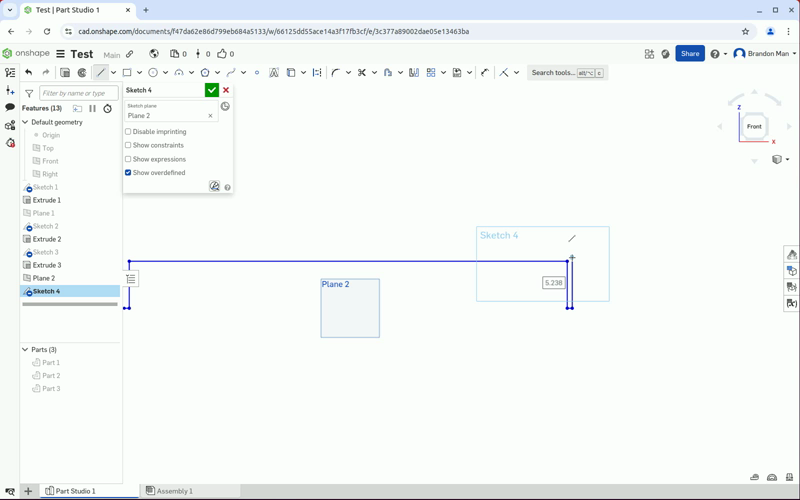
scroll(-6)
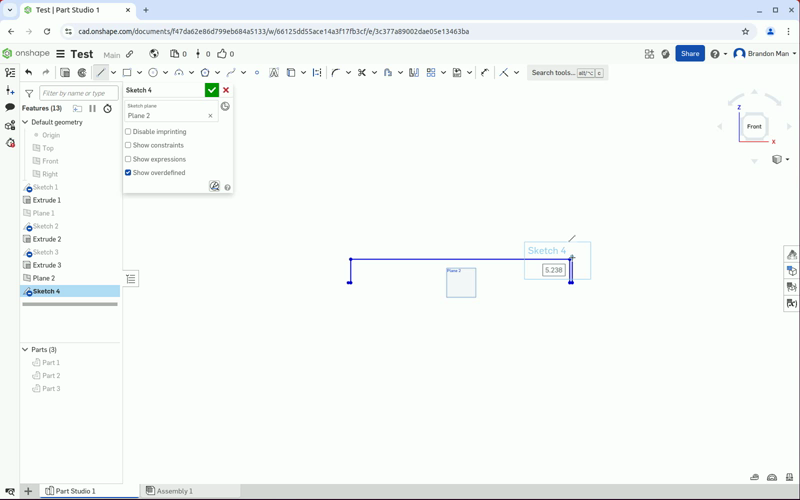
key_up(shift)
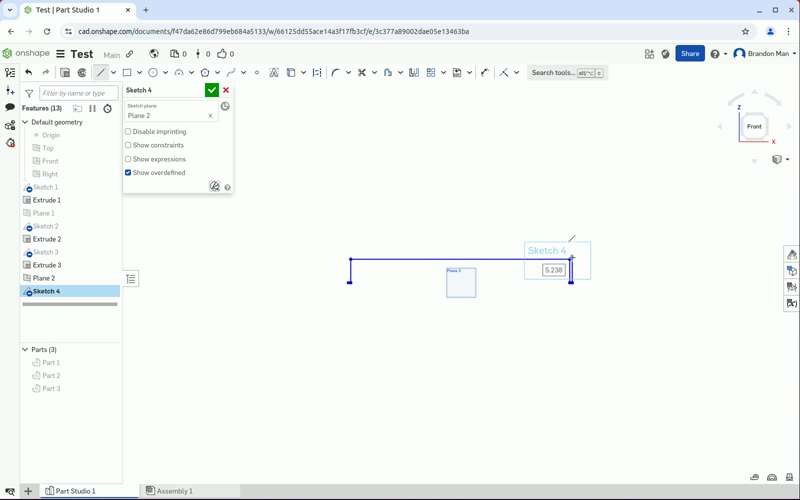
key_down(shift)
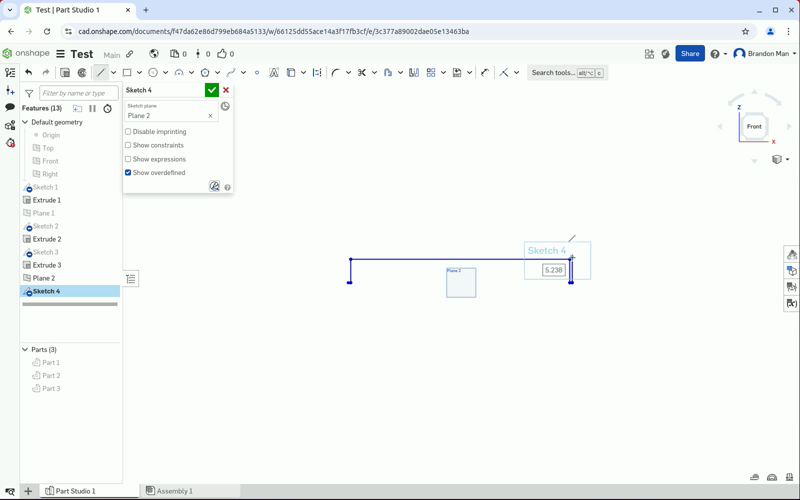
mouse_move(348, 257)
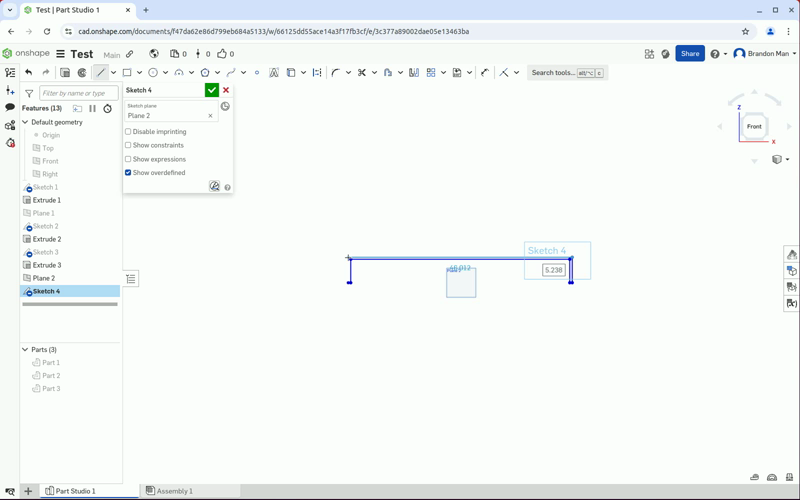
scroll(6)
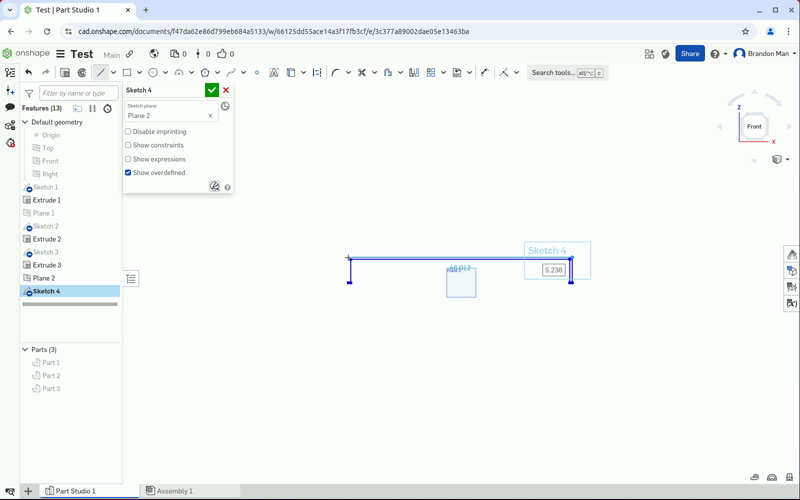
scroll(6)
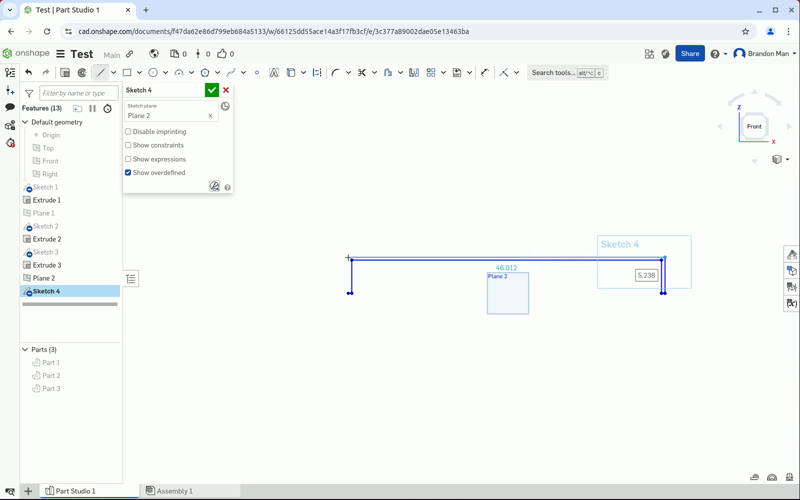
scroll(6)
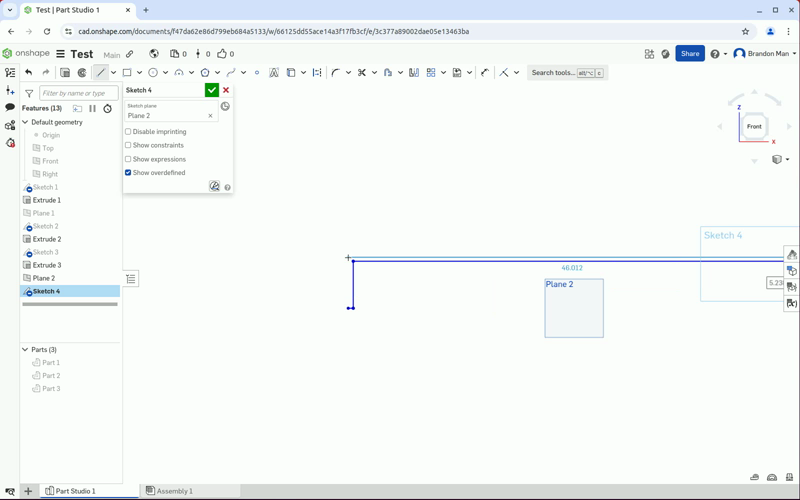
scroll(6)
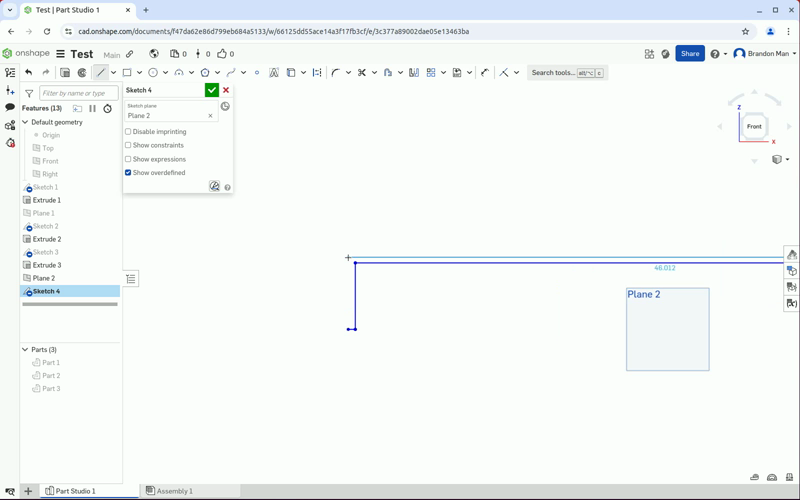
scroll(6)
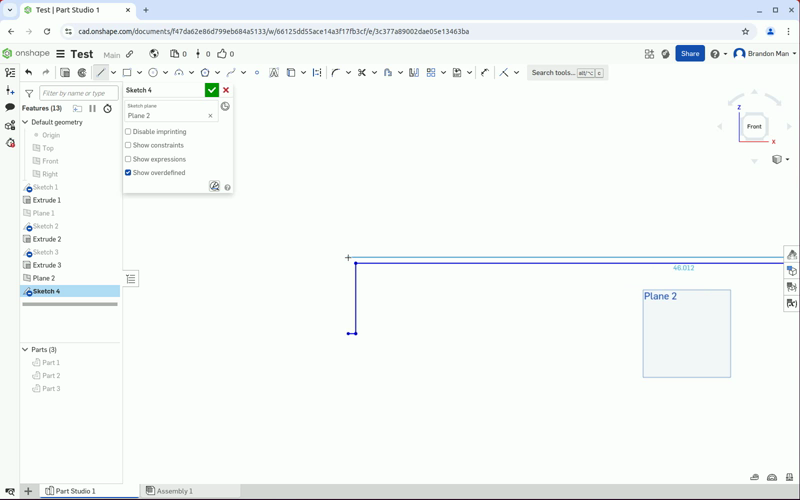
scroll(6)
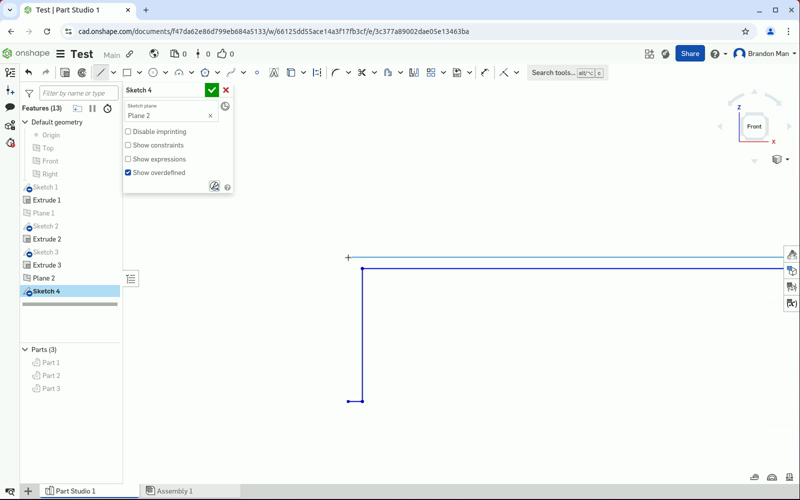
scroll(6)
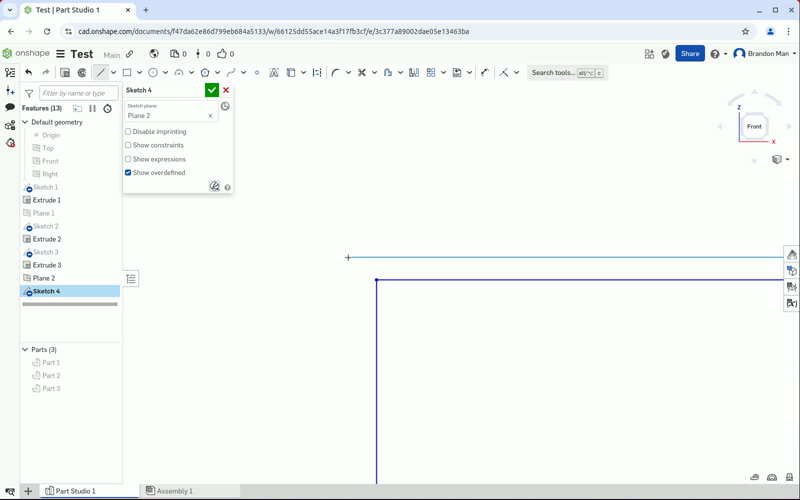
click(348, 257)
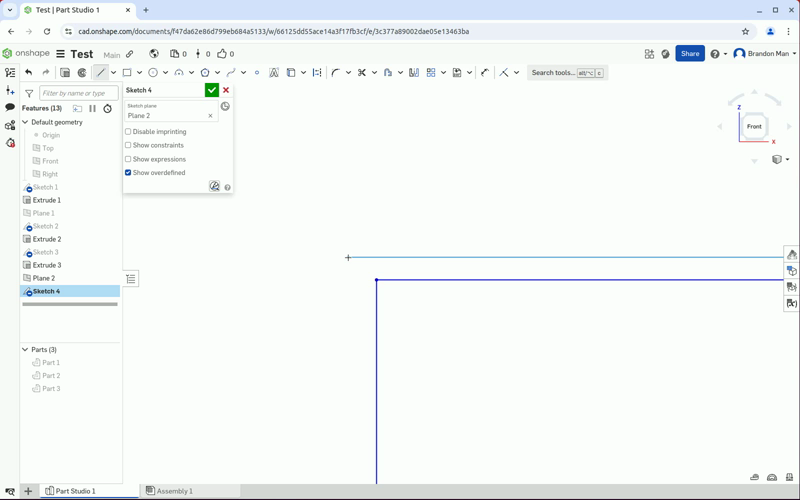
scroll(-6)
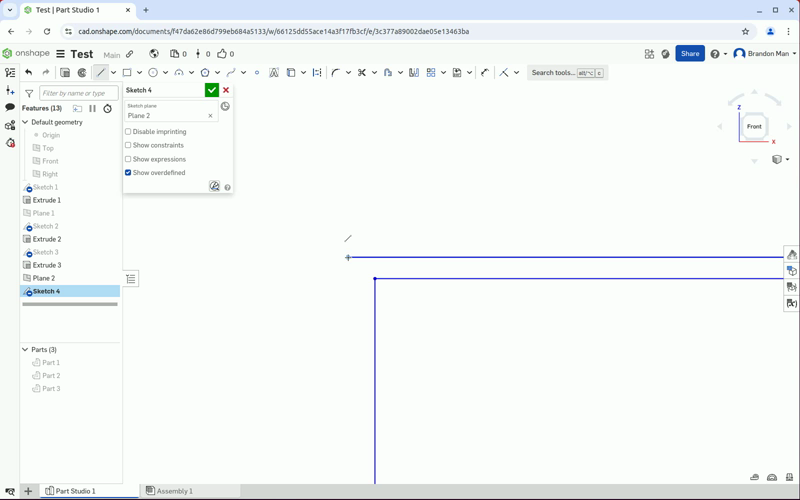
scroll(-6)
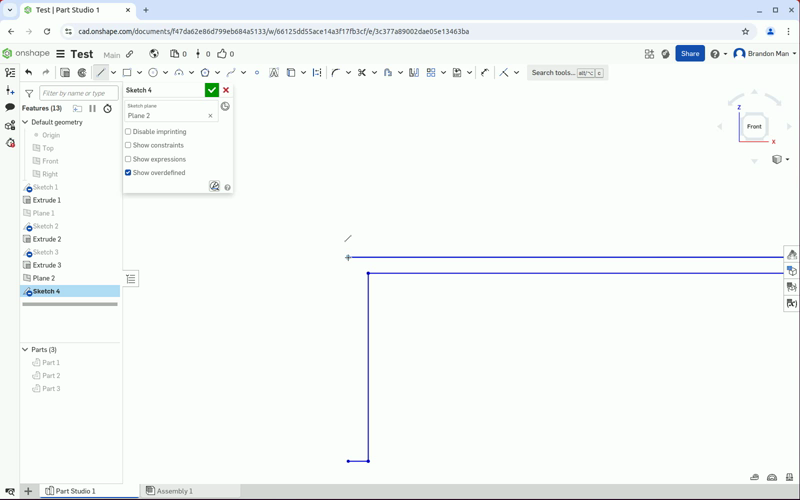
scroll(-6)
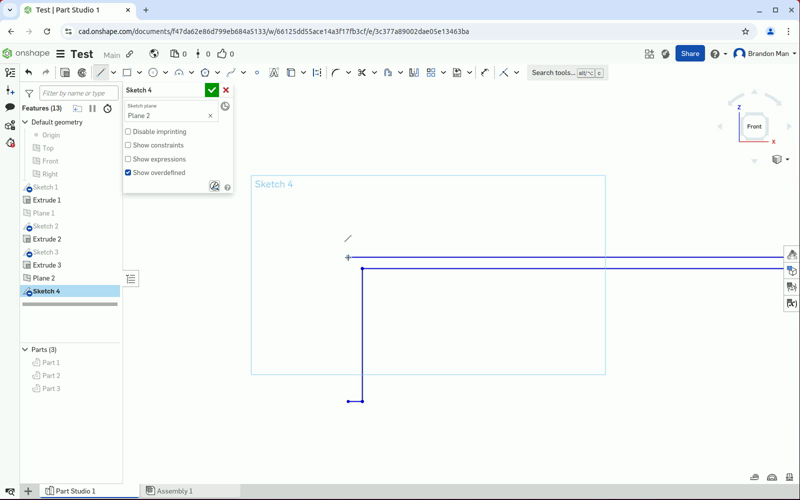
scroll(-6)
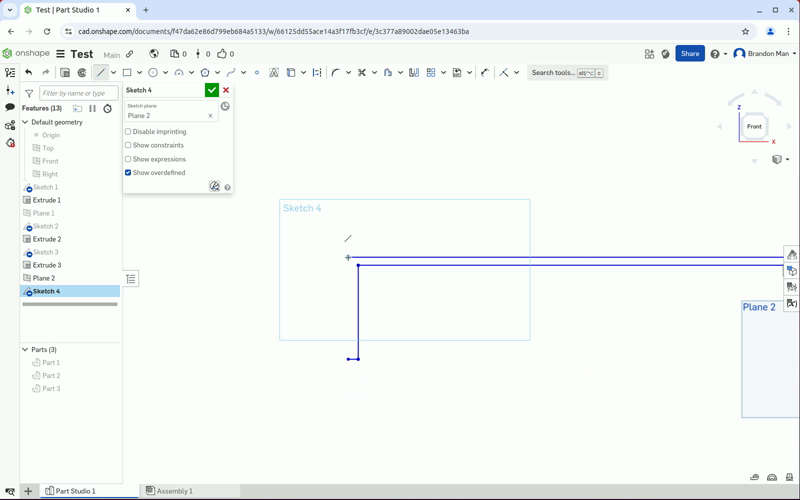
scroll(-6)
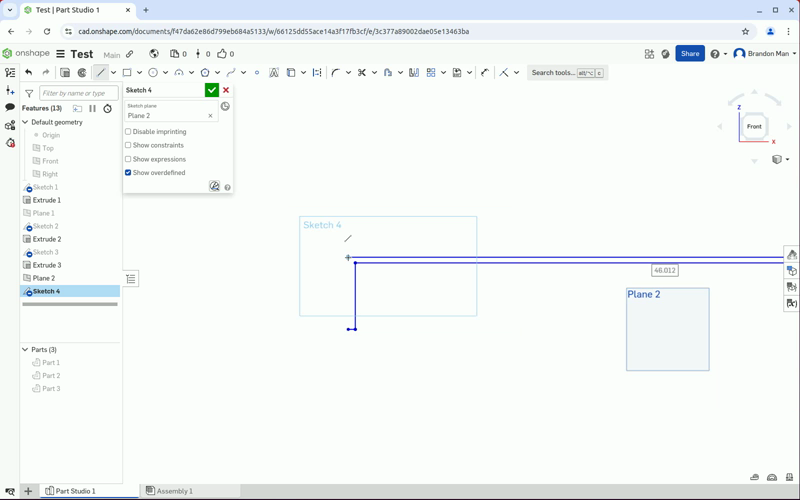
scroll(-6)
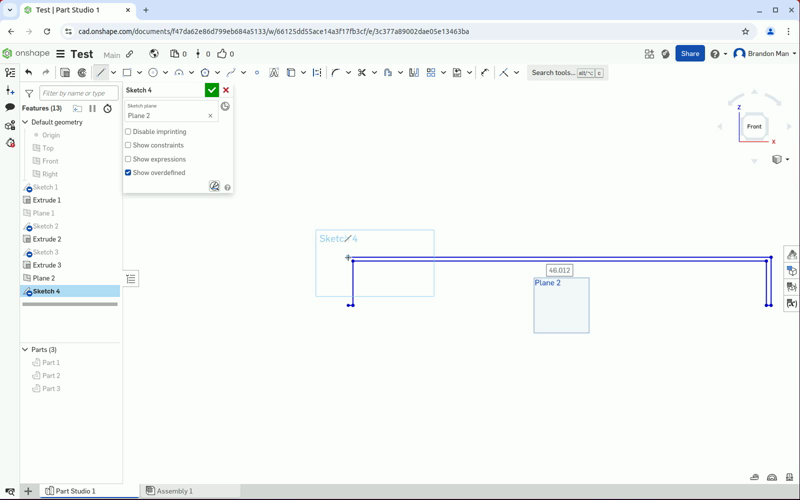
scroll(-6)
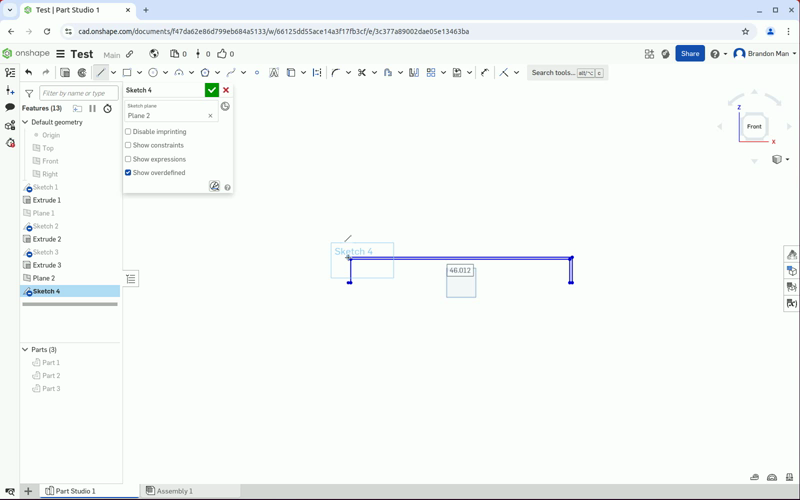
key_up(shift)
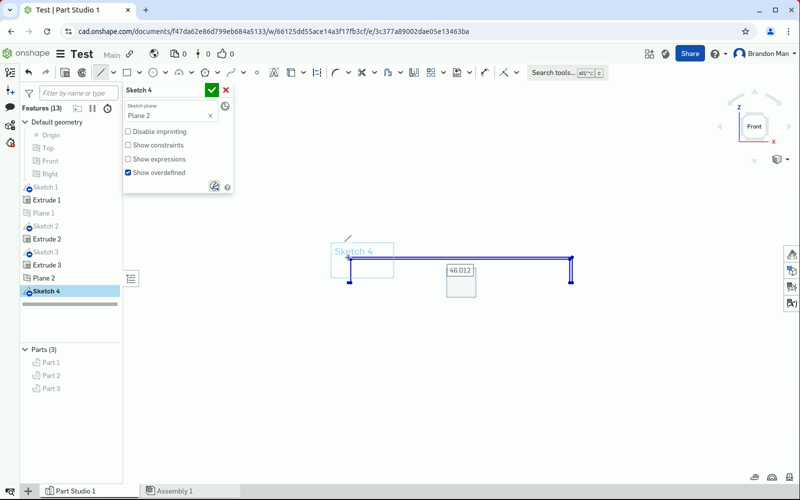
mouse_move(378, 257)
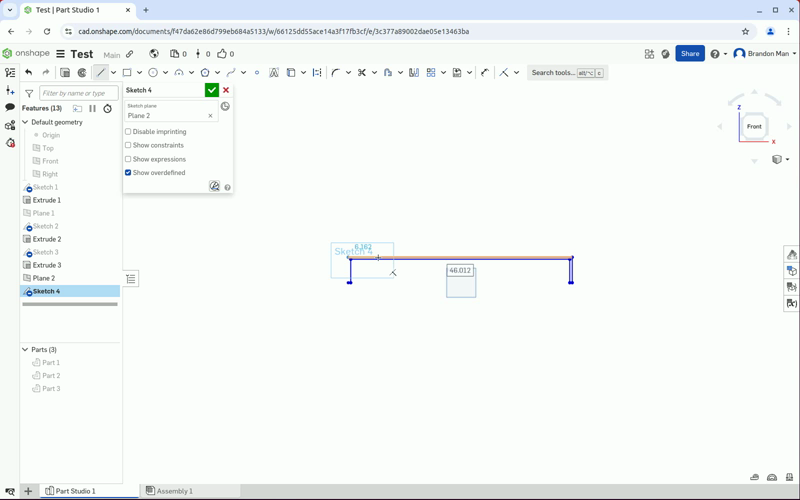
key_down(shift)
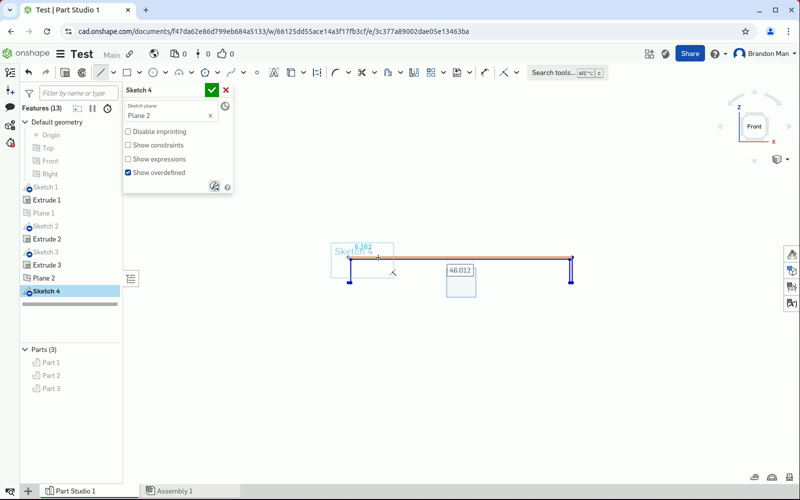
mouse_move(348, 282)
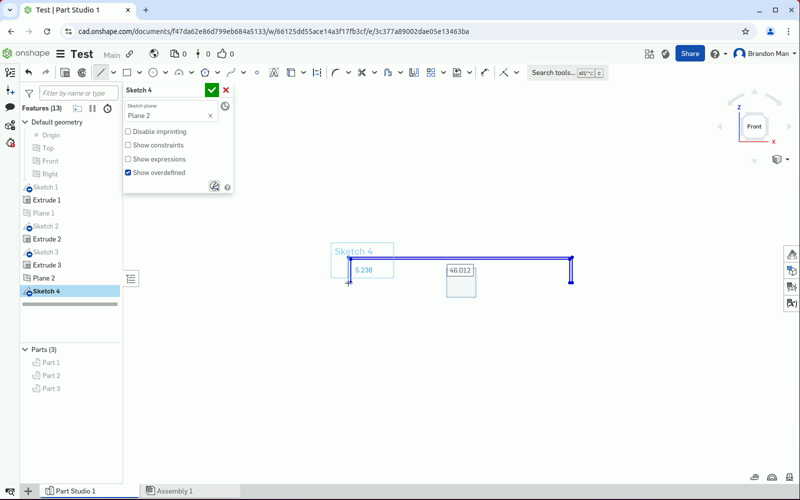
scroll(6)
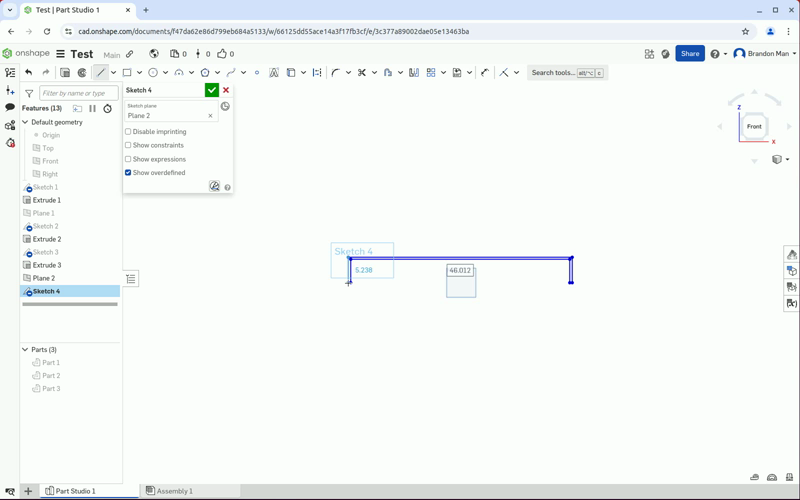
scroll(6)
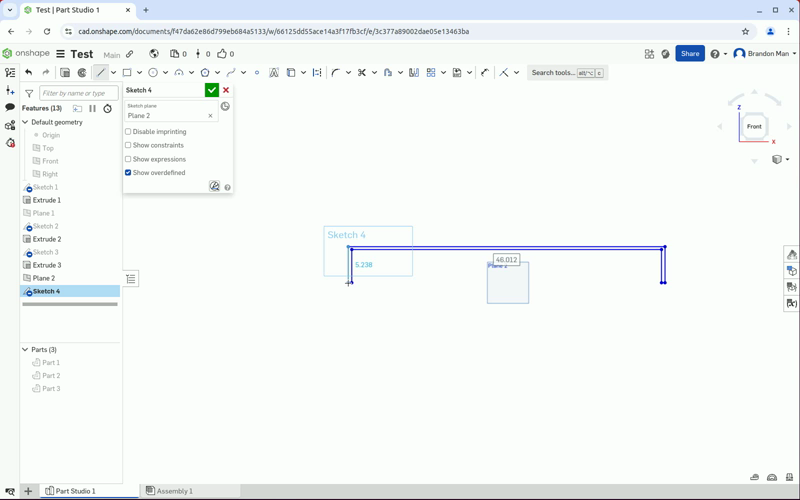
scroll(6)
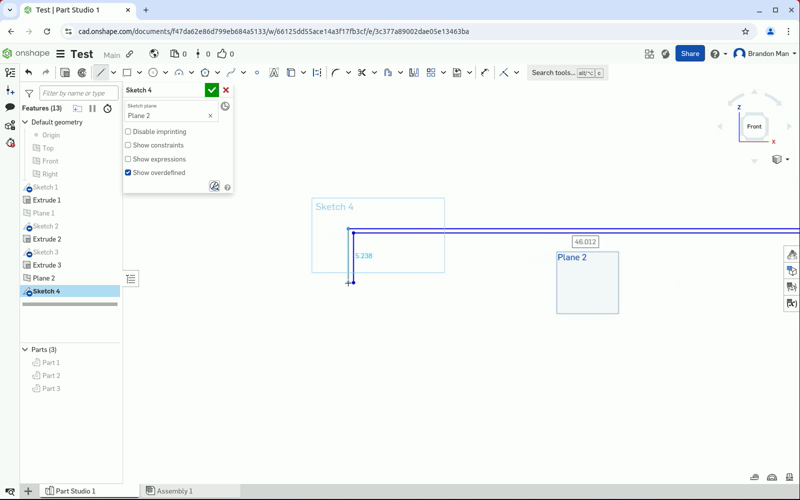
scroll(6)
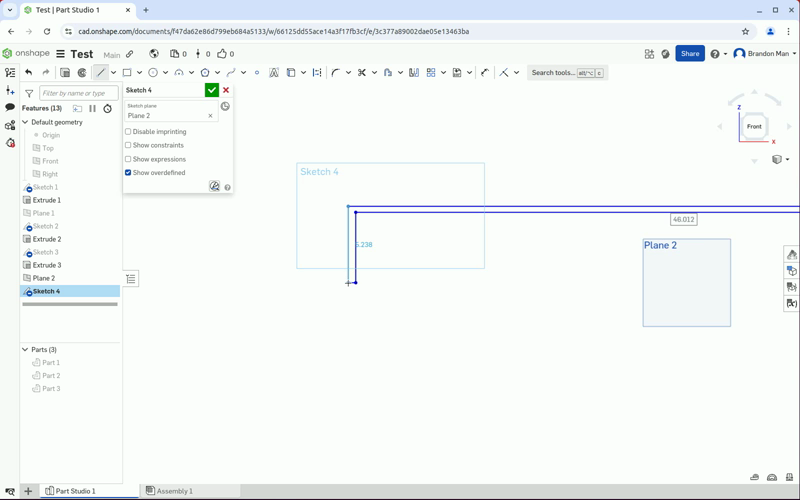
scroll(6)
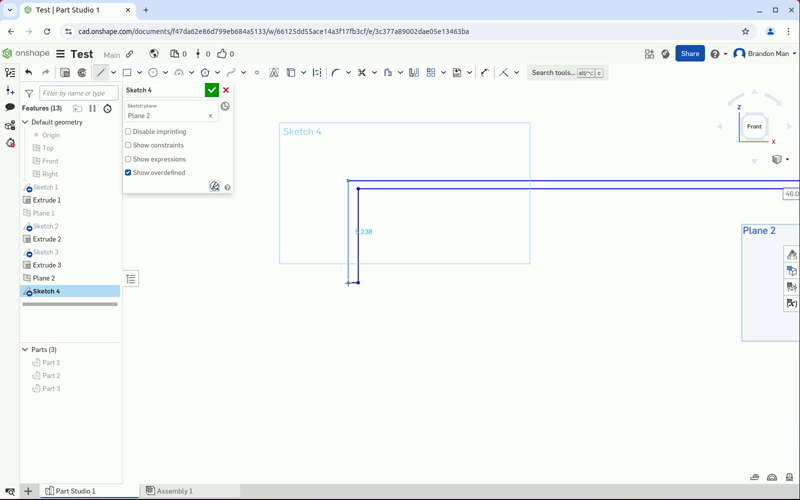
scroll(6)
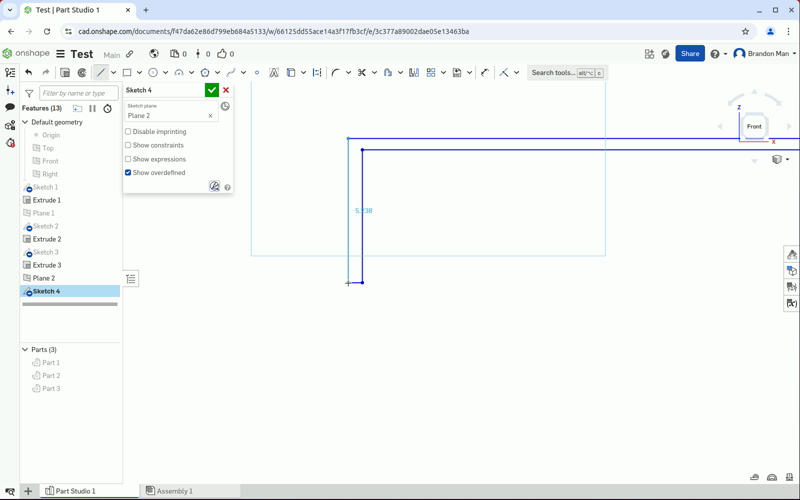
scroll(6)
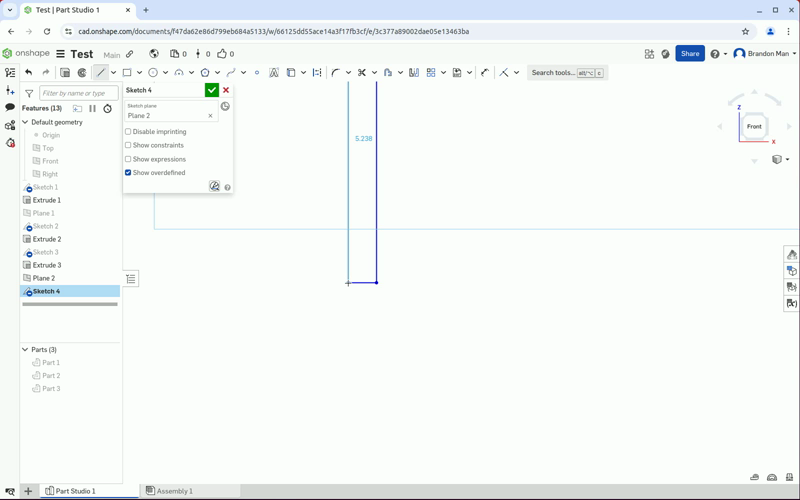
key_up(shift)
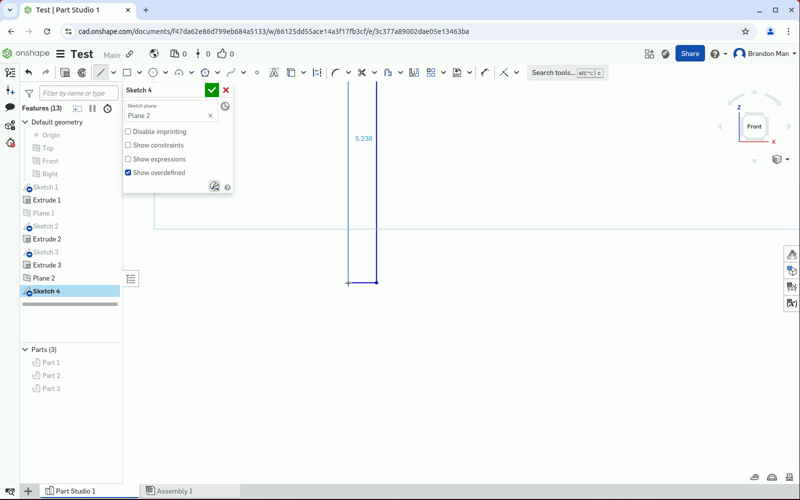
click(348, 282)
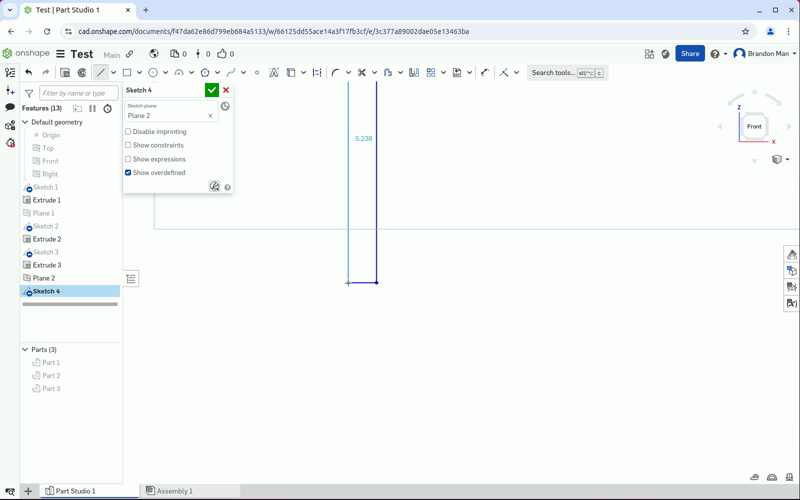
scroll(-6)
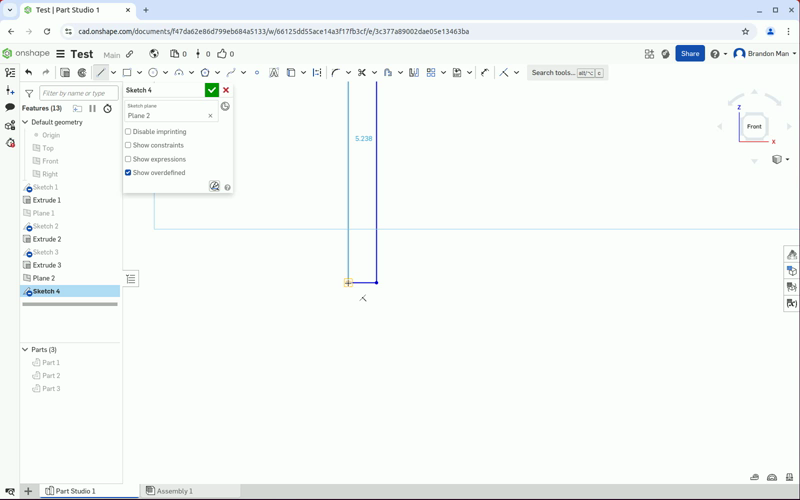
scroll(-6)
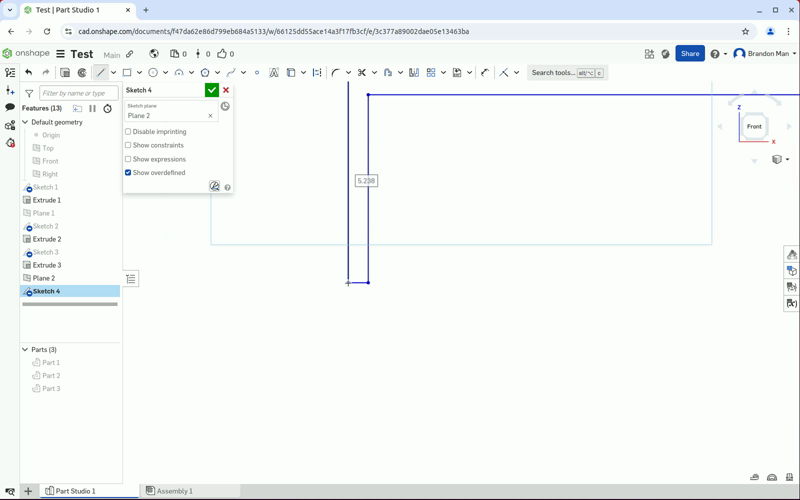
scroll(-6)
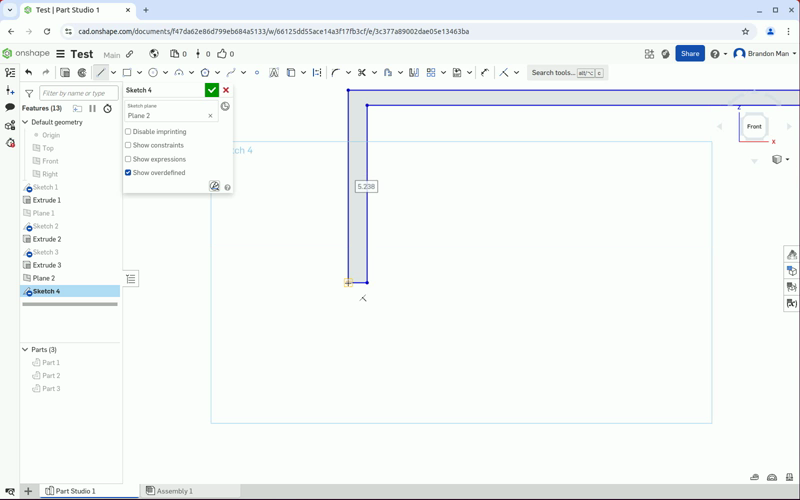
scroll(-6)
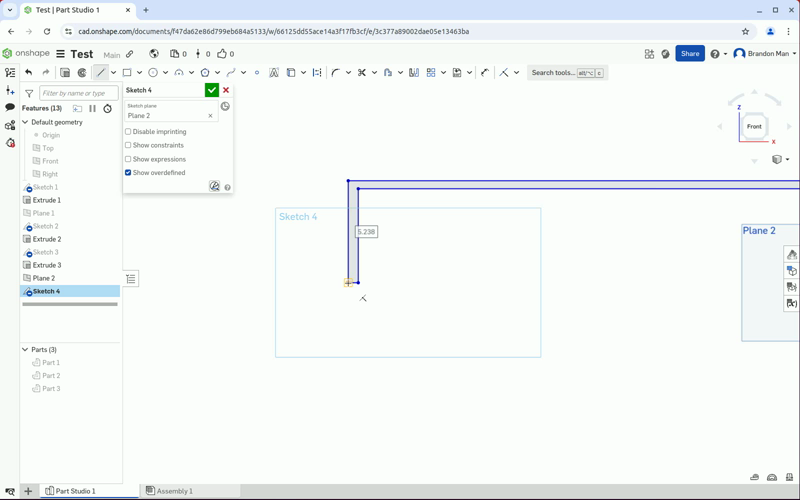
scroll(-6)
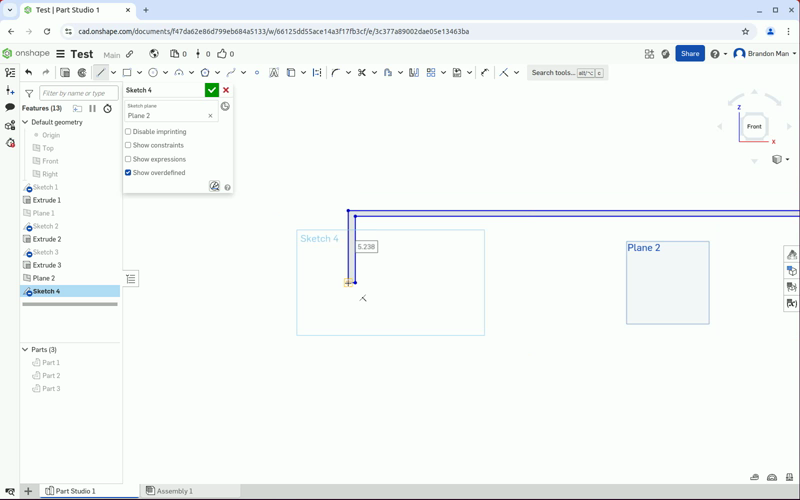
scroll(-6)
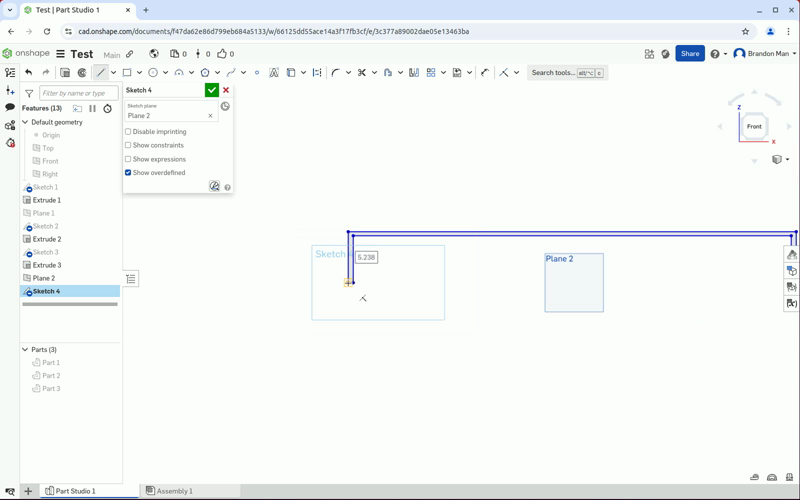
scroll(-6)
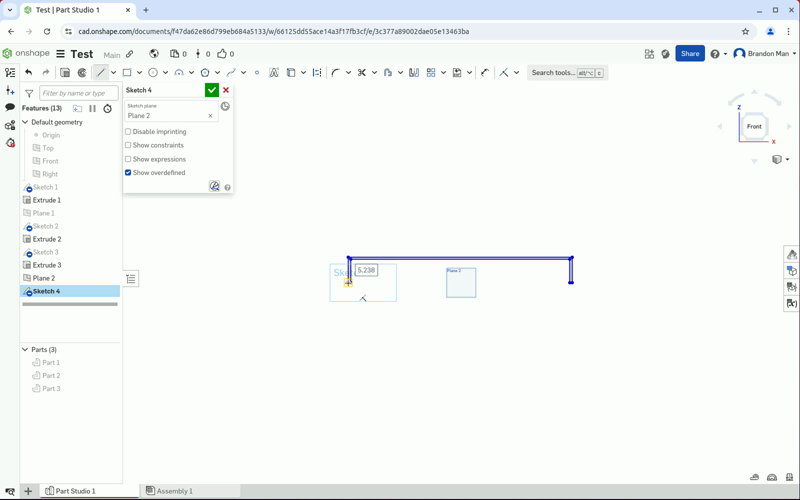
key(esc)
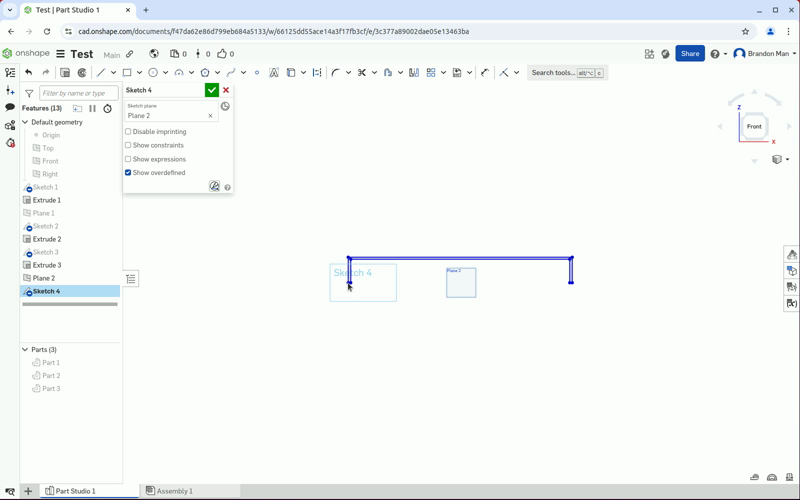
mouse_move(570, 271)
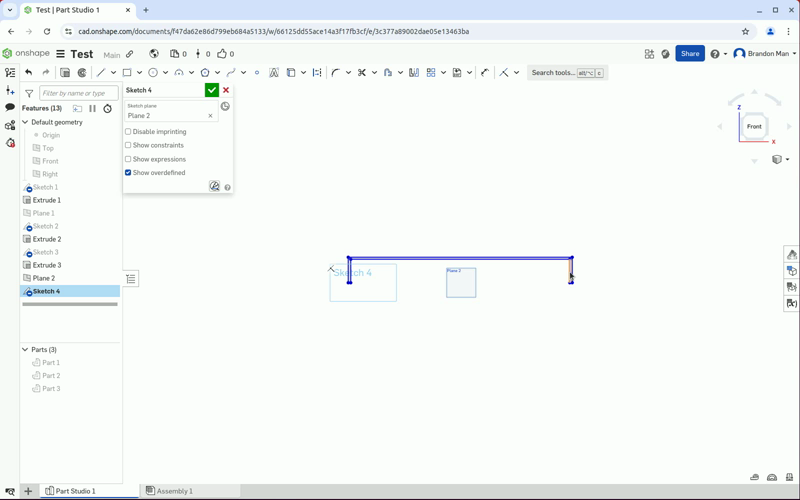
scroll(6)
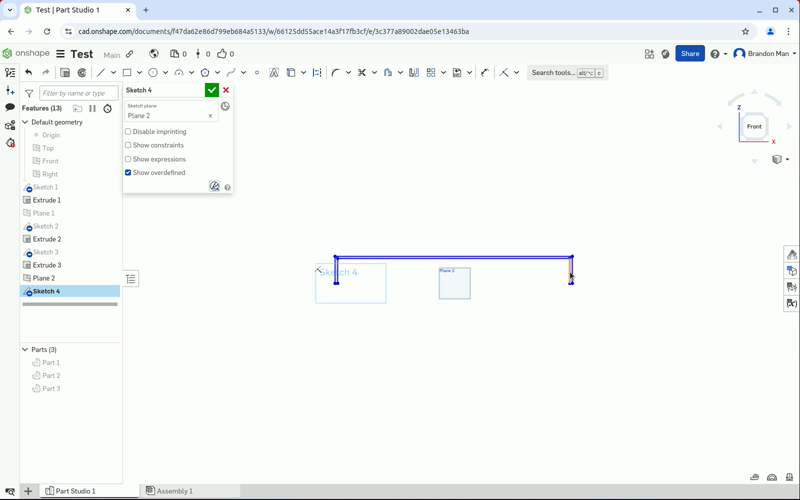
scroll(6)
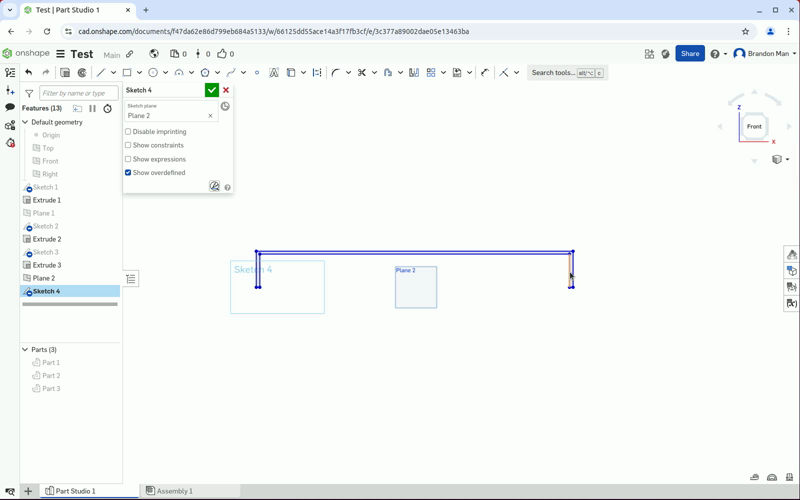
scroll(6)
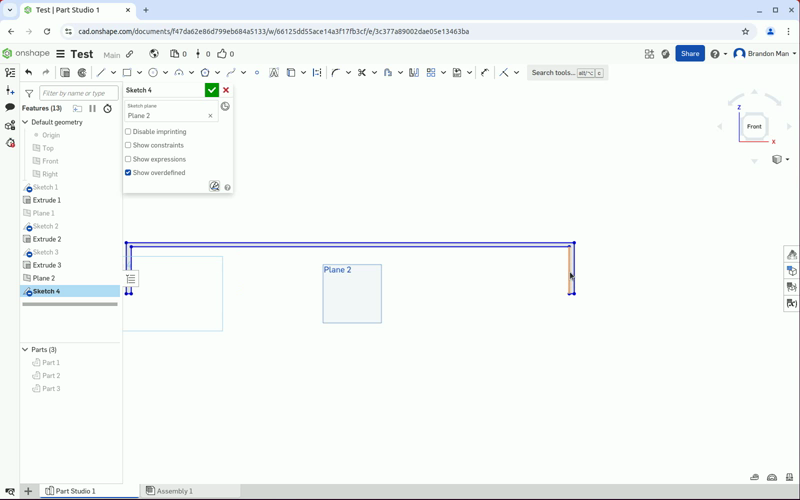
scroll(6)
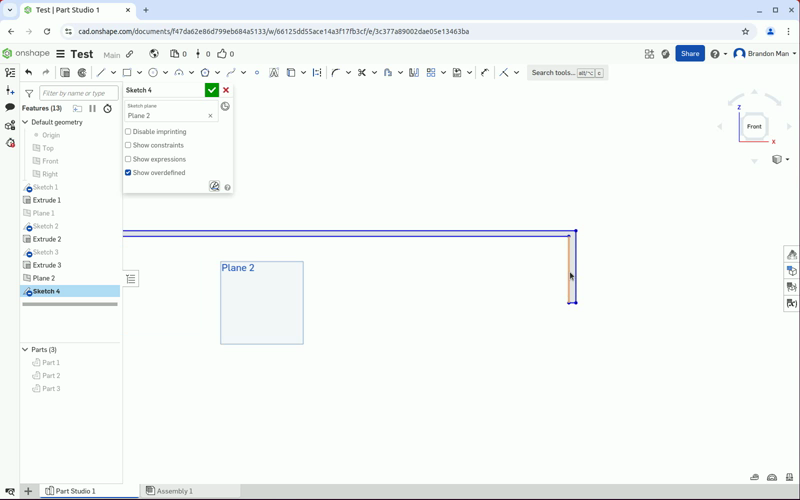
scroll(6)
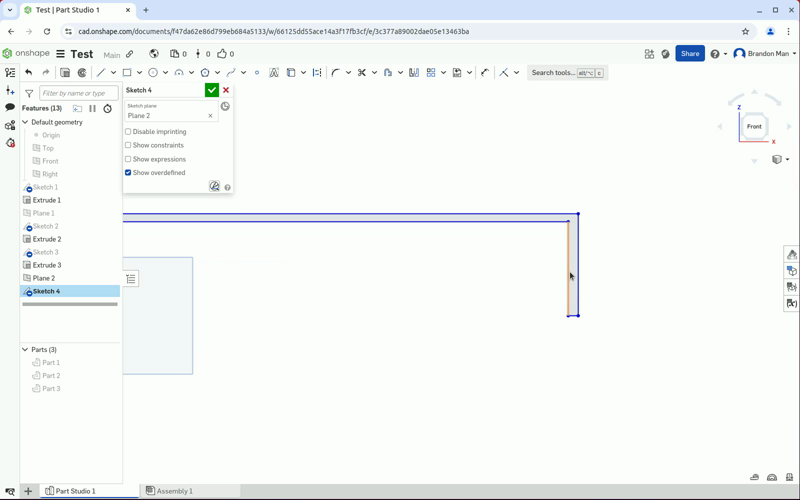
scroll(6)
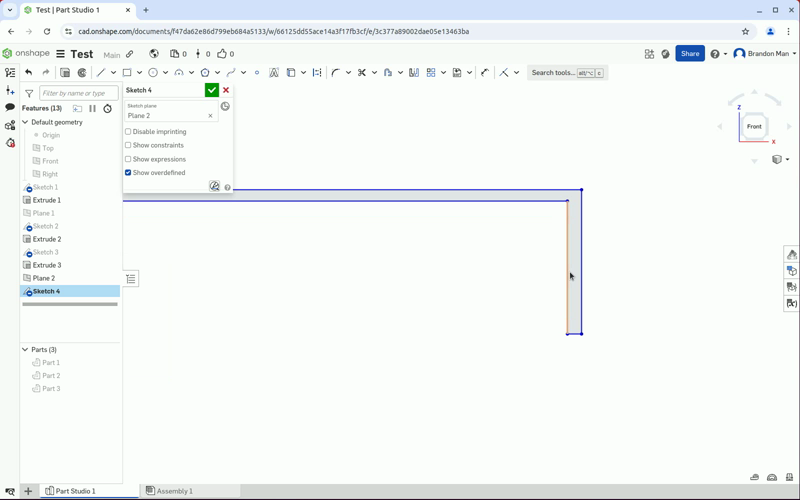
scroll(6)
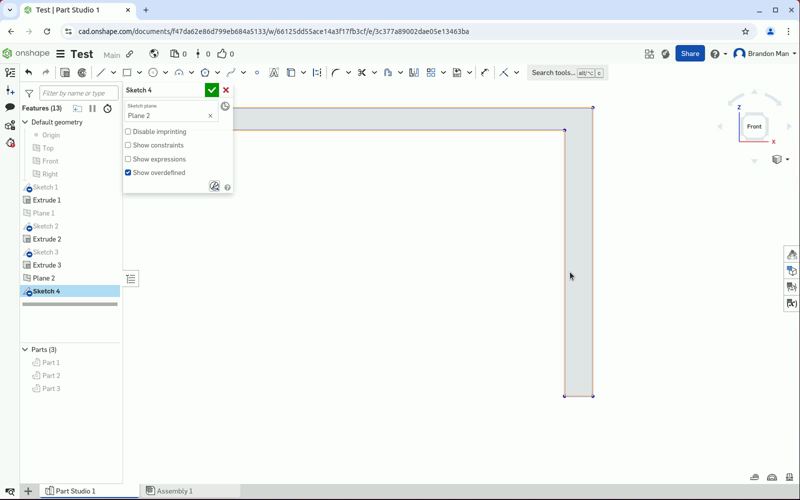
click(570, 271)
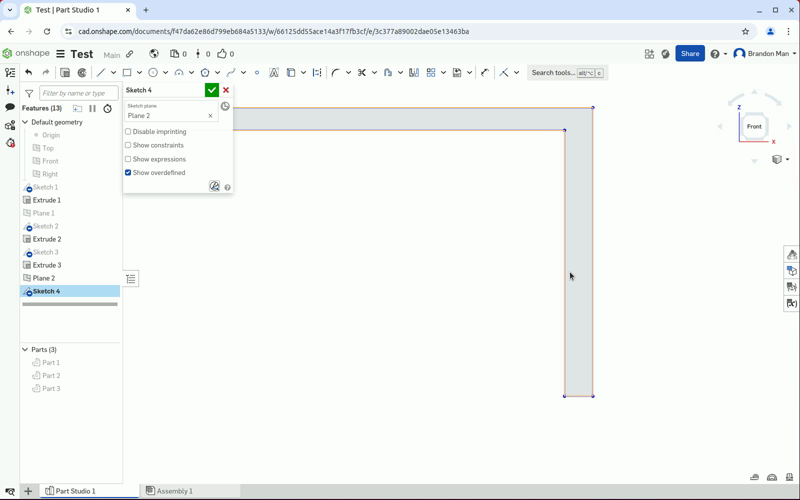
scroll(-6)
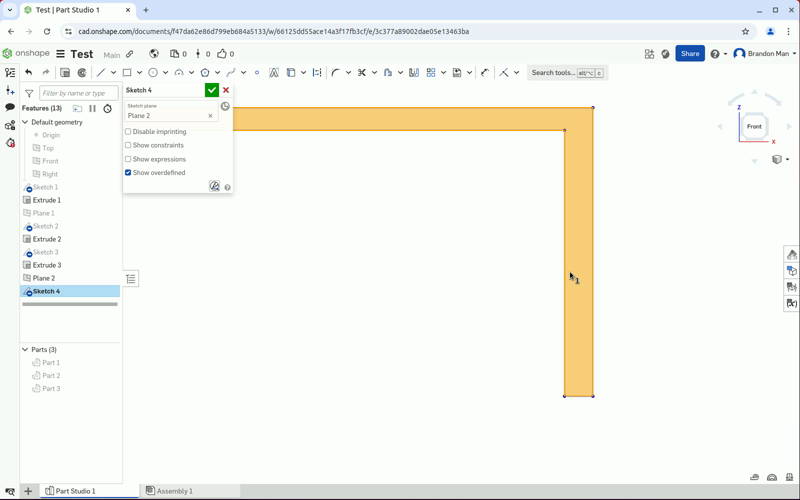
scroll(-6)
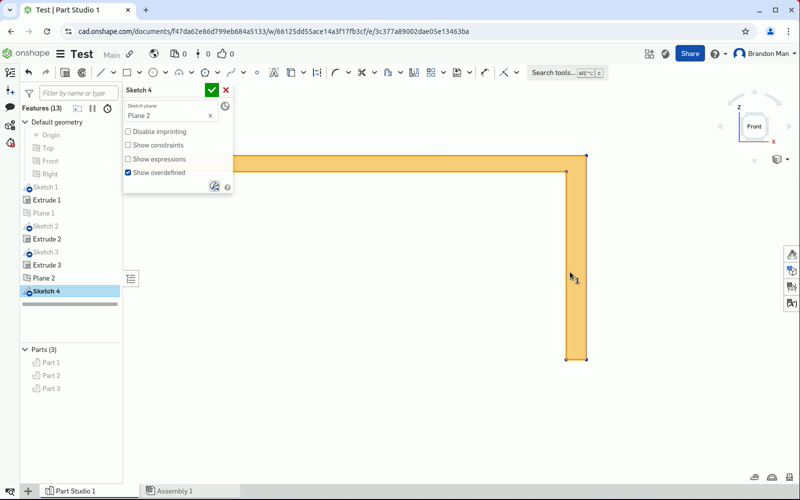
scroll(-6)
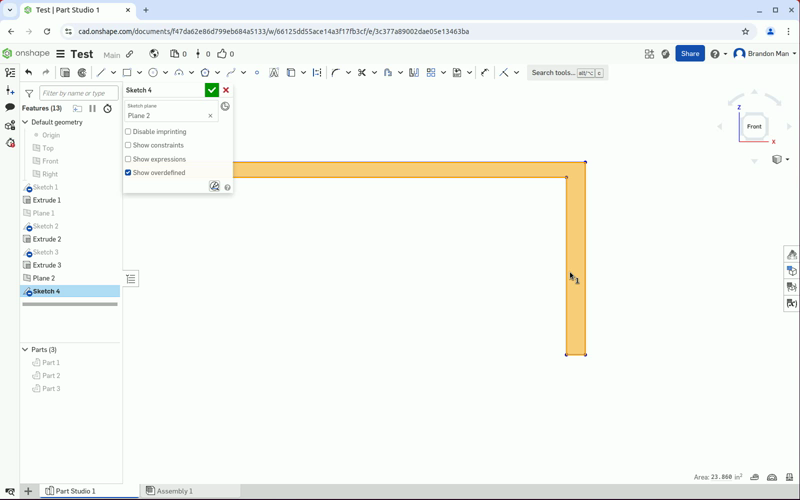
scroll(-6)
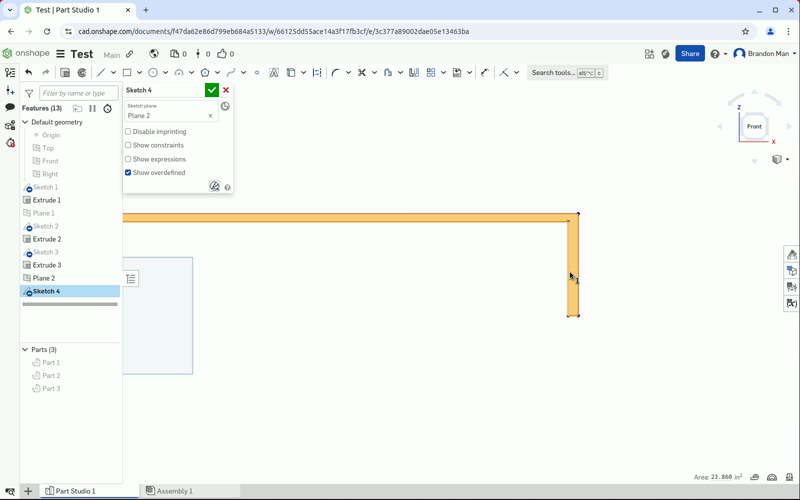
scroll(-6)
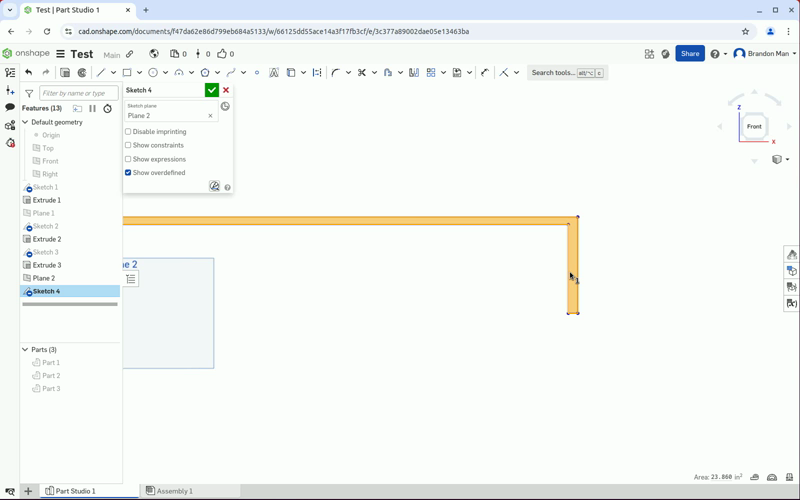
scroll(-6)
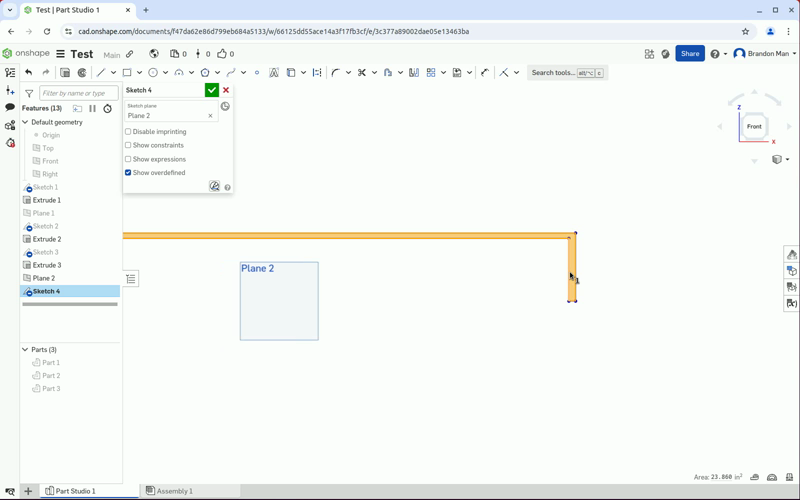
scroll(-6)
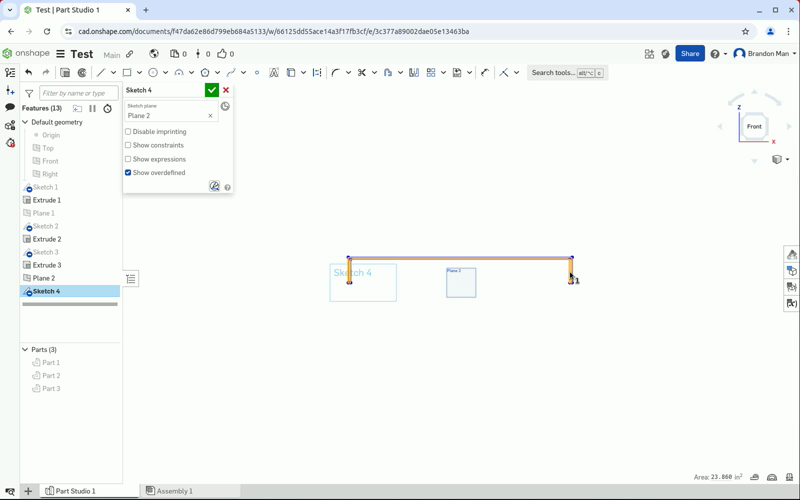
mouse_move(73, 352)
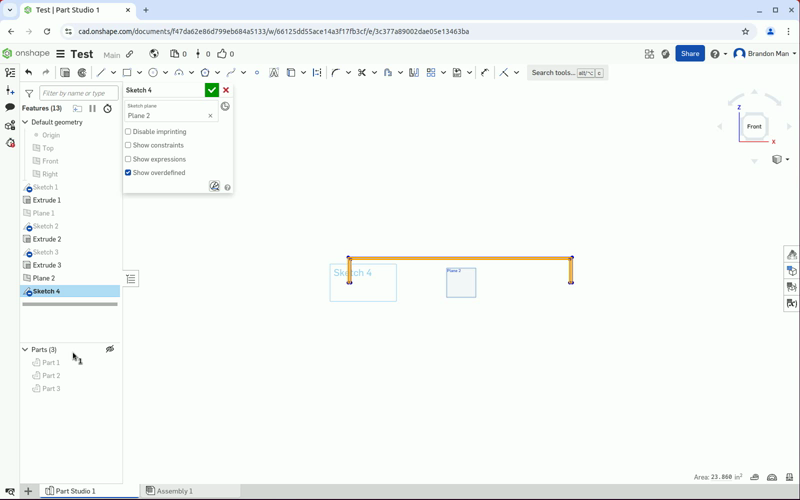
key(shift+y)
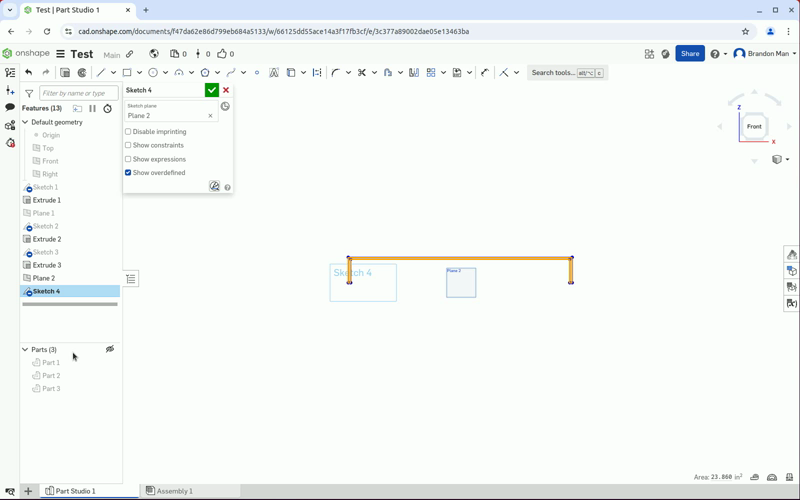
key(shift+e)
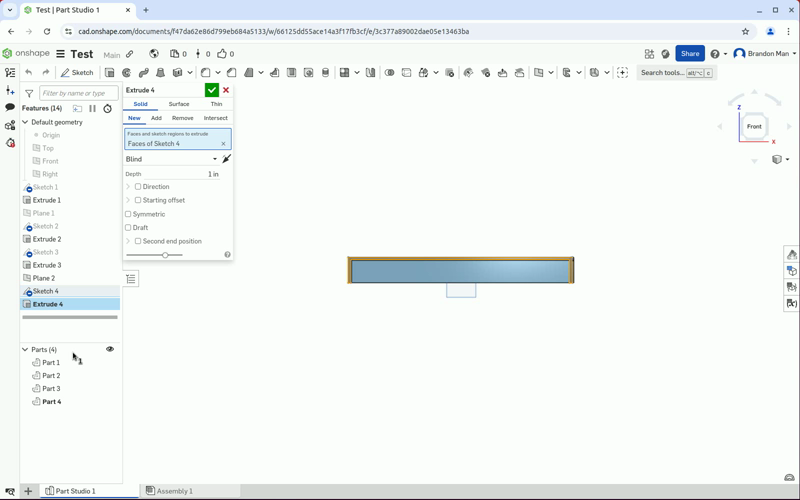
mouse_move(143, 106)
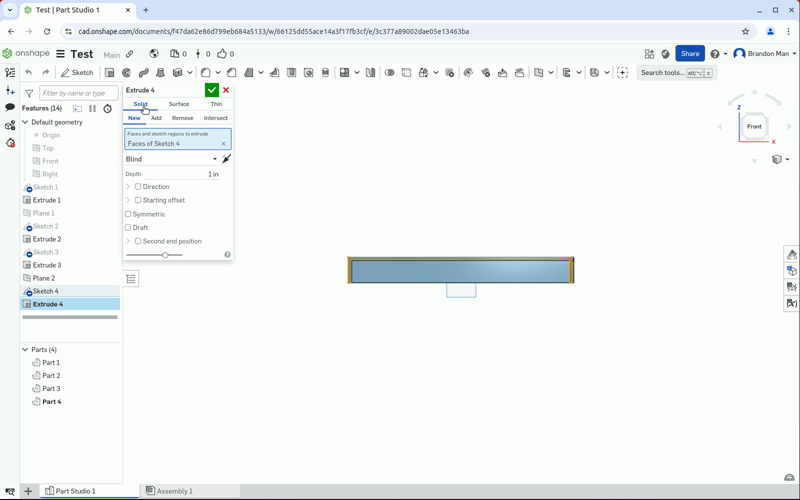
click(143, 106)
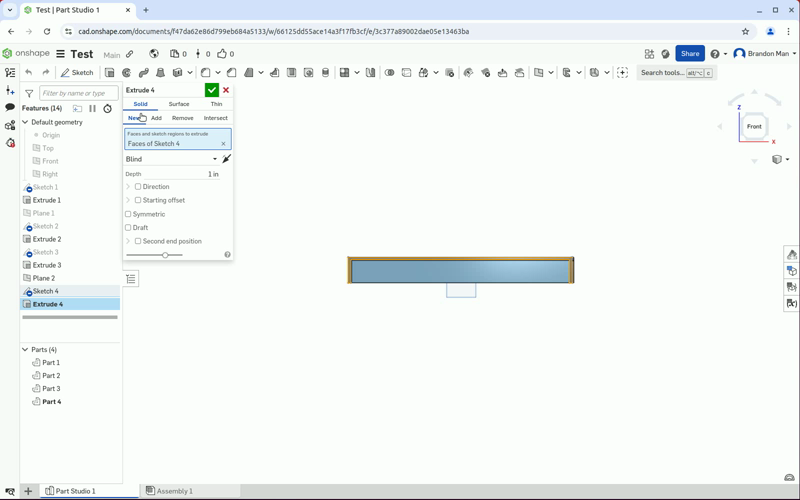
mouse_move(137, 120)
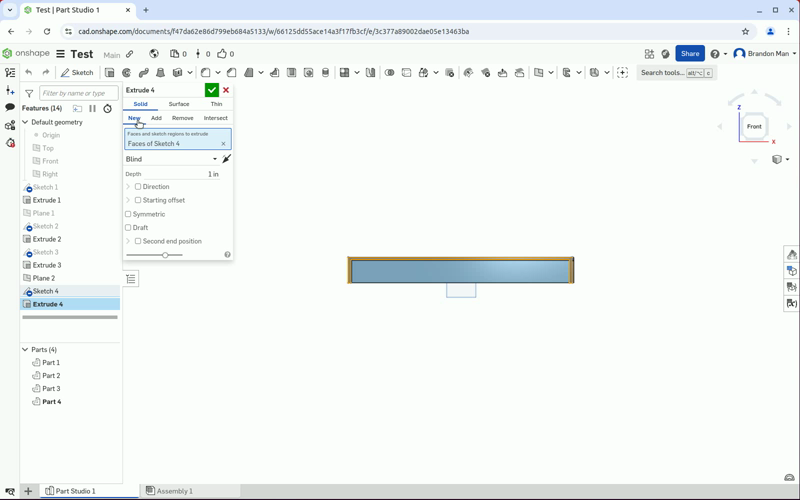
click(137, 120)
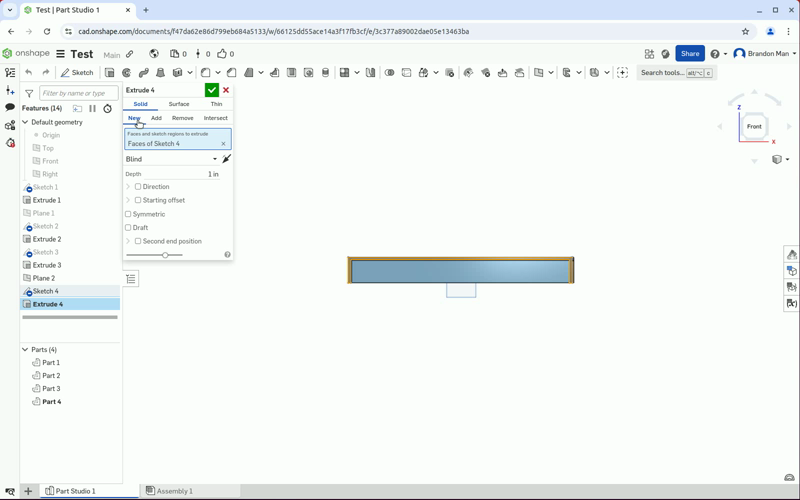
key(tab, 4)
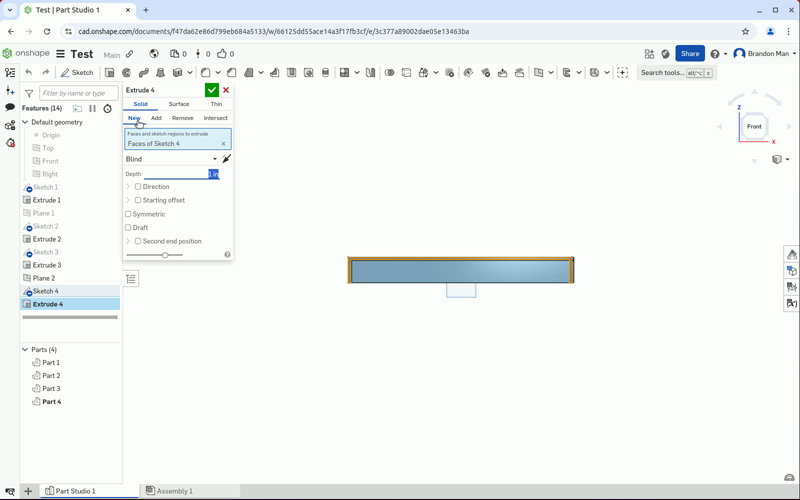
text(0.722)
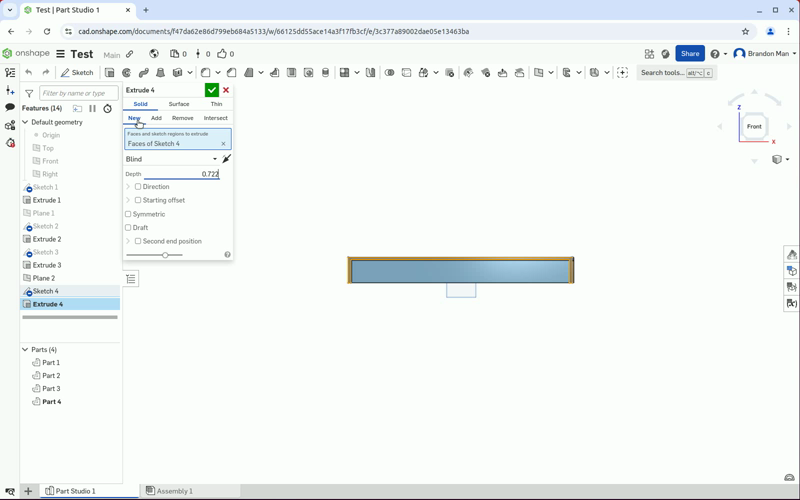
key(enter)
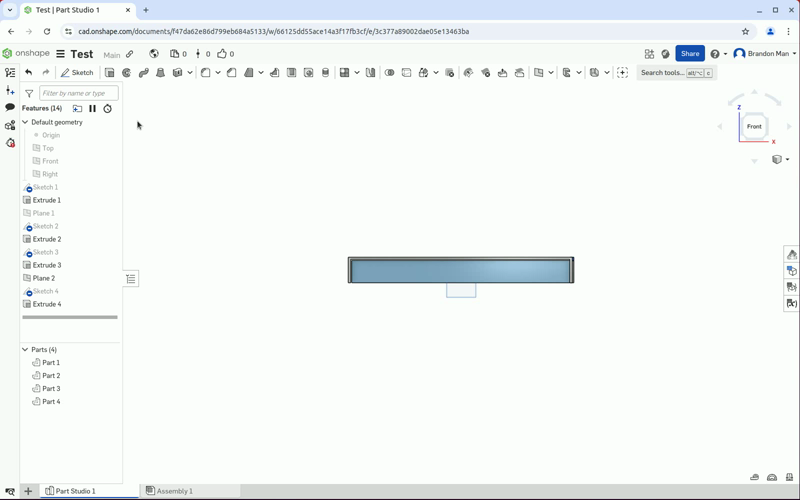
key(shift+h)
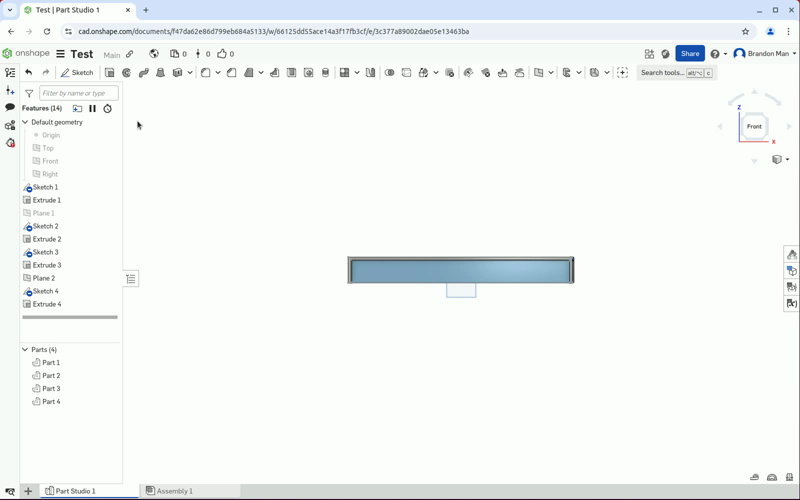
key(shift+h)
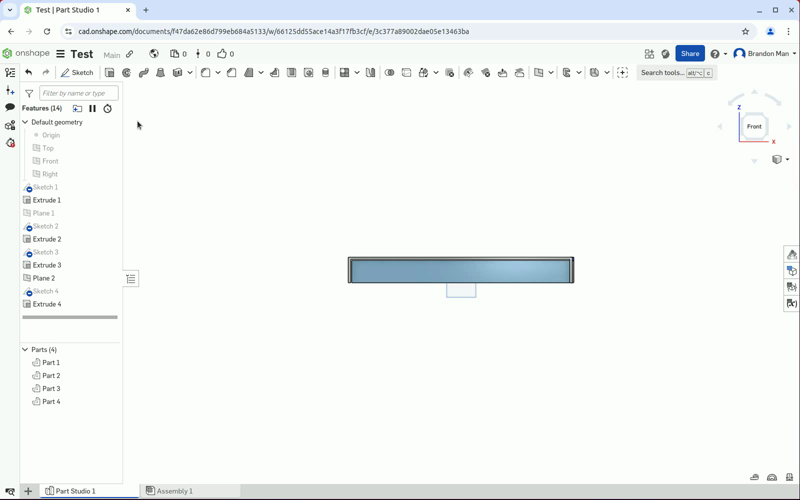
mouse_move(73, 189)
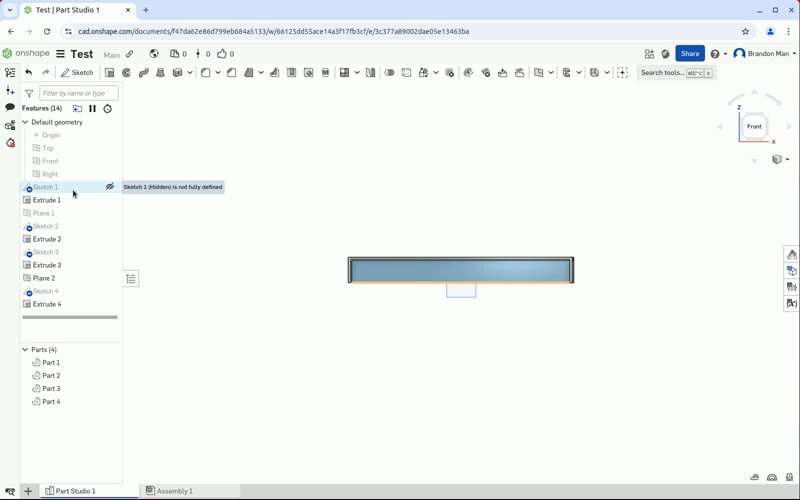
click(73, 189)
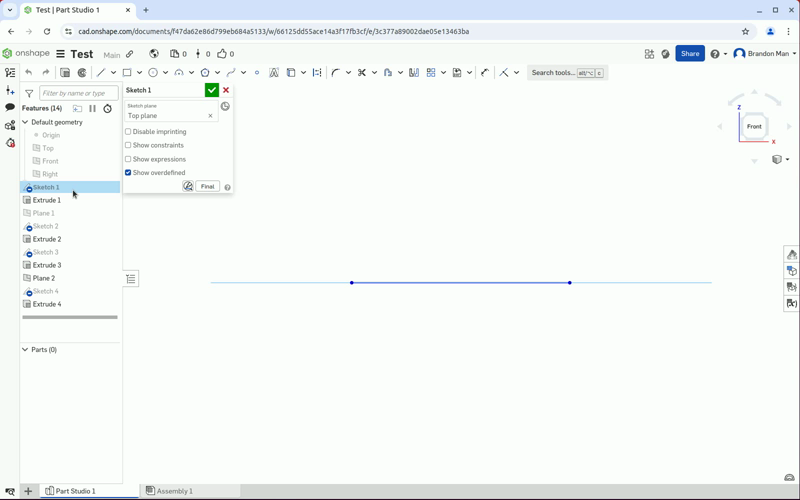
mouse_move(229, 92)
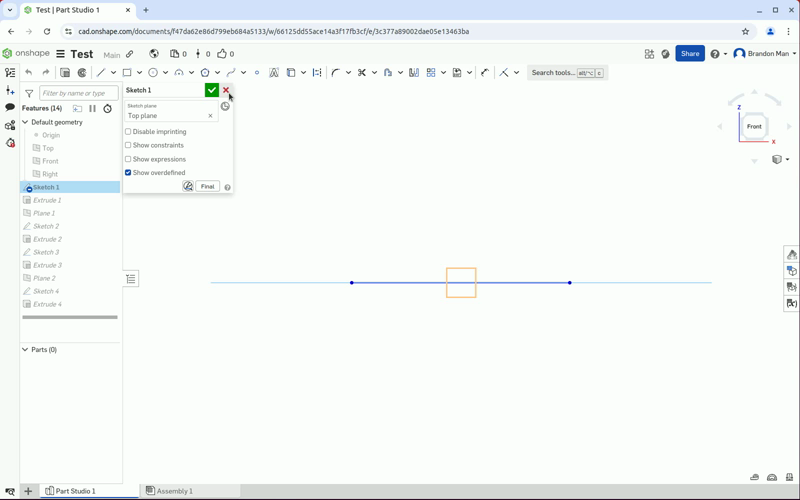
click(229, 92)
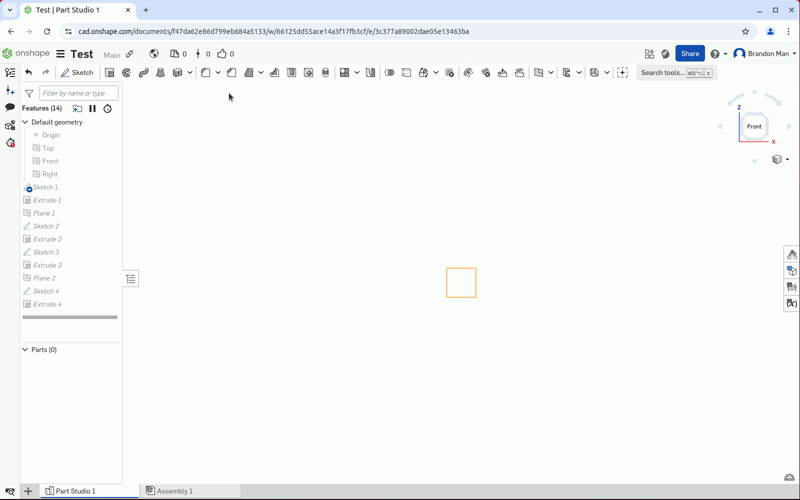
key(shift+s)
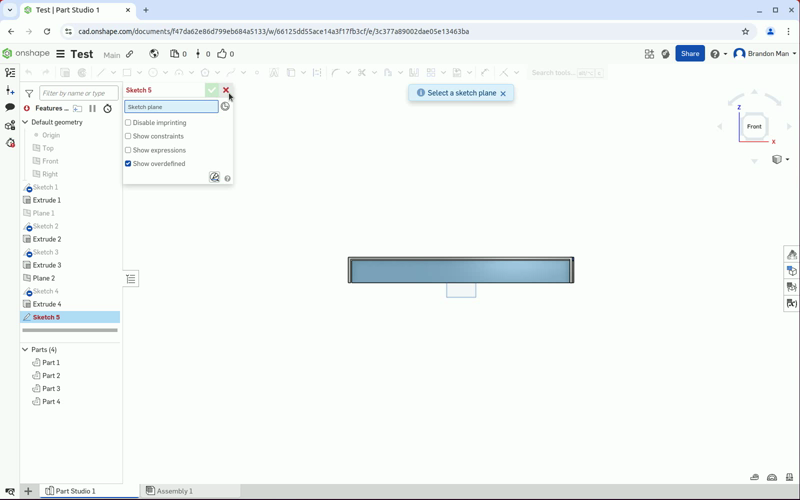
mouse_move(73, 280)
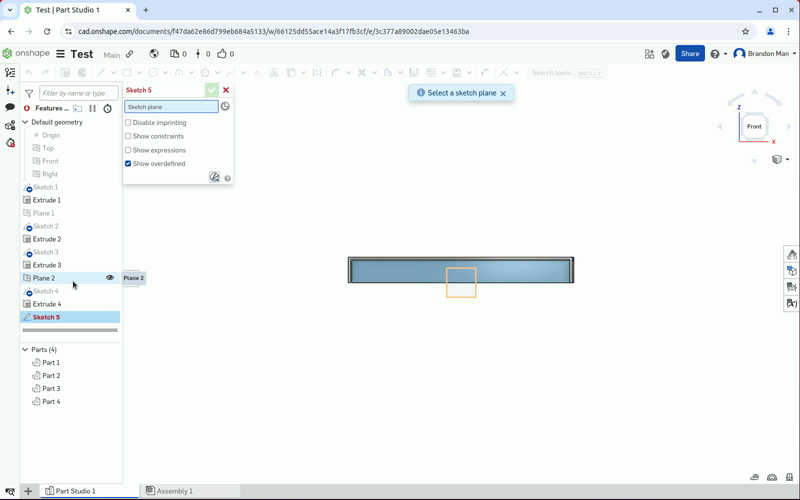
click(73, 280)
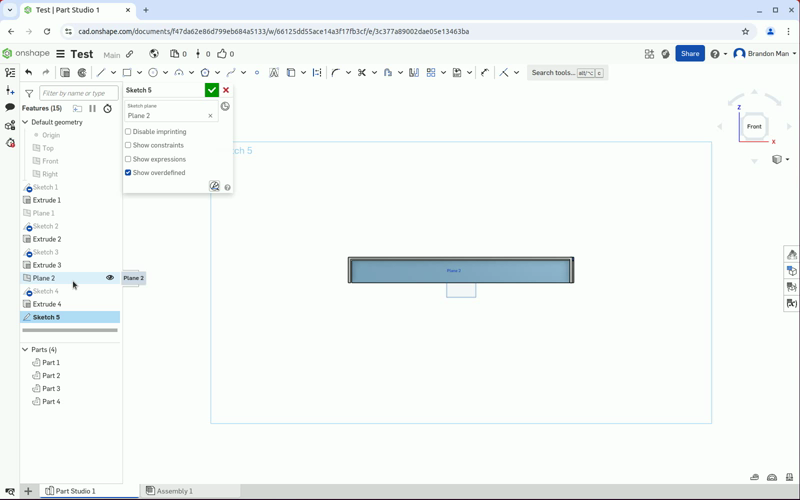
mouse_move(73, 352)
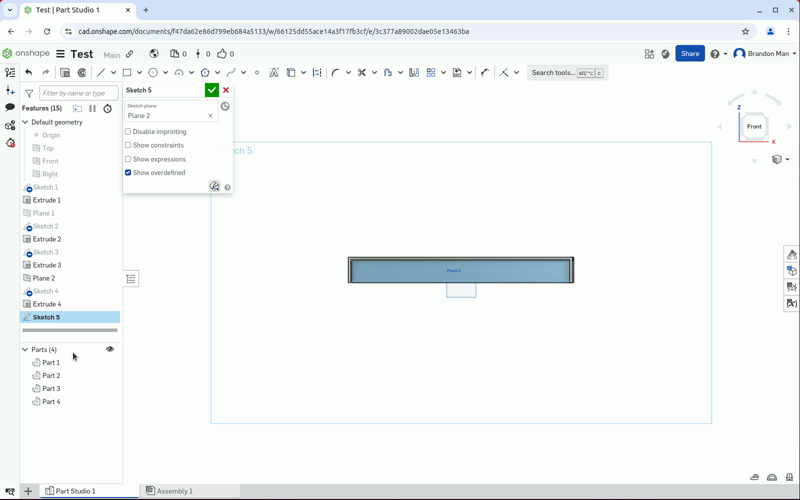
key(y)
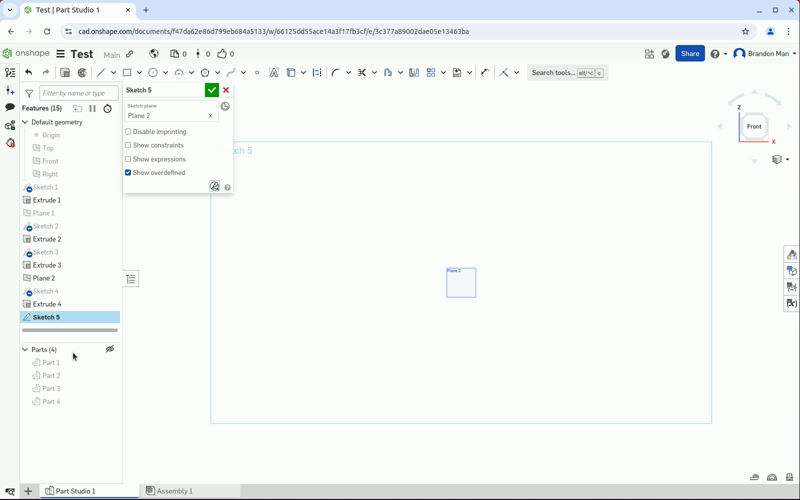
key(l)
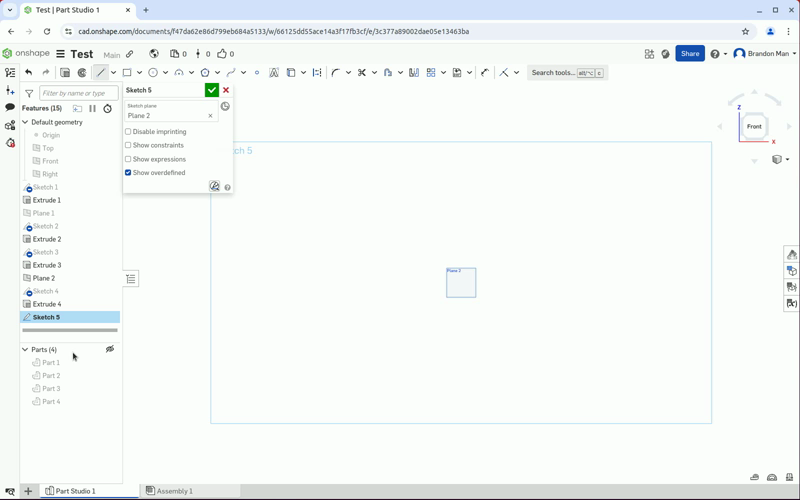
key_down(shift)
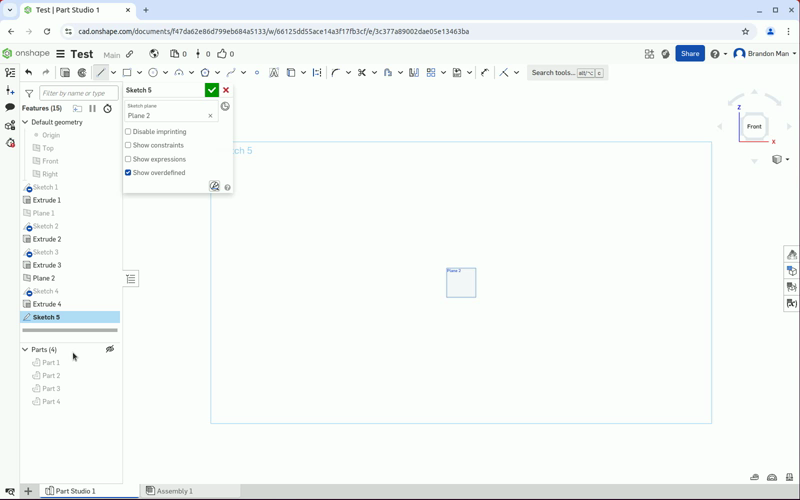
mouse_move(351, 282)
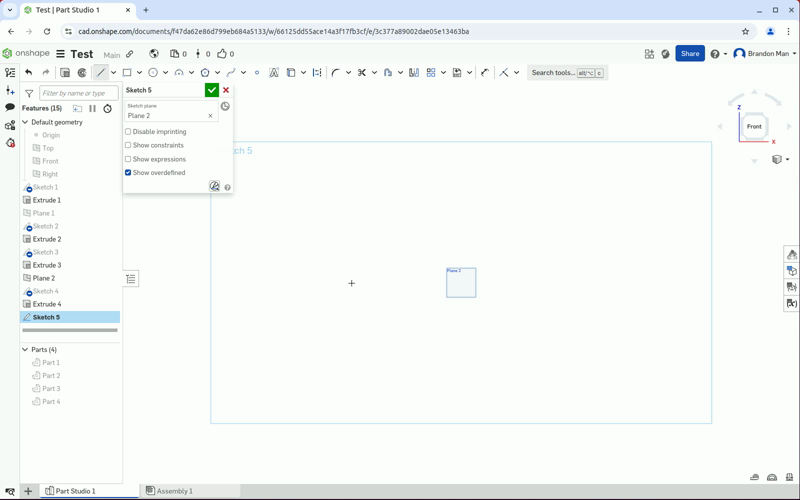
click(351, 282)
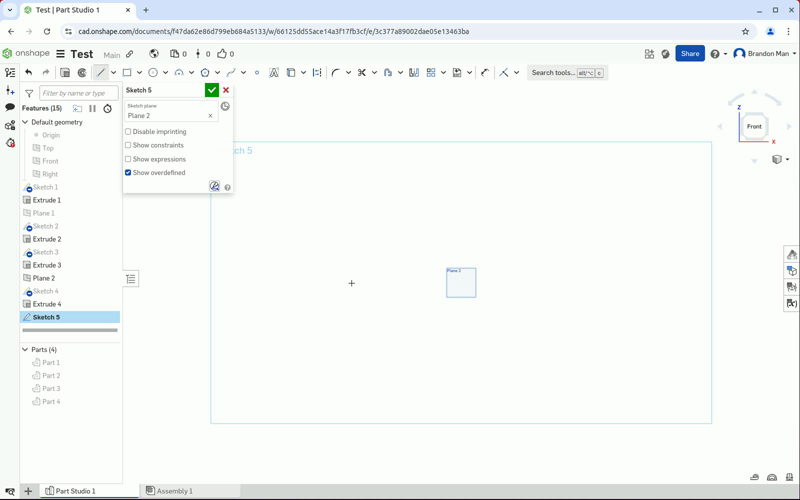
key_up(shift)
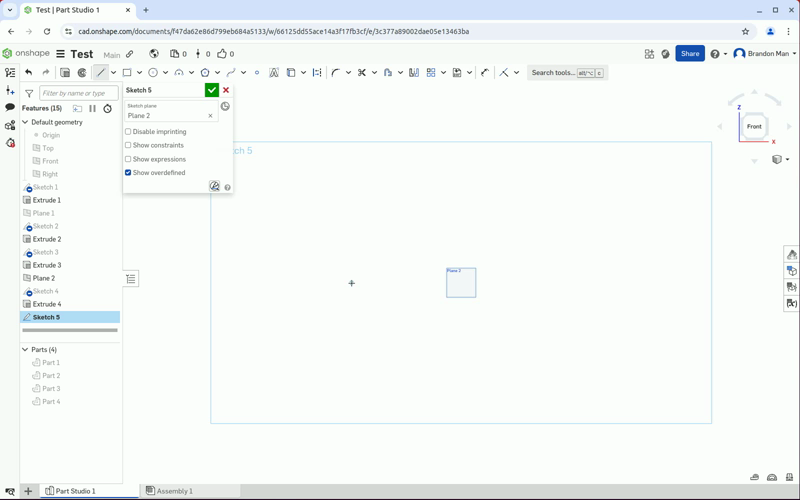
key_down(shift)
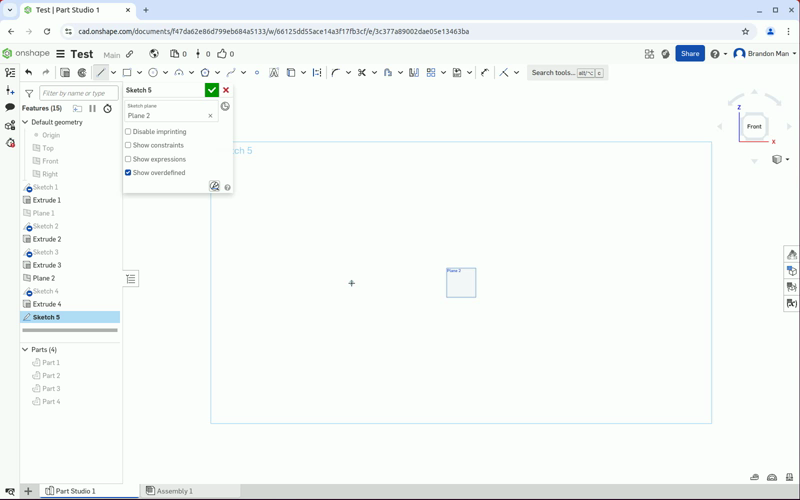
mouse_move(569, 282)
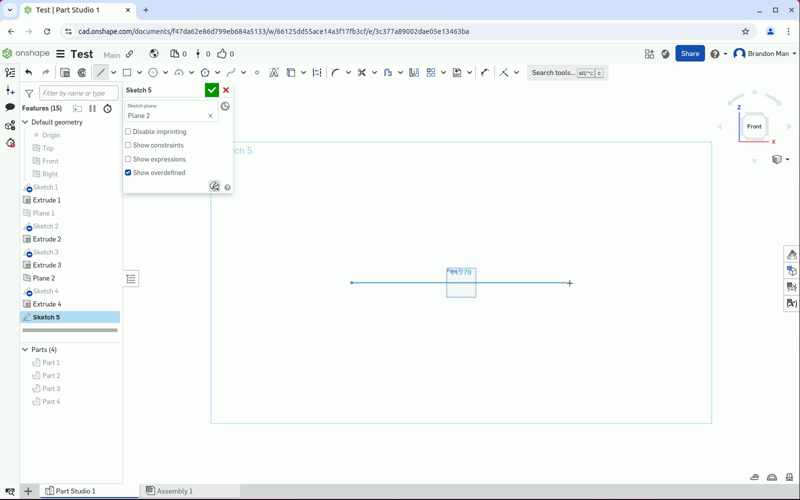
click(569, 282)
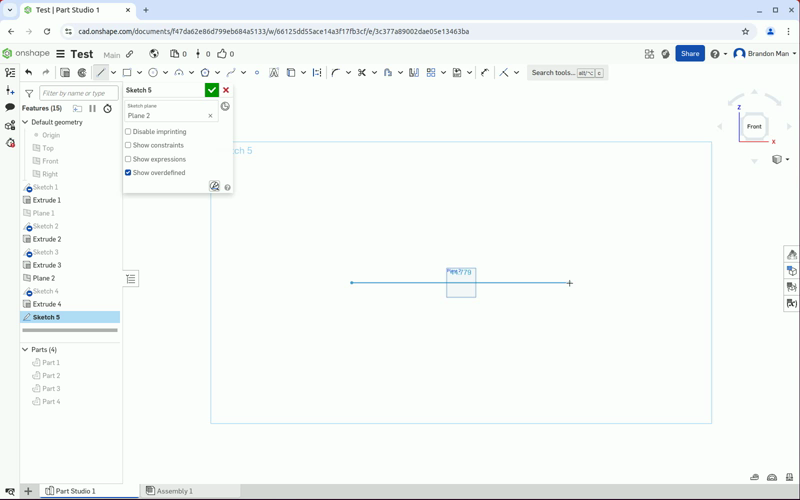
key_up(shift)
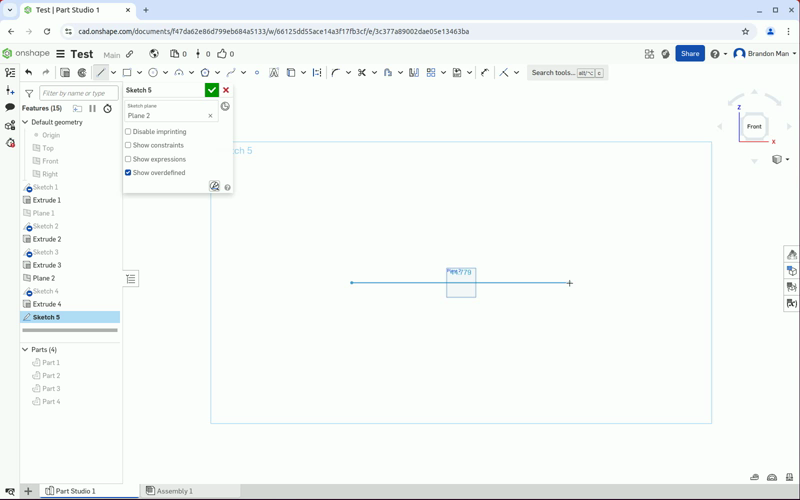
key_down(shift)
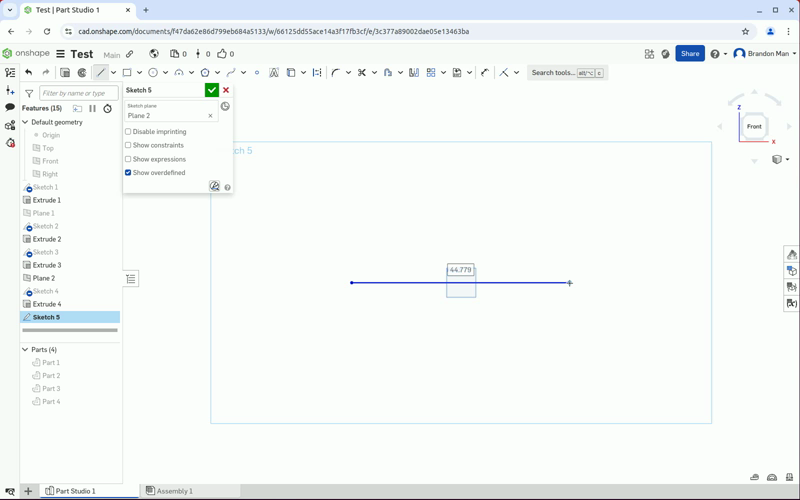
mouse_move(589, 282)
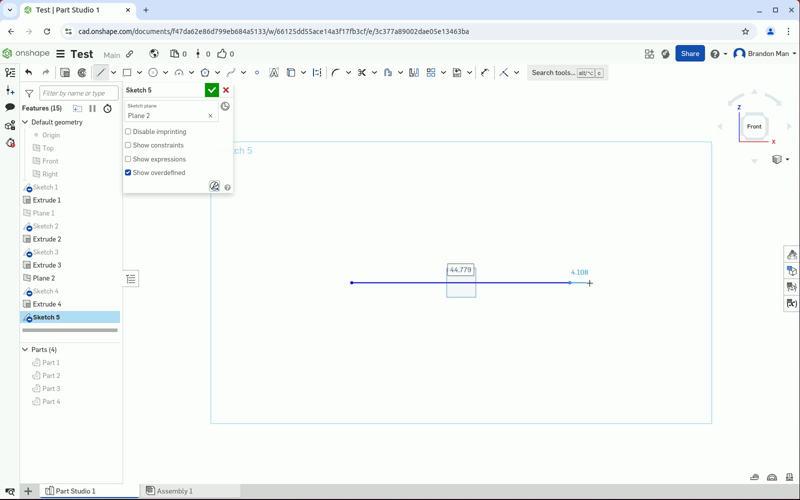
mouse_move(569, 260)
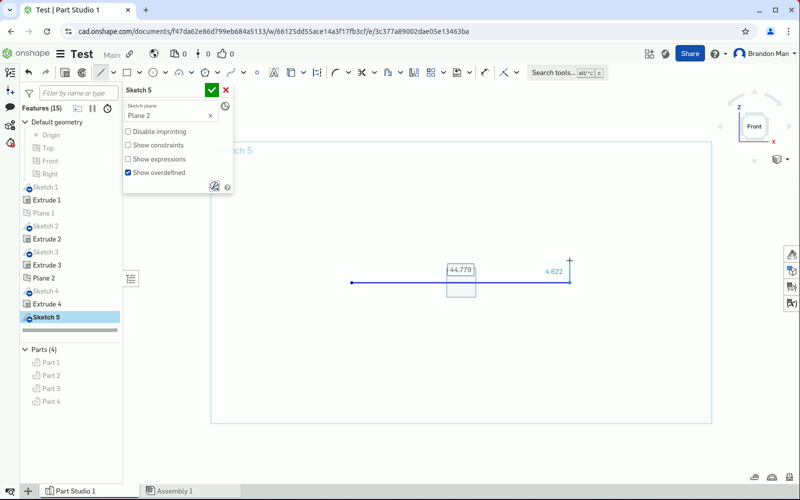
click(569, 260)
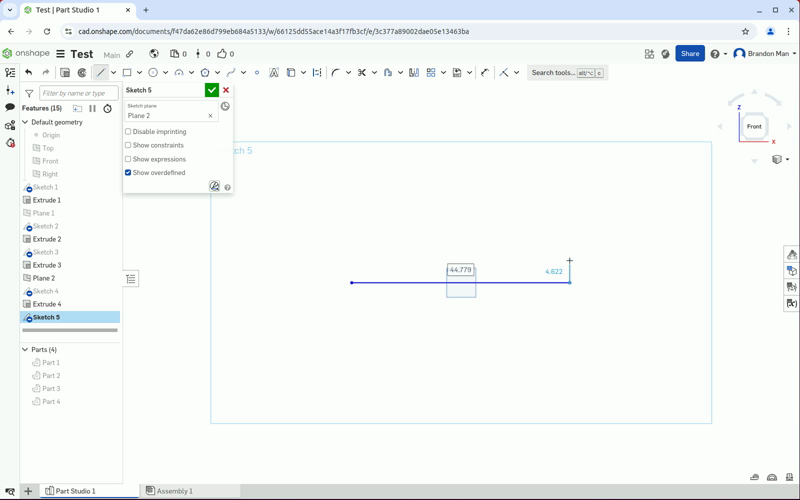
key_up(shift)
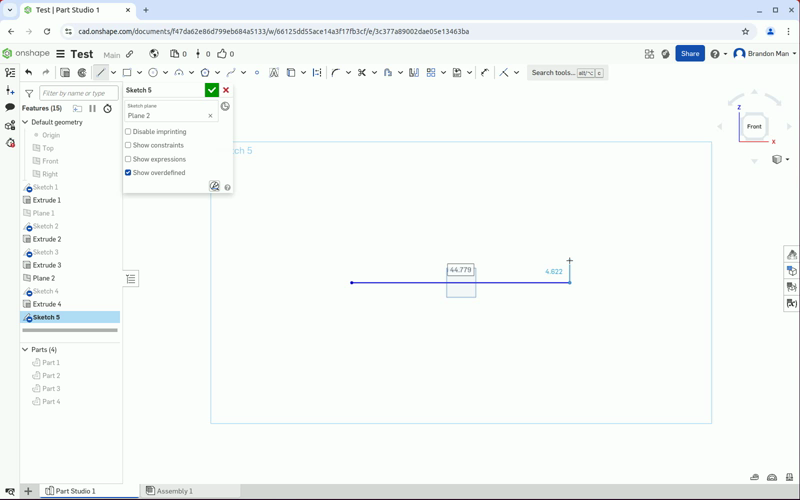
key_down(shift)
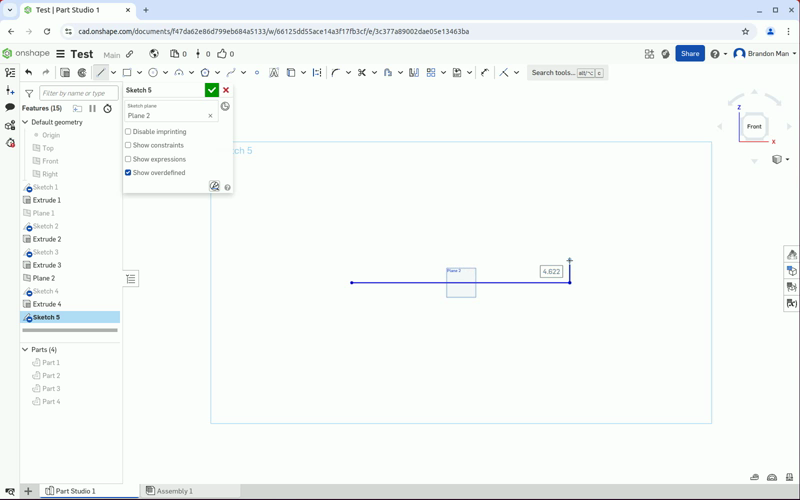
mouse_move(351, 260)
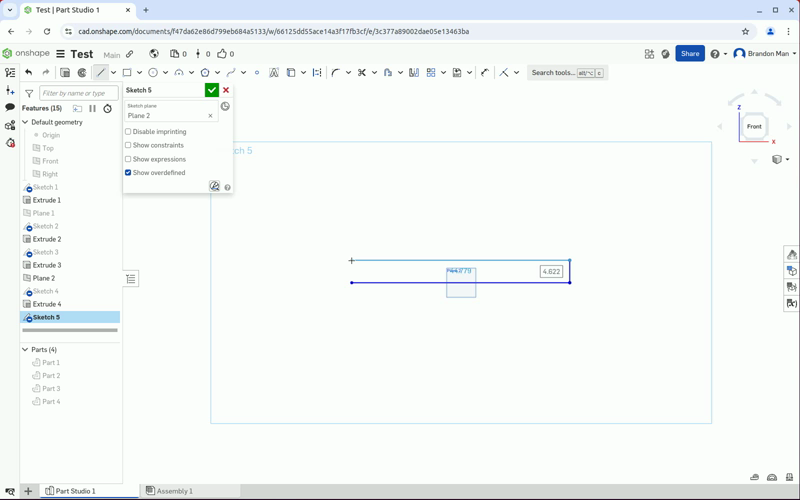
click(351, 260)
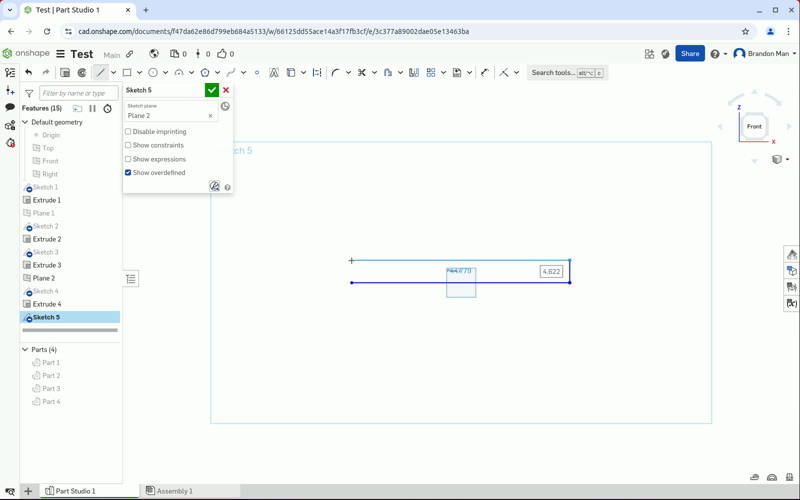
key_up(shift)
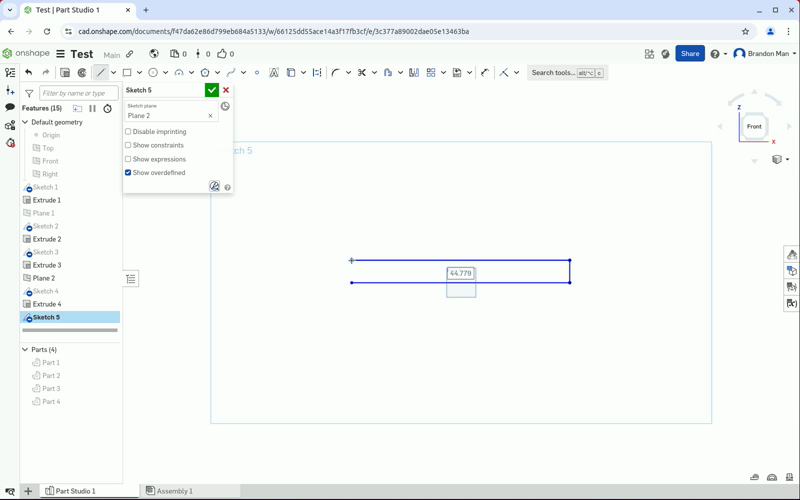
mouse_move(381, 260)
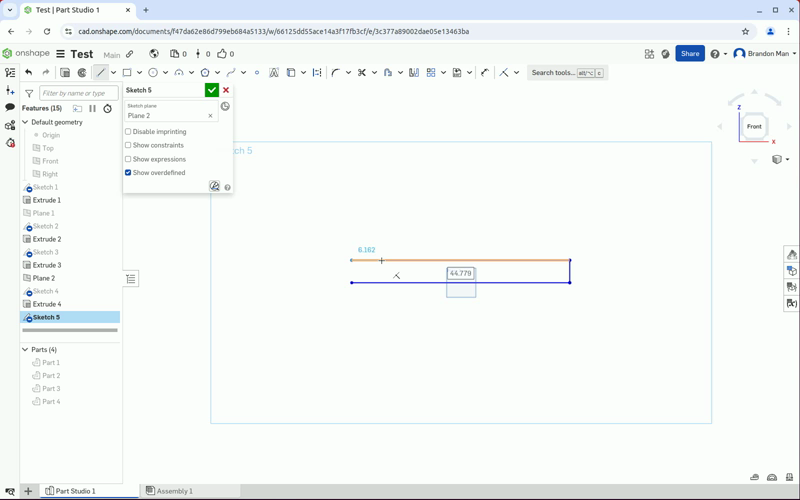
key_down(shift)
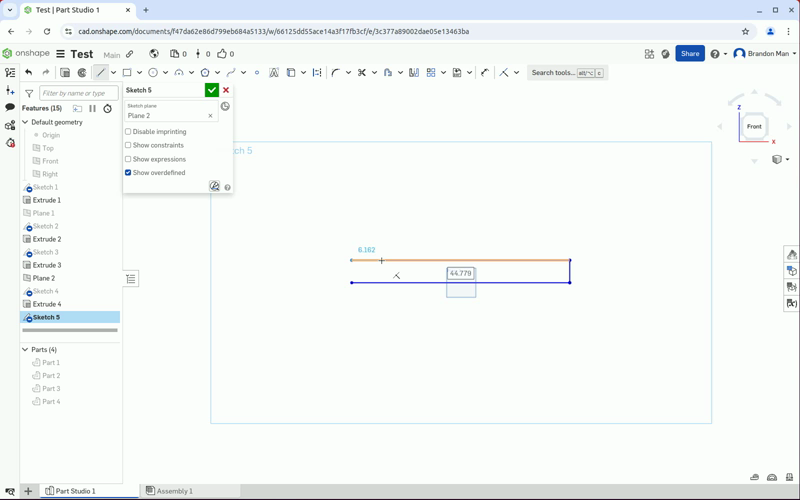
mouse_move(351, 282)
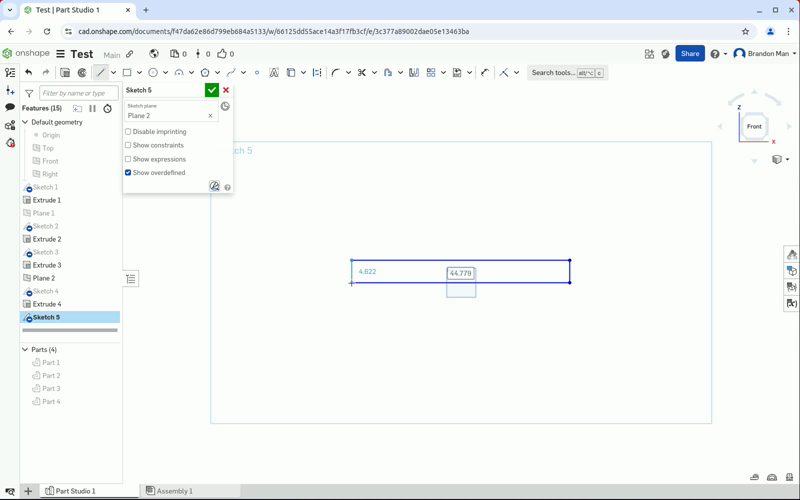
key_up(shift)
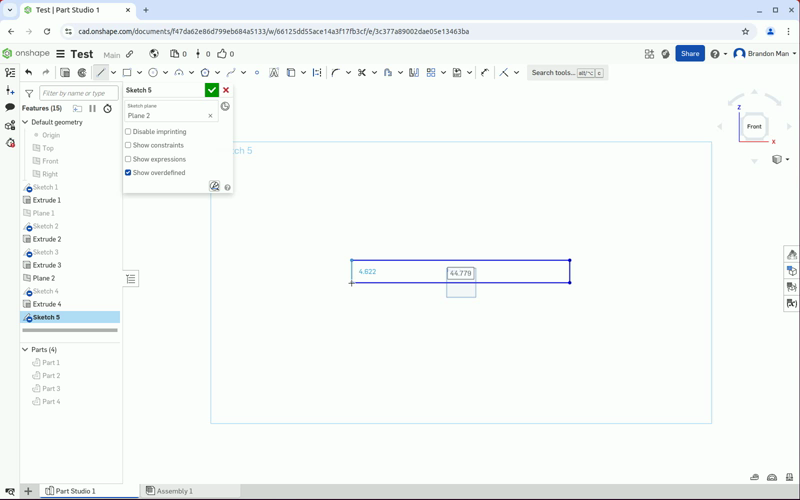
click(351, 282)
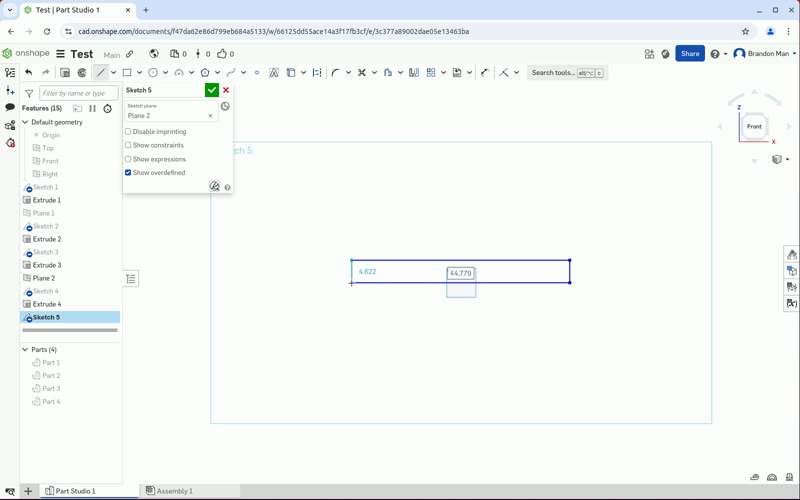
key(esc)
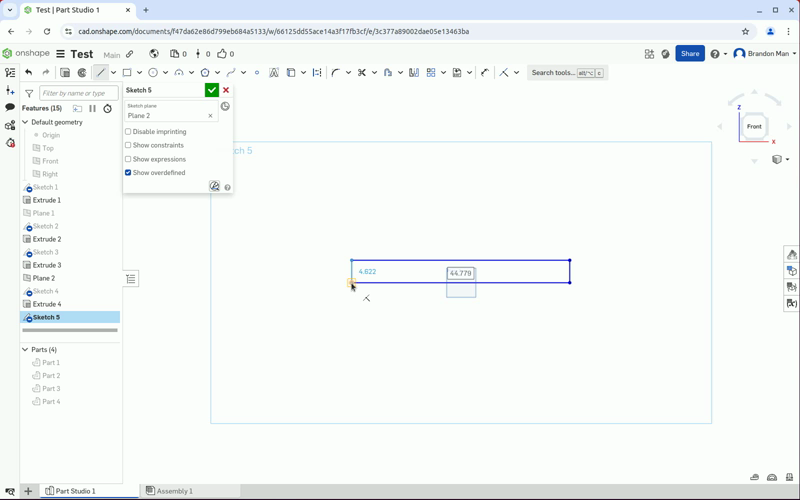
mouse_move(515, 265)
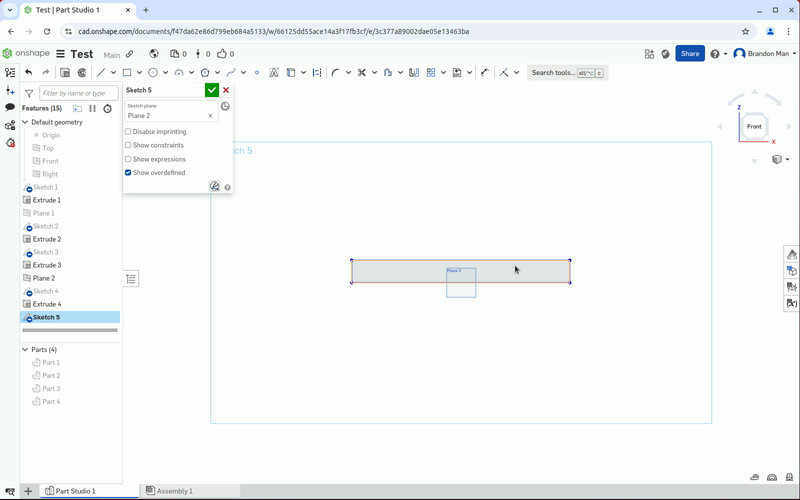
click(515, 265)
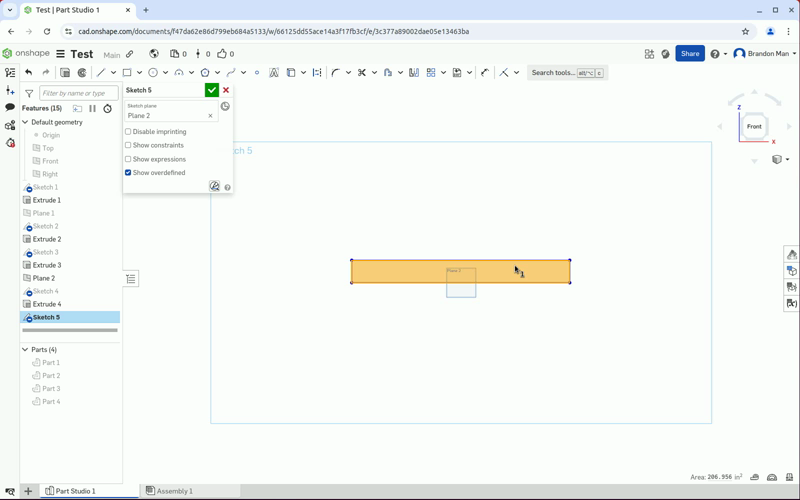
mouse_move(73, 352)
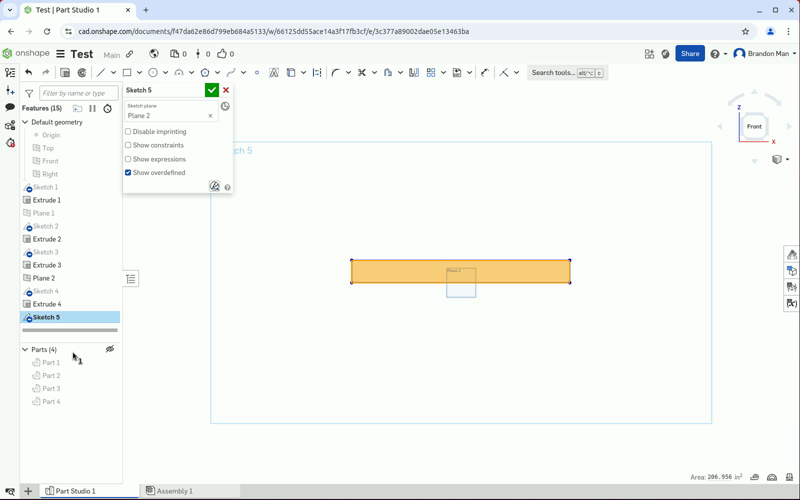
key(shift+y)
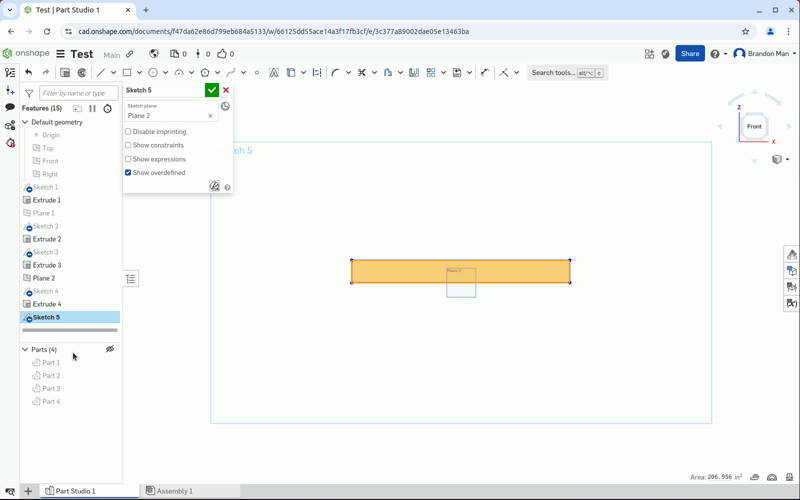
key(shift+e)
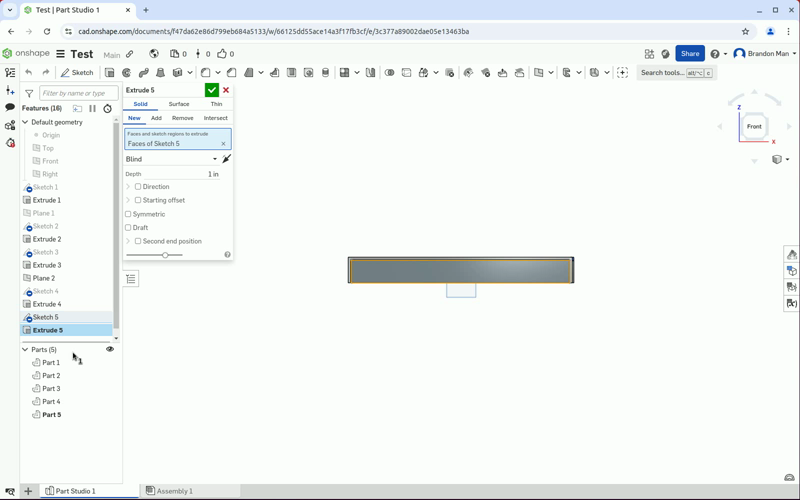
mouse_move(143, 106)
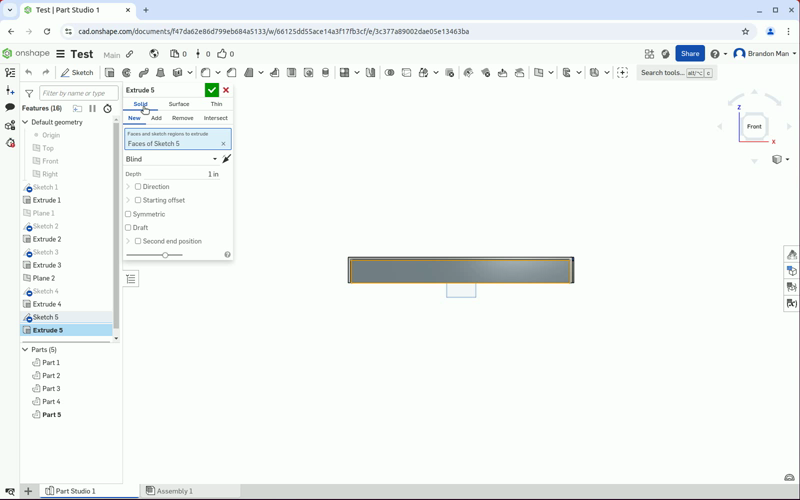
click(143, 106)
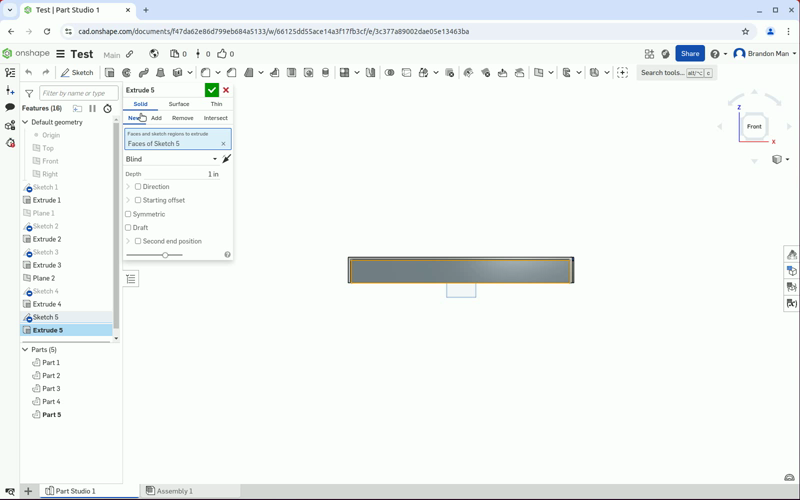
mouse_move(137, 120)
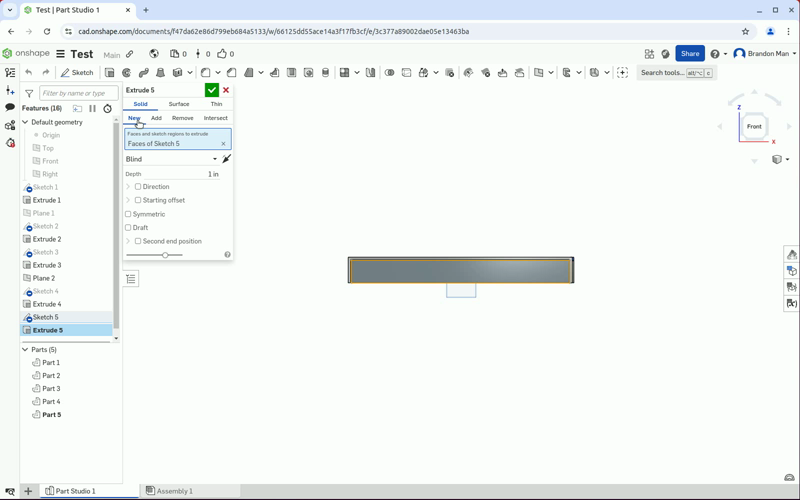
click(137, 120)
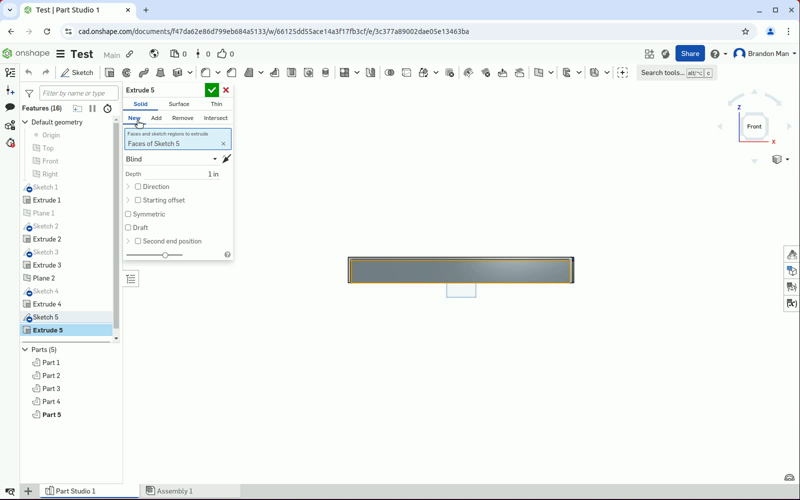
key(tab, 4)
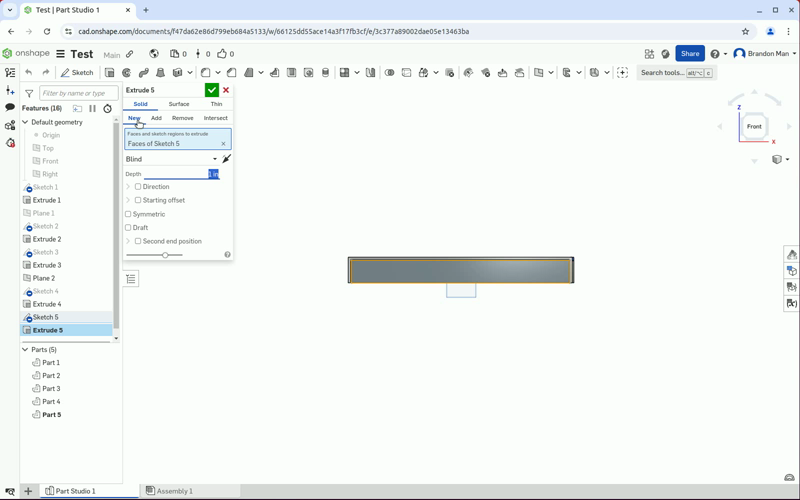
text(0.722)
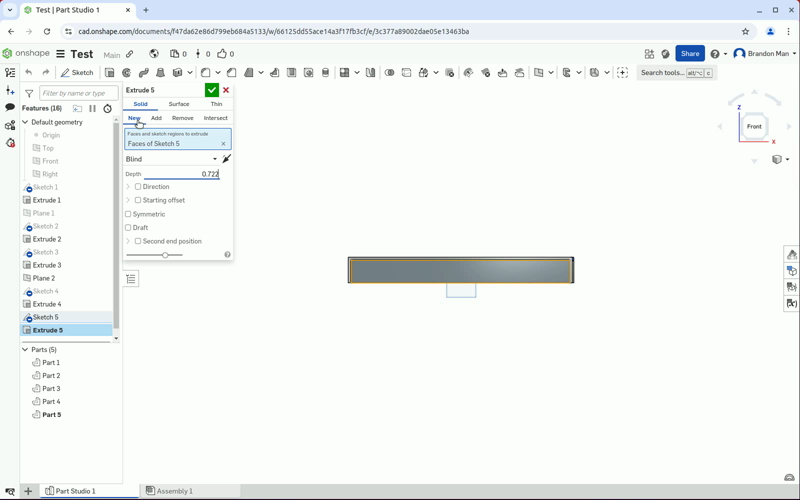
key(enter)
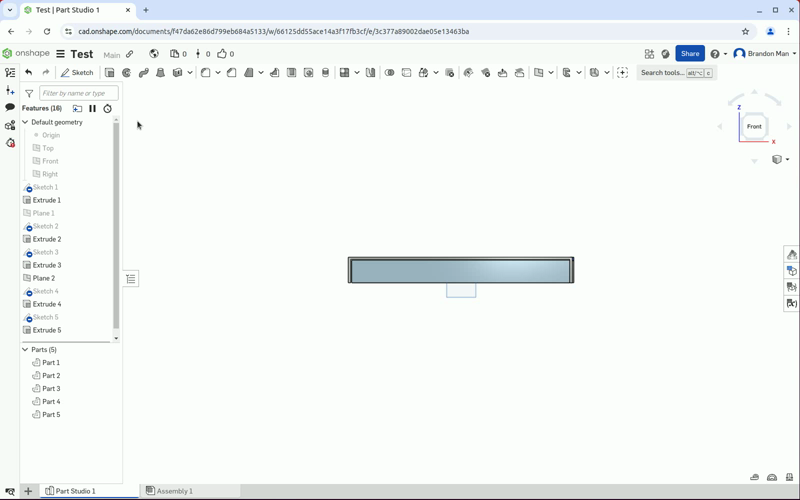
key(shift+h)
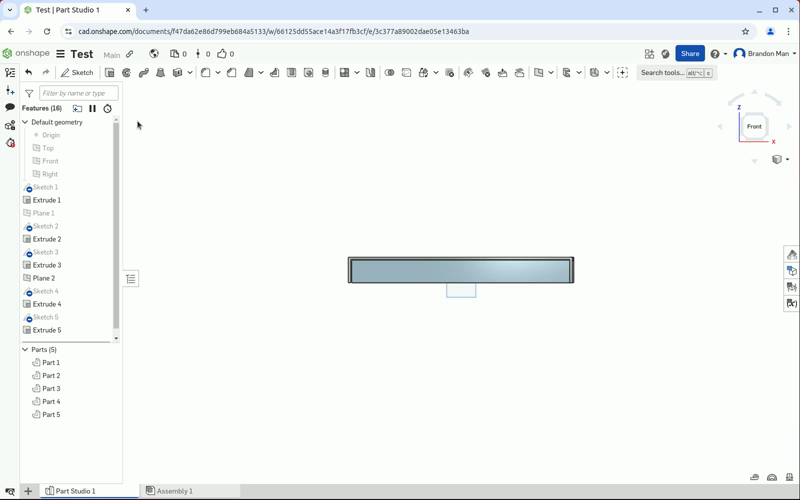
key(shift+h)
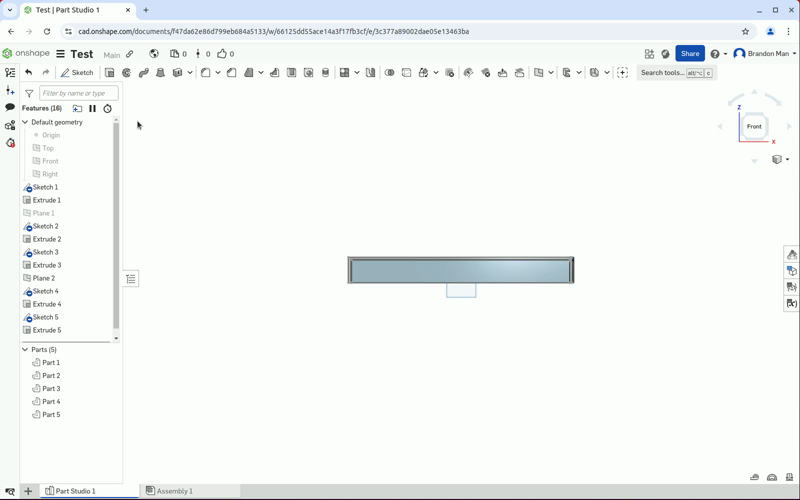
key(shift+7)
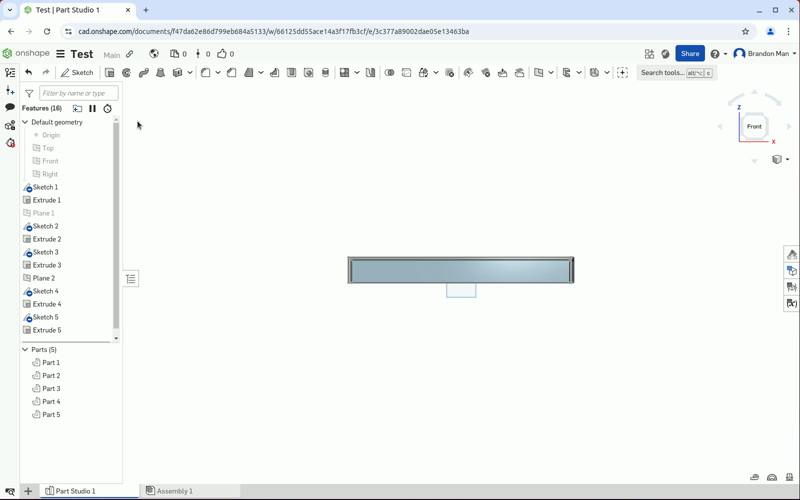
key(left, 2)
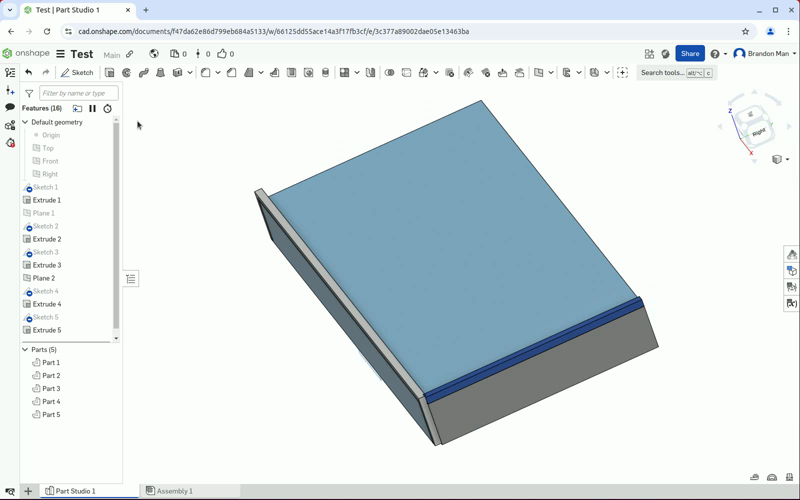
key(down, 2)
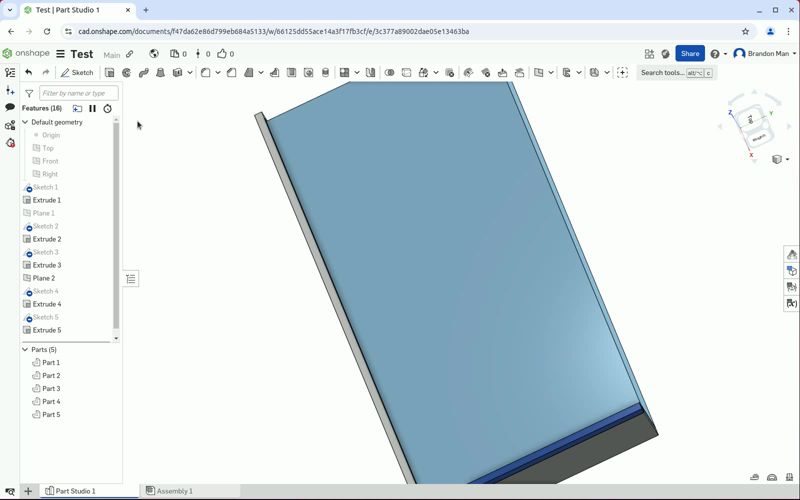
key(up, 2)
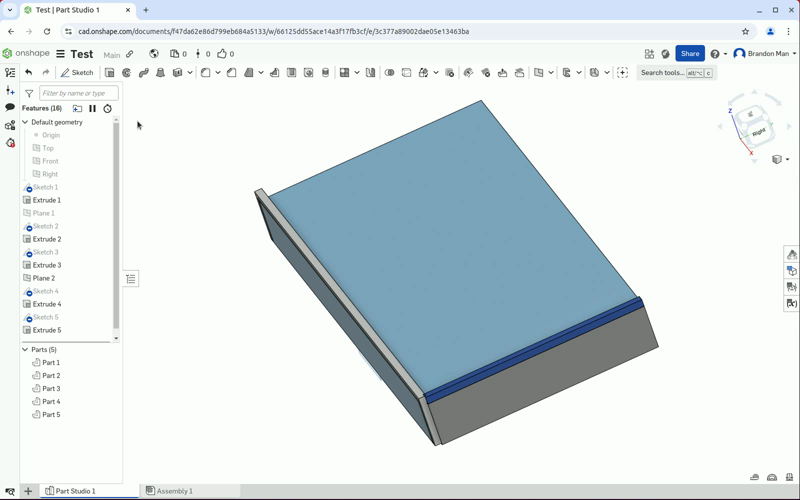
key(right, 2)
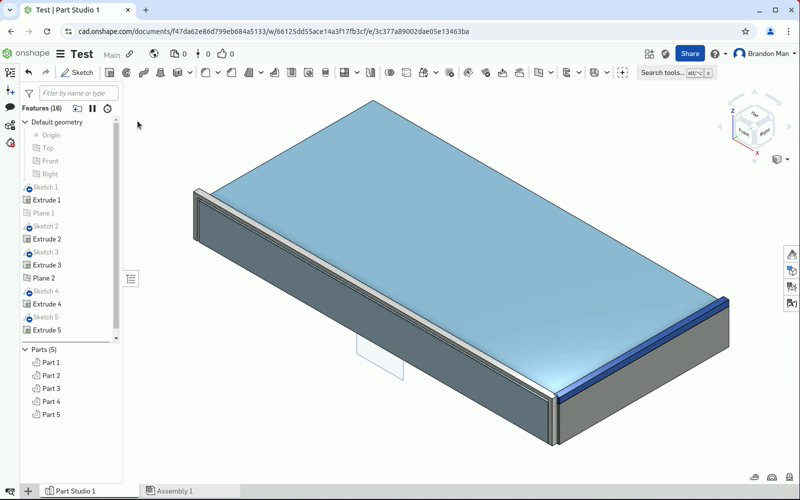
mouse_move(69, 189)
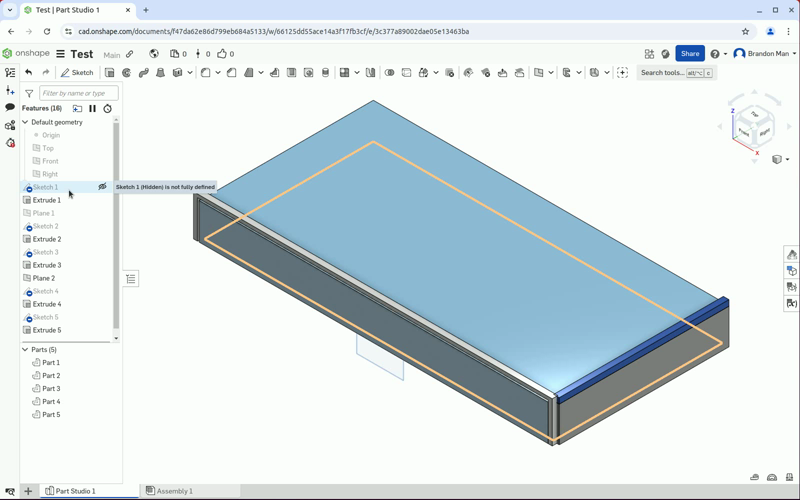
click(69, 189)